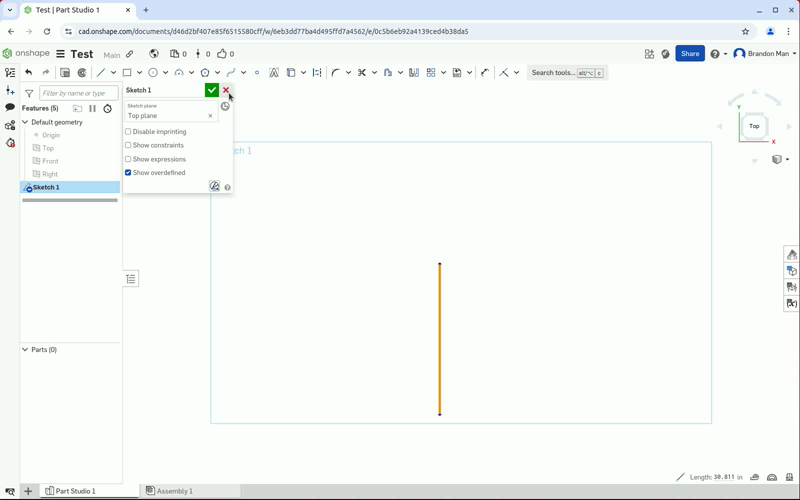
key(shift+h)
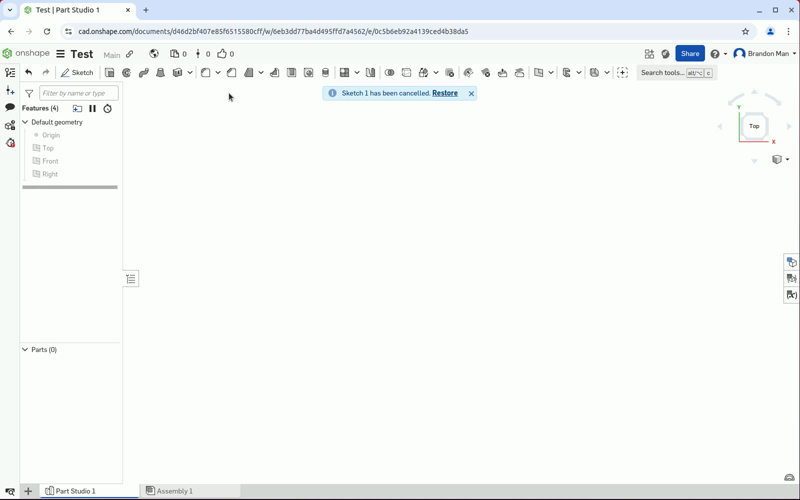
mouse_move(73, 352)
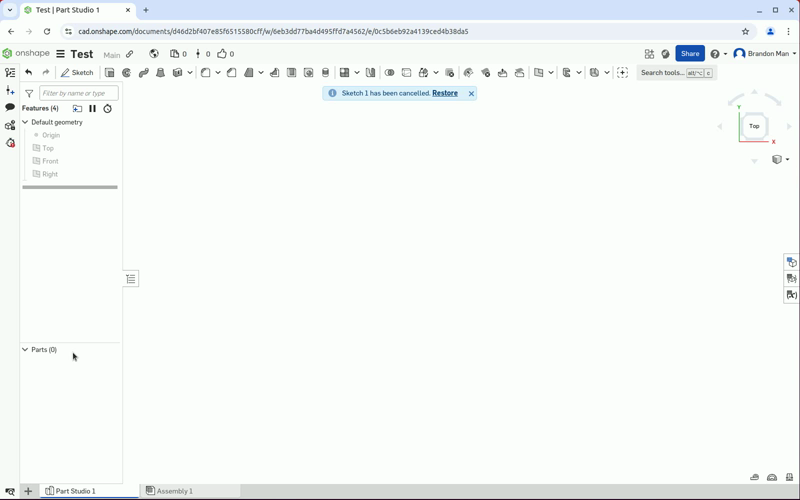
key(y)
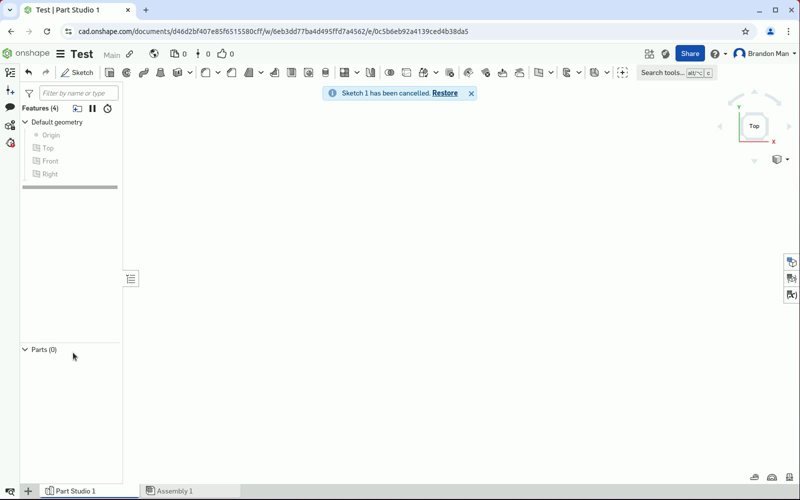
key(shift+p)
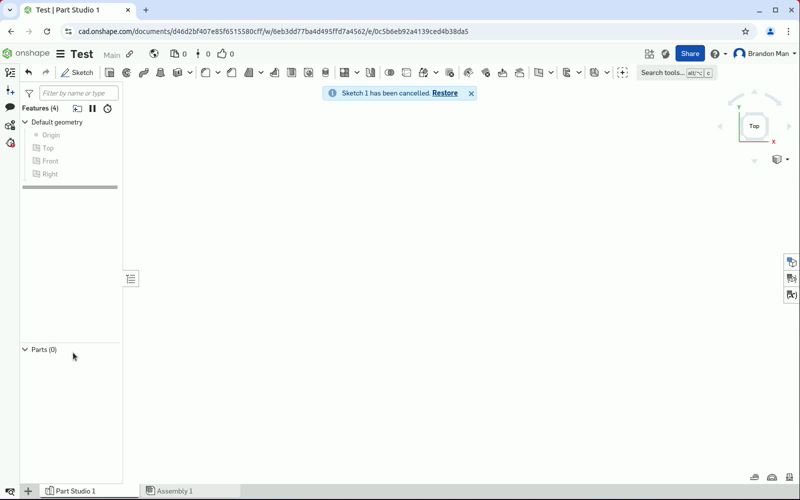
key(space)
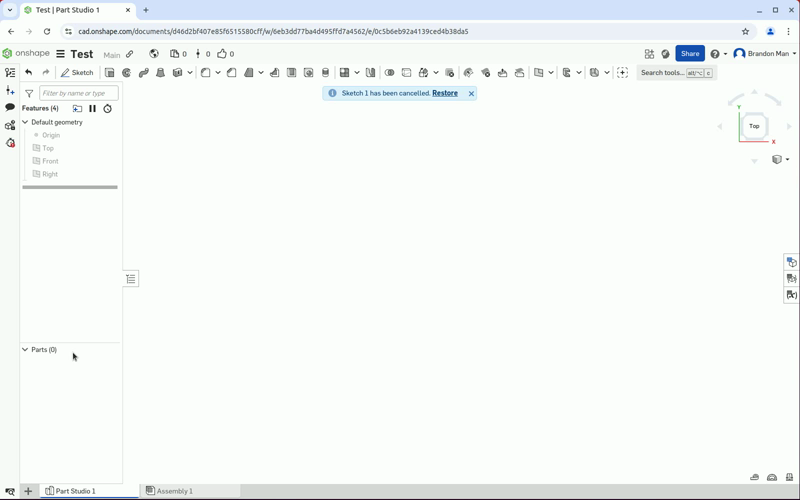
key_down(shift)
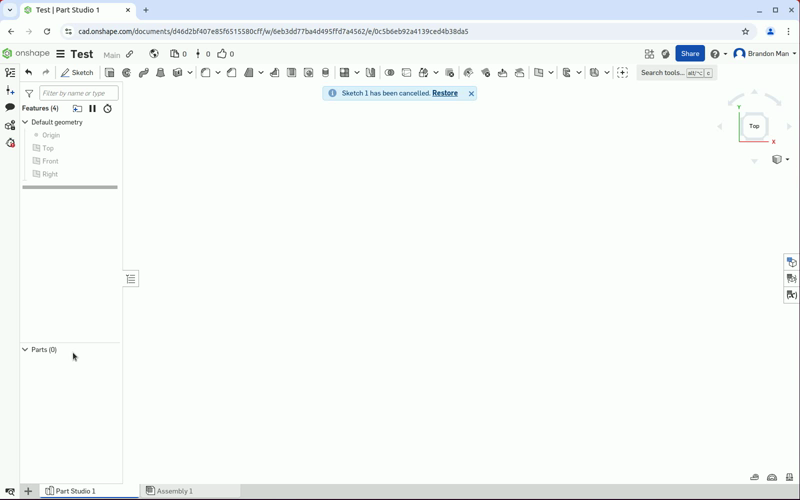
key(up)
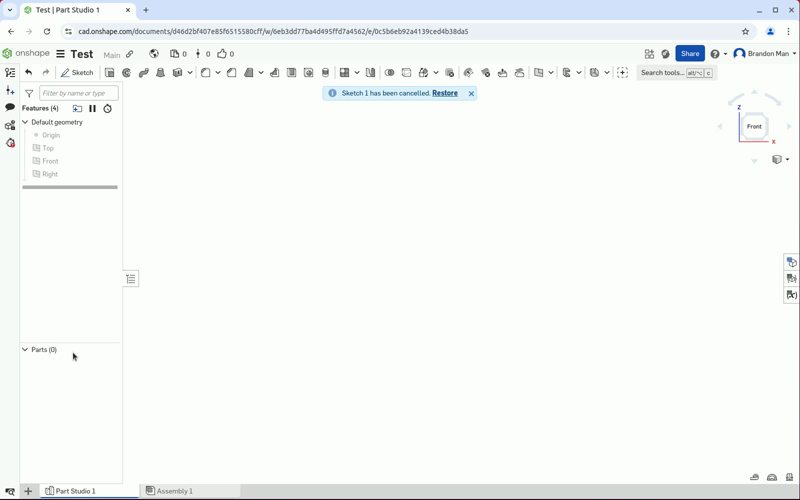
key_up(shift)
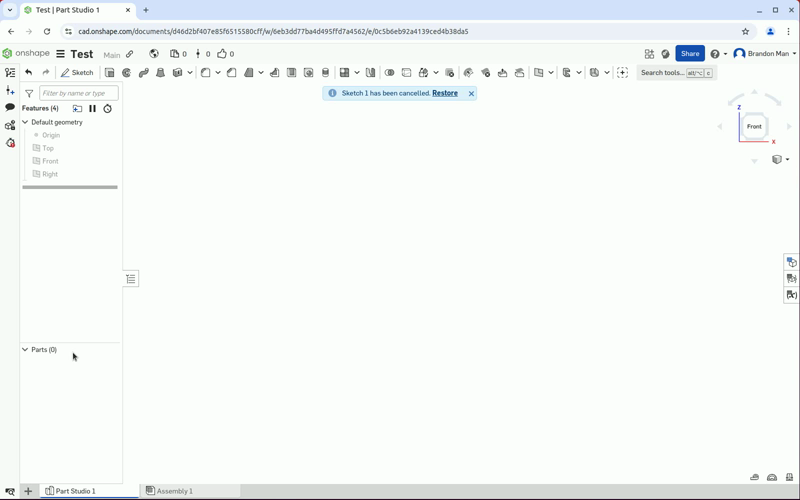
mouse_move(73, 352)
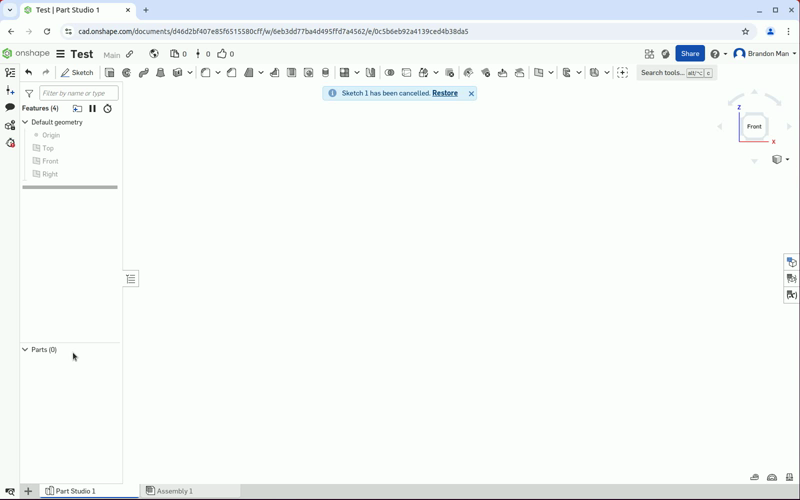
key(shift+y)
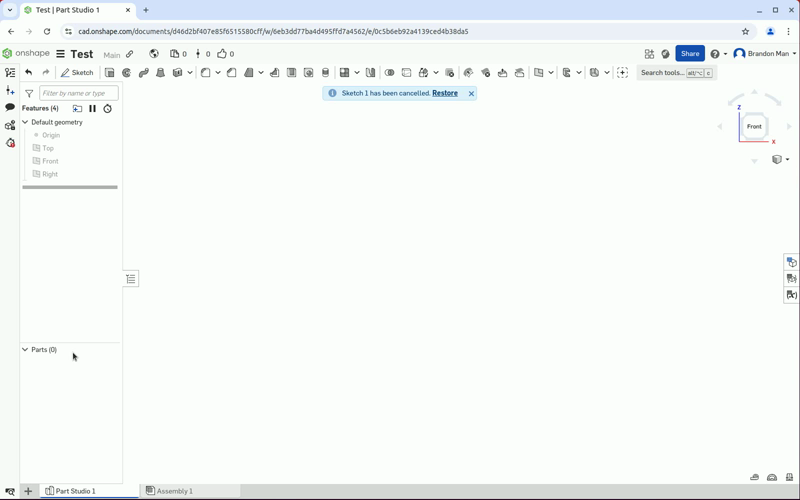
key(shift+s)
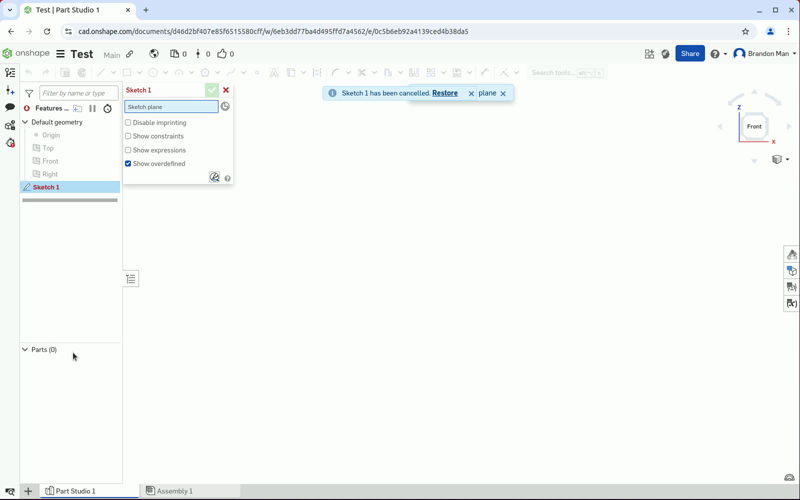
mouse_move(73, 163)
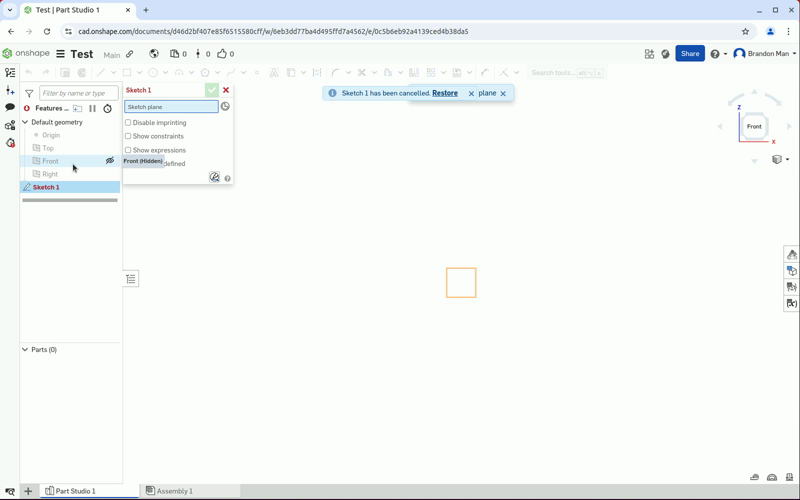
click(73, 163)
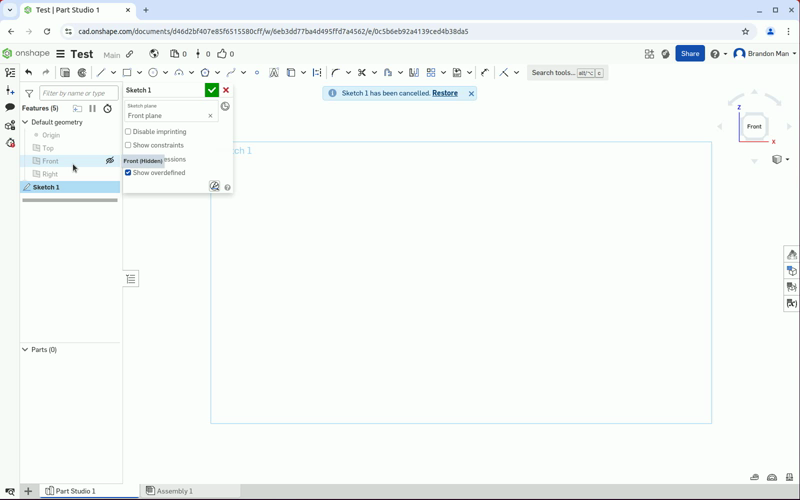
mouse_move(73, 352)
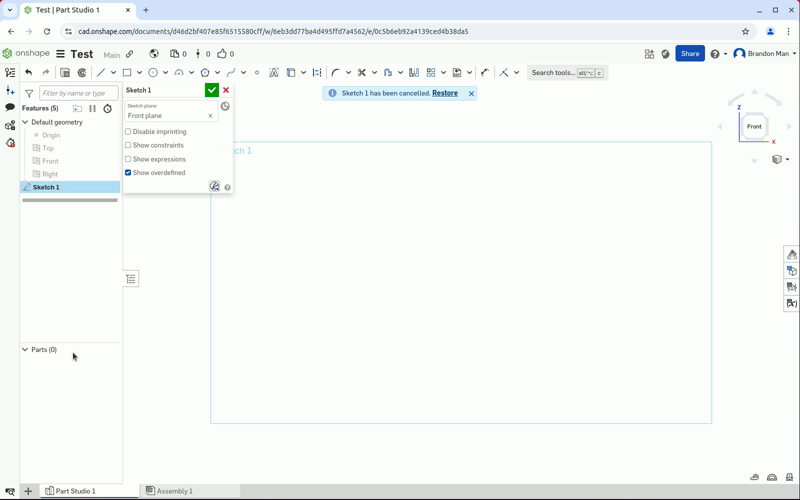
key(y)
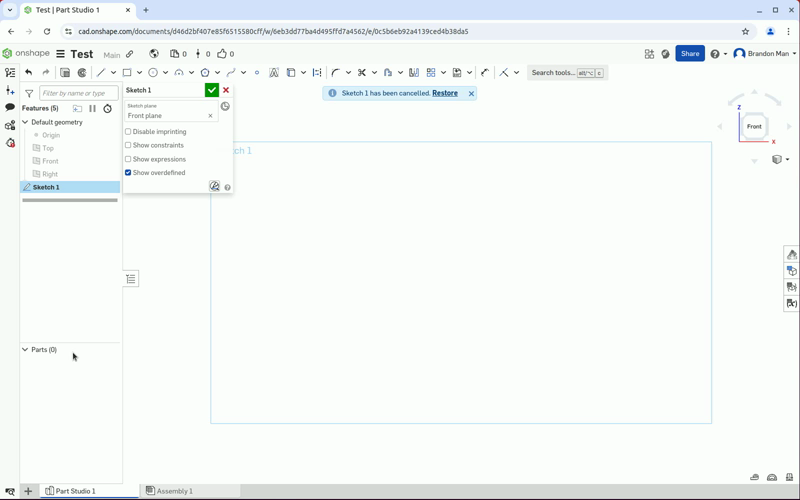
key(c)
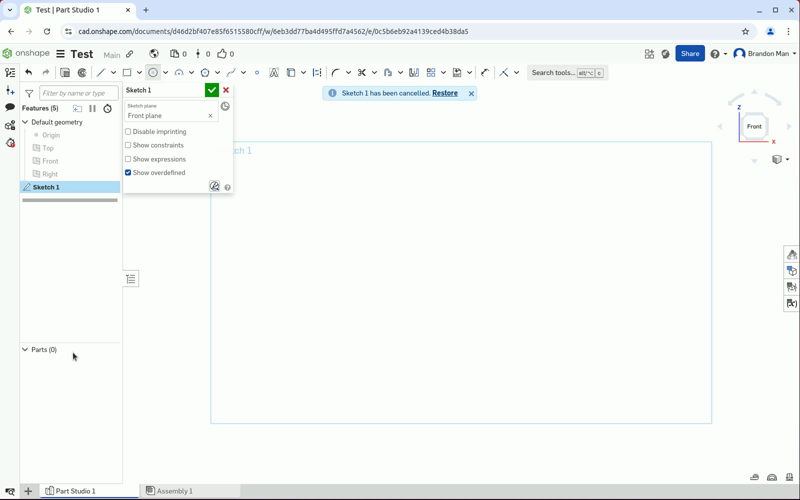
key_down(shift)
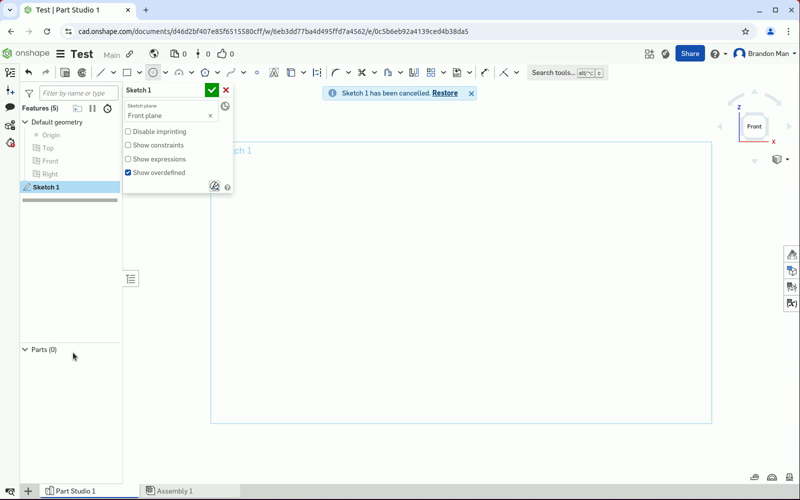
mouse_move(461, 178)
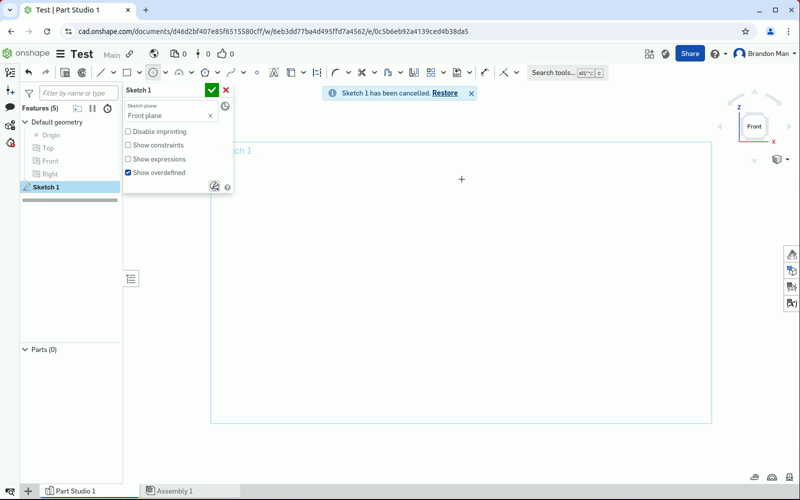
click(461, 178)
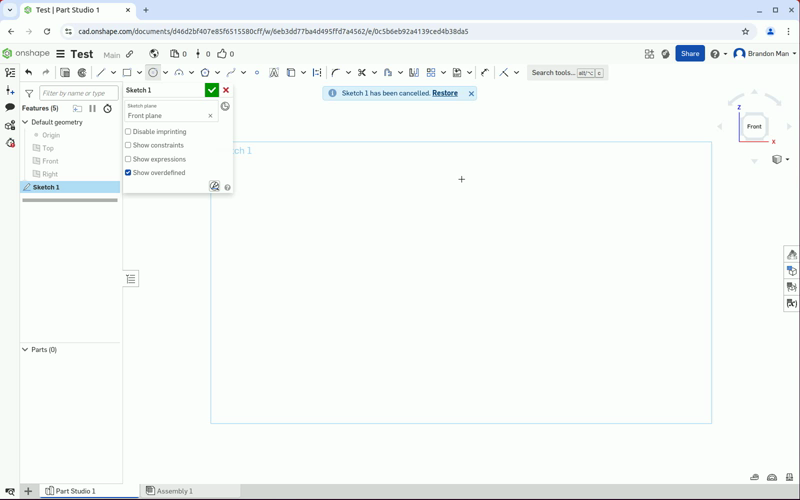
key_up(shift)
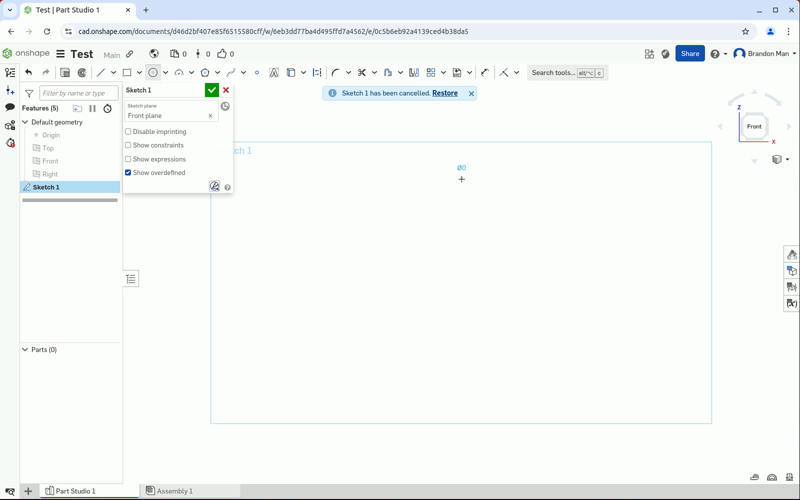
mouse_move(471, 178)
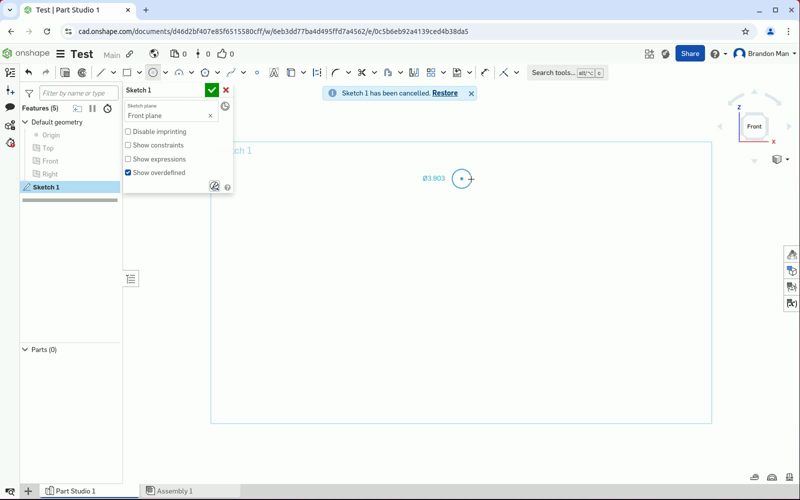
click(471, 178)
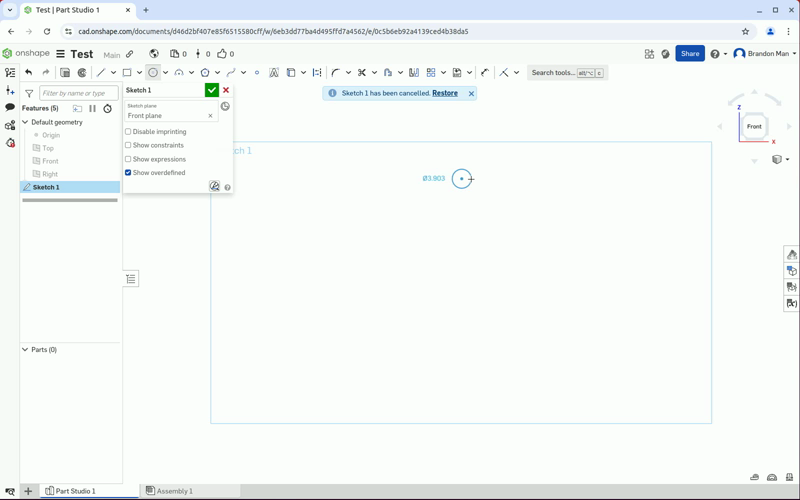
key(esc)
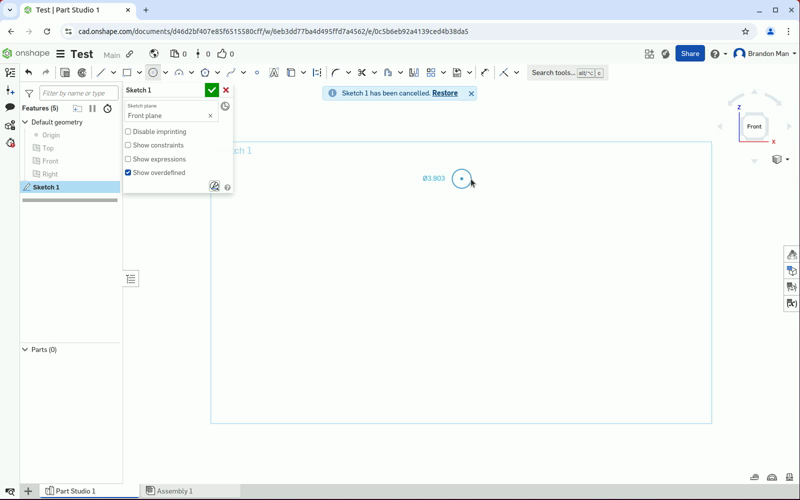
key(c)
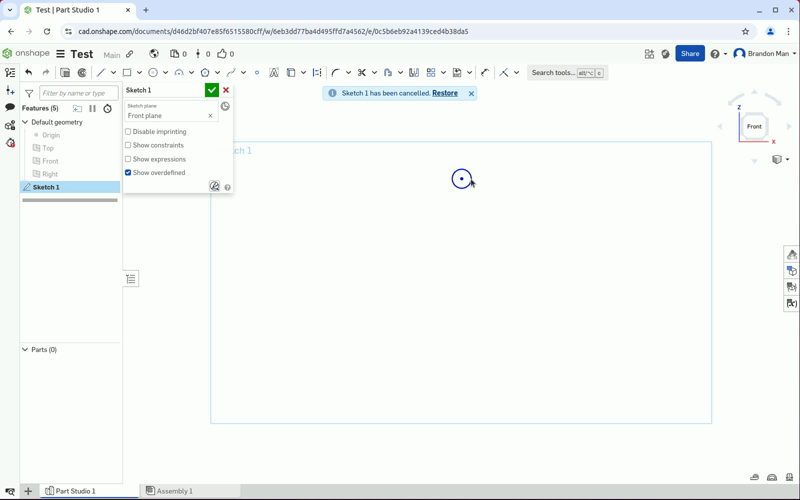
key_down(shift)
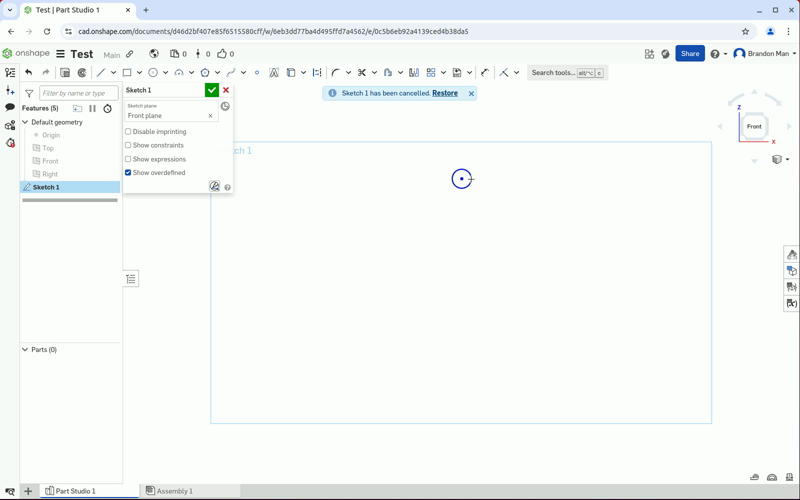
mouse_move(461, 178)
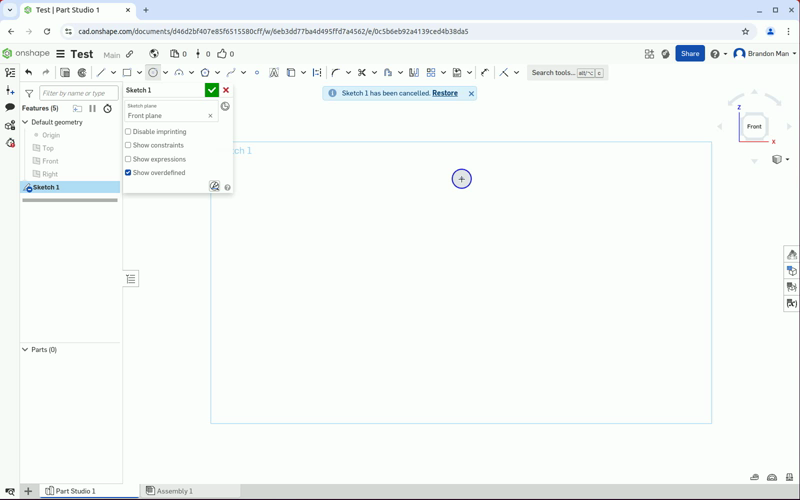
click(461, 178)
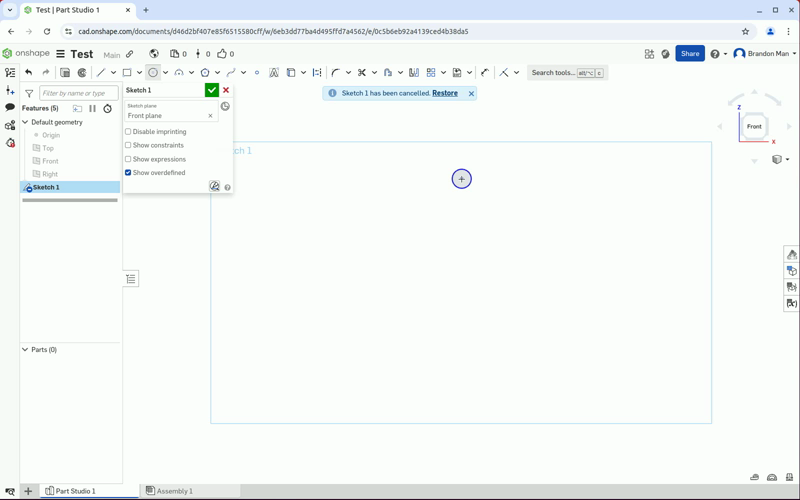
key_up(shift)
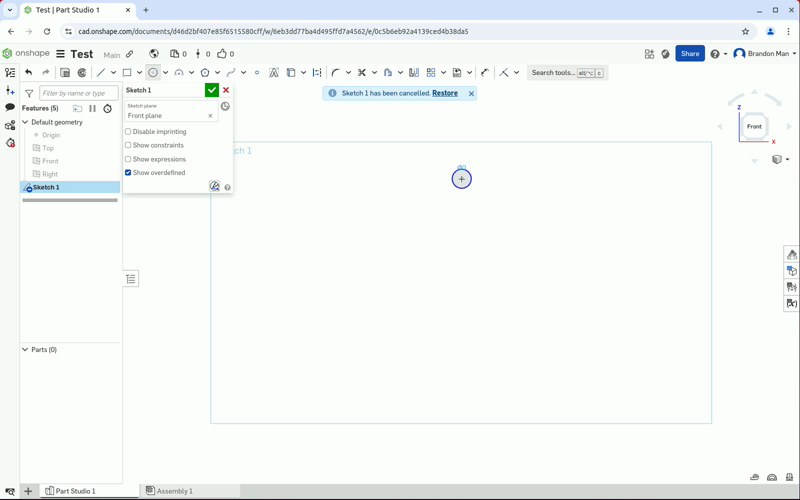
mouse_move(464, 178)
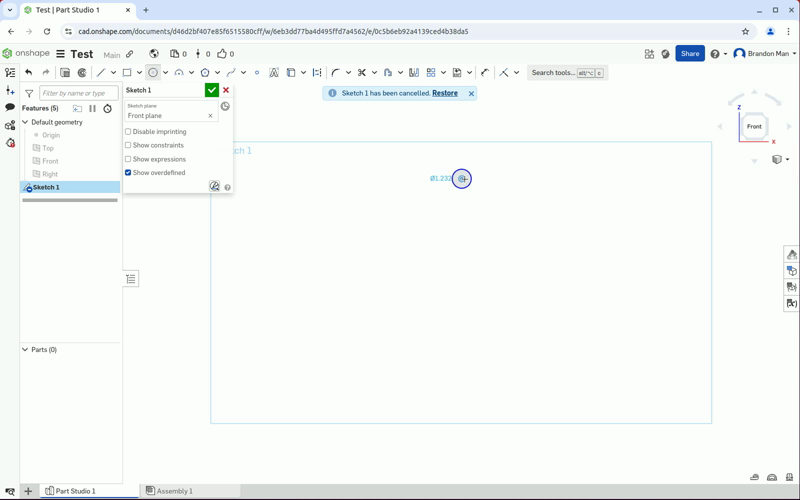
scroll(6)
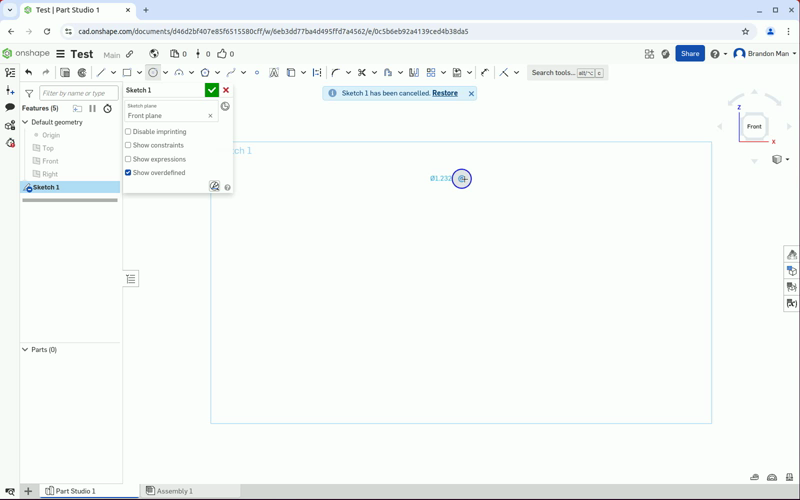
scroll(6)
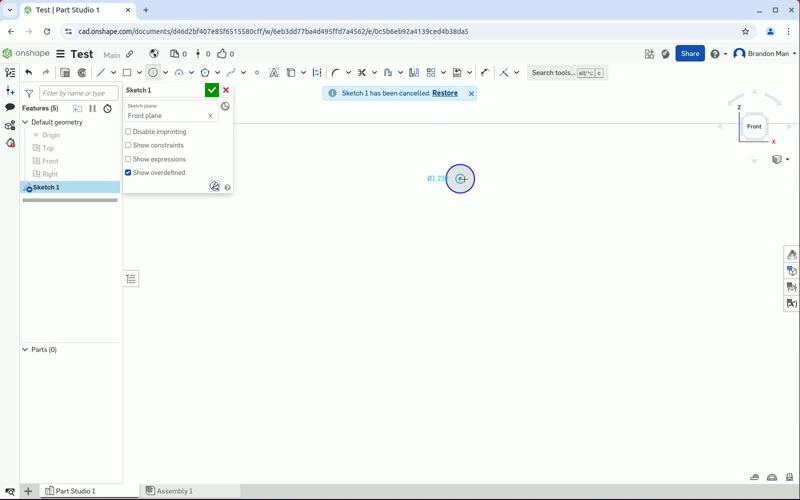
scroll(6)
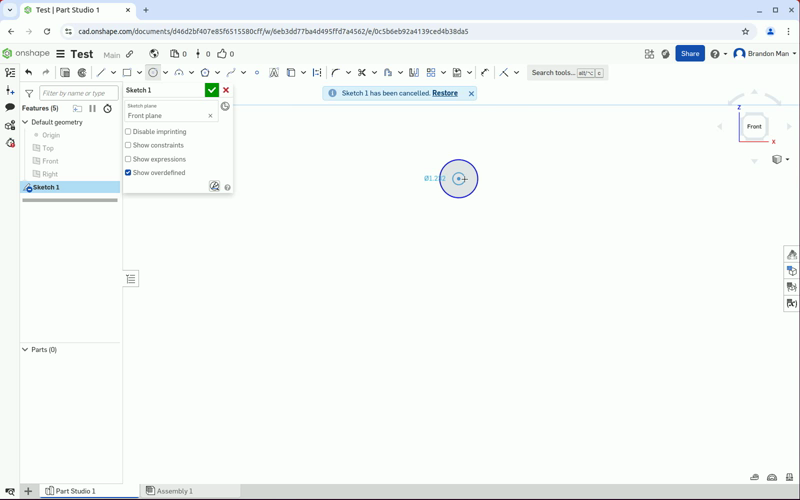
scroll(6)
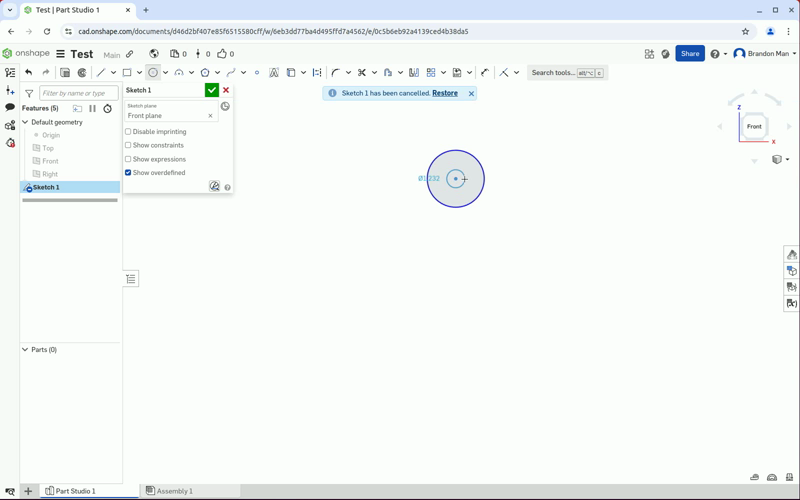
scroll(6)
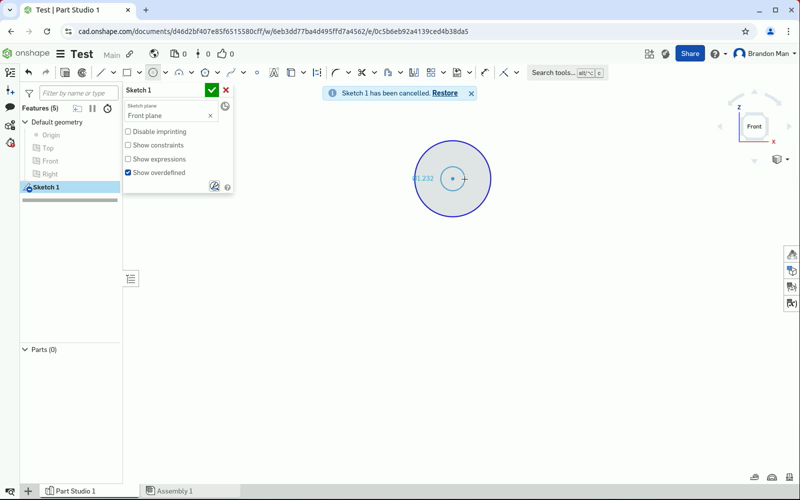
scroll(6)
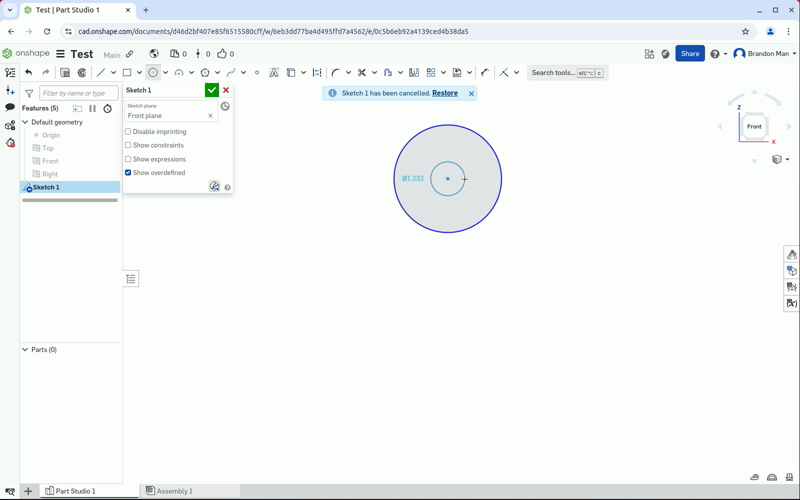
scroll(6)
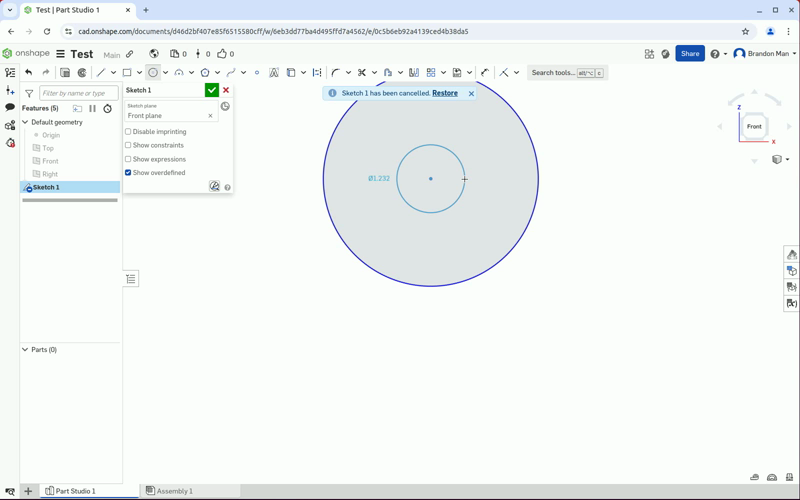
click(464, 178)
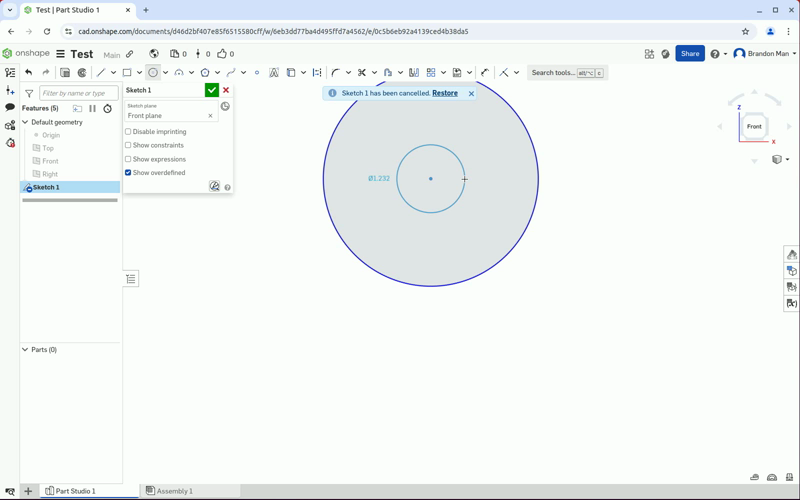
scroll(-6)
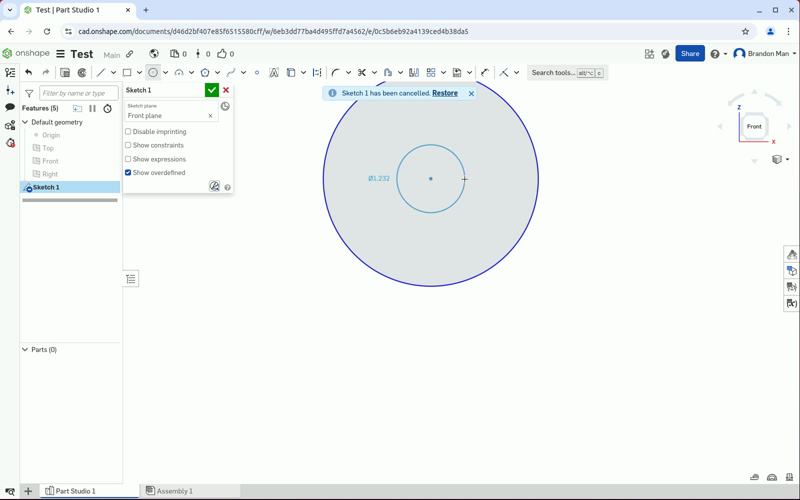
scroll(-6)
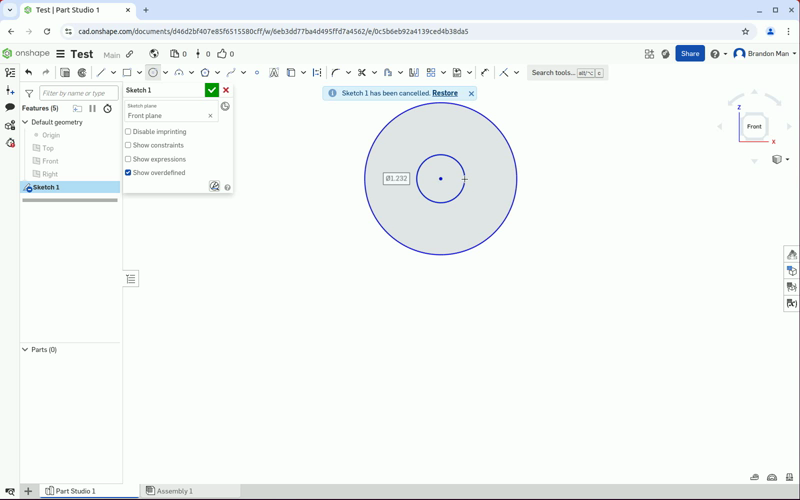
scroll(-6)
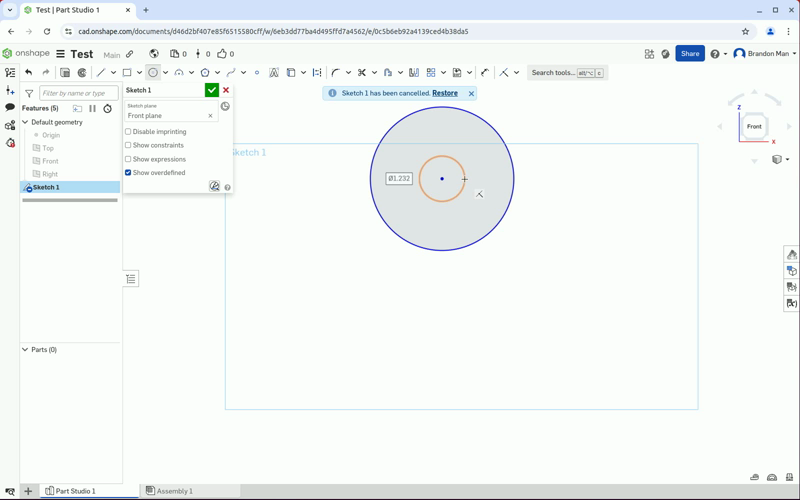
scroll(-6)
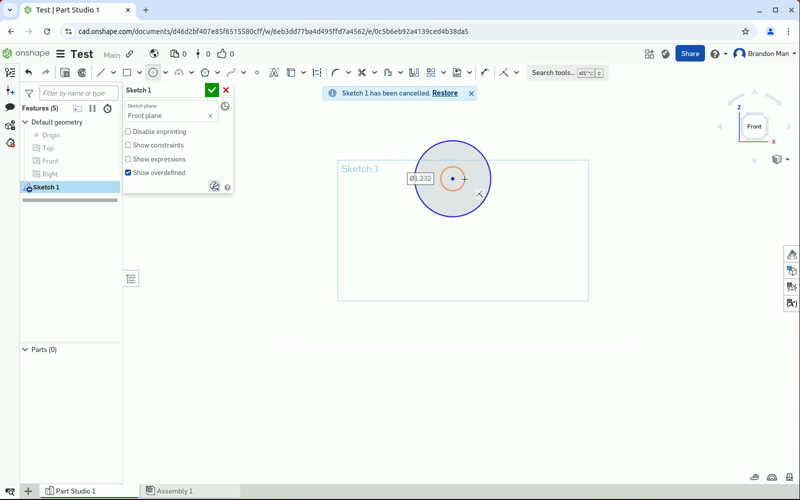
scroll(-6)
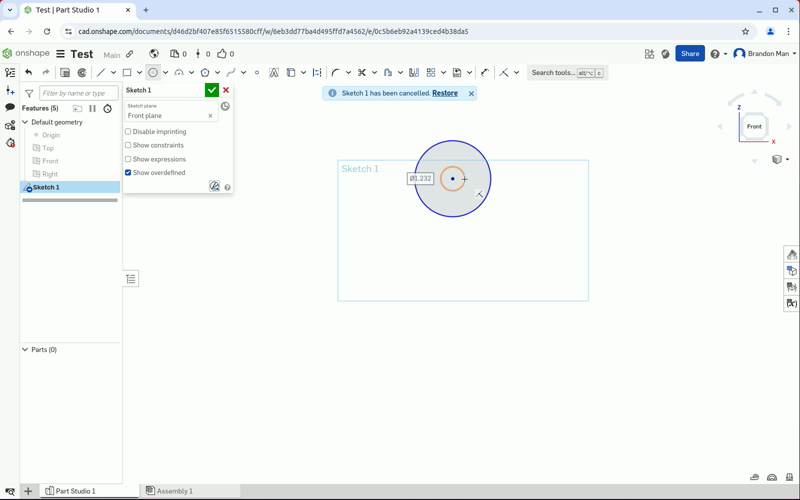
scroll(-6)
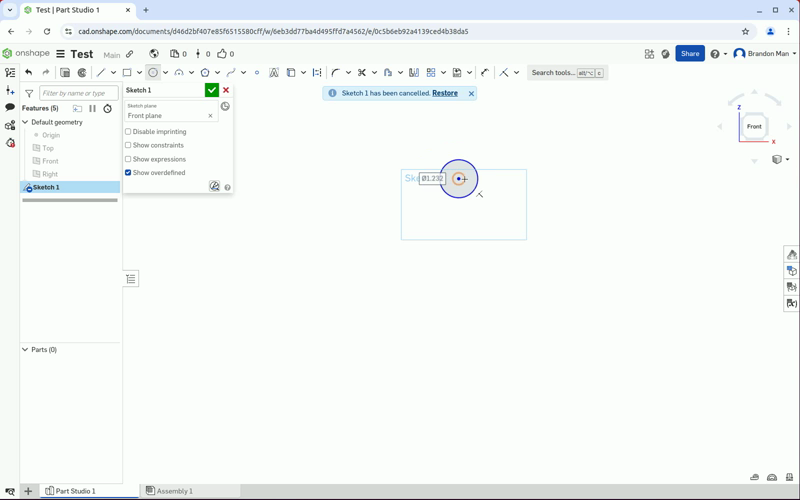
scroll(-6)
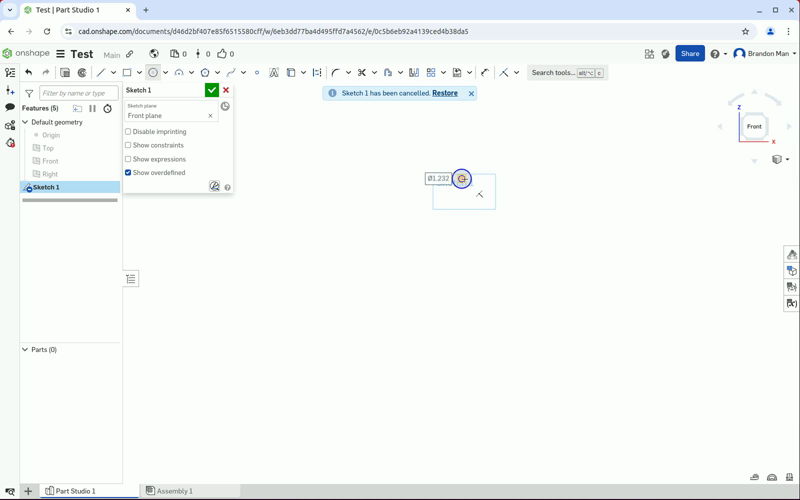
key(esc)
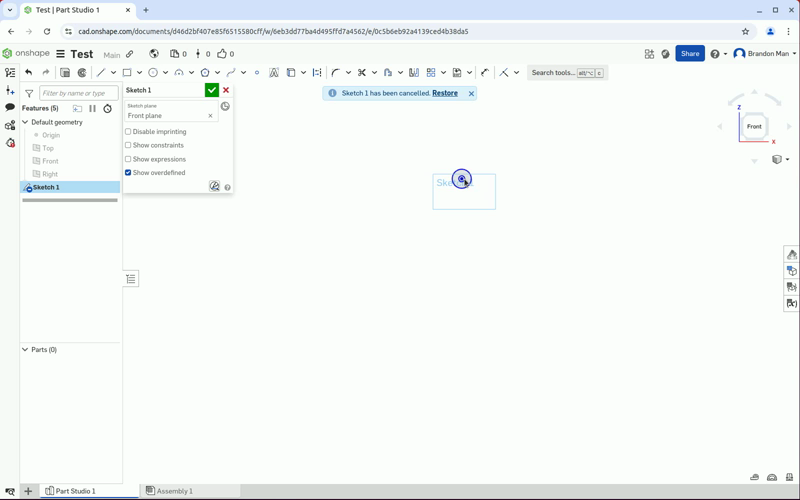
mouse_move(465, 173)
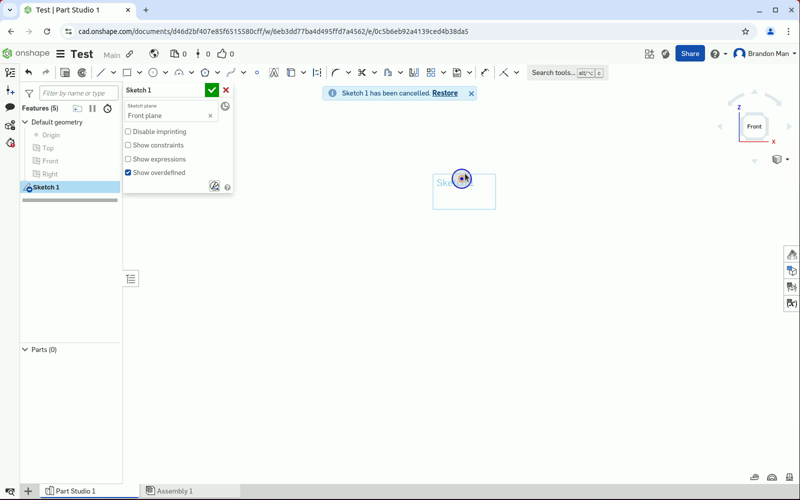
scroll(6)
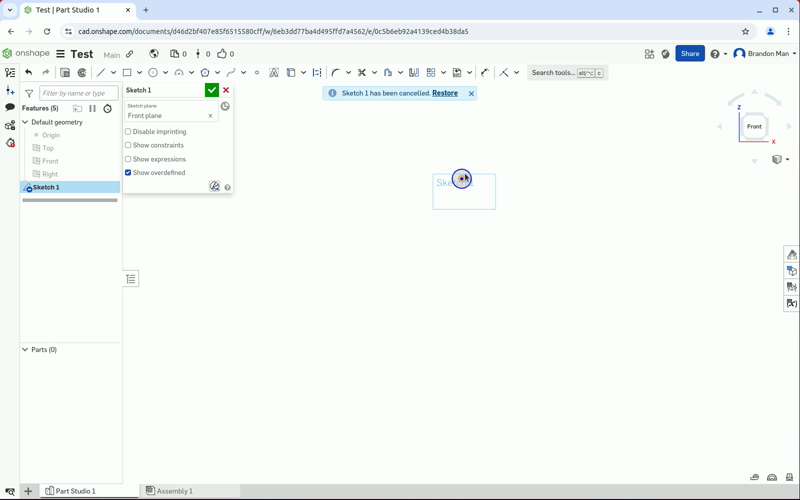
scroll(6)
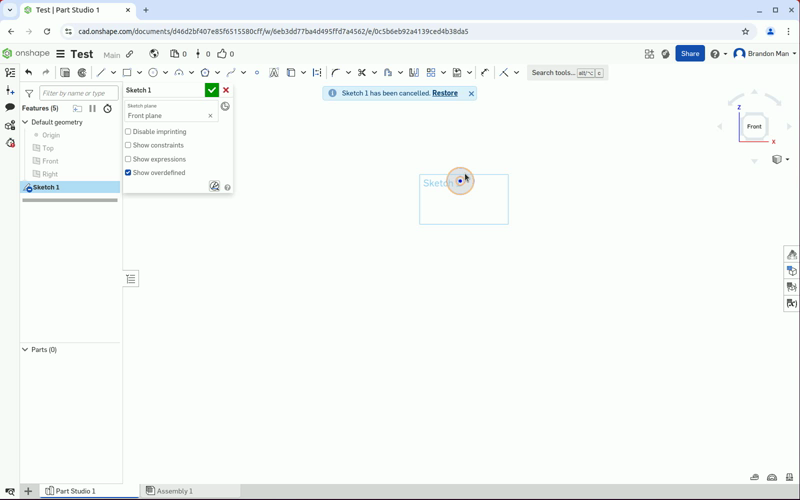
scroll(6)
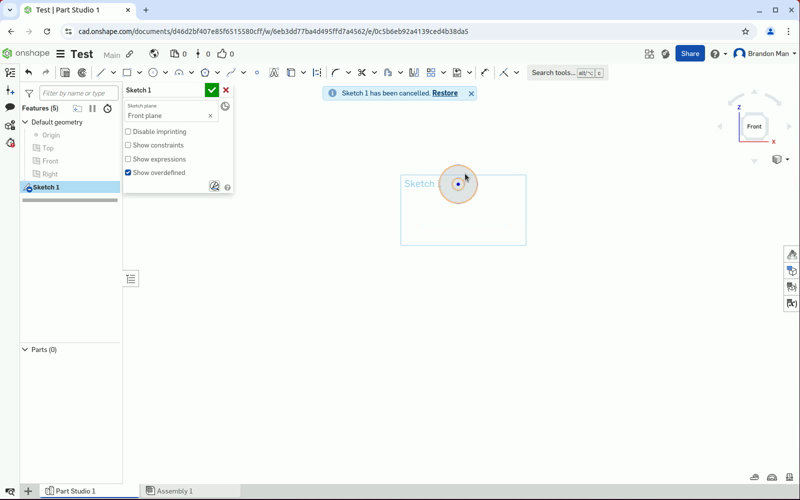
scroll(6)
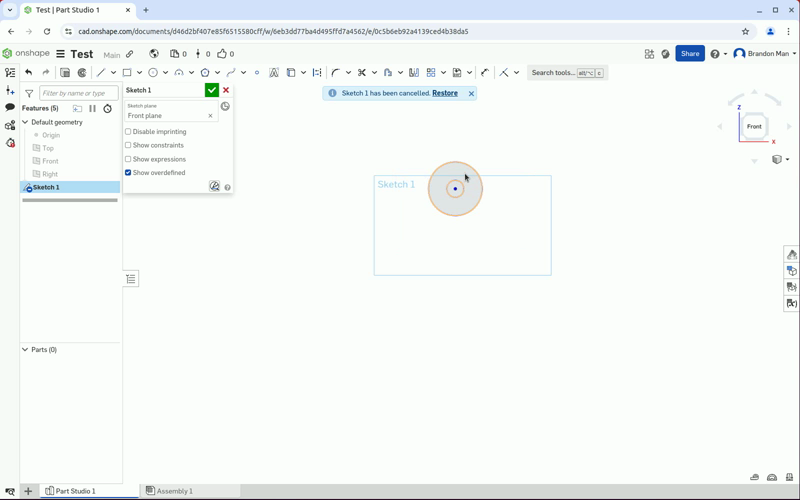
scroll(6)
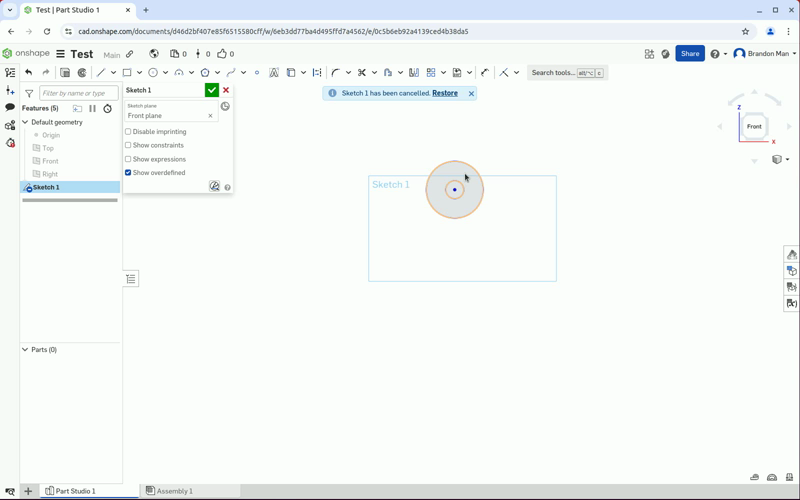
scroll(6)
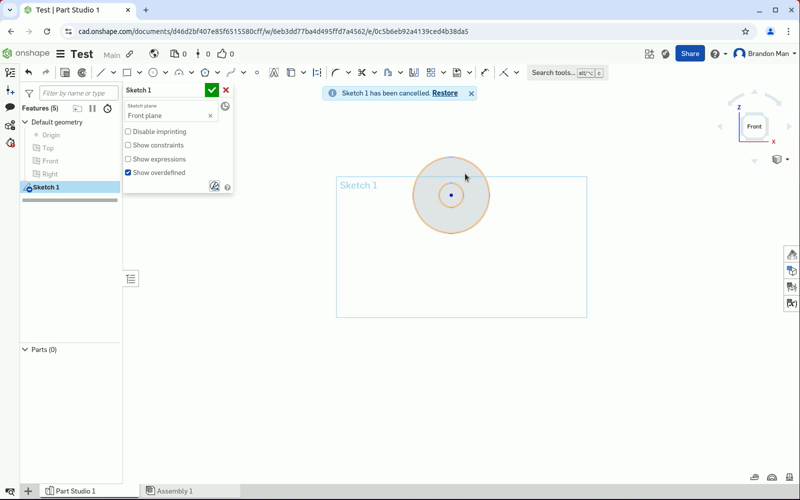
scroll(6)
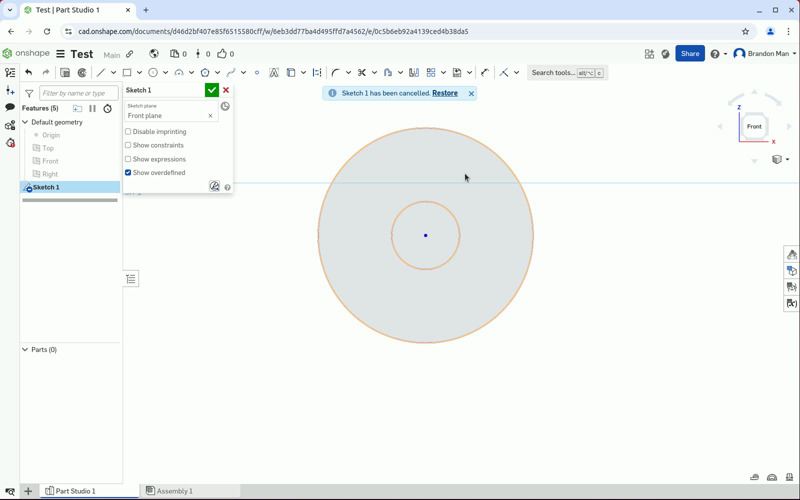
click(465, 173)
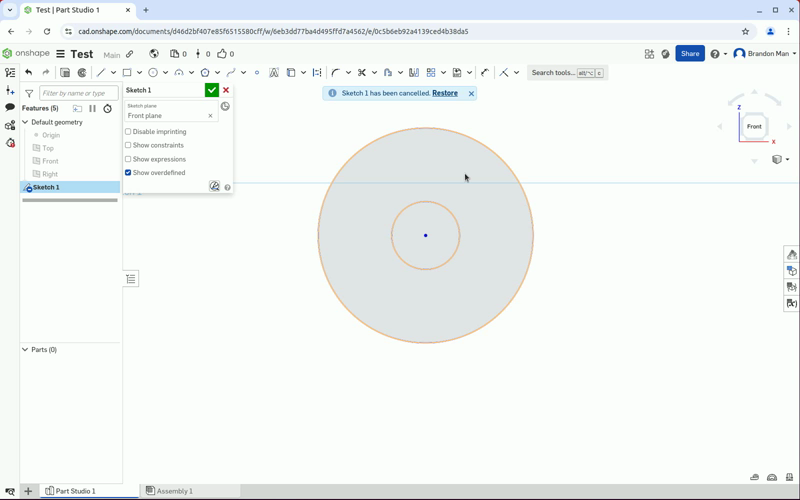
scroll(-6)
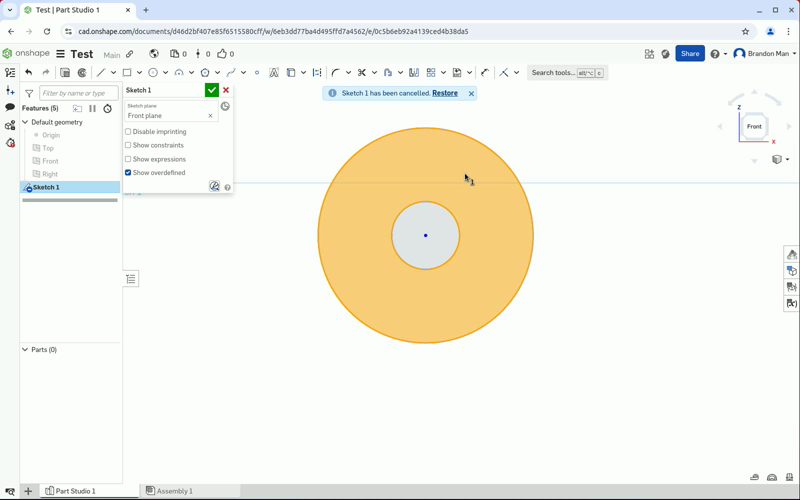
scroll(-6)
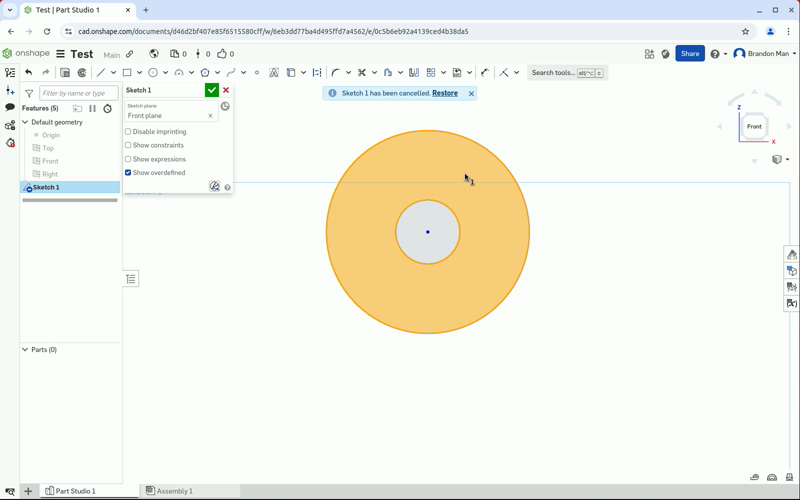
scroll(-6)
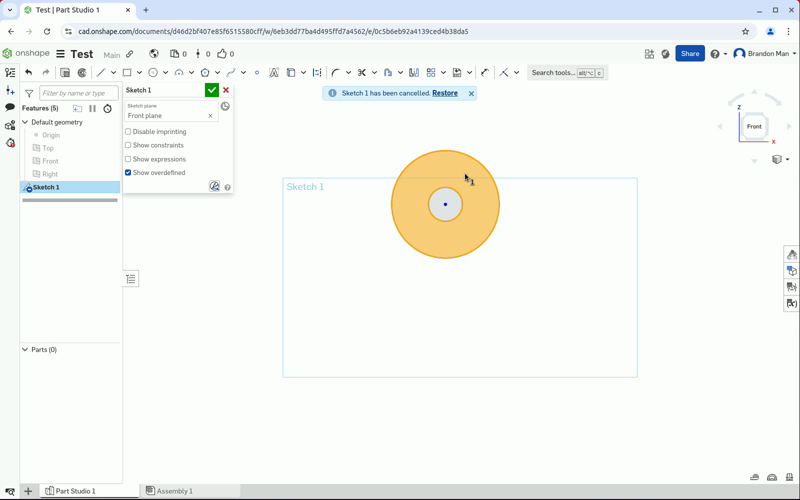
scroll(-6)
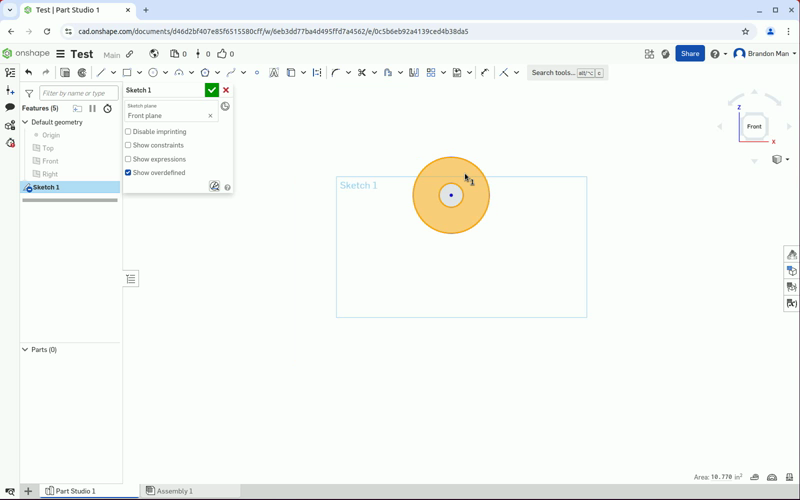
scroll(-6)
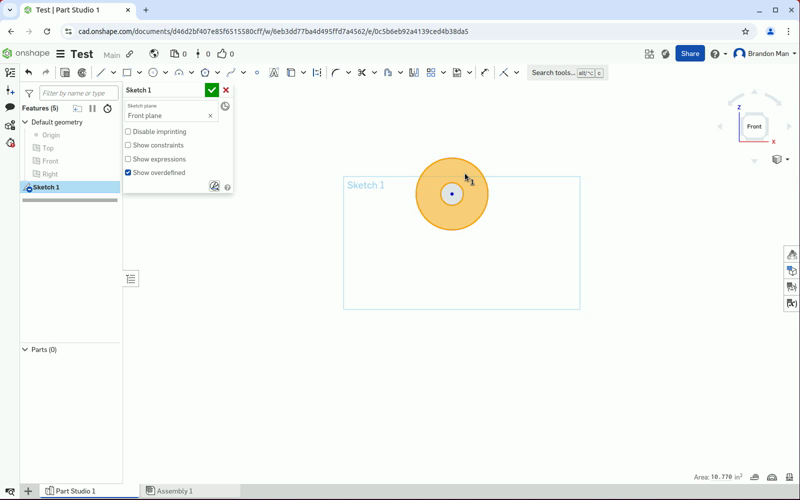
scroll(-6)
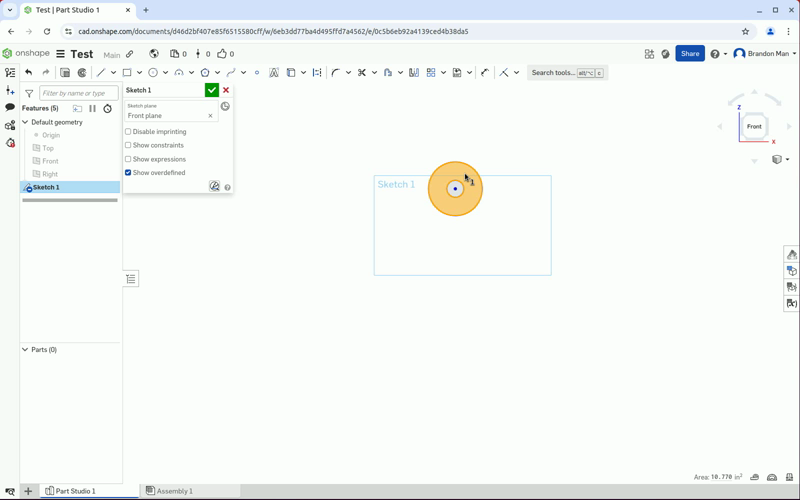
scroll(-6)
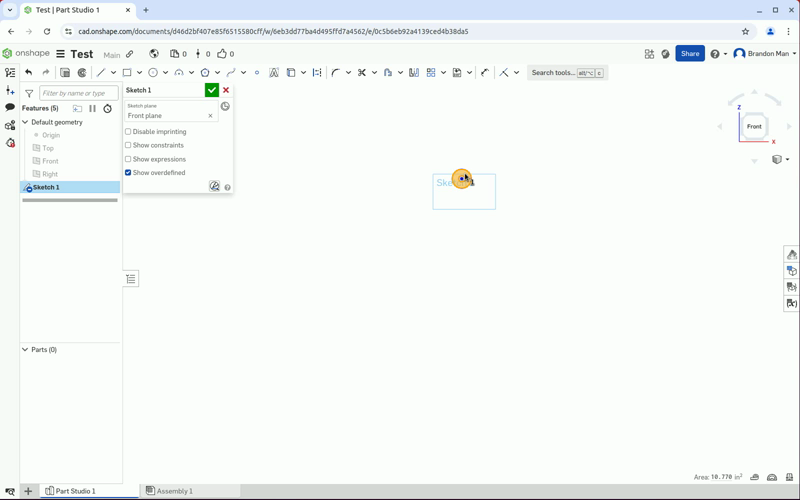
mouse_move(73, 352)
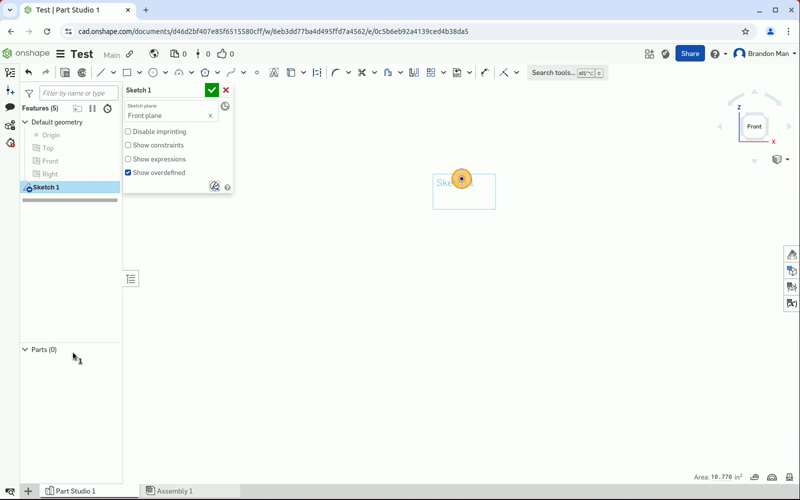
key(shift+y)
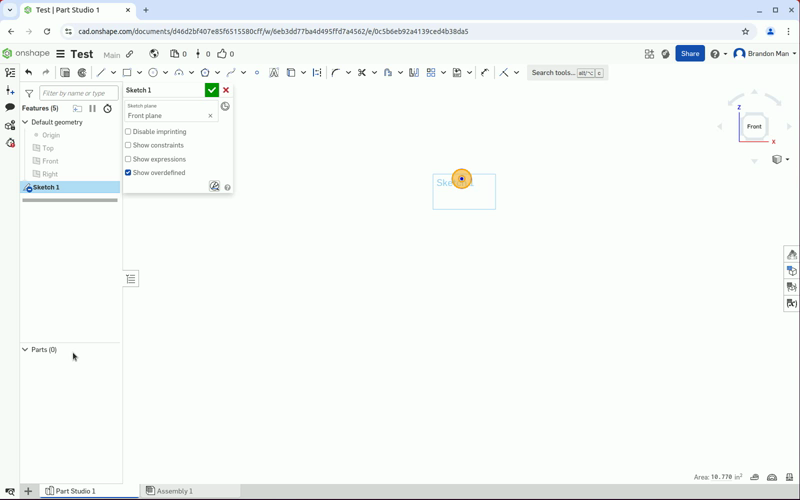
key(shift+e)
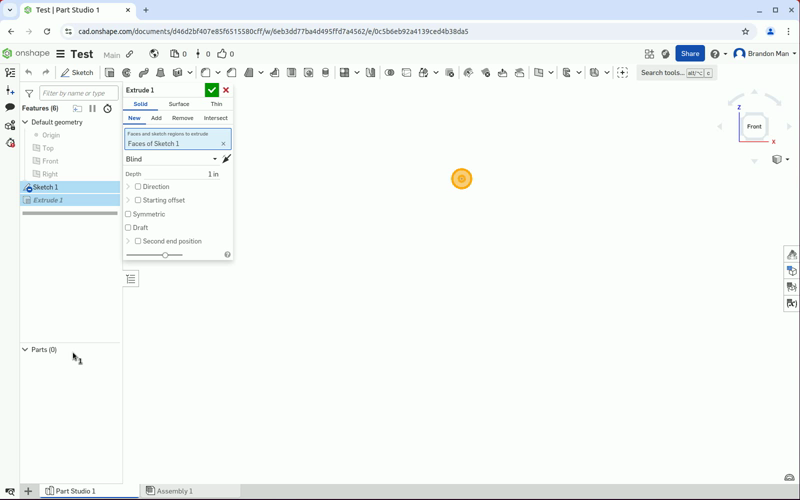
mouse_move(143, 106)
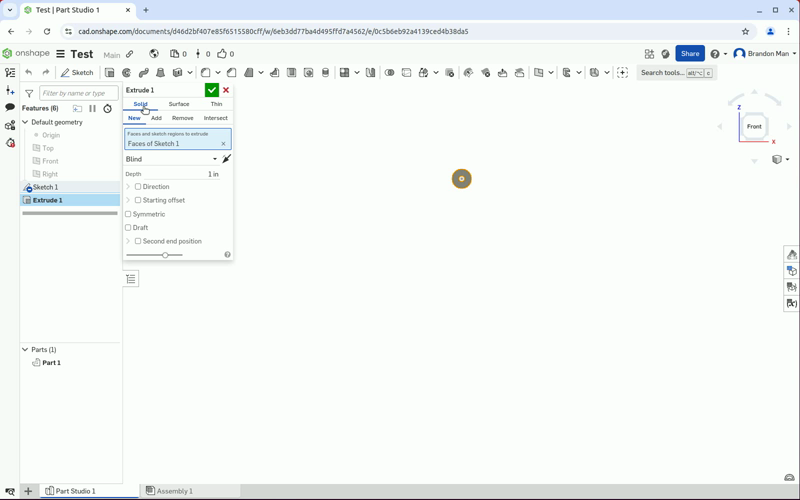
click(143, 106)
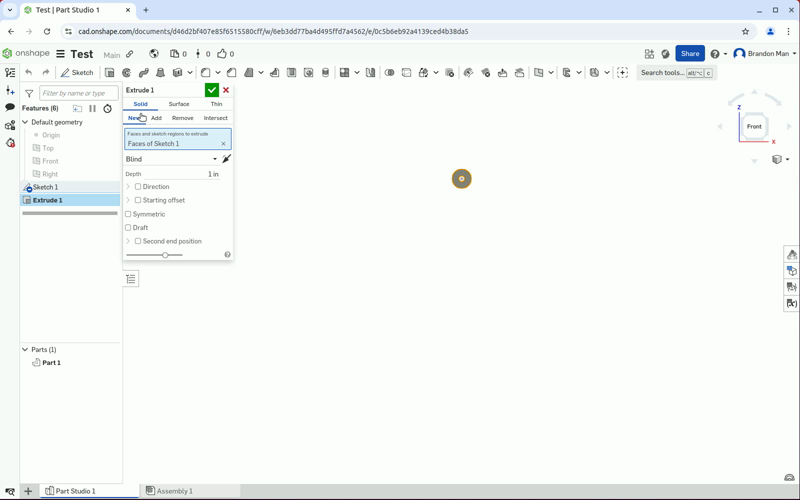
mouse_move(137, 120)
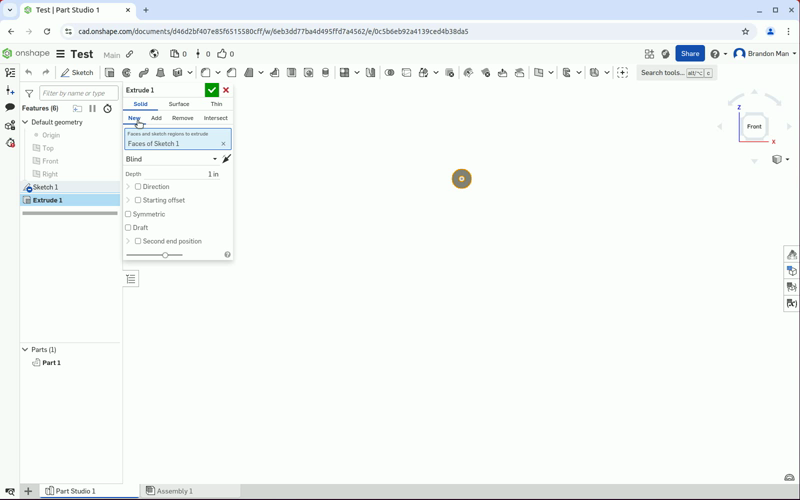
click(137, 120)
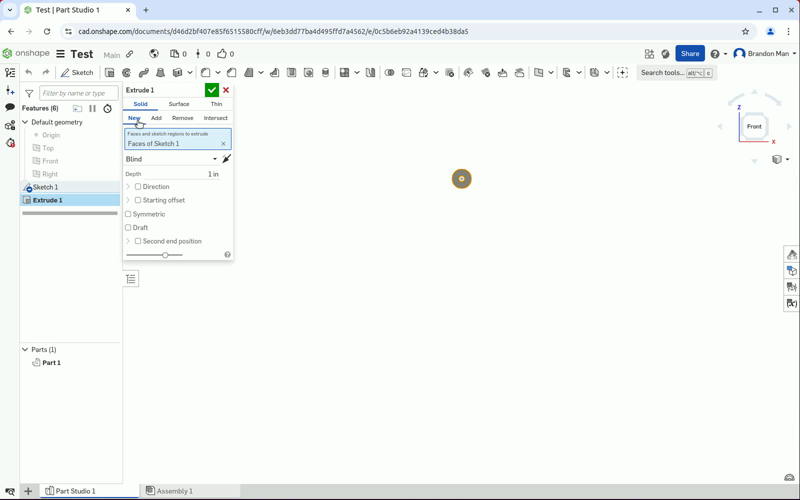
key(tab, 4)
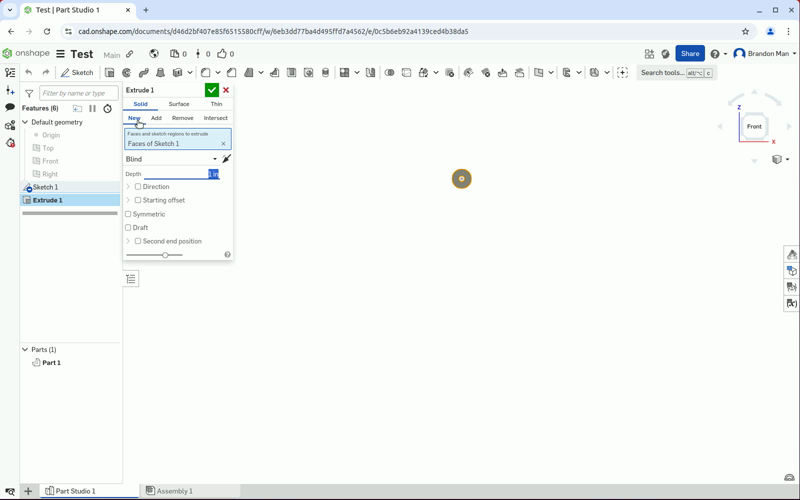
text(0.481)
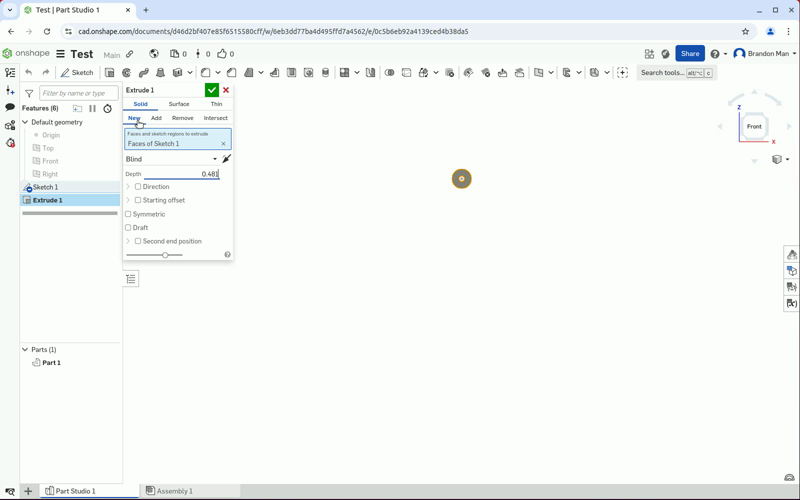
key(enter)
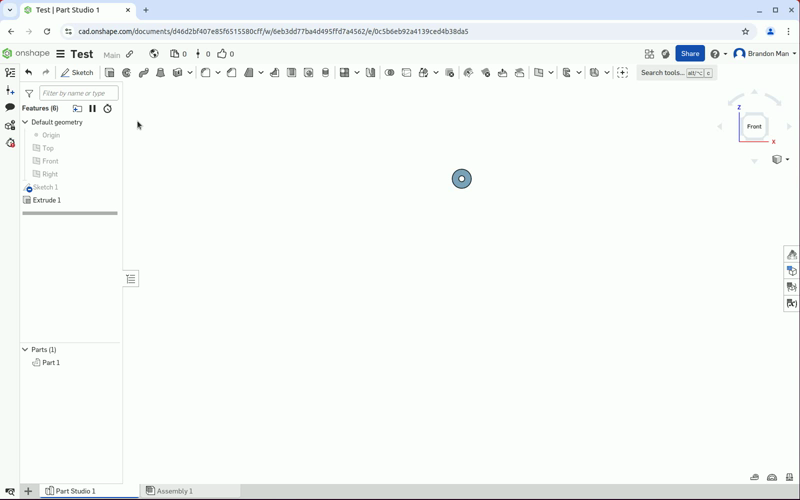
key(shift+h)
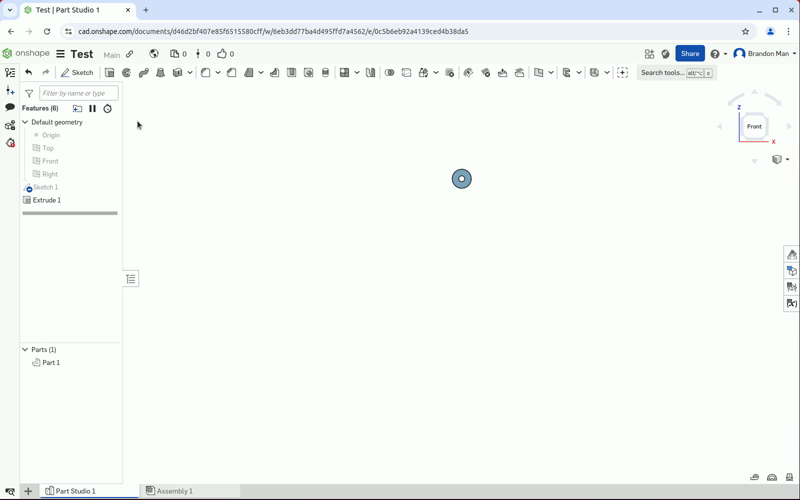
key(shift+h)
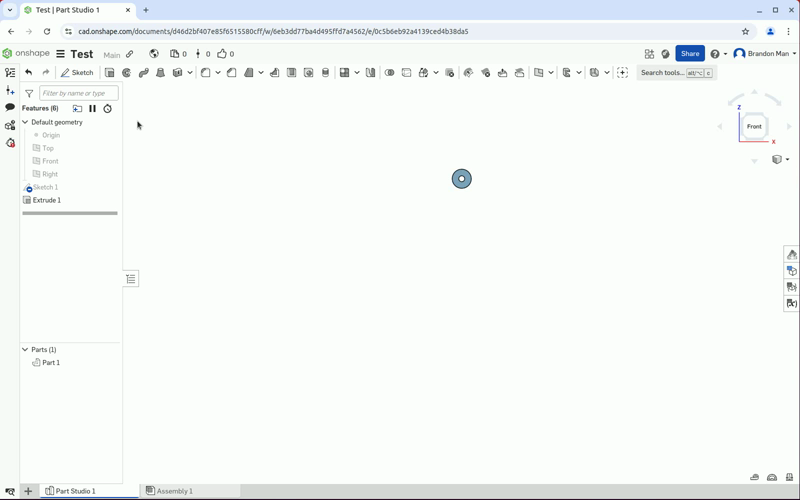
mouse_move(73, 189)
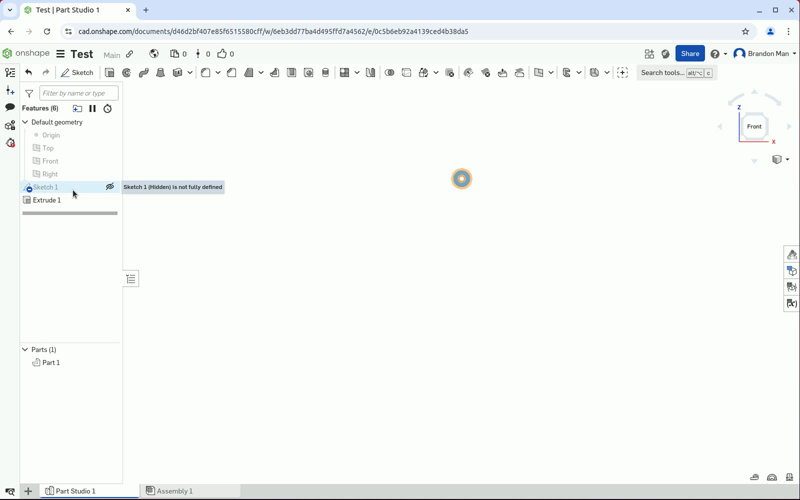
click(73, 189)
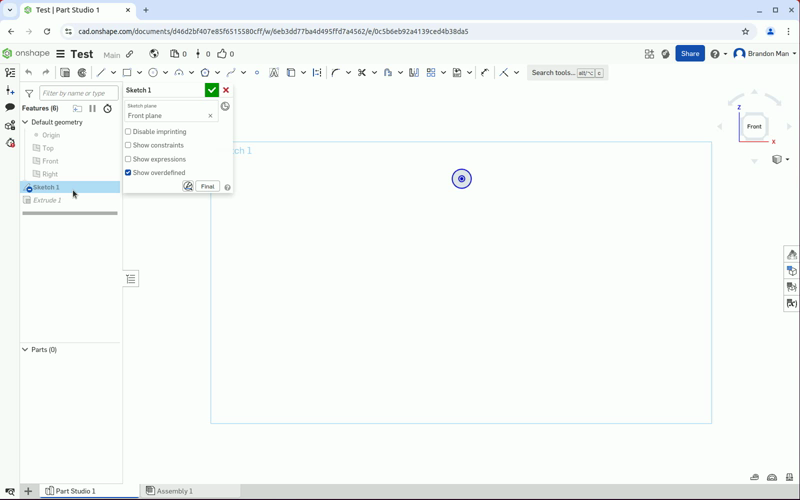
mouse_move(229, 92)
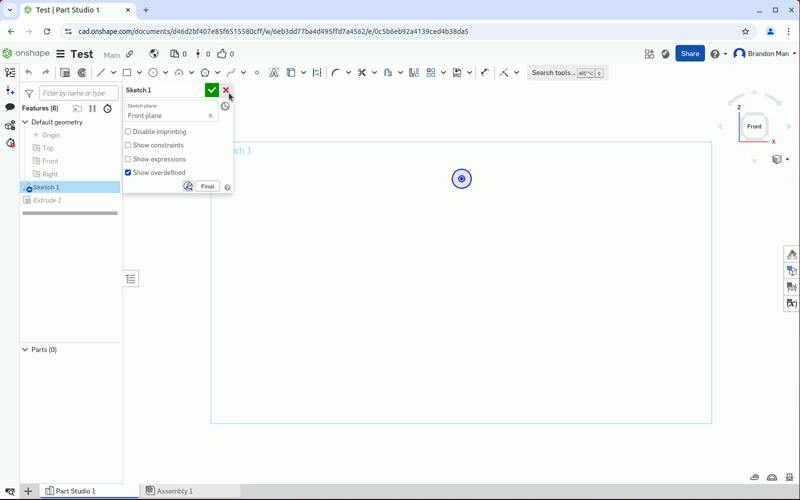
click(229, 92)
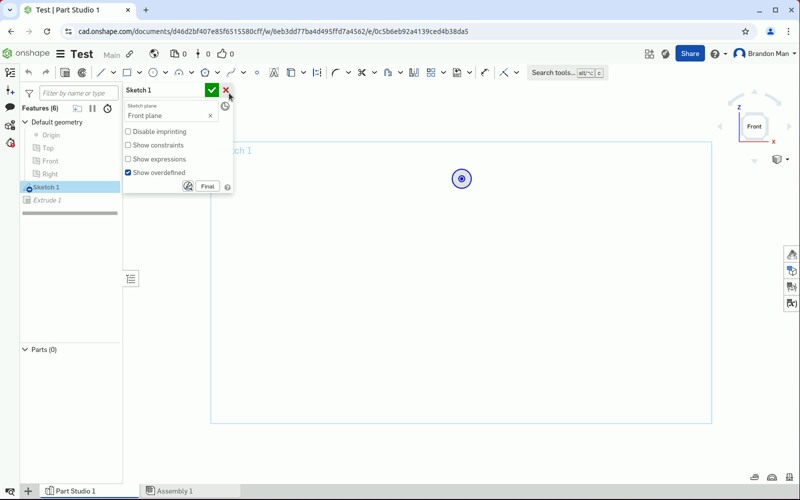
key(shift+s)
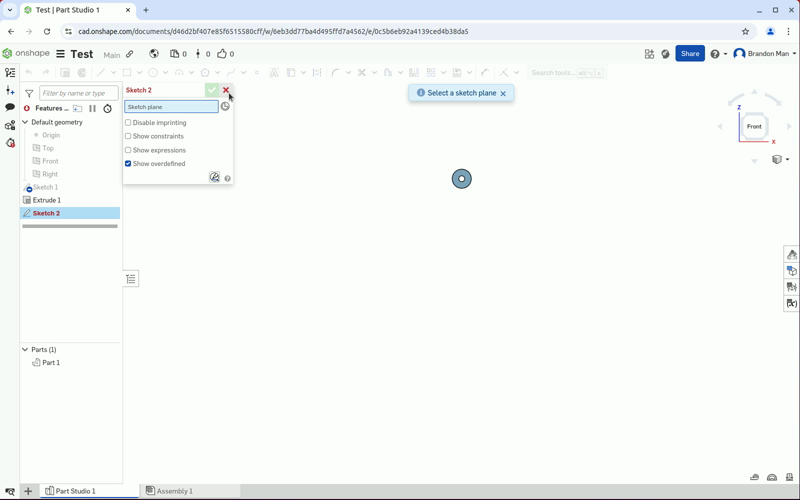
mouse_move(73, 163)
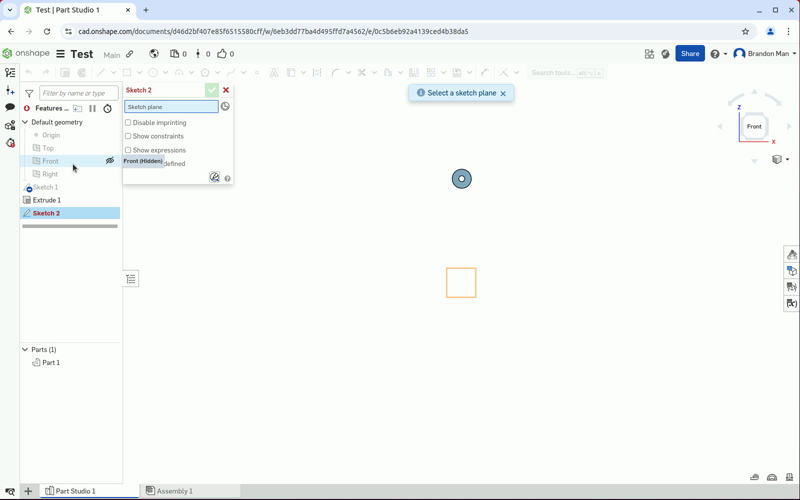
click(73, 163)
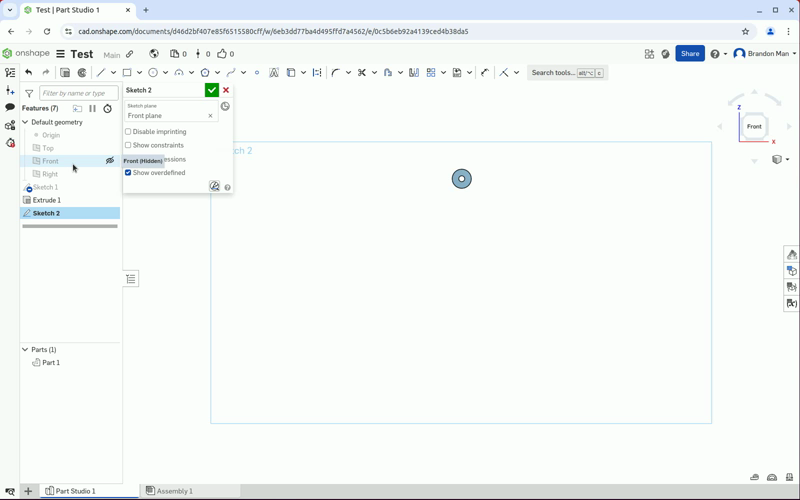
mouse_move(73, 352)
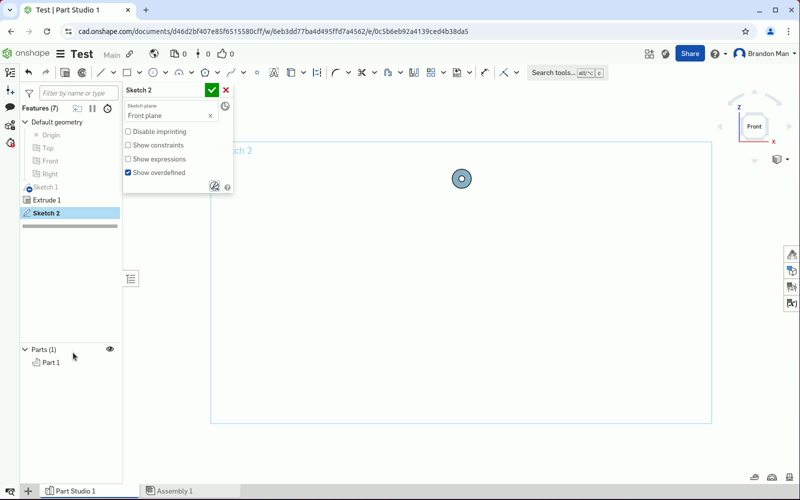
key(y)
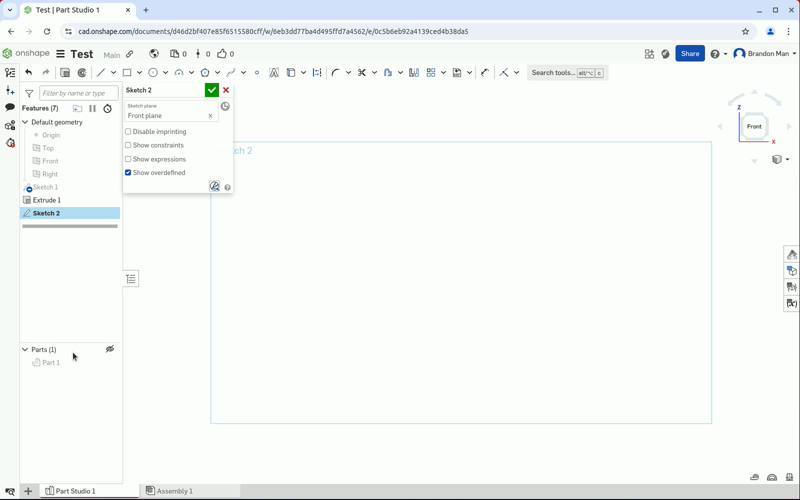
key(c)
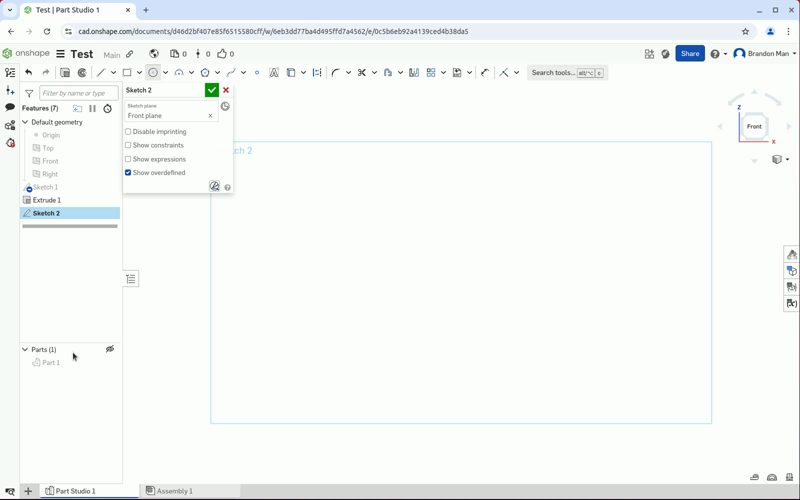
key_down(shift)
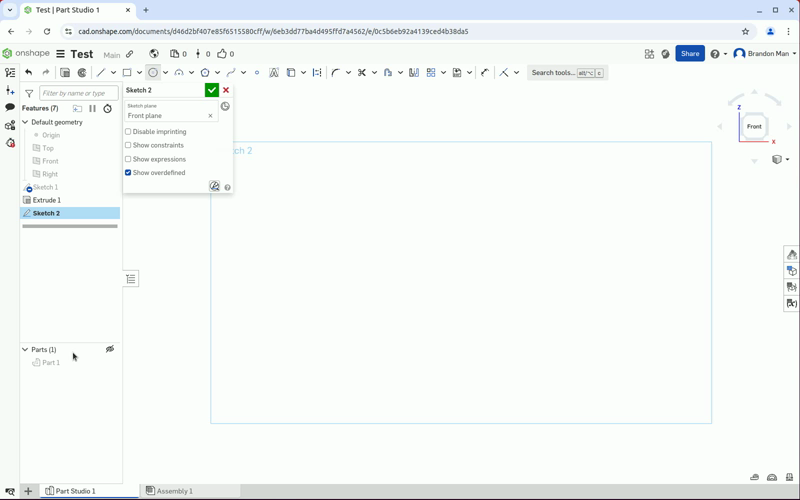
mouse_move(461, 282)
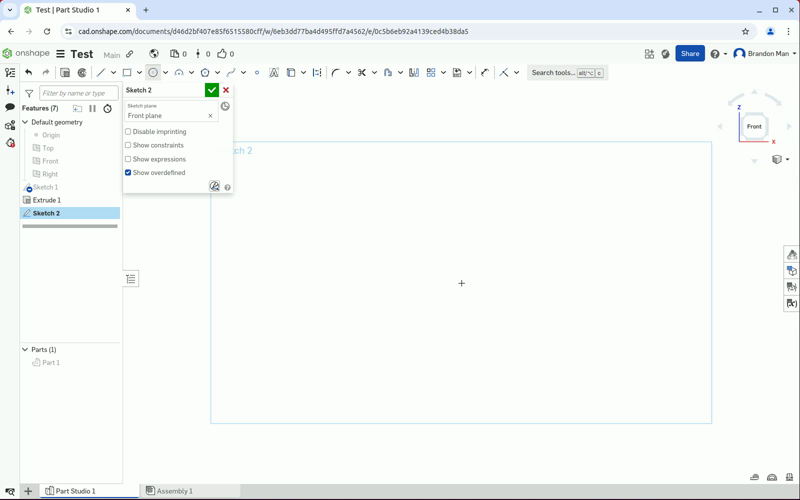
click(461, 282)
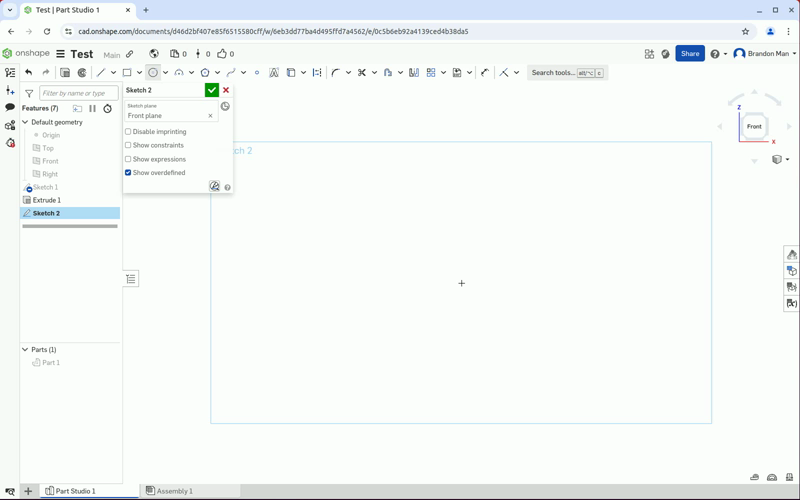
key_up(shift)
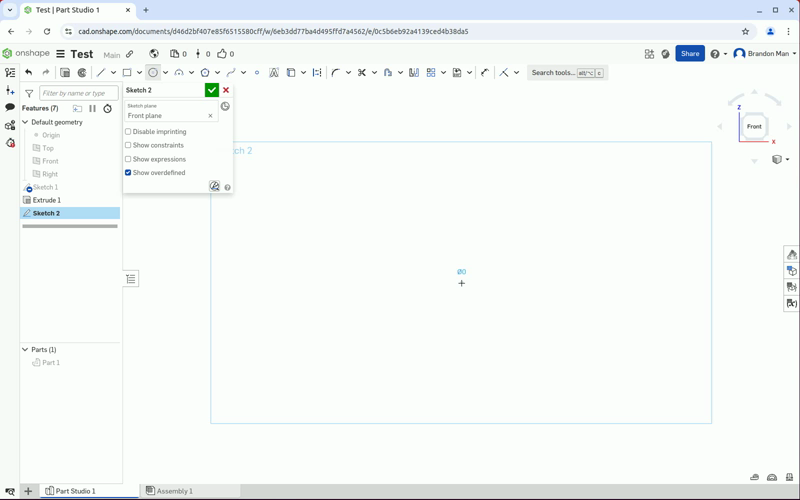
mouse_move(471, 282)
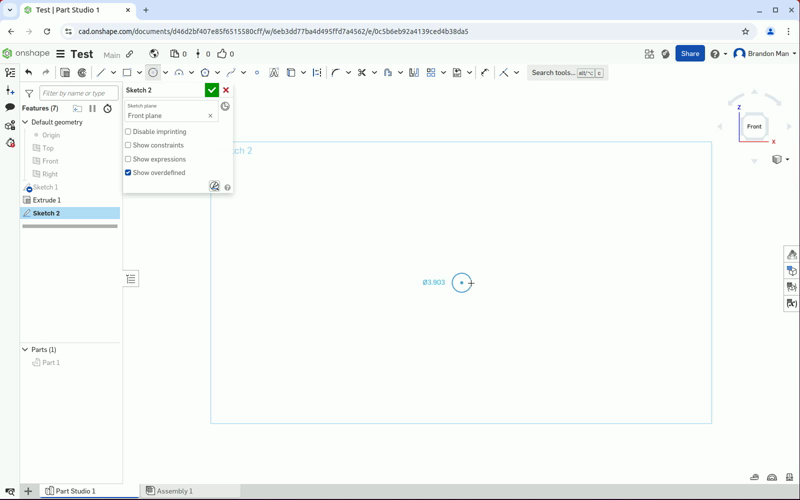
click(471, 282)
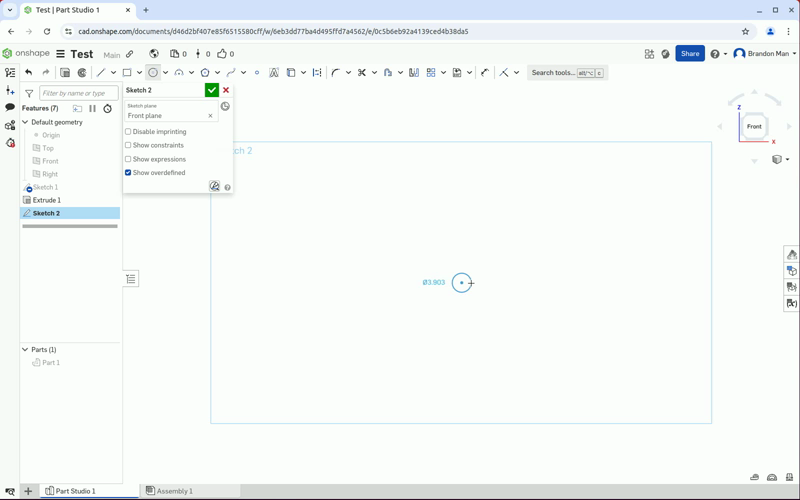
key(esc)
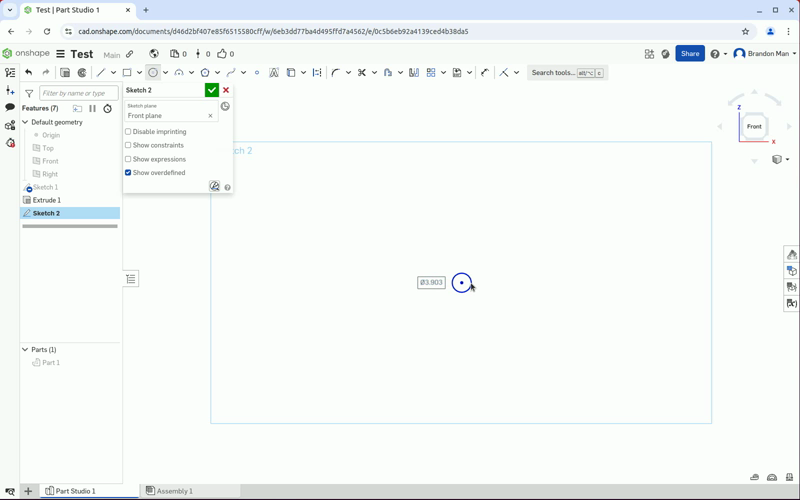
key(c)
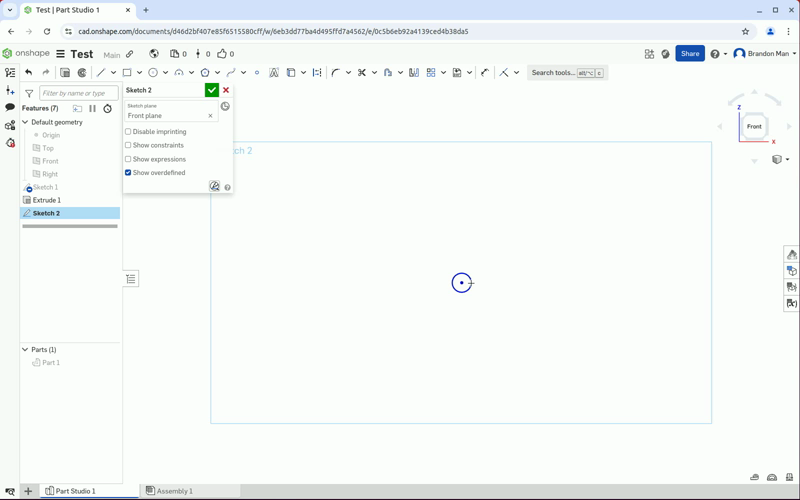
key_down(shift)
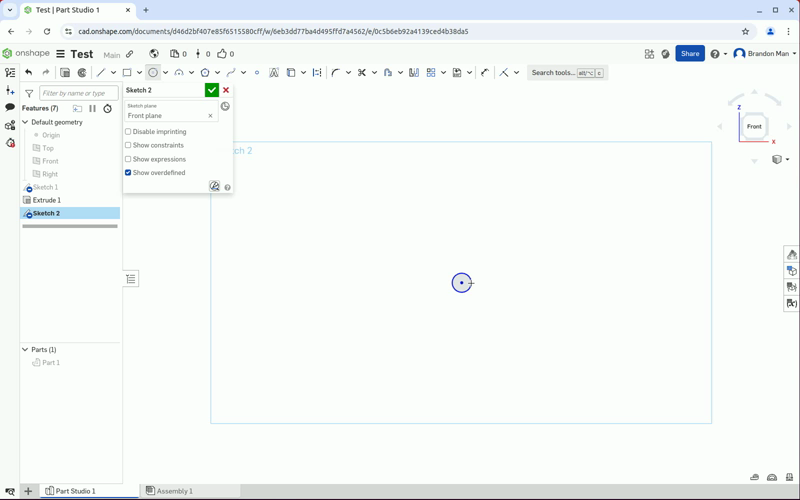
mouse_move(461, 282)
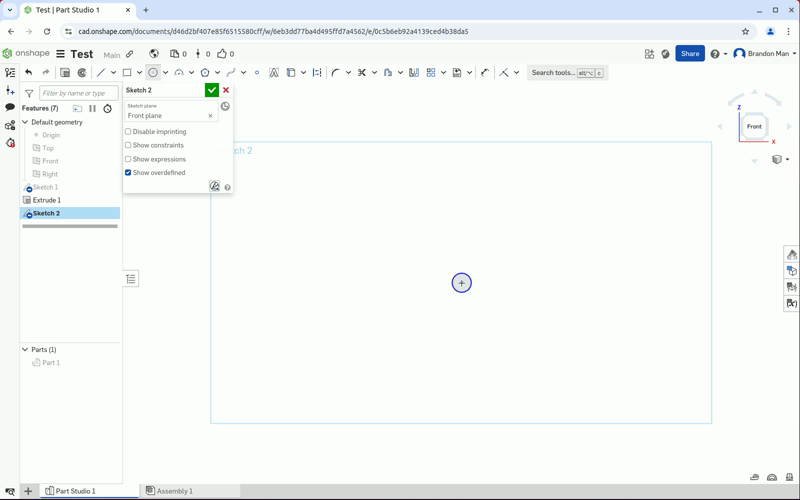
click(461, 282)
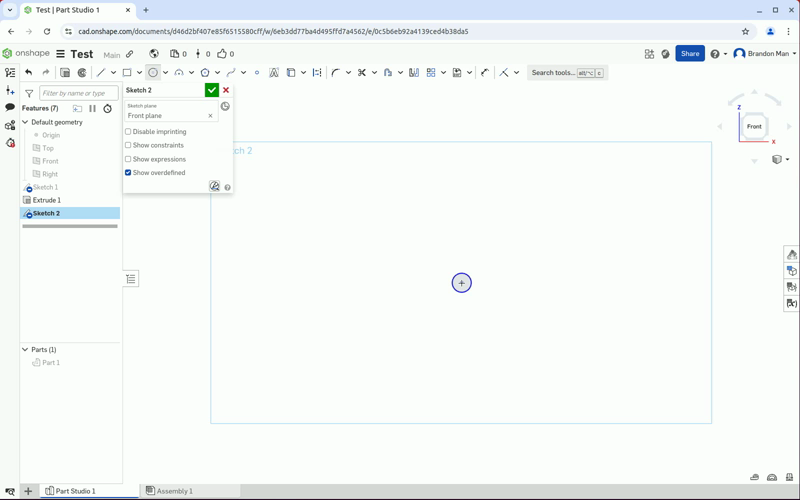
key_up(shift)
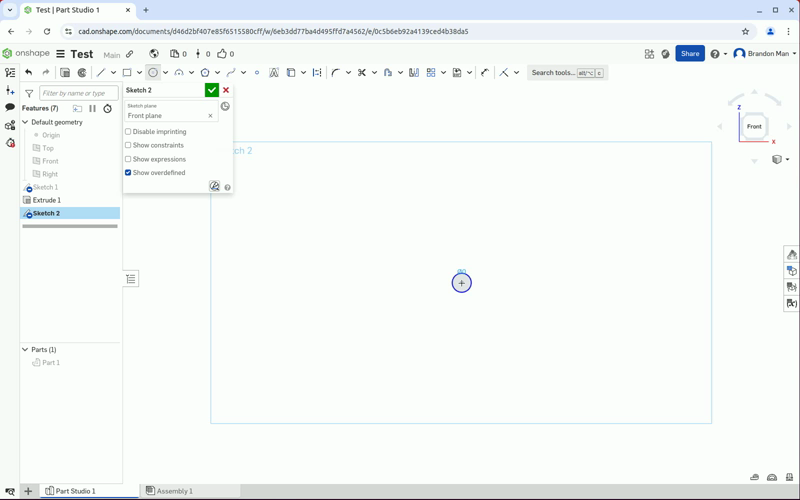
mouse_move(464, 282)
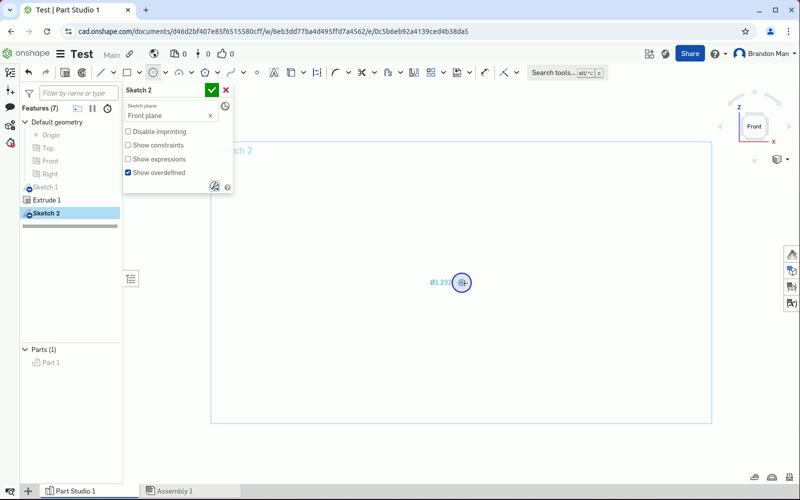
scroll(6)
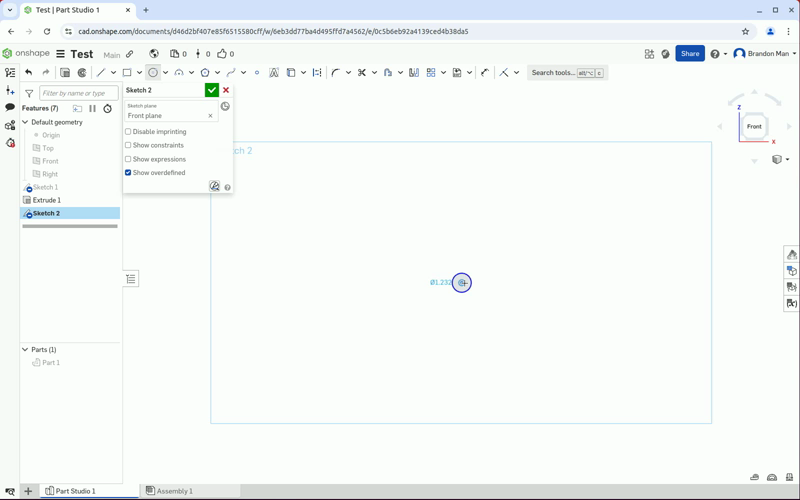
scroll(6)
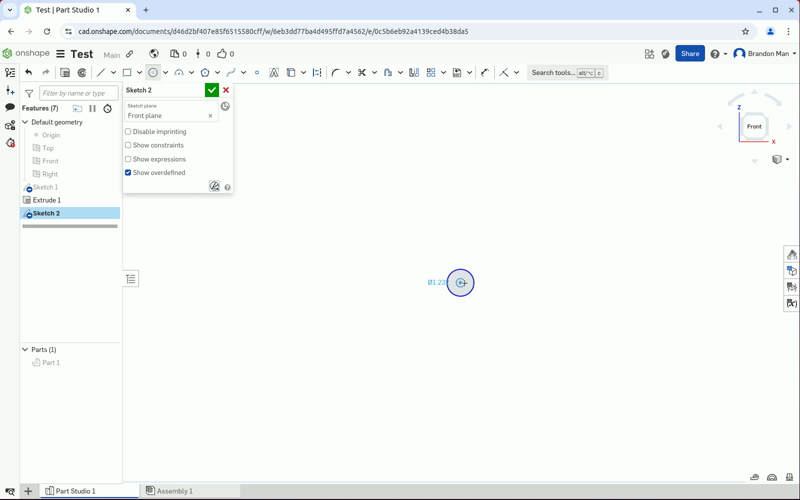
scroll(6)
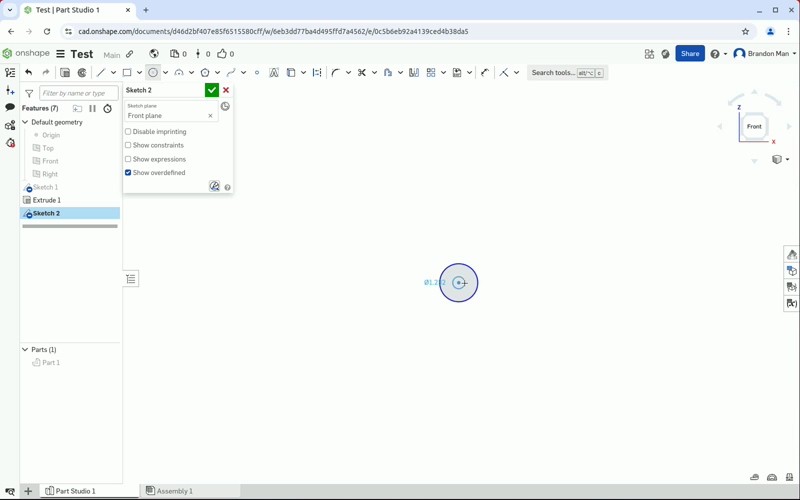
scroll(6)
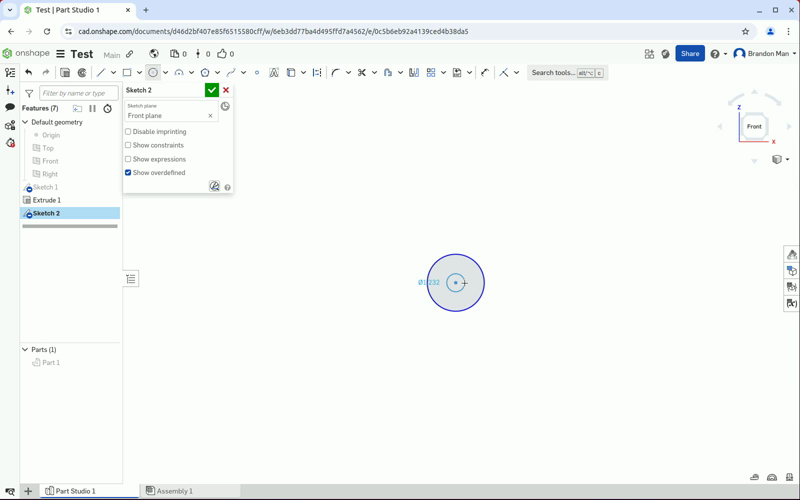
scroll(6)
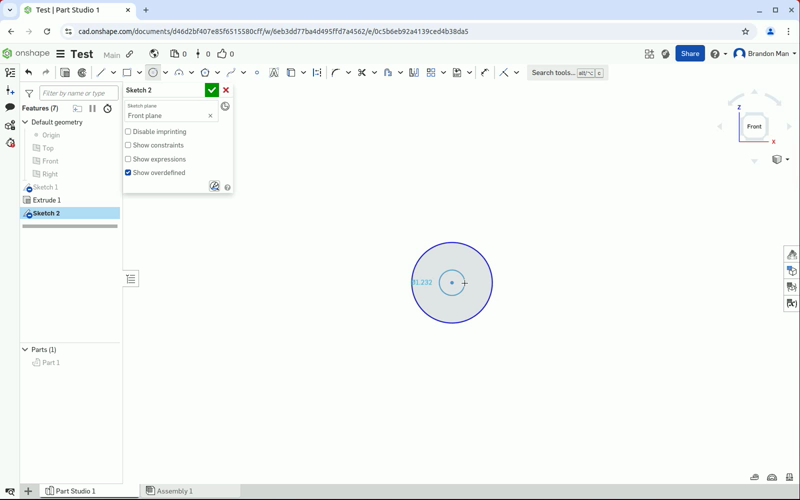
scroll(6)
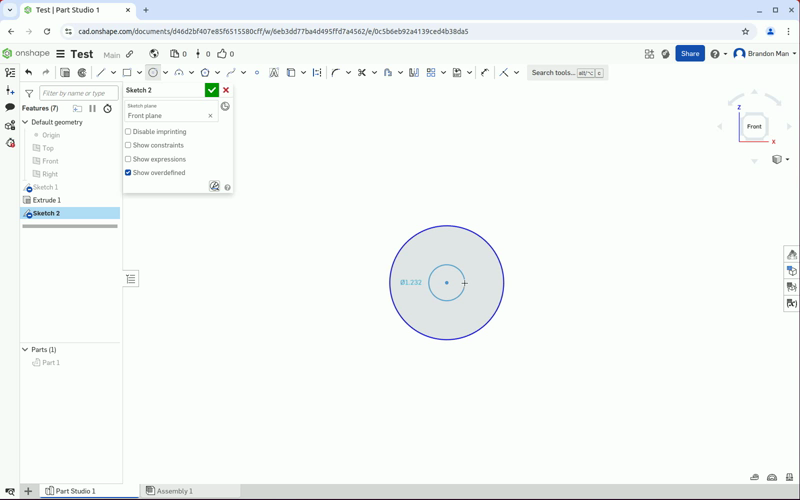
scroll(6)
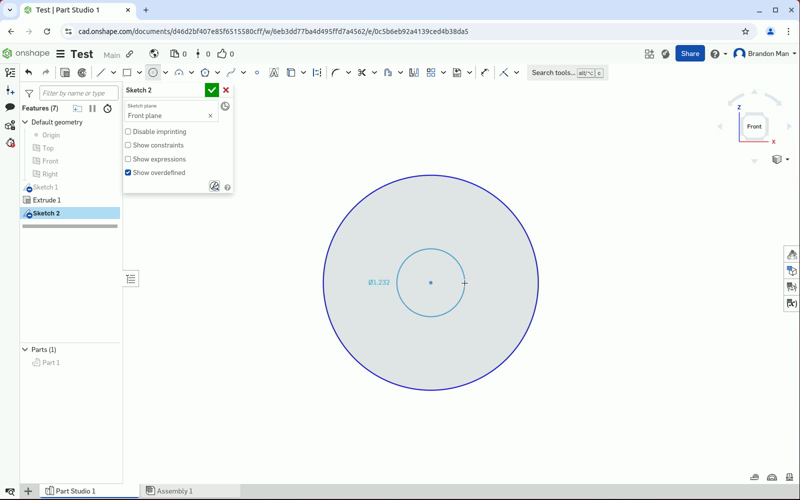
click(464, 282)
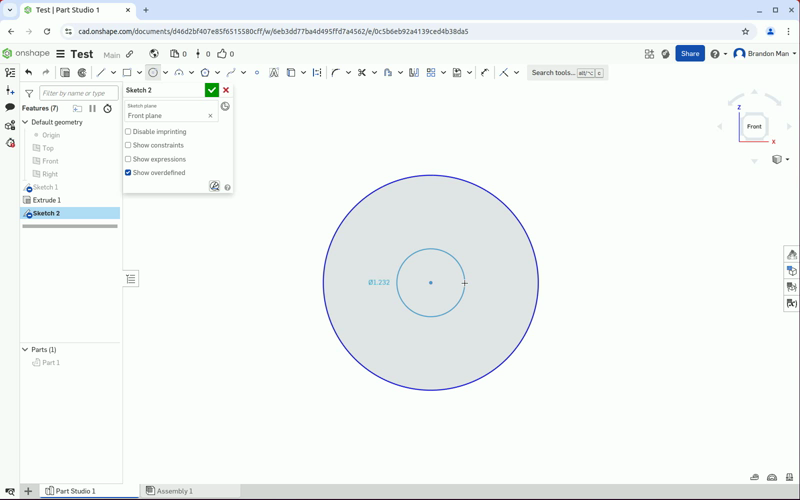
scroll(-6)
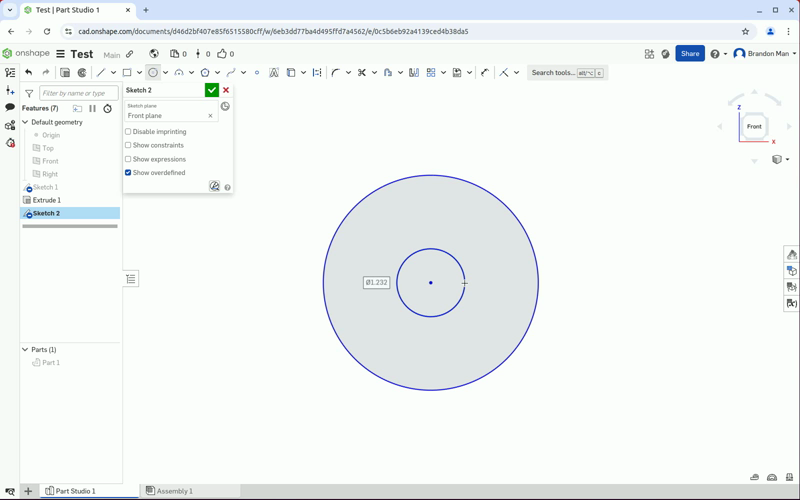
scroll(-6)
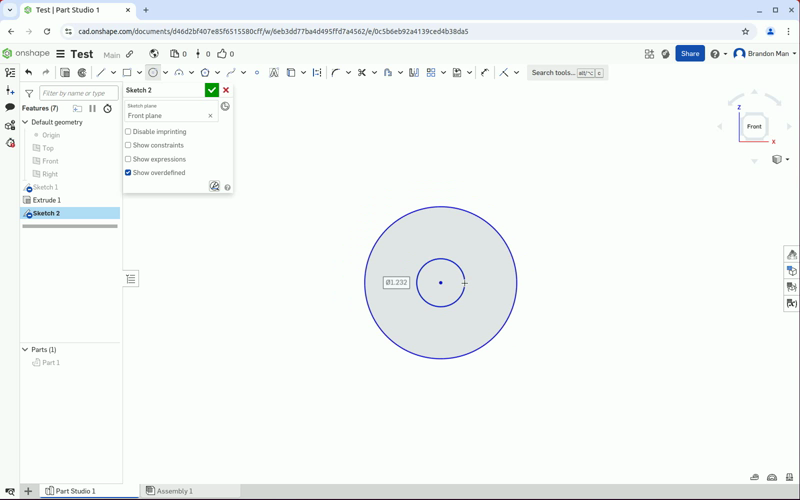
scroll(-6)
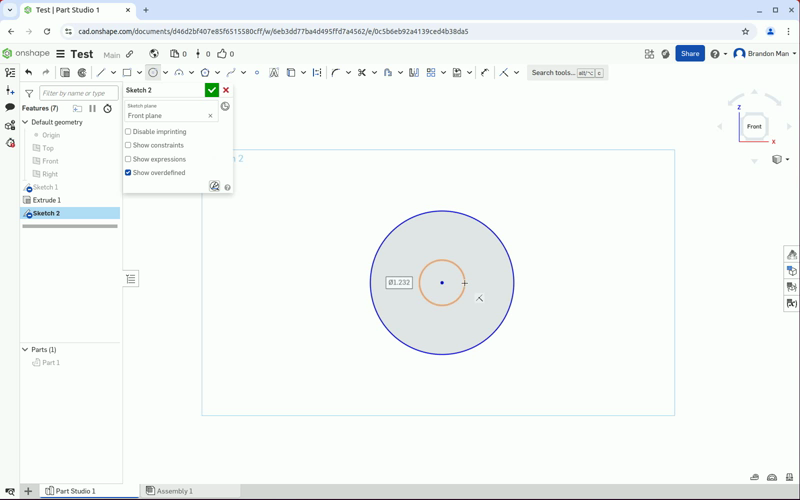
scroll(-6)
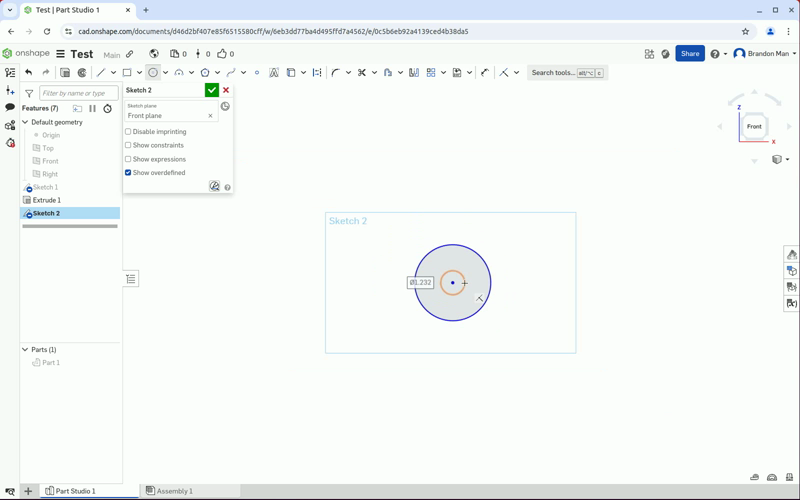
scroll(-6)
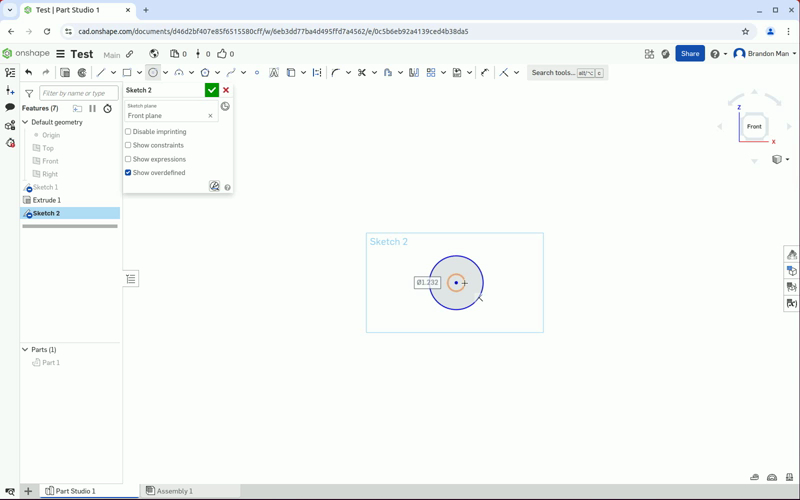
scroll(-6)
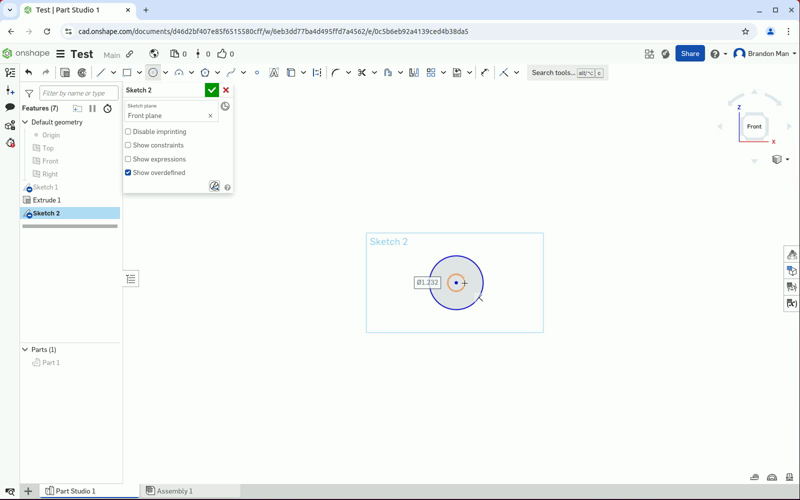
scroll(-6)
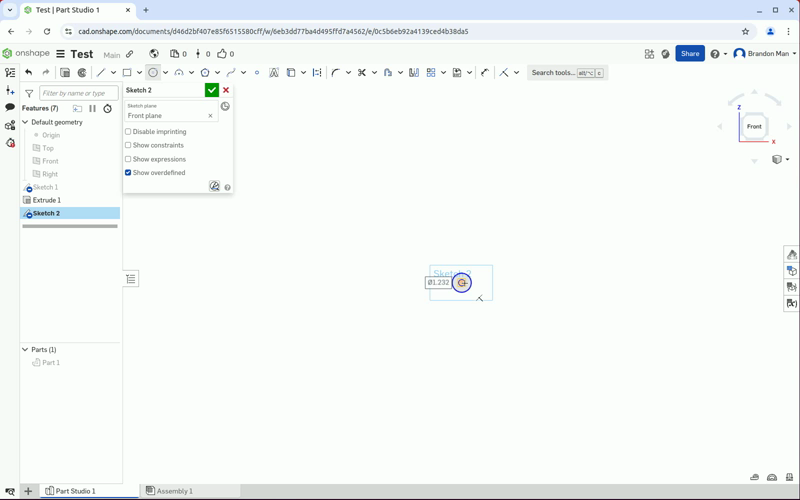
key(esc)
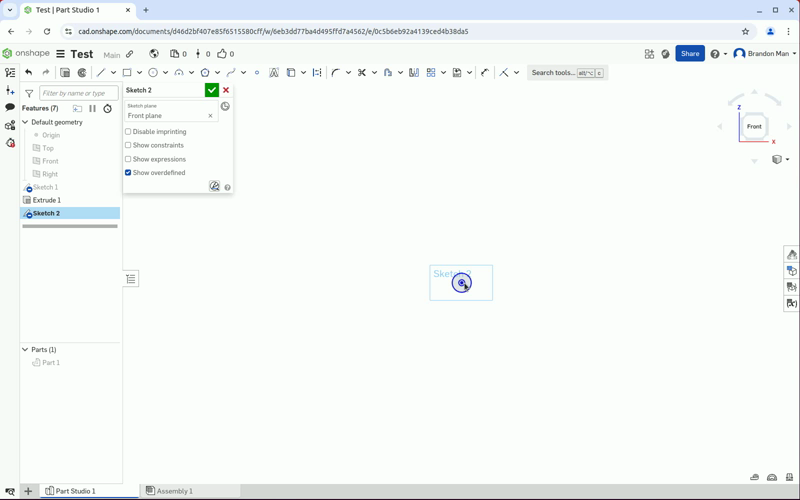
mouse_move(454, 287)
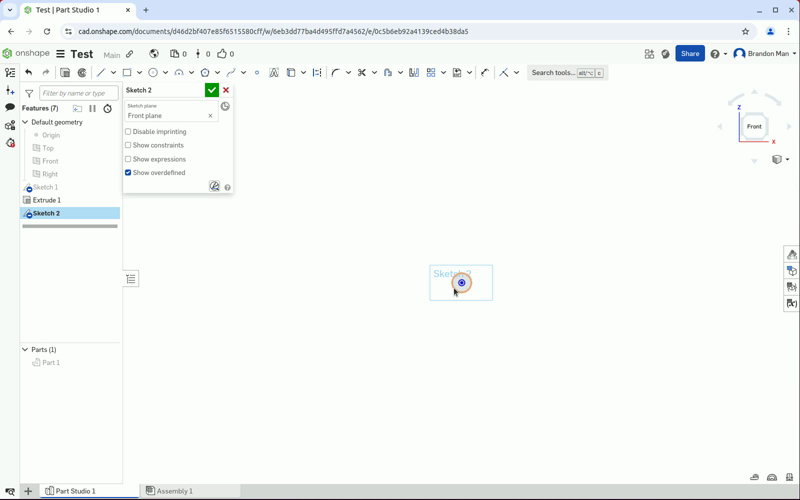
scroll(6)
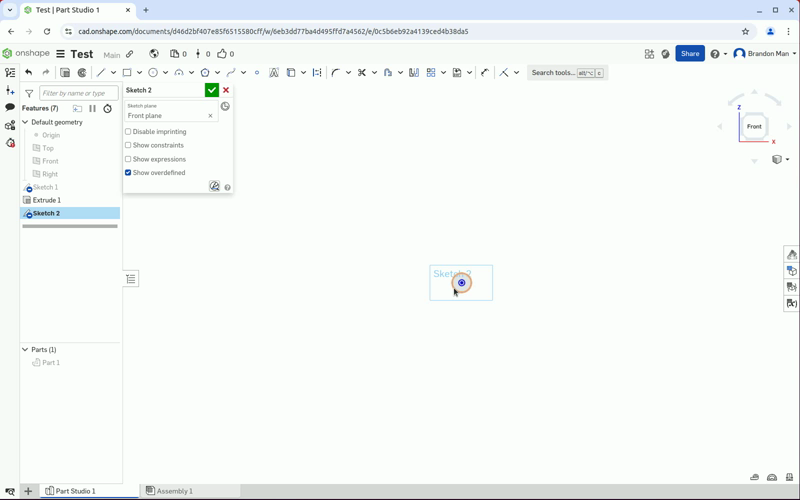
scroll(6)
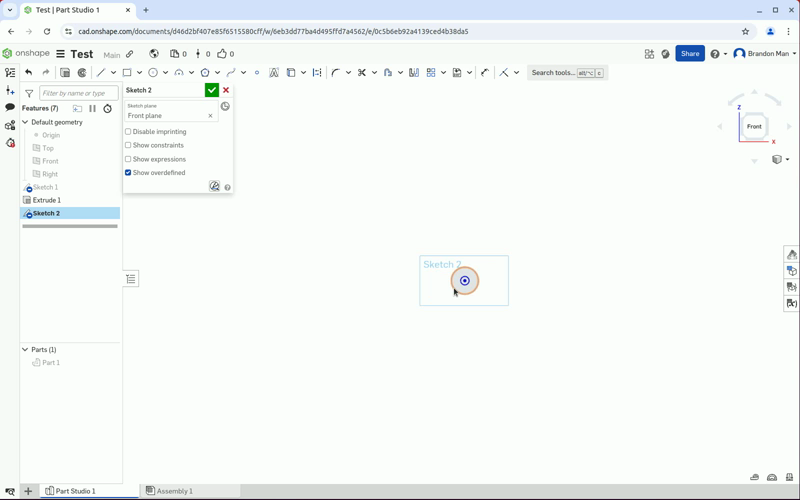
scroll(6)
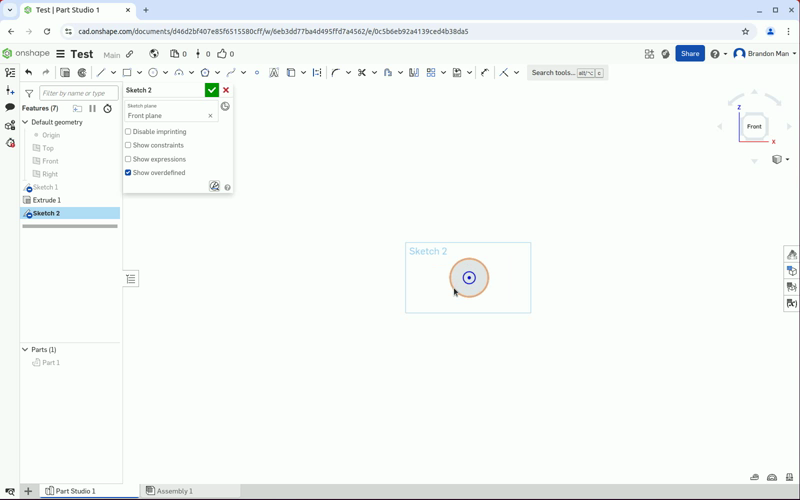
scroll(6)
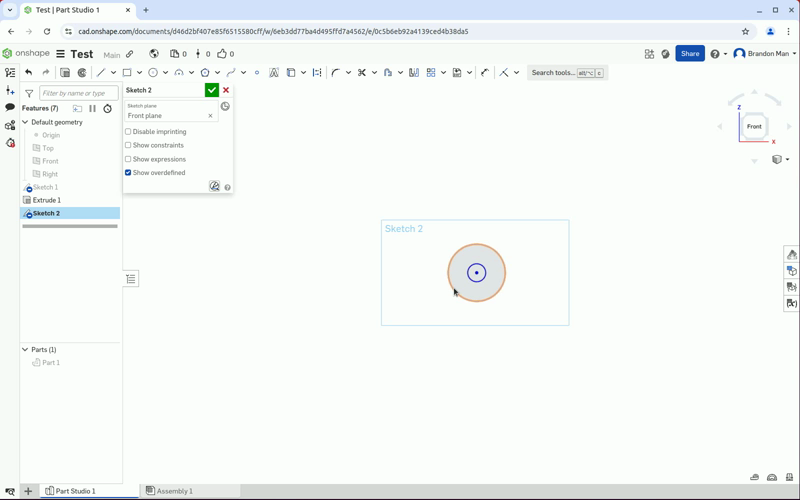
scroll(6)
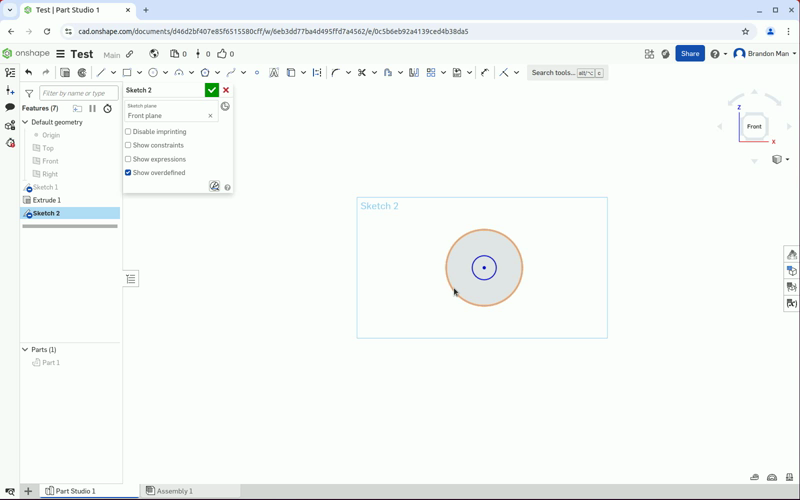
scroll(6)
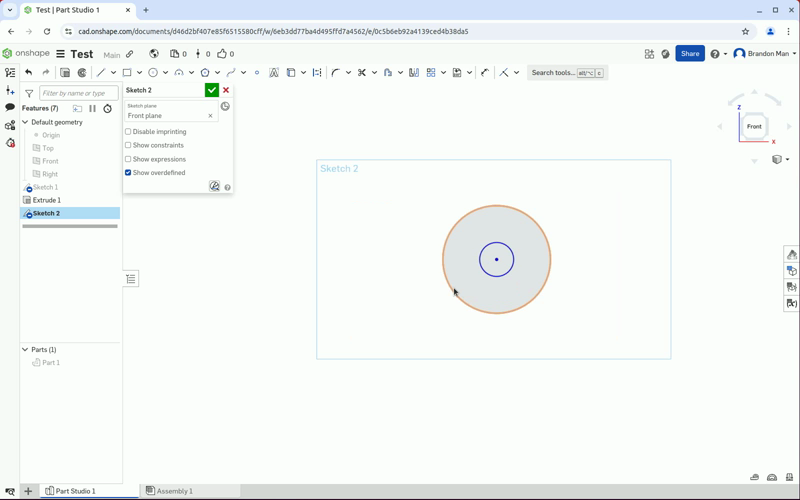
scroll(6)
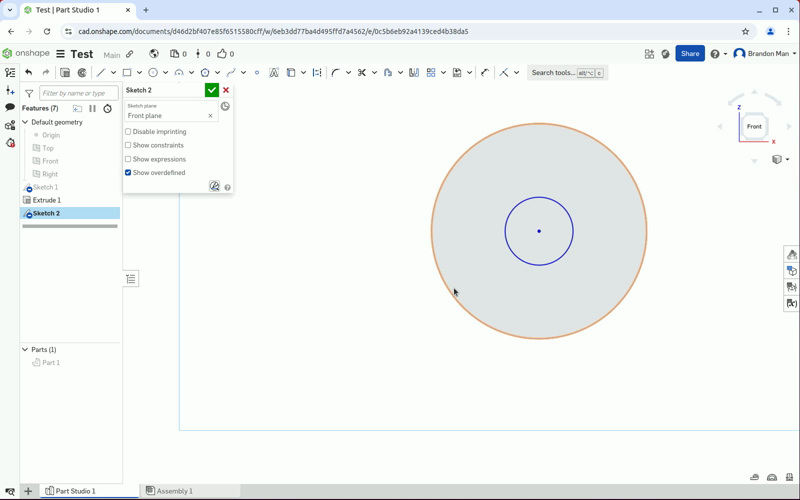
click(454, 287)
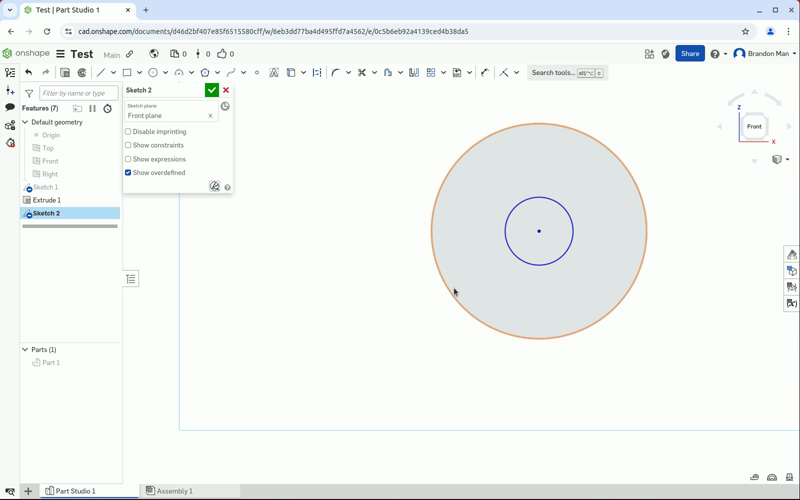
scroll(-6)
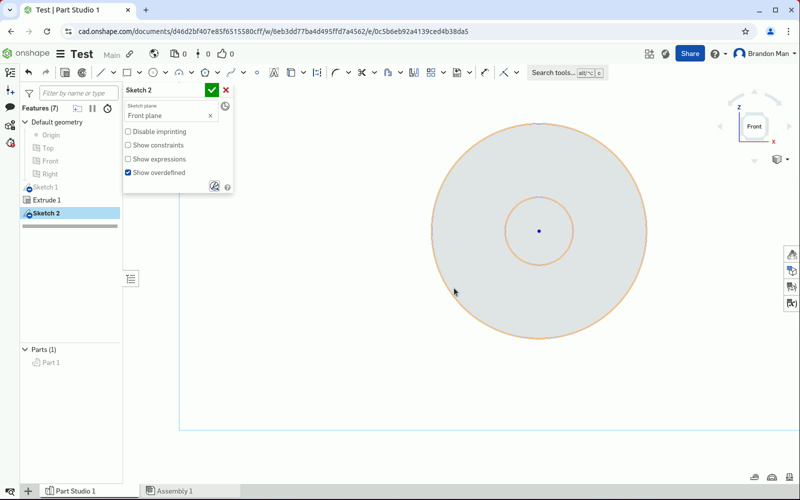
scroll(-6)
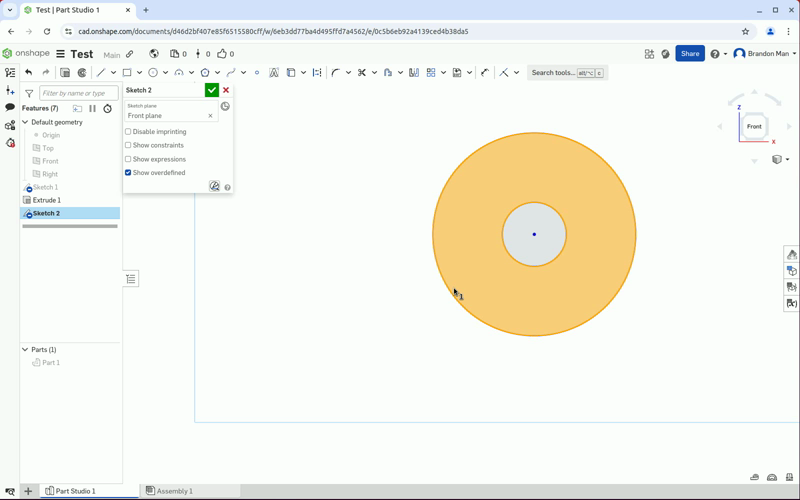
scroll(-6)
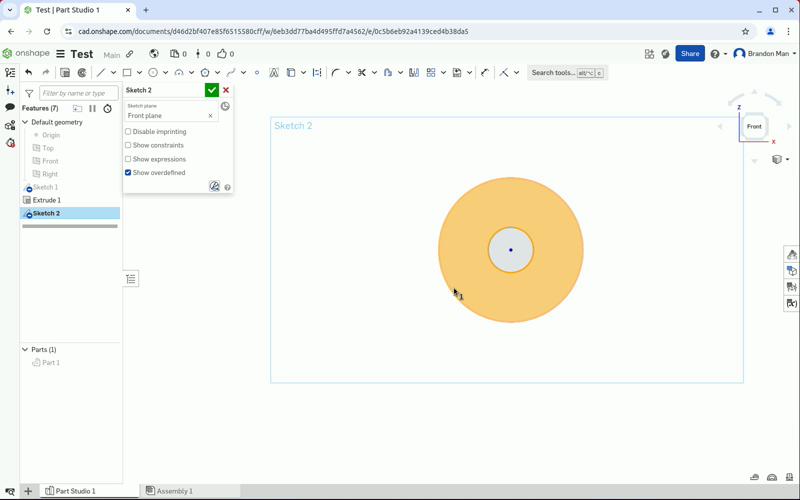
scroll(-6)
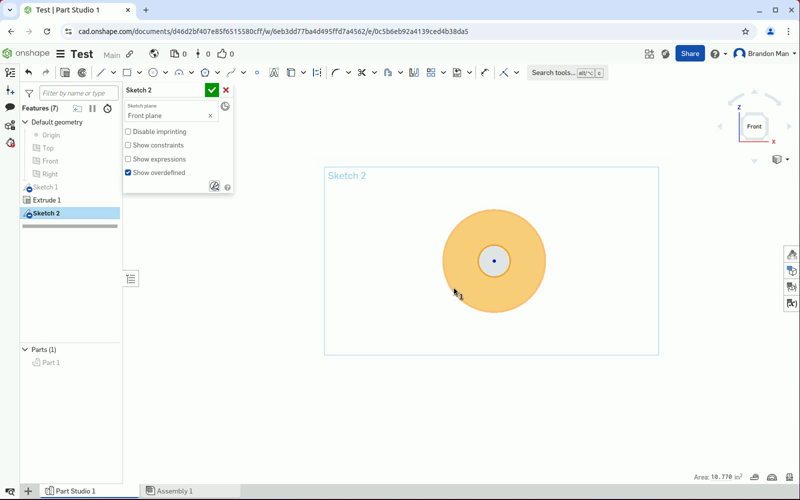
scroll(-6)
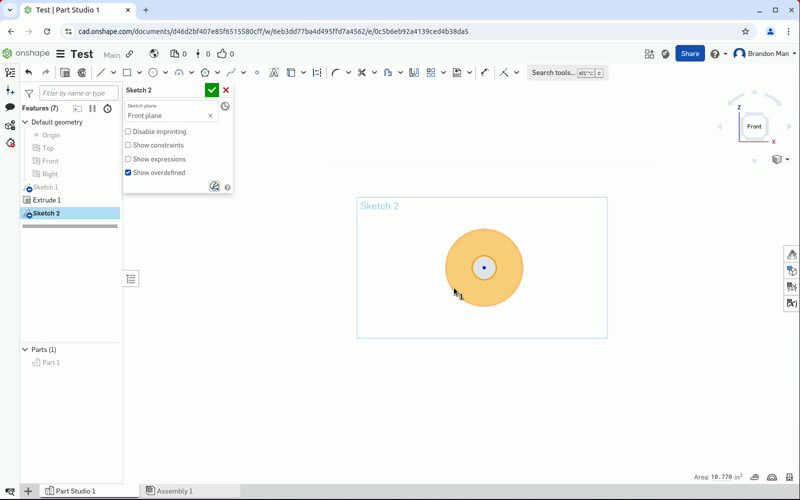
scroll(-6)
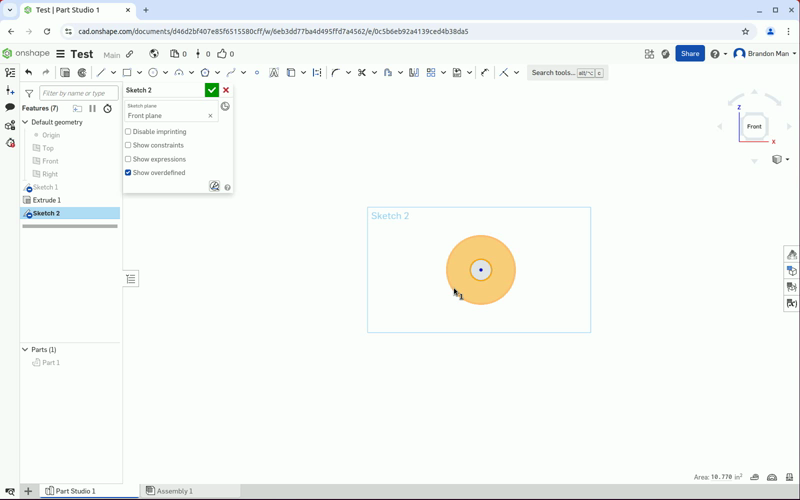
scroll(-6)
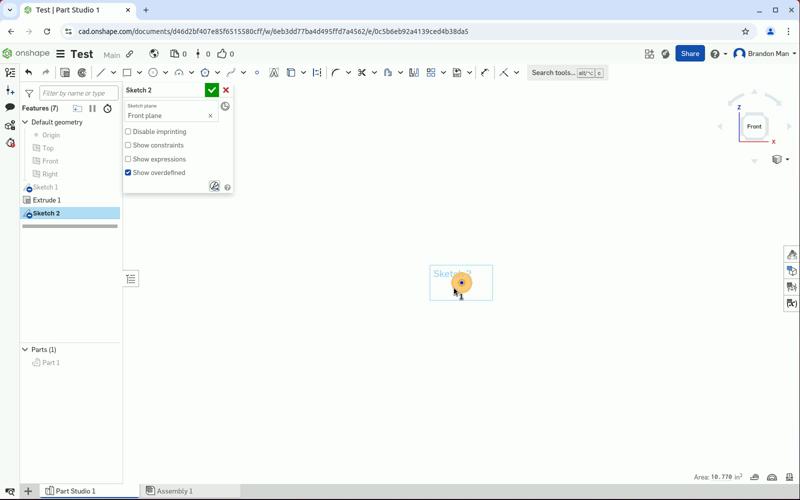
mouse_move(73, 352)
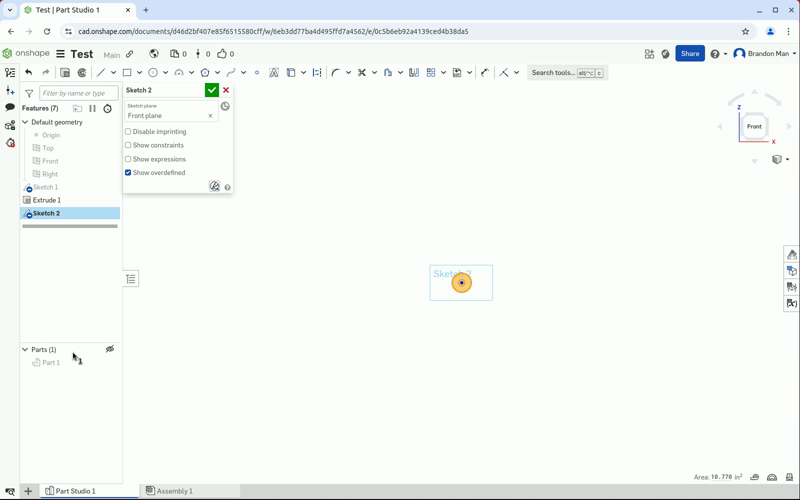
key(shift+y)
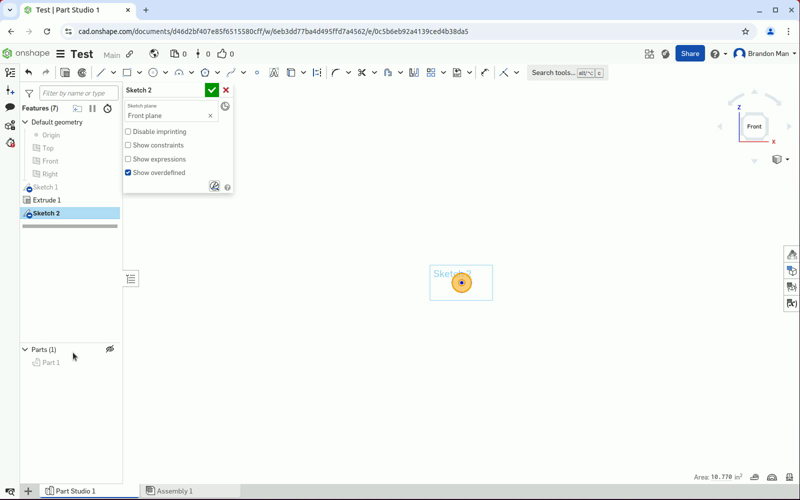
key(shift+e)
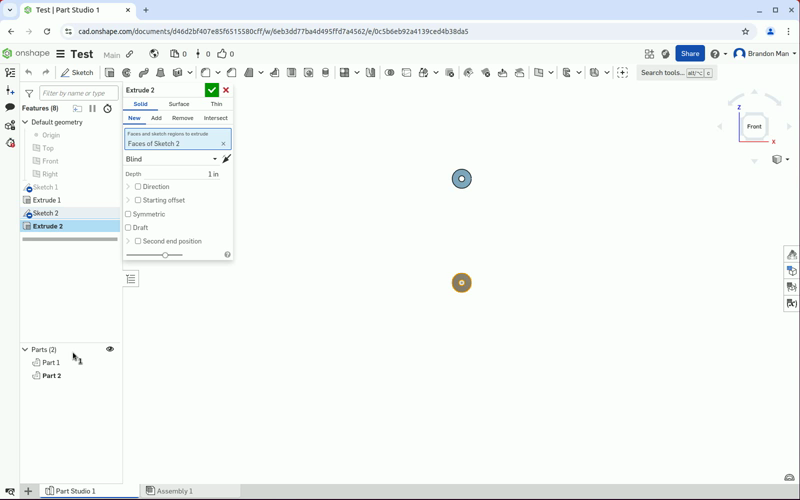
mouse_move(143, 106)
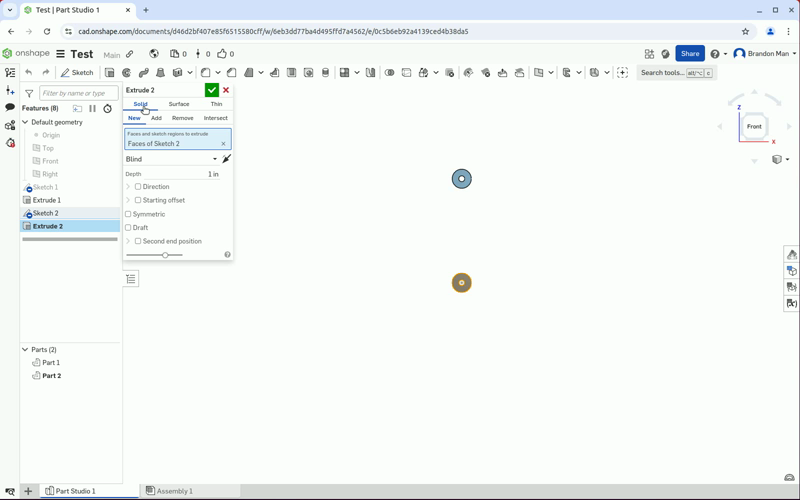
click(143, 106)
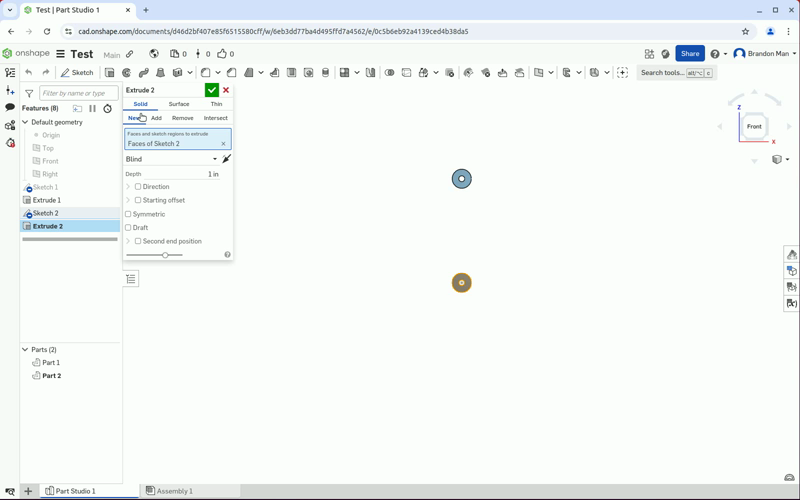
mouse_move(137, 120)
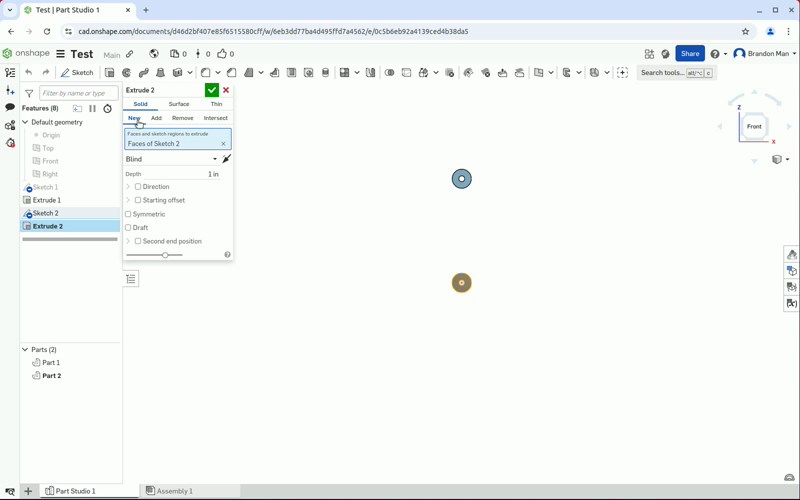
click(137, 120)
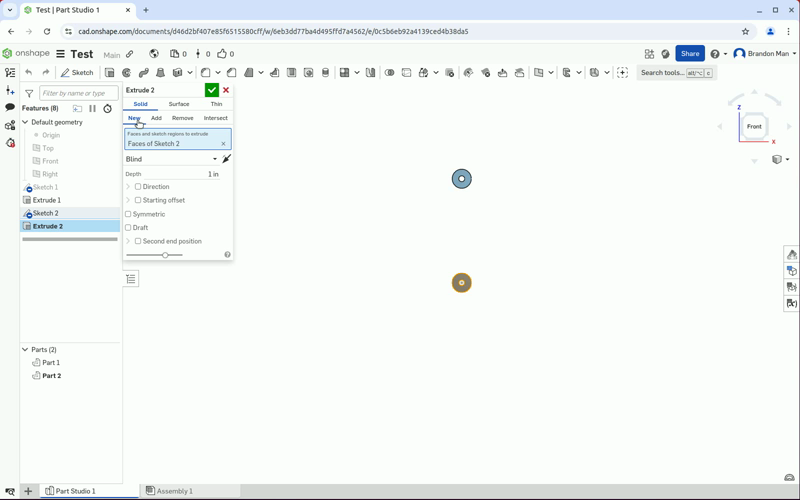
key(tab, 4)
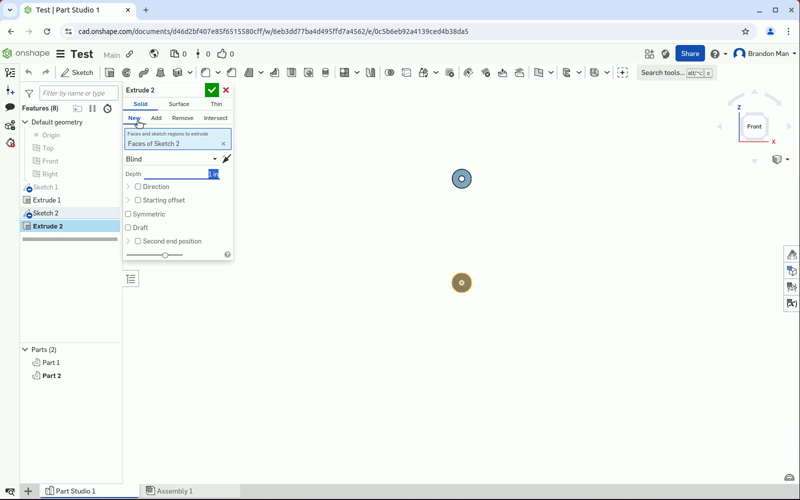
text(0.481)
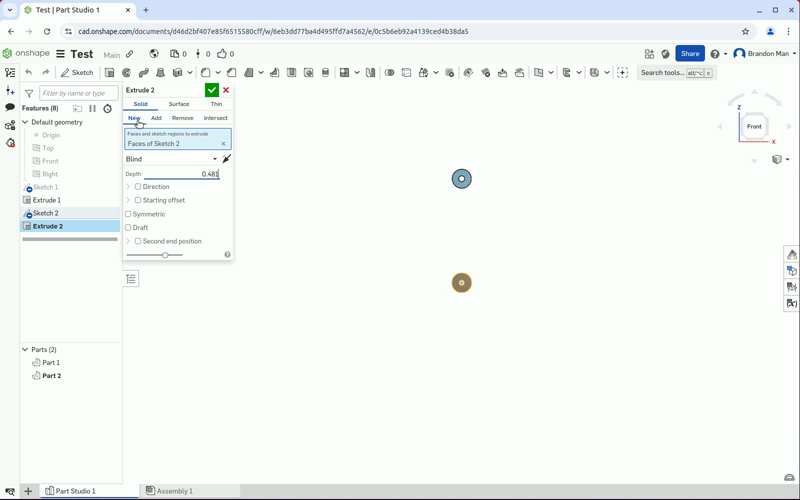
key(enter)
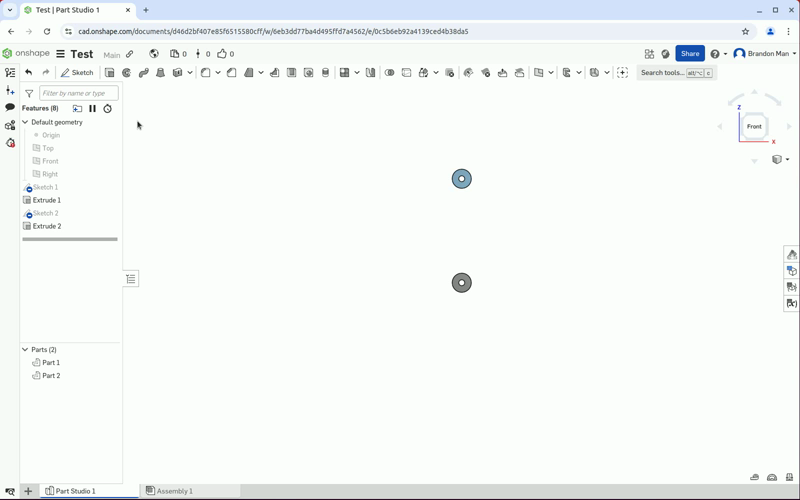
key(shift+h)
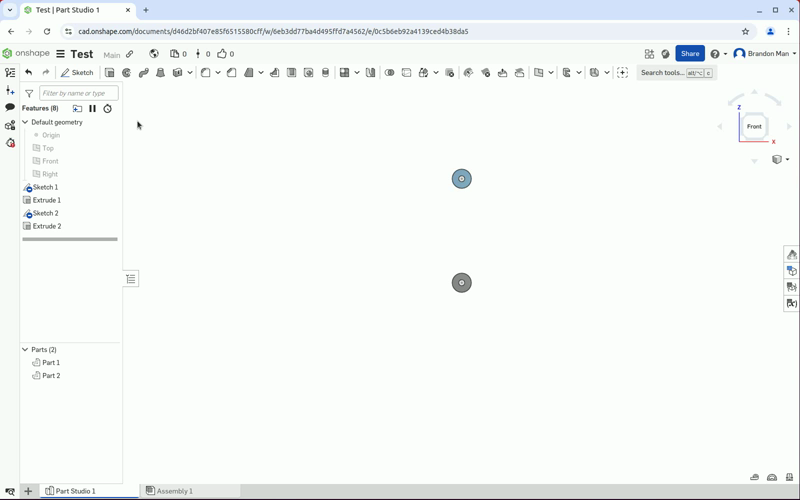
key(shift+h)
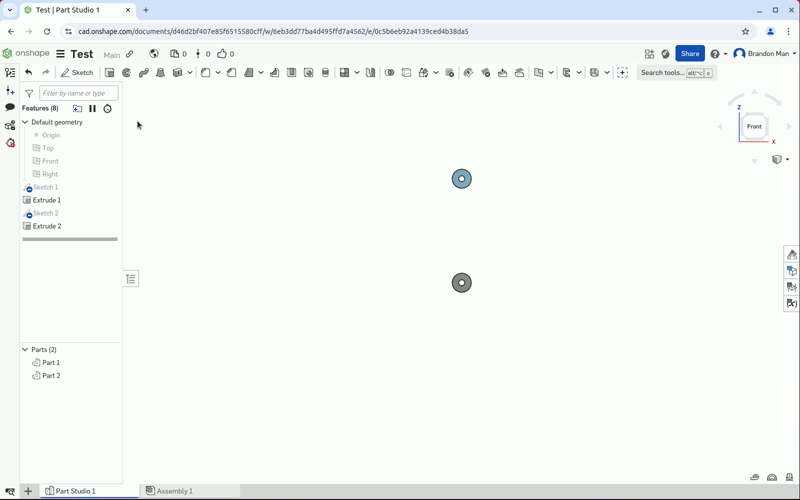
mouse_move(73, 189)
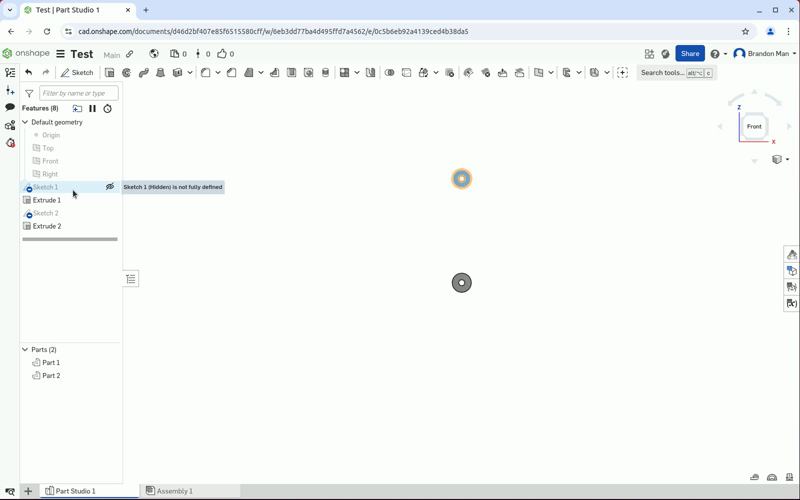
click(73, 189)
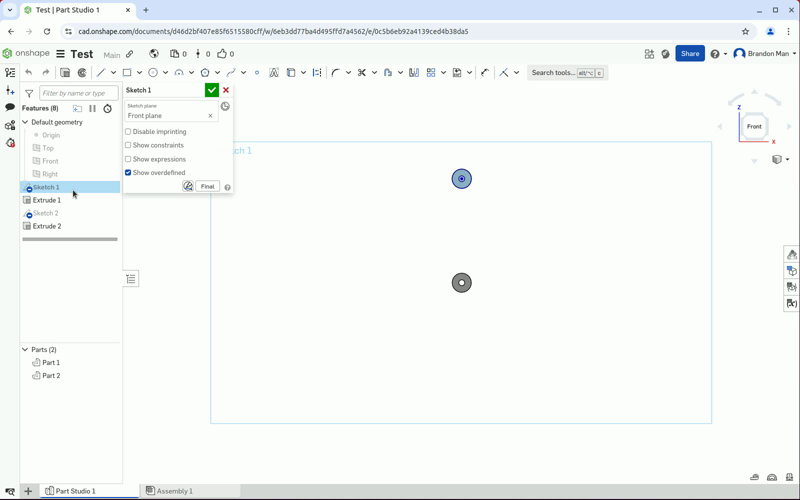
mouse_move(229, 92)
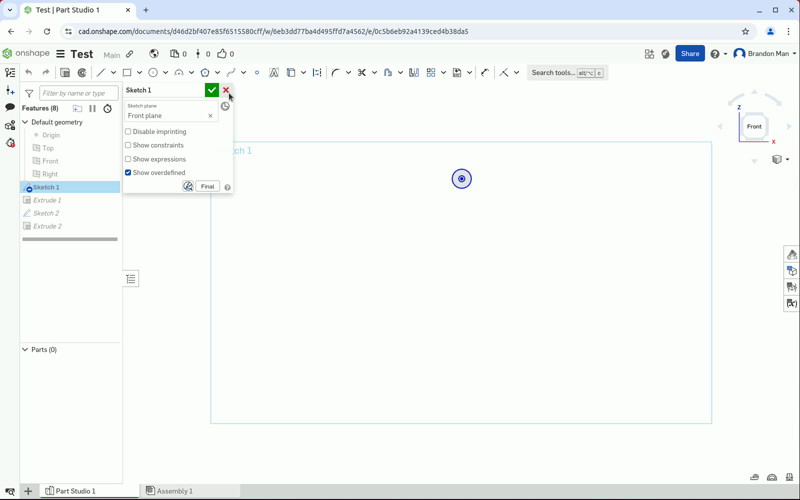
click(229, 92)
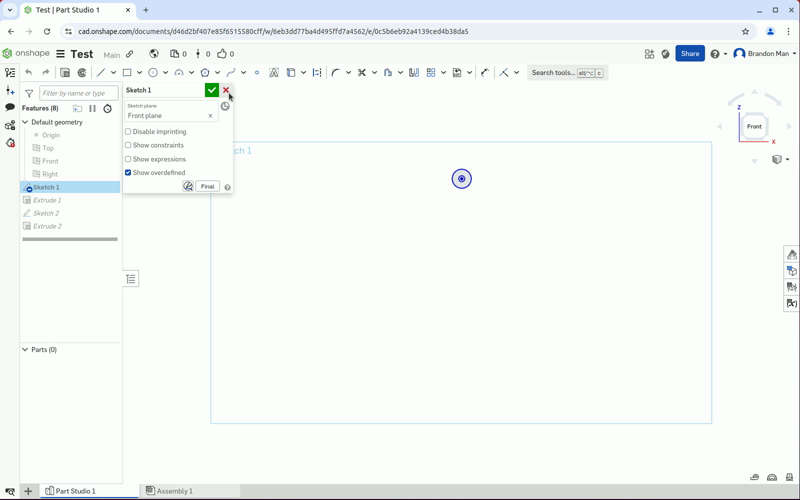
key(shift+s)
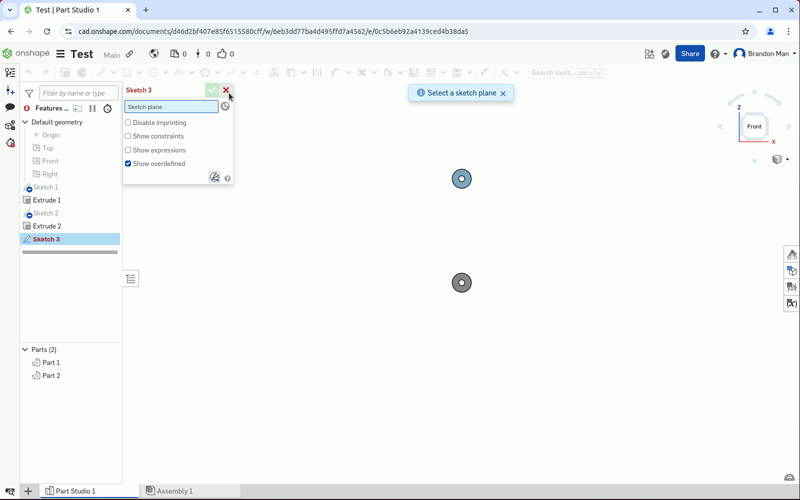
mouse_move(73, 163)
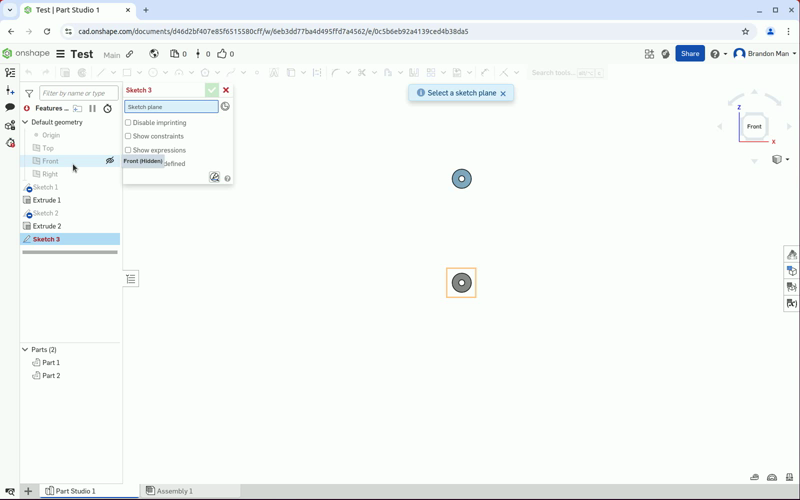
click(73, 163)
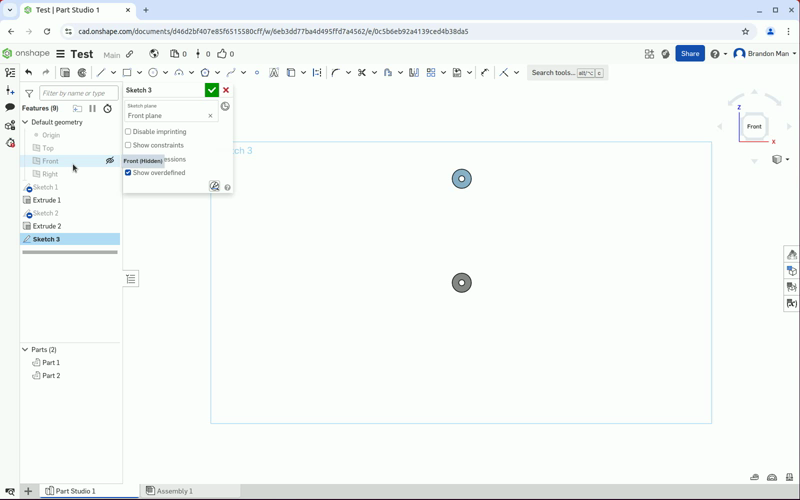
mouse_move(73, 352)
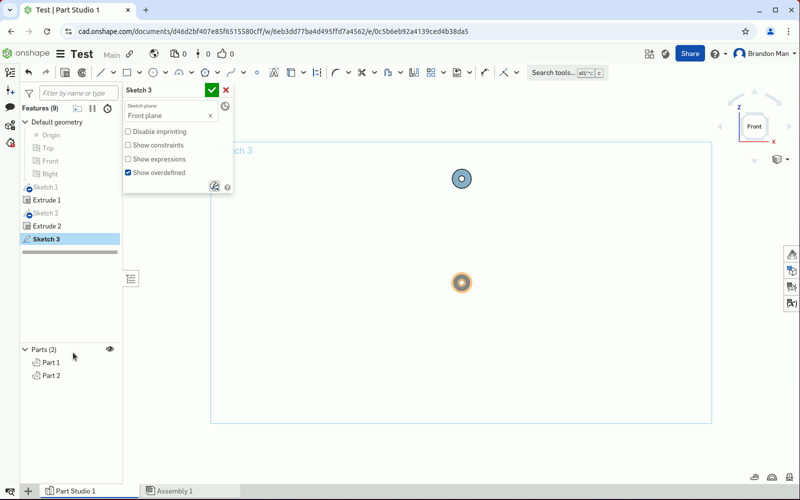
key(y)
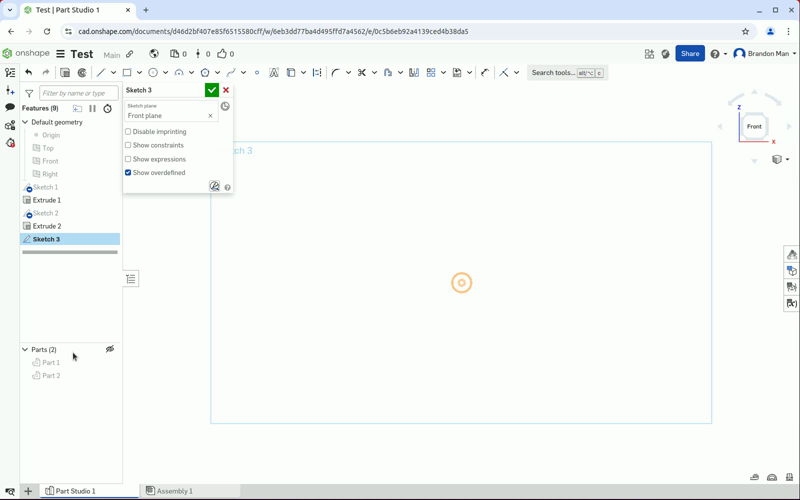
key(c)
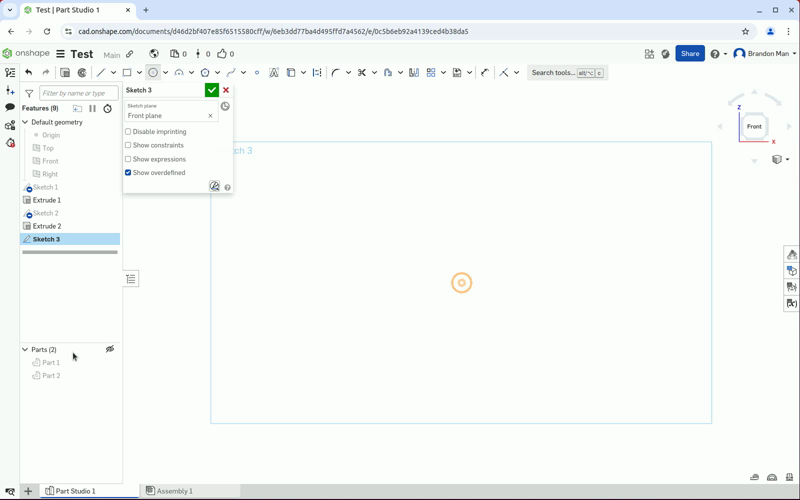
key_down(shift)
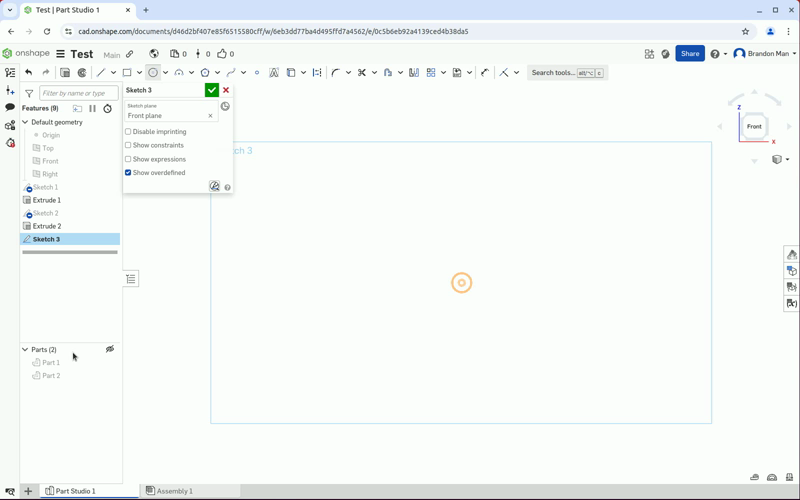
mouse_move(501, 282)
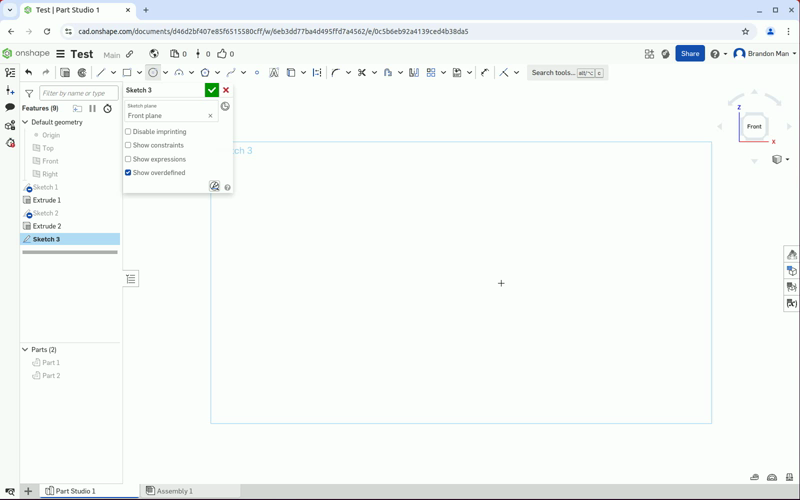
click(501, 282)
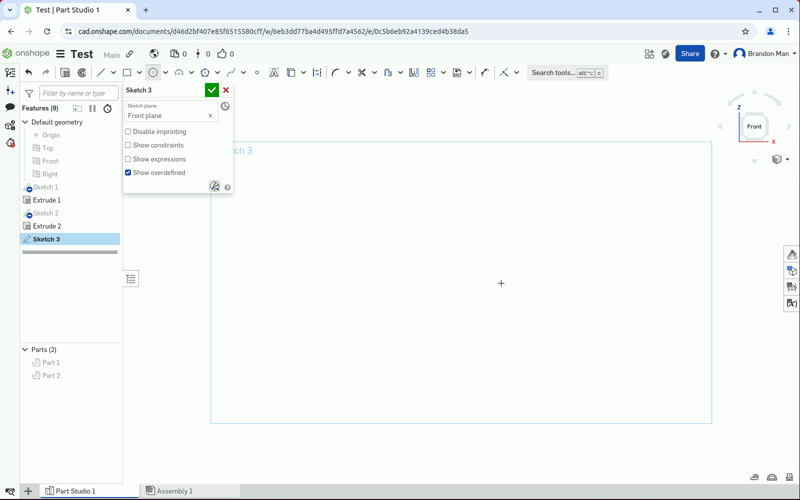
key_up(shift)
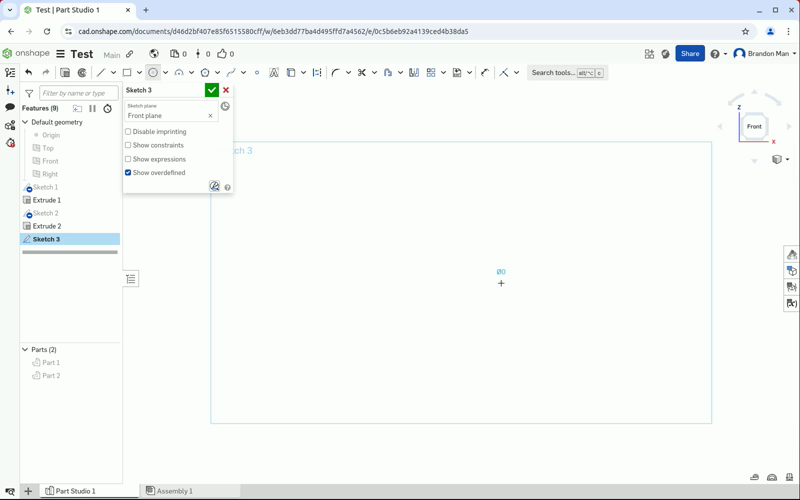
mouse_move(508, 282)
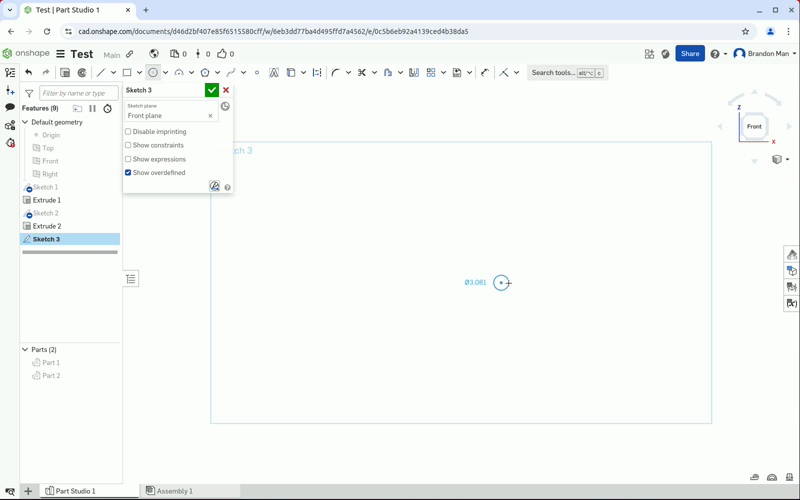
click(508, 282)
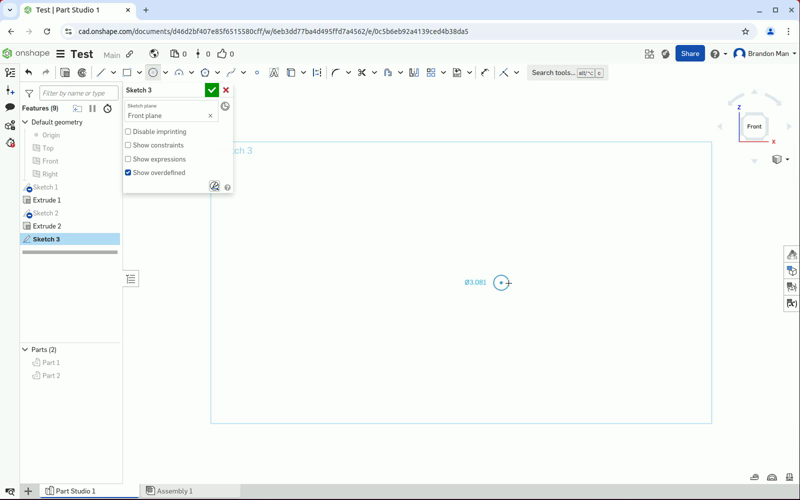
key(esc)
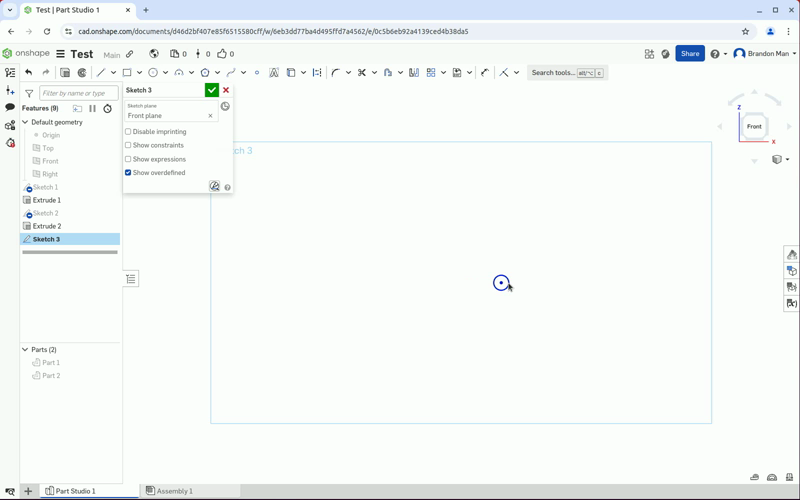
key(c)
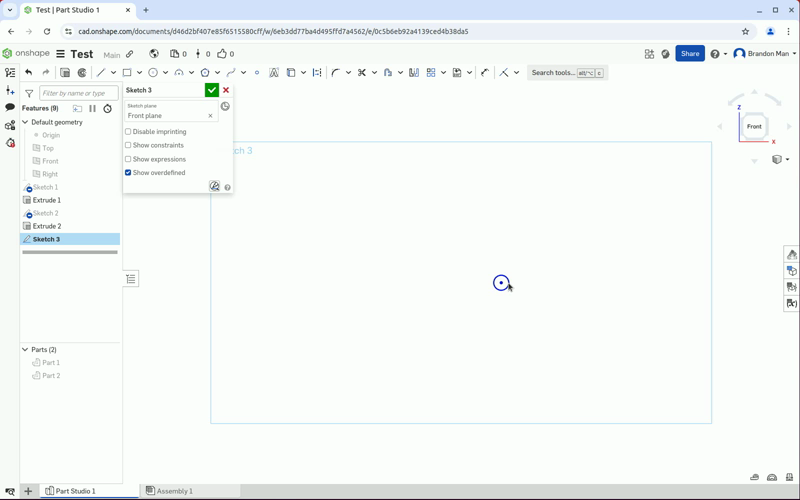
key_down(shift)
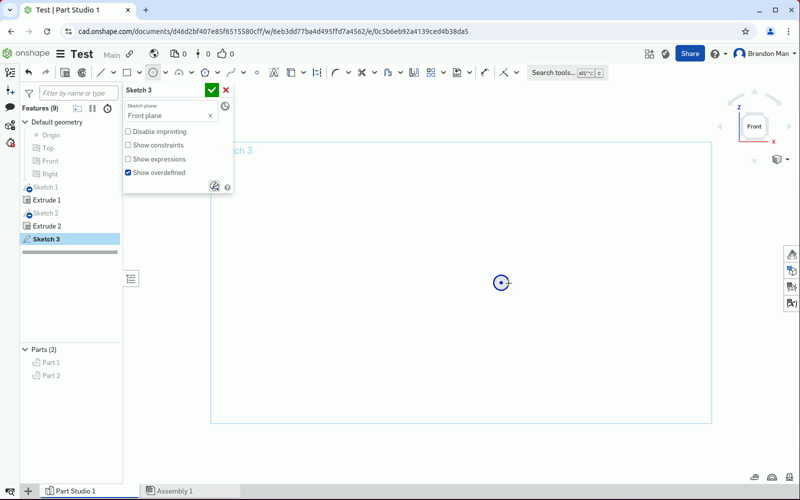
mouse_move(501, 282)
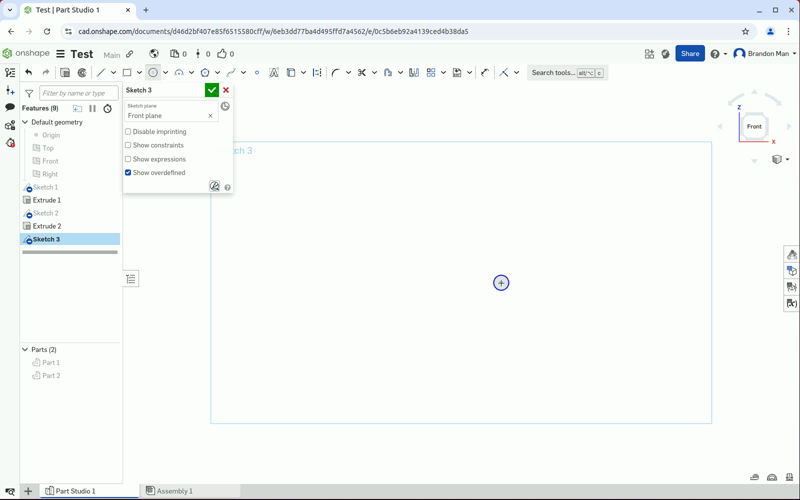
click(501, 282)
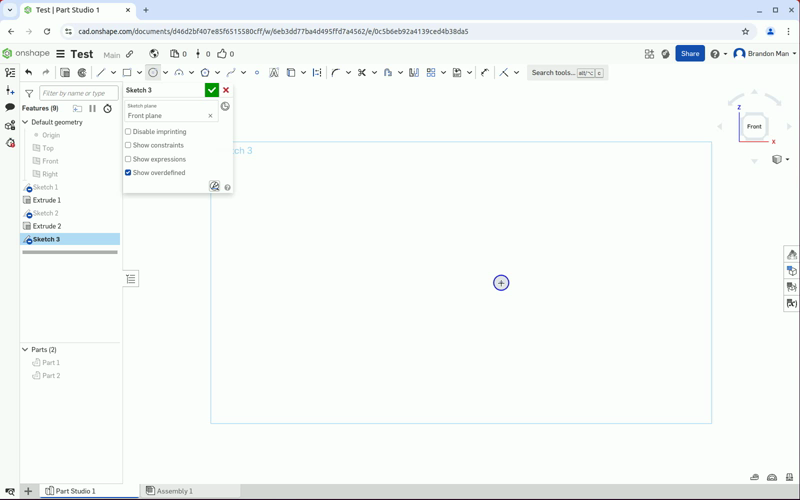
key_up(shift)
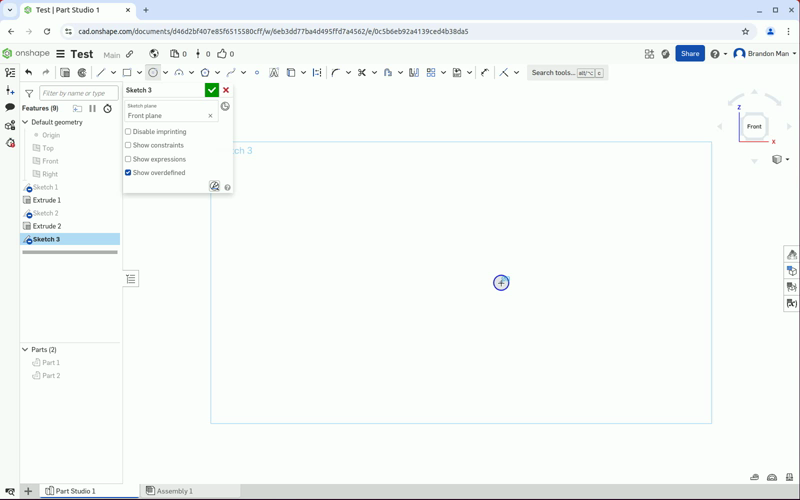
mouse_move(504, 282)
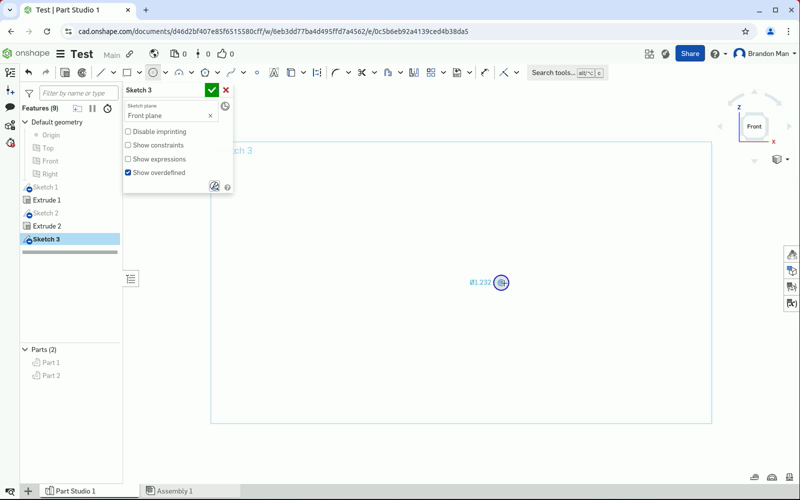
scroll(6)
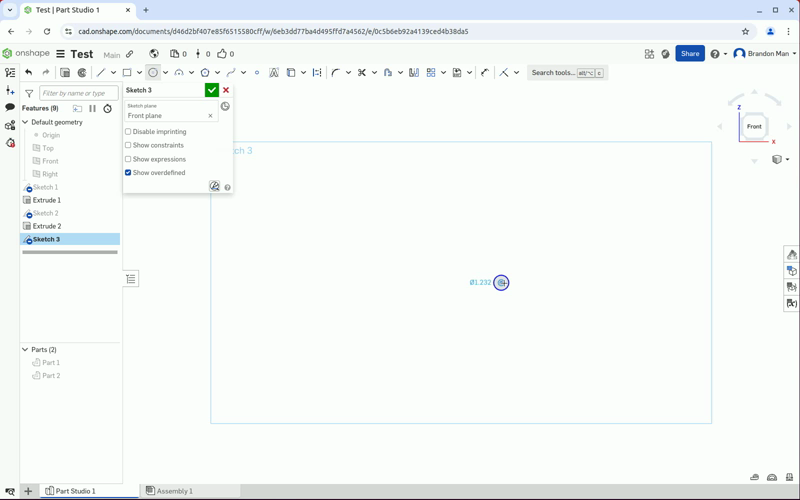
scroll(6)
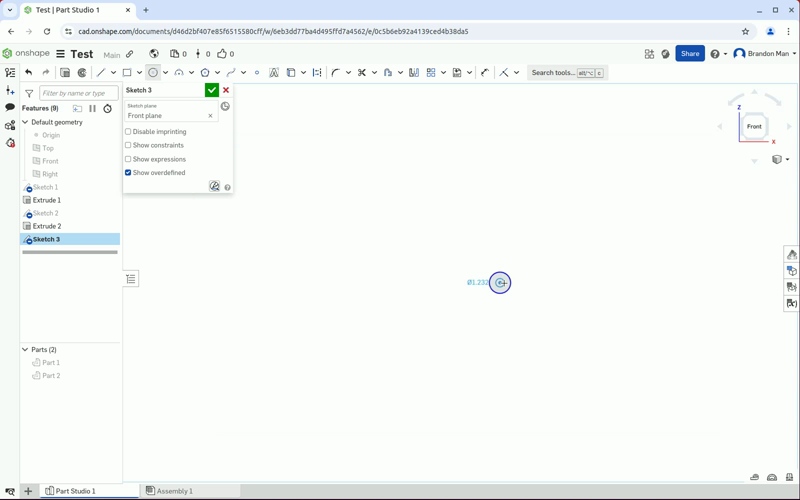
scroll(6)
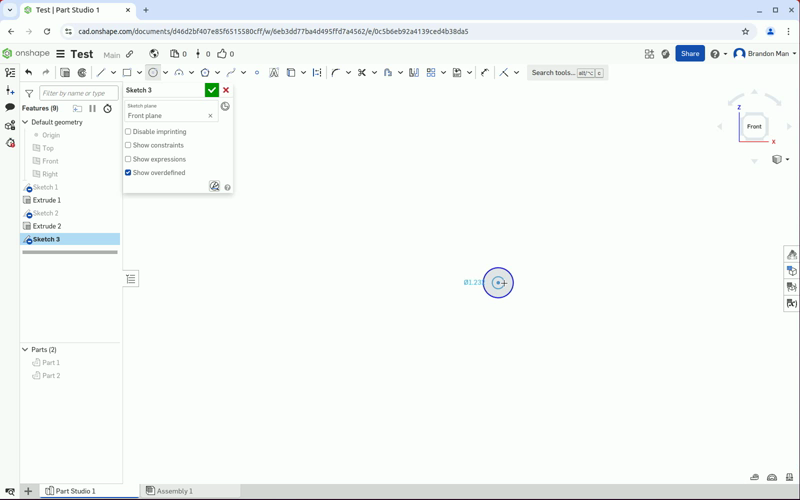
scroll(6)
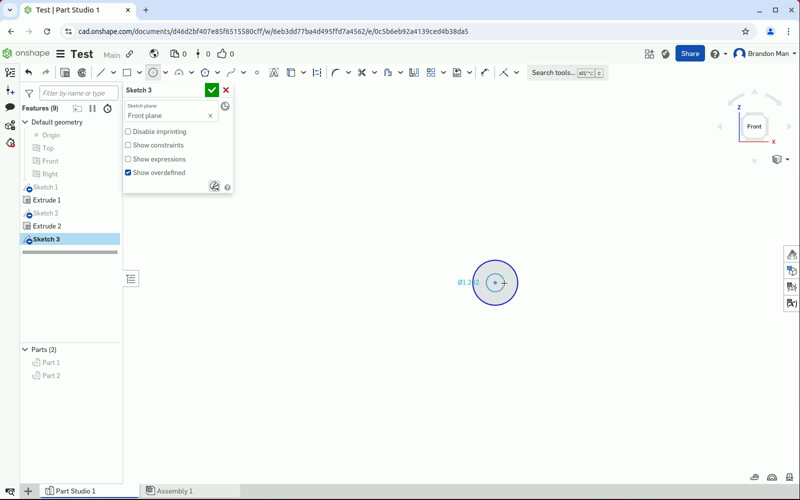
scroll(6)
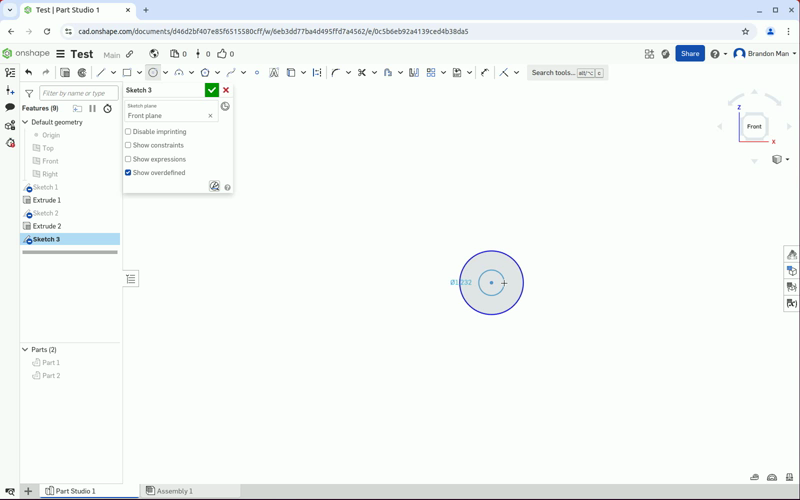
scroll(6)
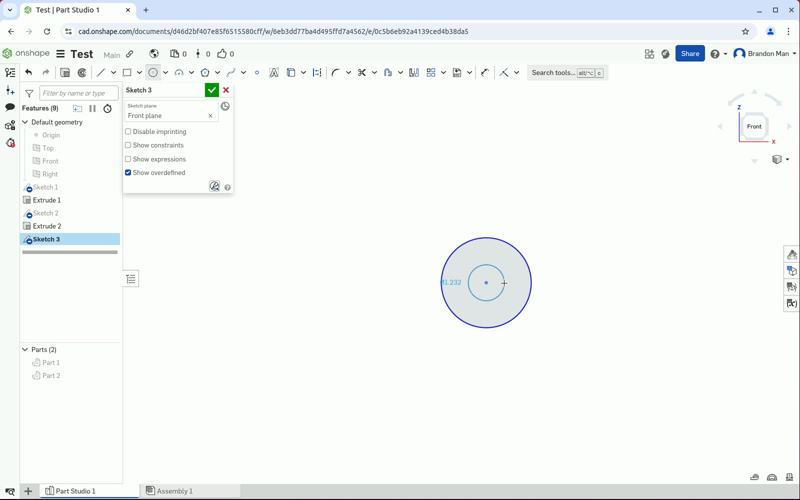
scroll(6)
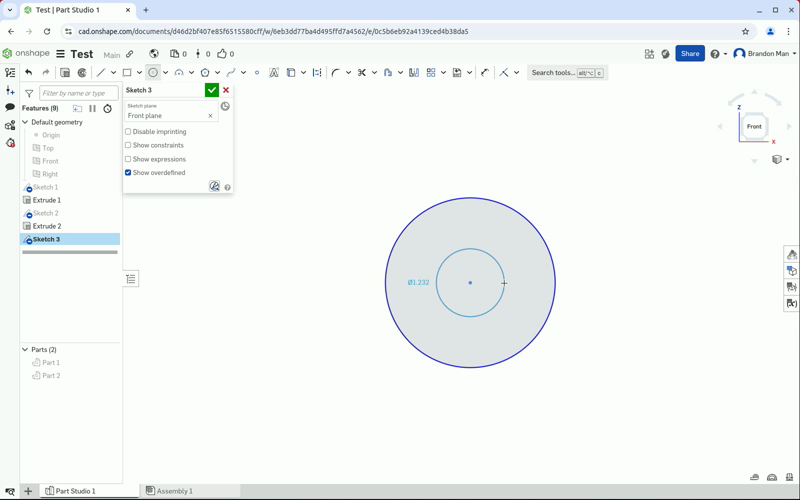
click(504, 282)
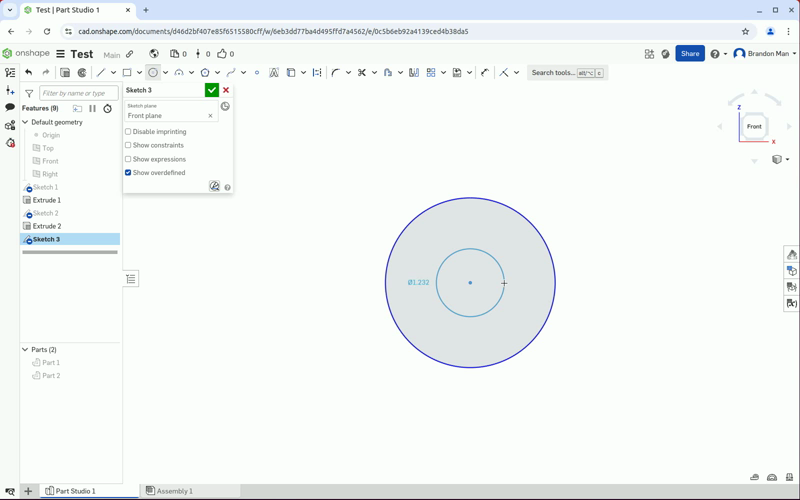
scroll(-6)
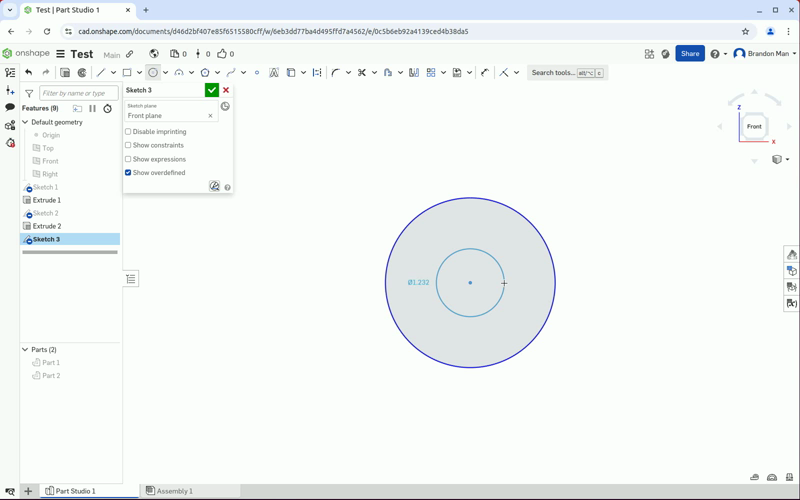
scroll(-6)
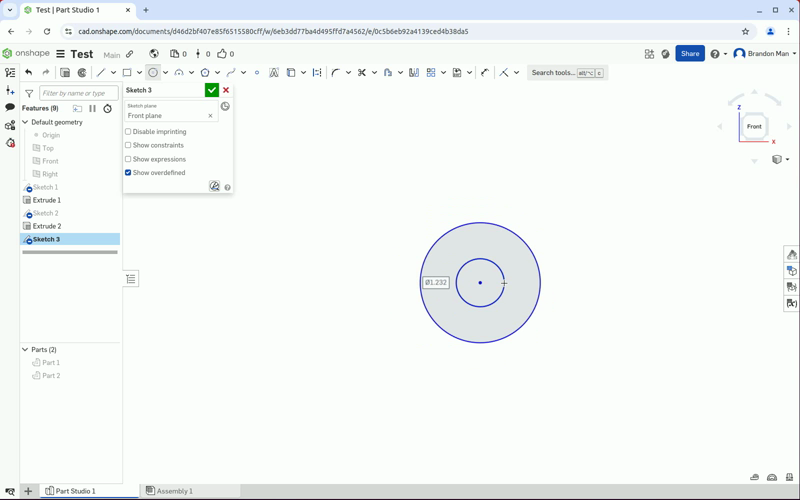
scroll(-6)
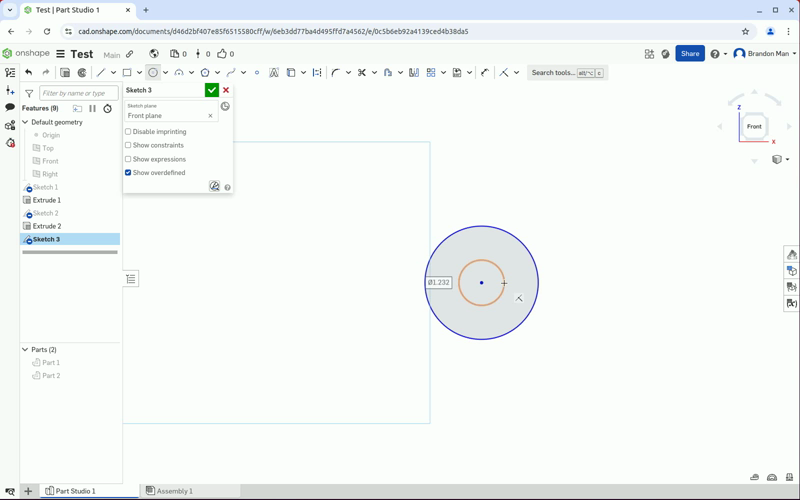
scroll(-6)
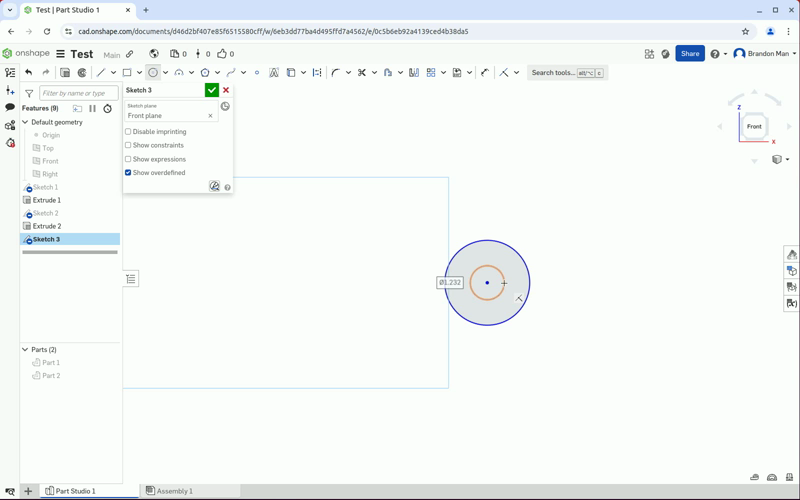
scroll(-6)
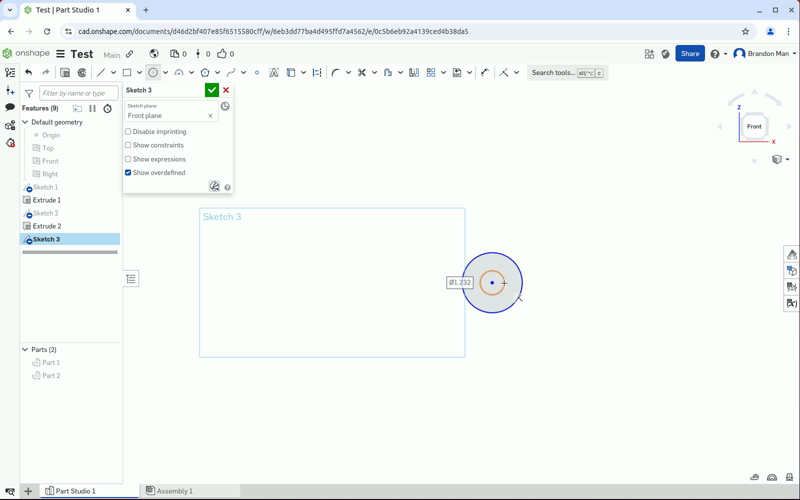
scroll(-6)
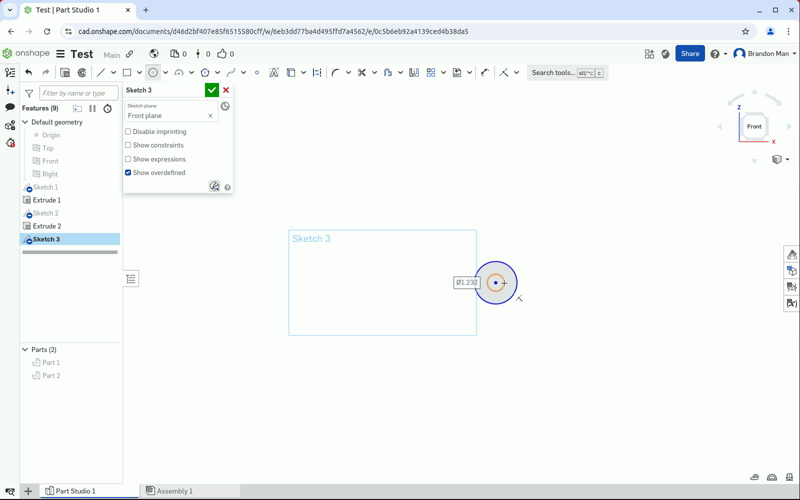
scroll(-6)
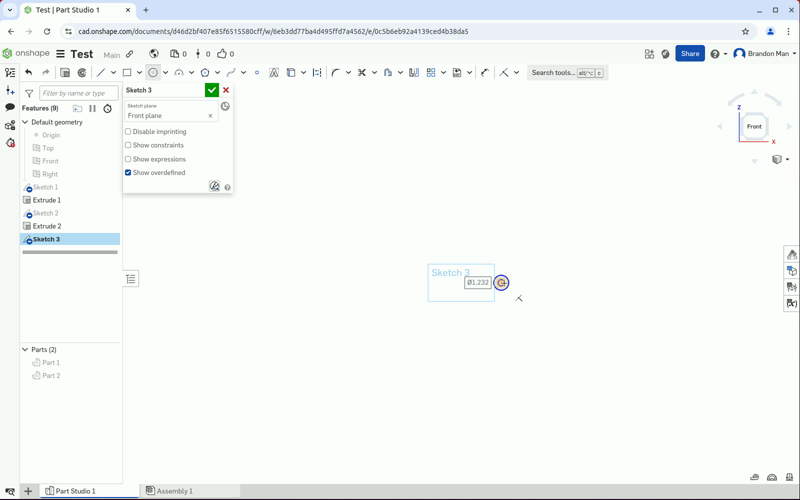
key(esc)
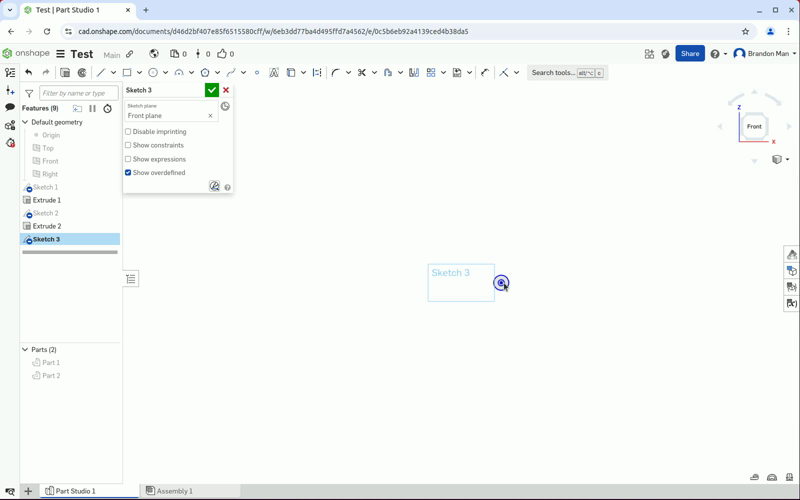
mouse_move(501, 289)
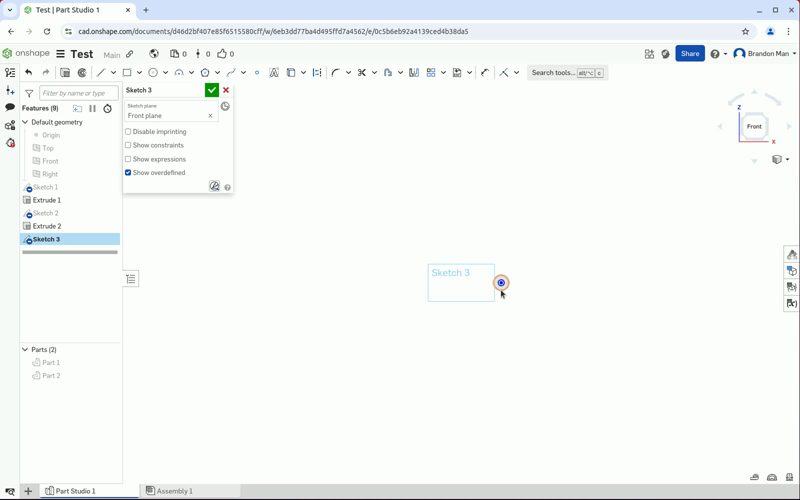
scroll(6)
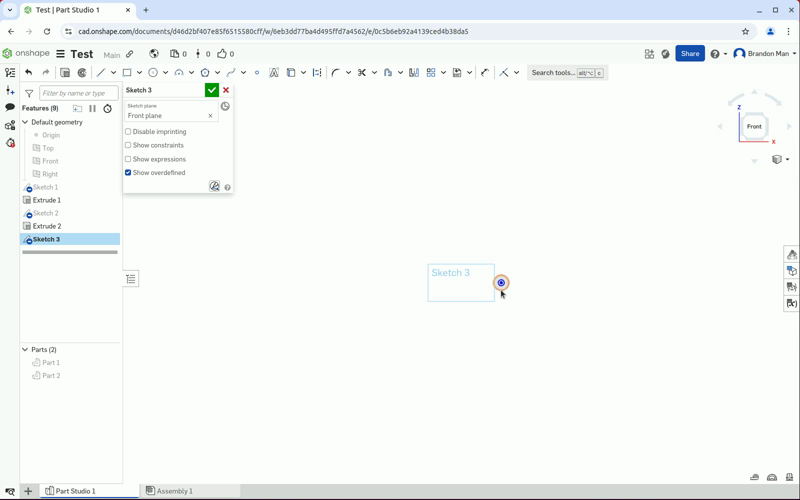
scroll(6)
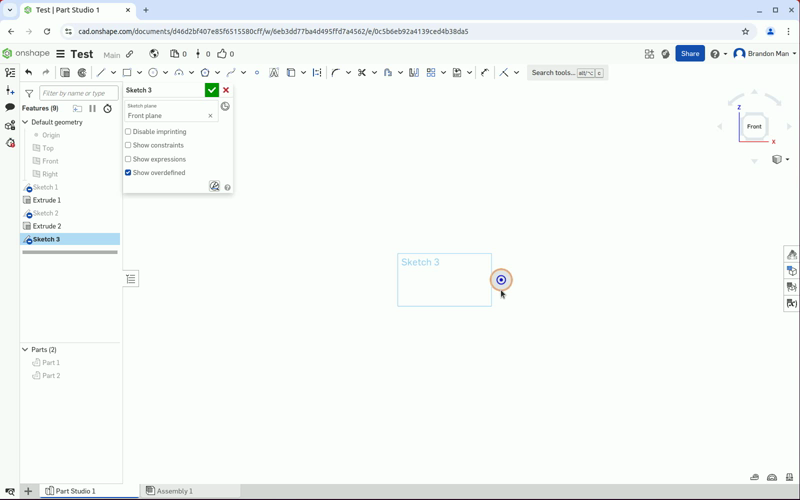
scroll(6)
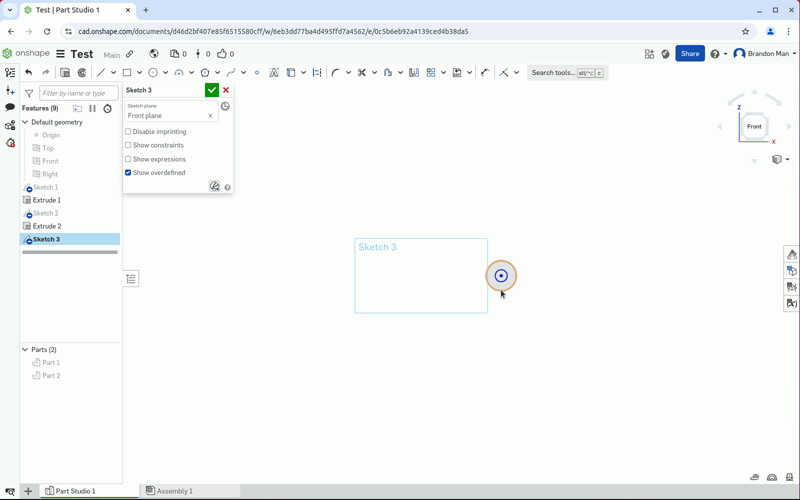
scroll(6)
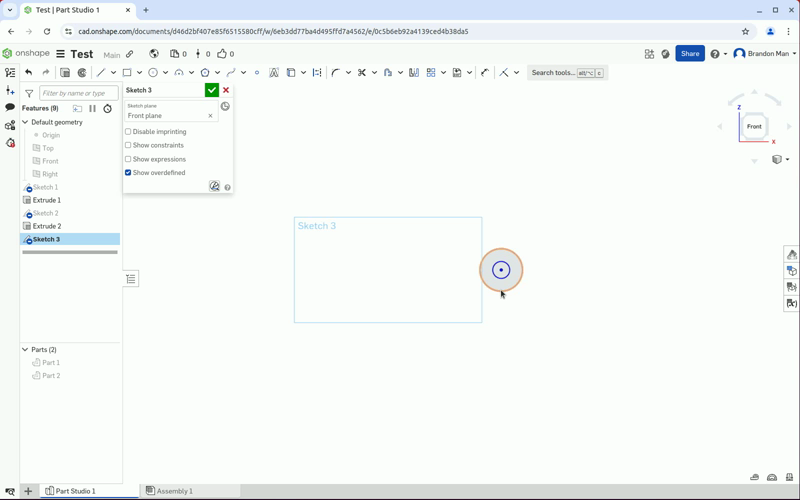
scroll(6)
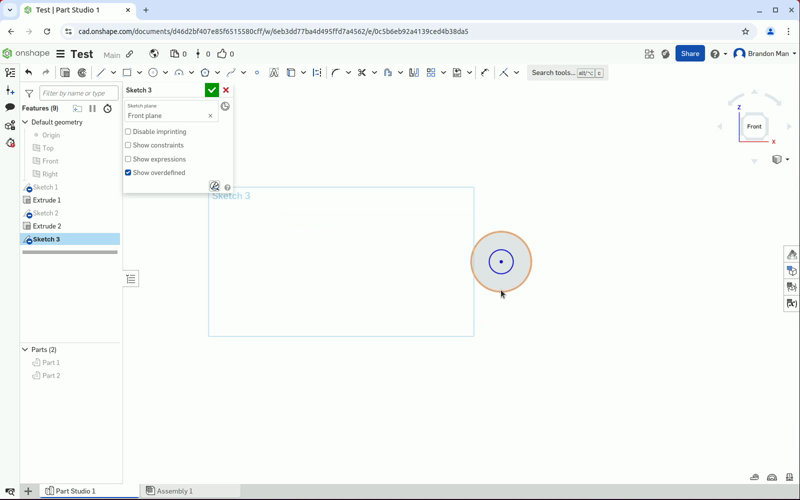
scroll(6)
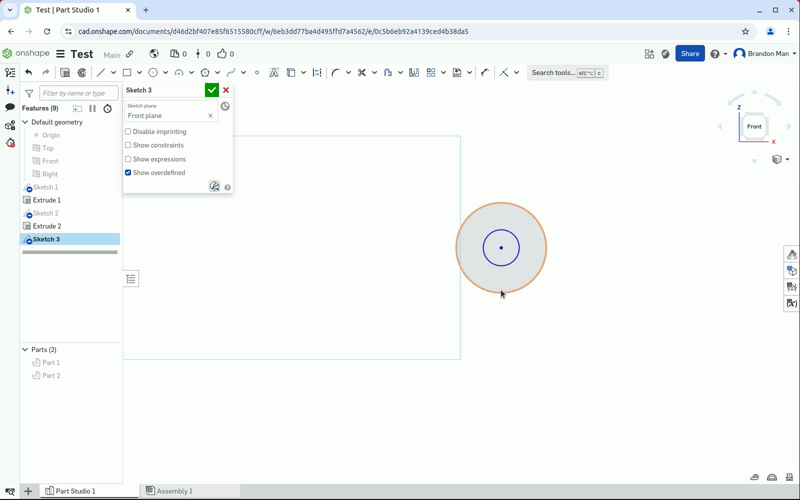
scroll(6)
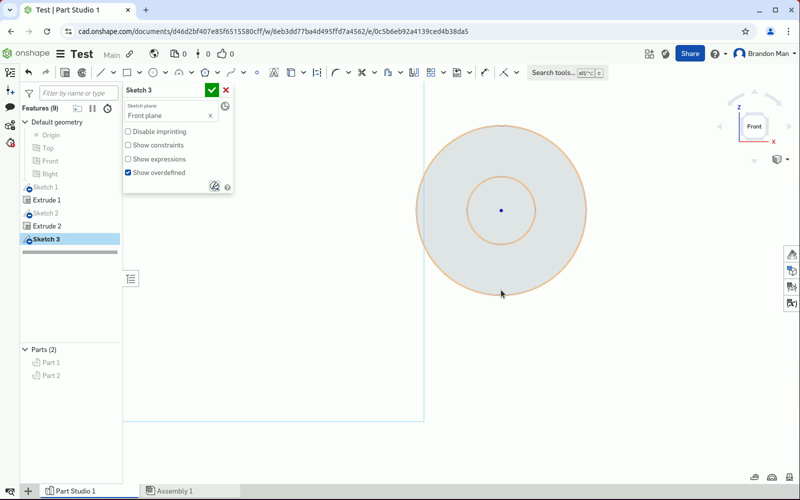
click(501, 289)
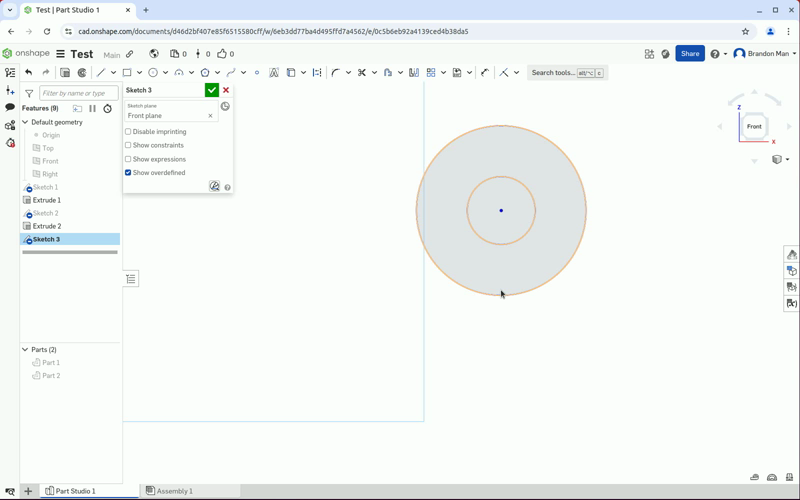
scroll(-6)
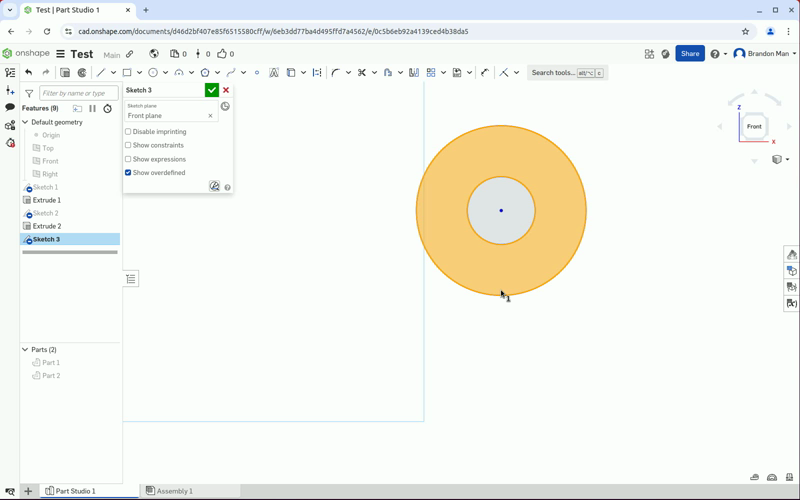
scroll(-6)
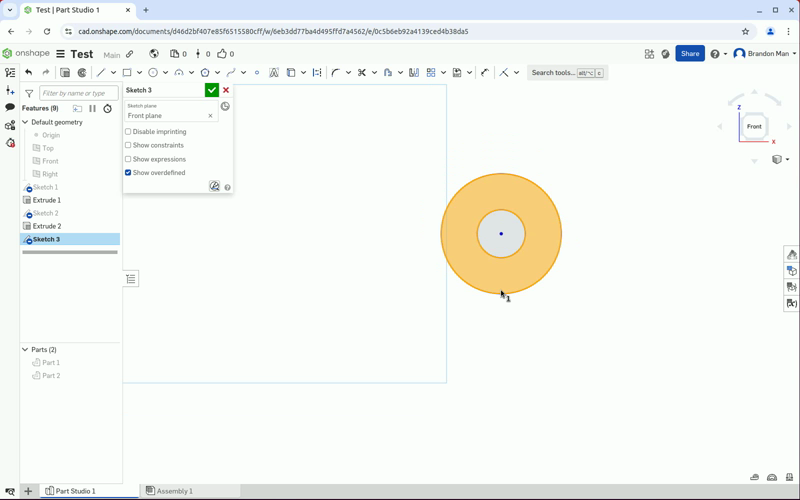
scroll(-6)
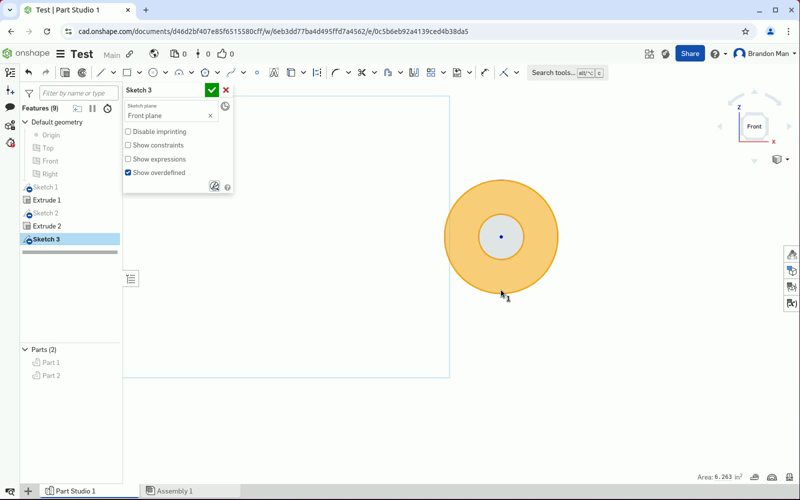
scroll(-6)
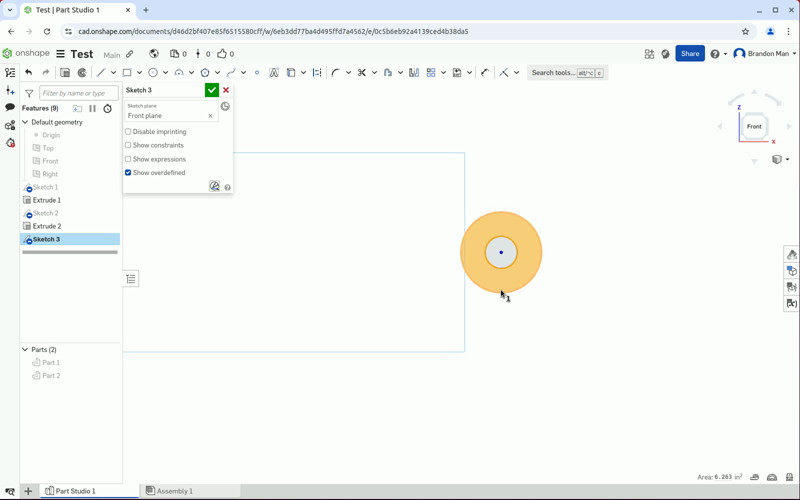
scroll(-6)
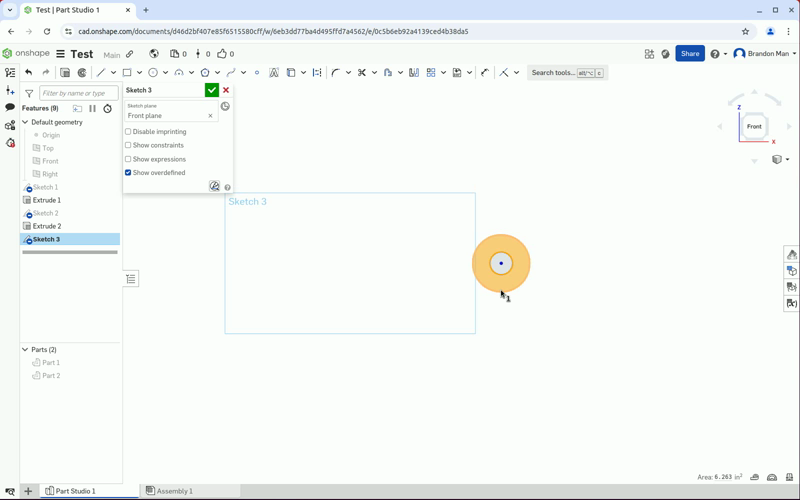
scroll(-6)
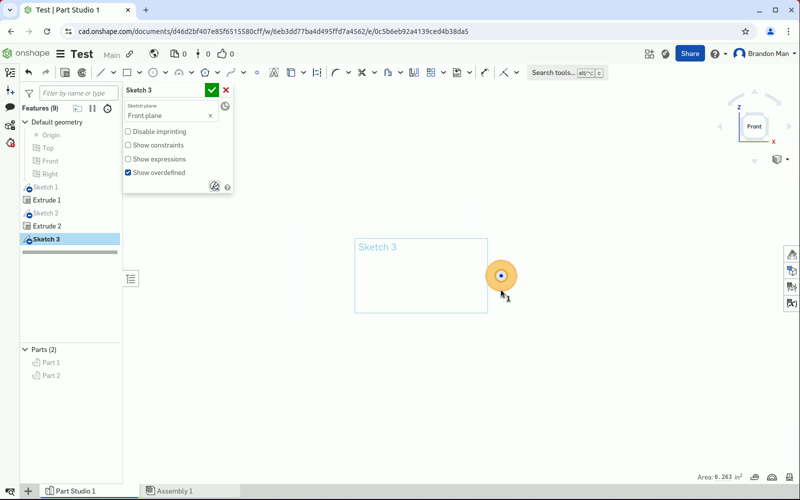
scroll(-6)
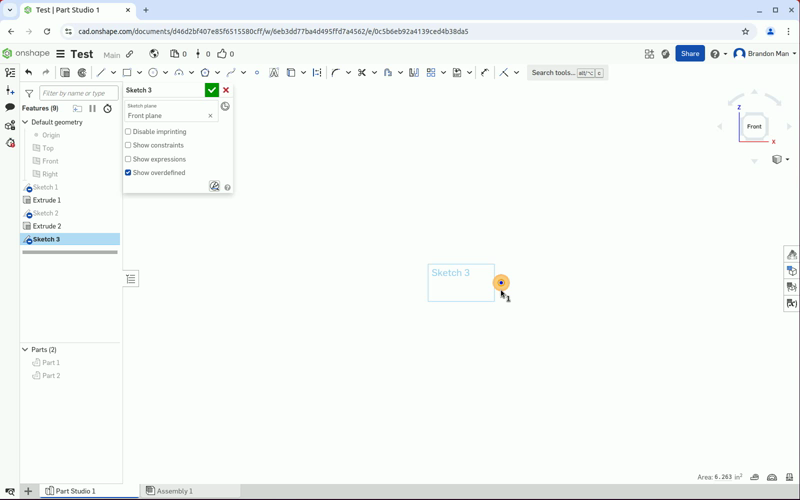
mouse_move(73, 352)
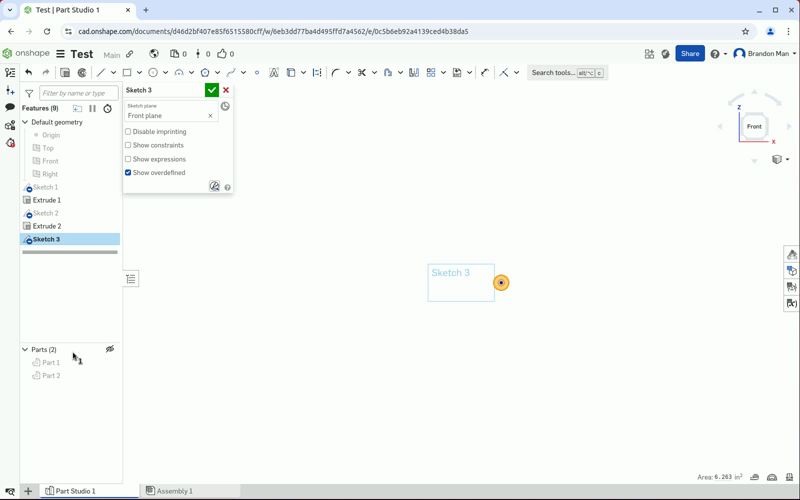
key(shift+y)
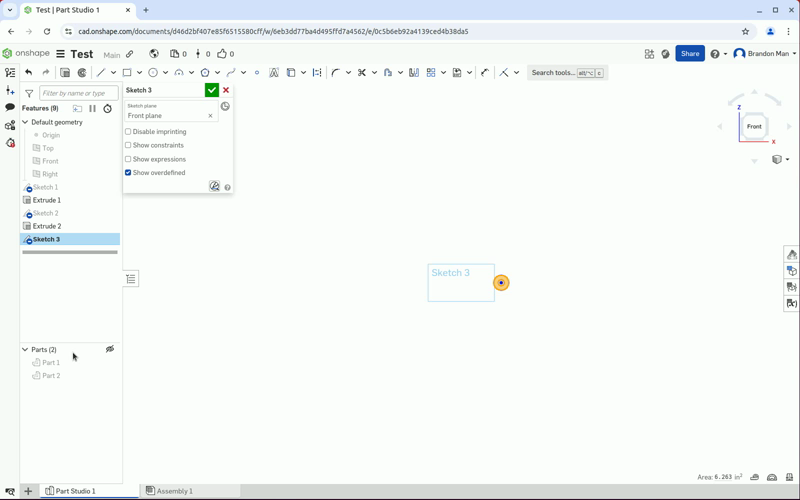
key(shift+e)
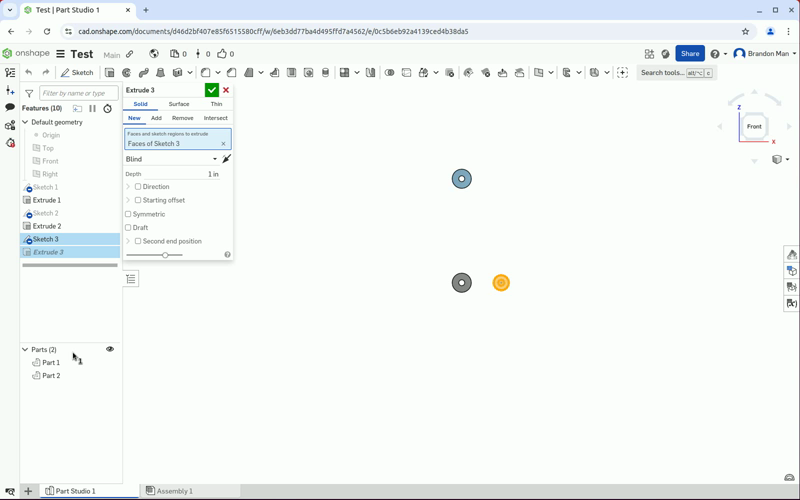
mouse_move(143, 106)
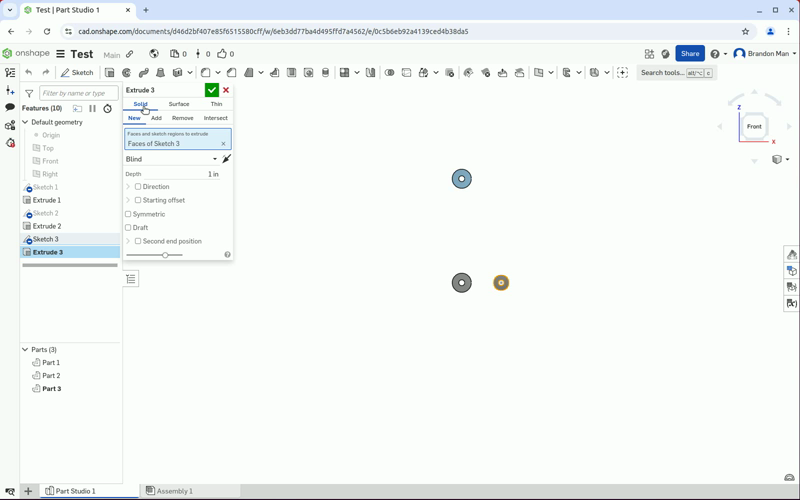
click(143, 106)
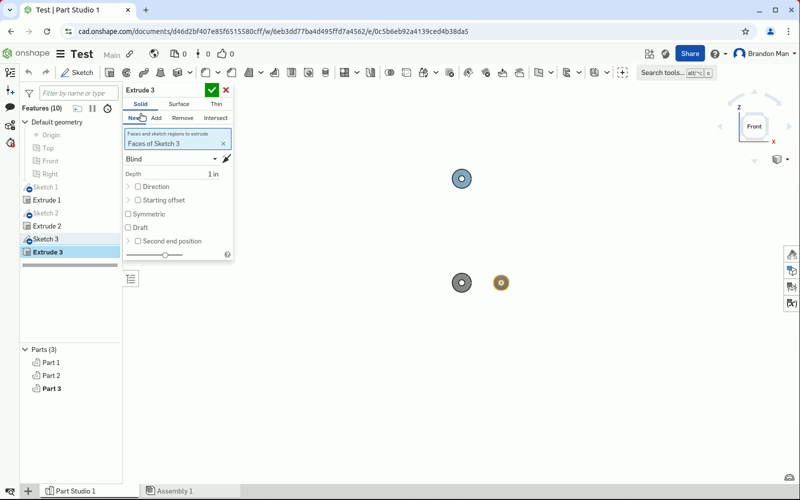
mouse_move(137, 120)
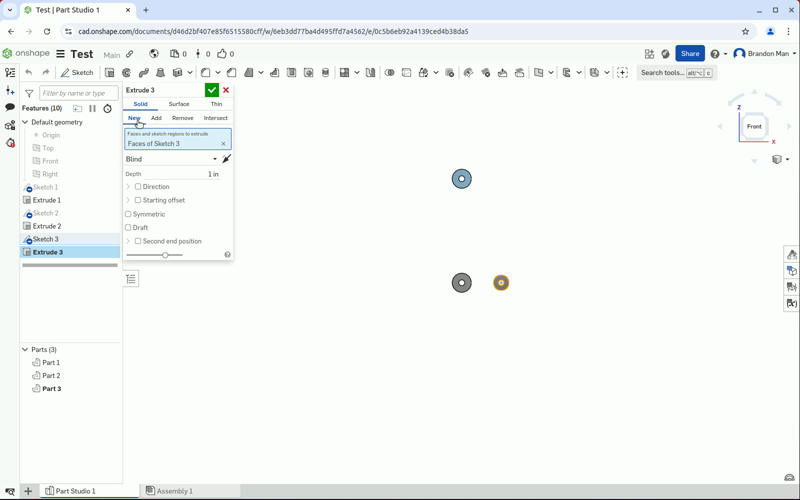
click(137, 120)
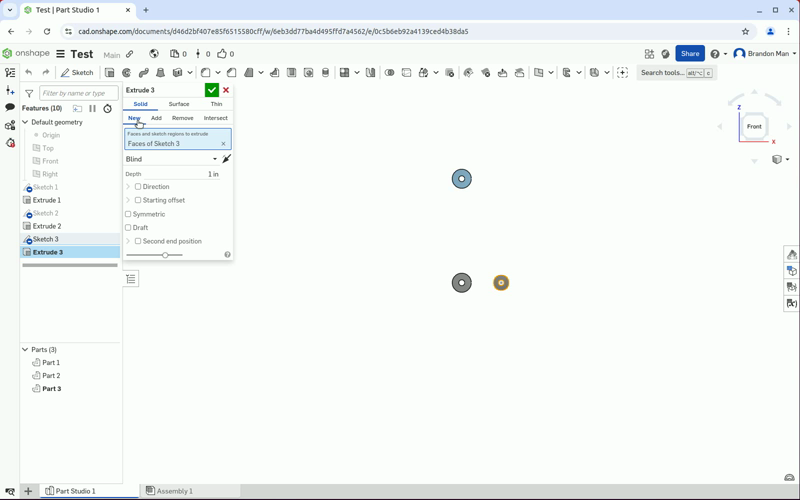
key(tab, 4)
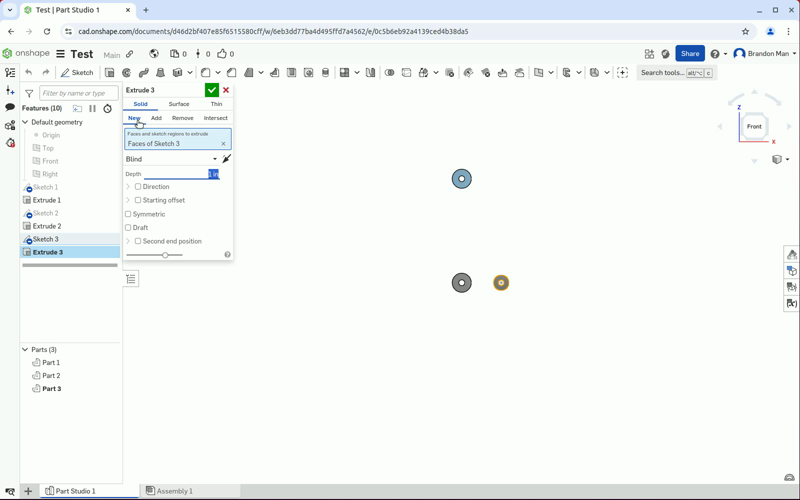
text(0.481)
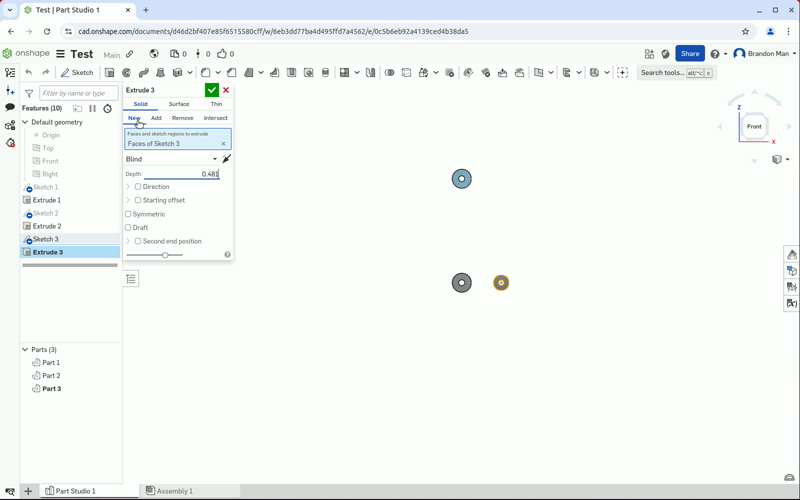
key(enter)
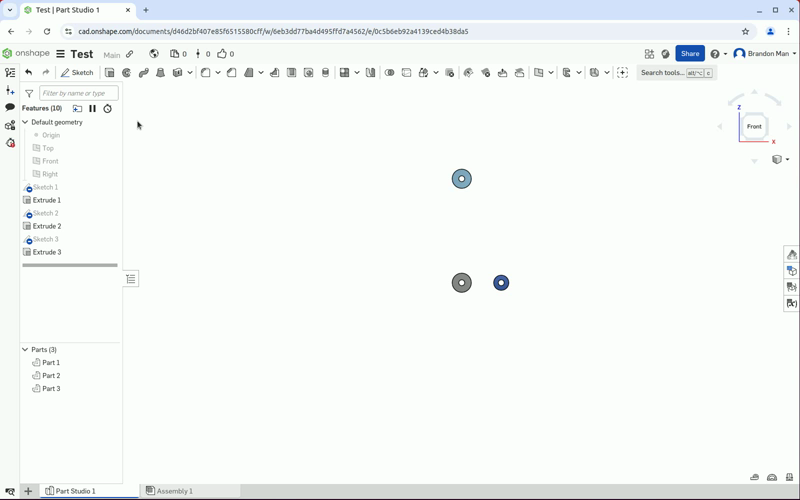
key(shift+h)
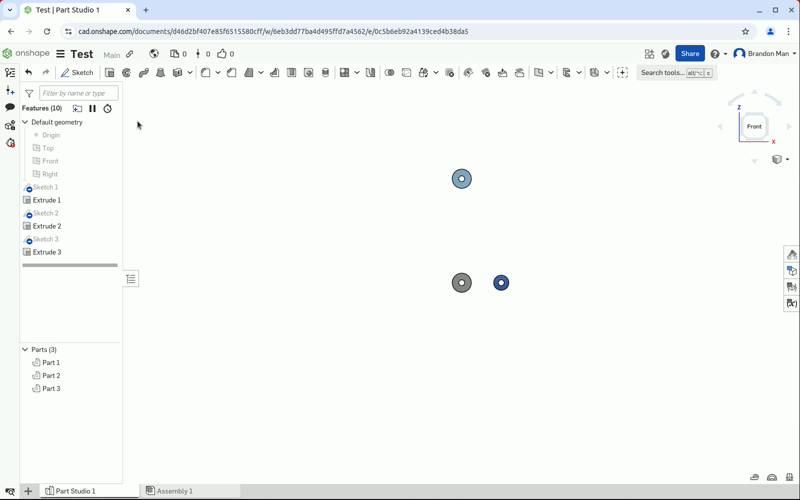
key(shift+h)
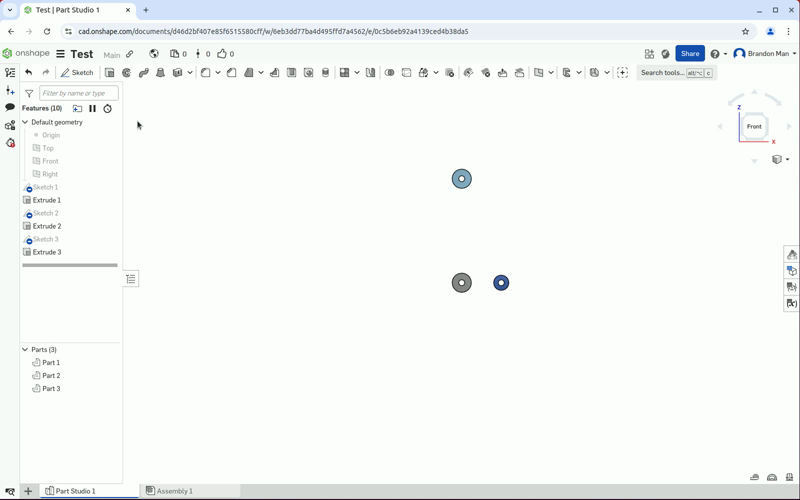
mouse_move(73, 189)
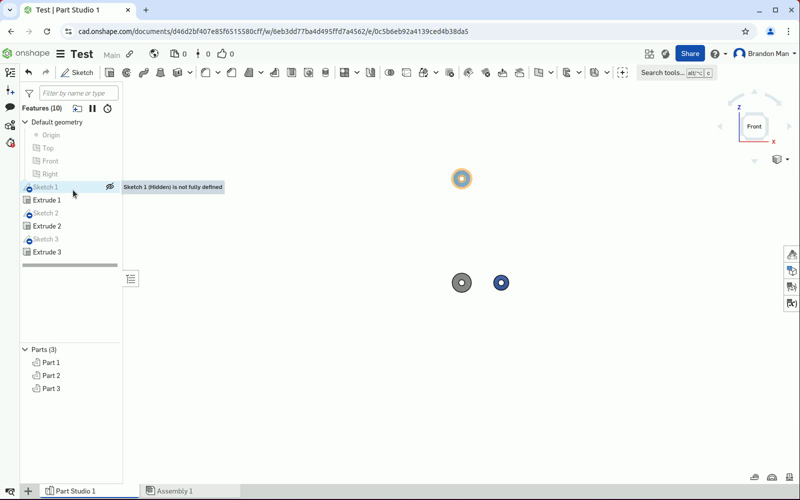
click(73, 189)
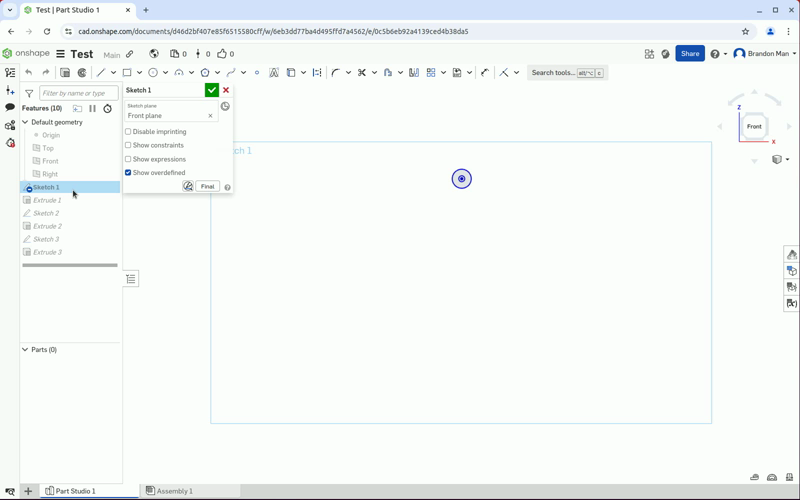
mouse_move(229, 92)
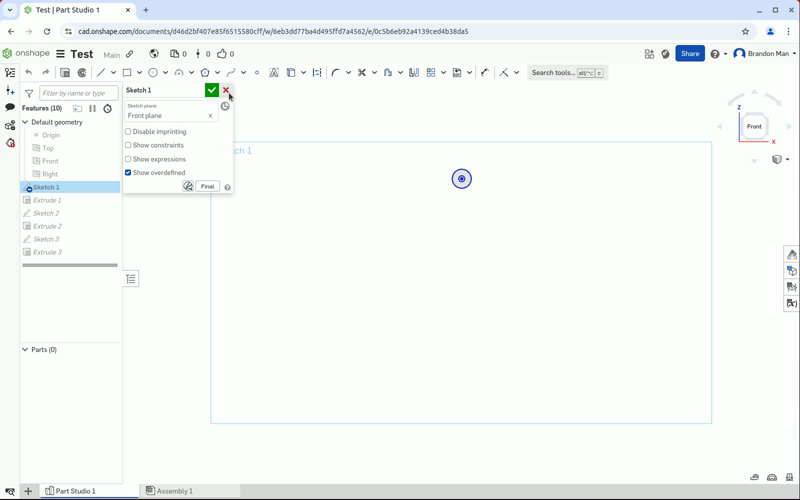
click(229, 92)
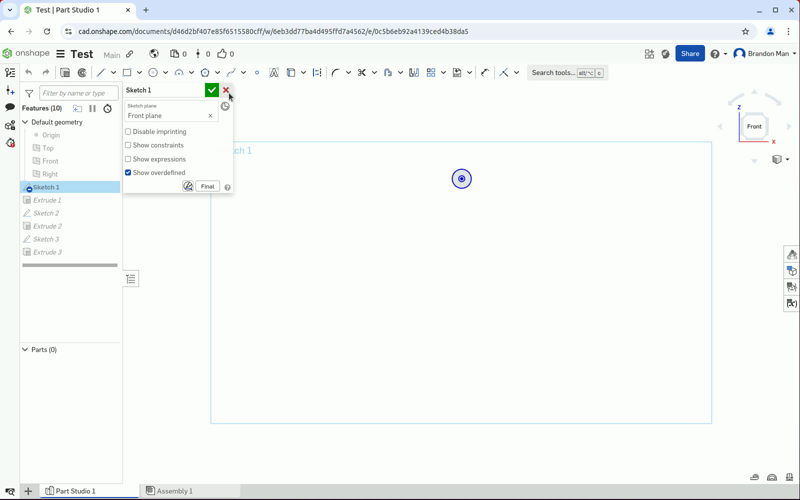
key(shift+s)
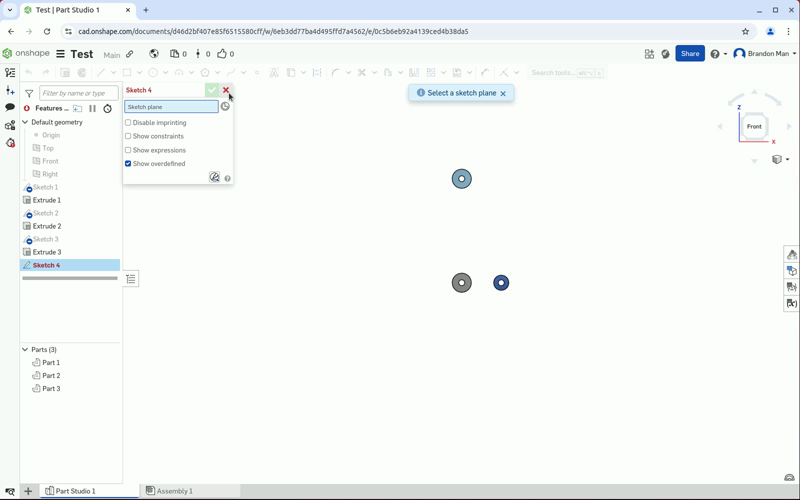
mouse_move(73, 163)
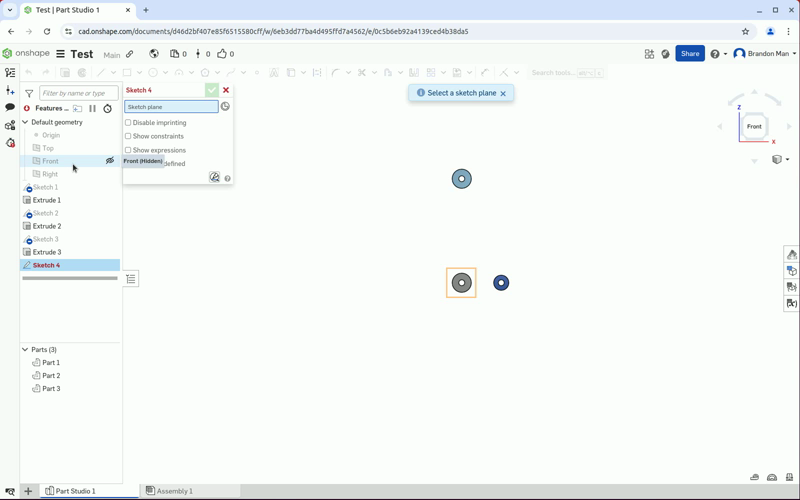
click(73, 163)
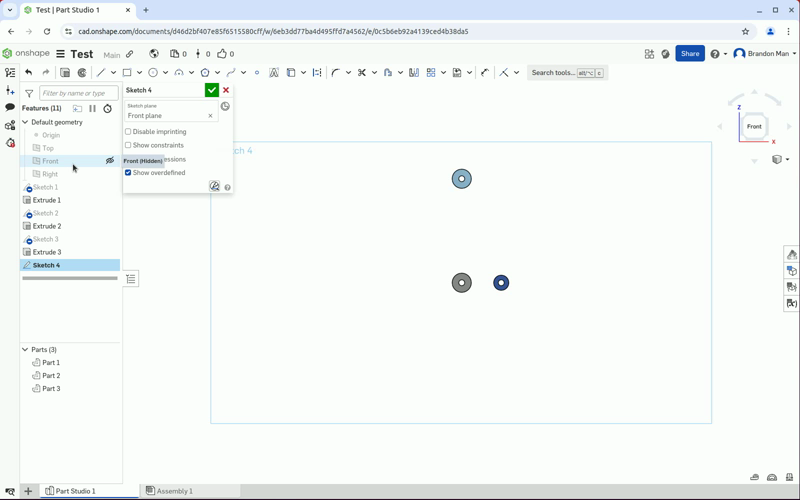
mouse_move(73, 352)
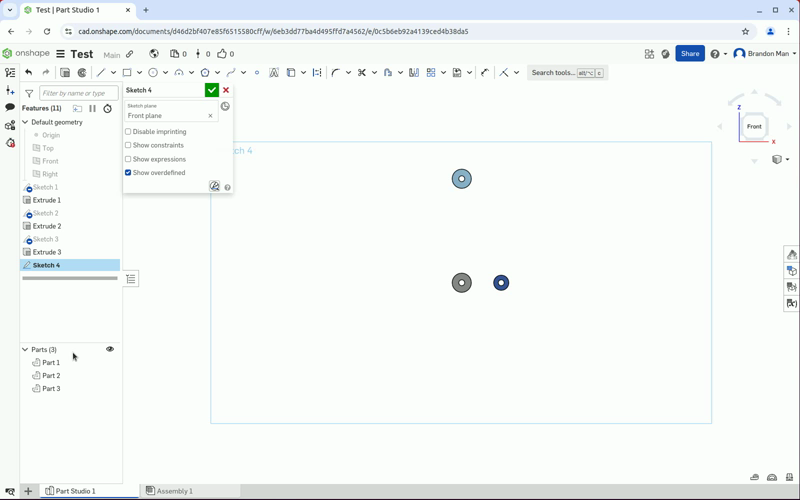
key(y)
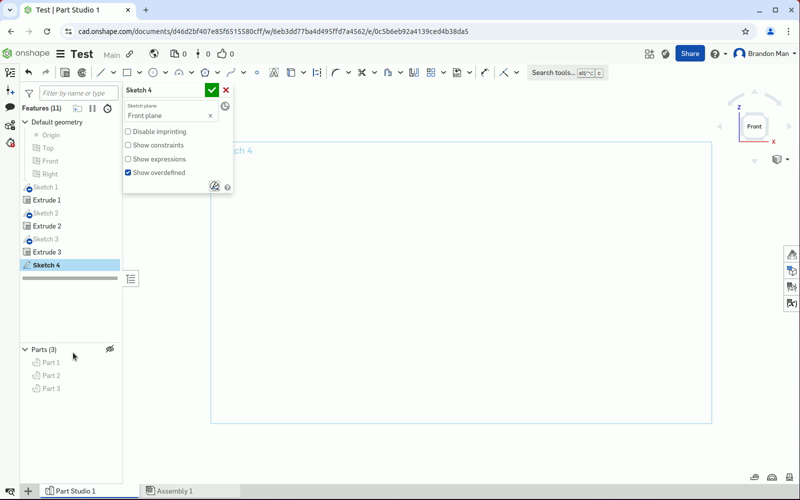
key(a)
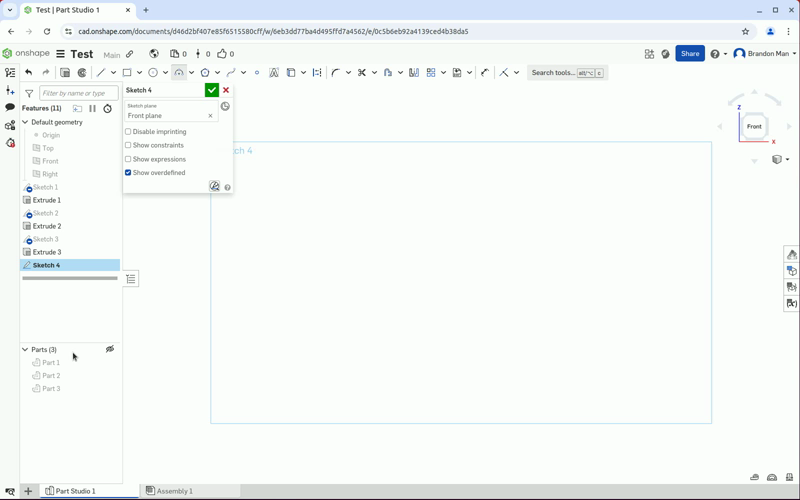
key_down(shift)
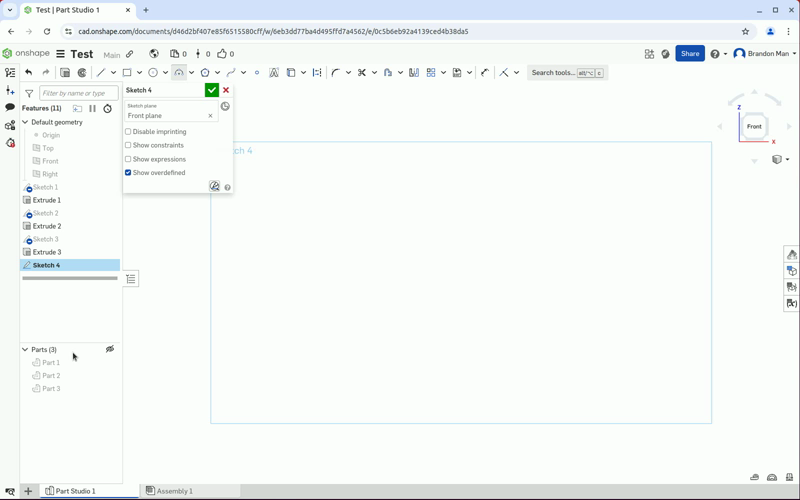
mouse_move(446, 223)
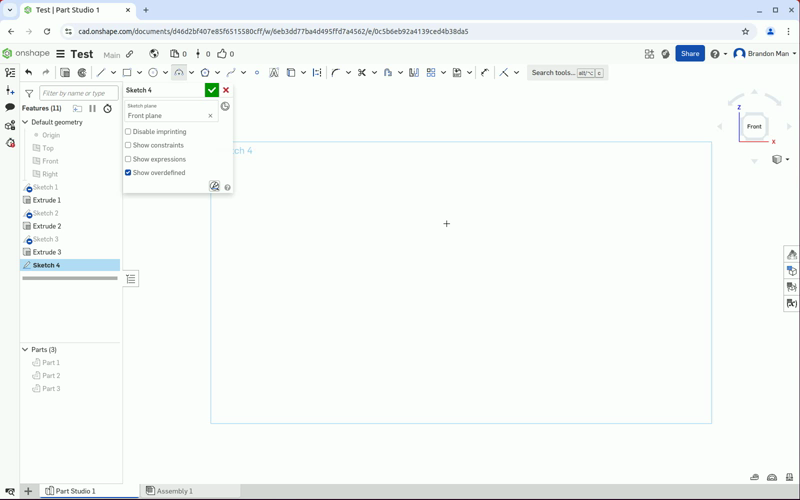
click(446, 223)
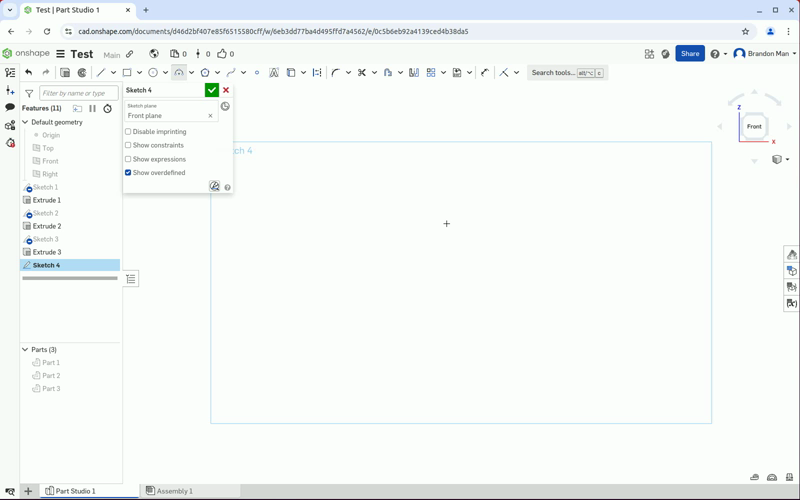
key_up(shift)
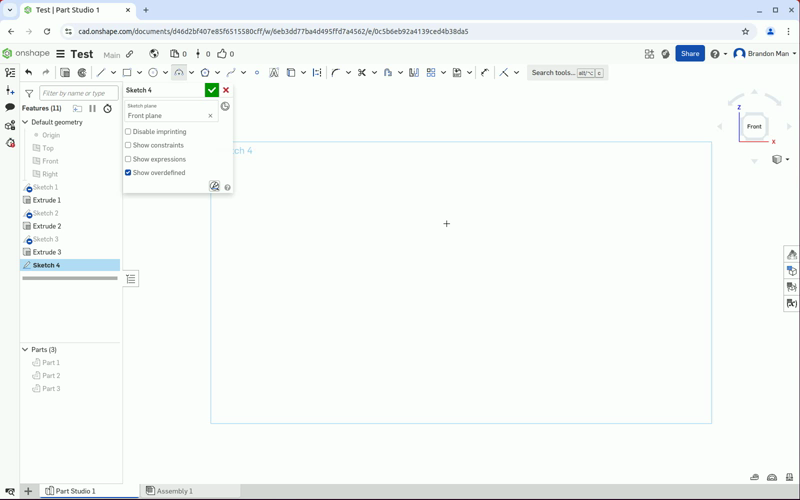
key_down(shift)
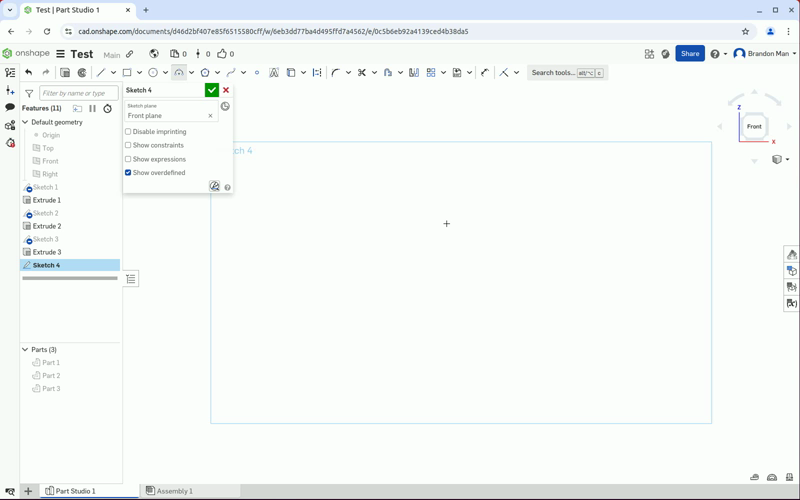
mouse_move(476, 223)
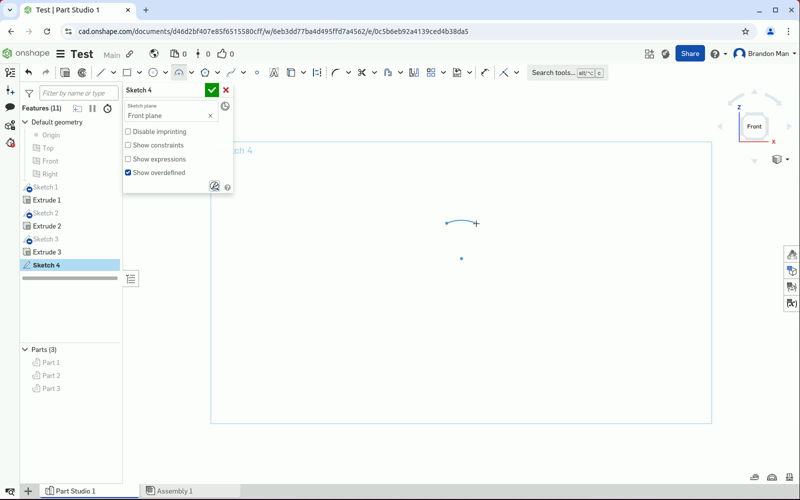
click(476, 223)
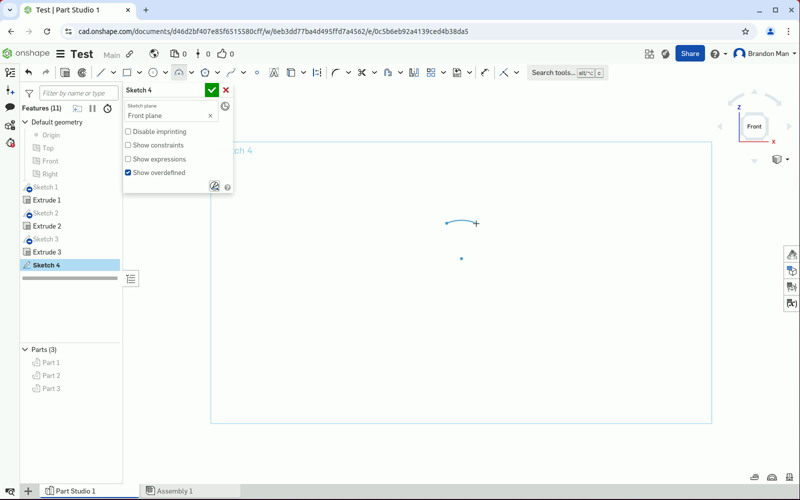
mouse_move(461, 210)
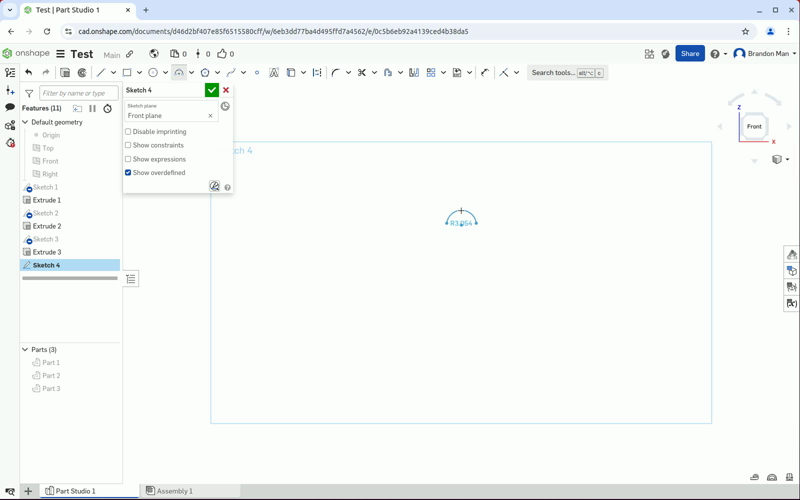
click(461, 210)
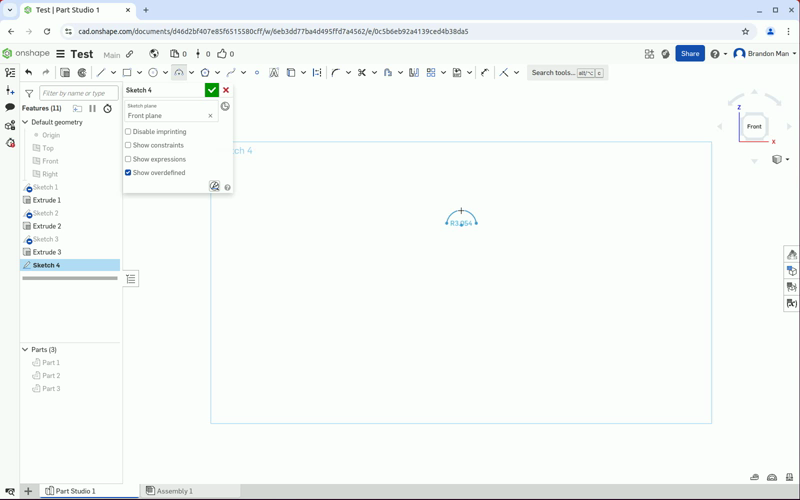
key_up(shift)
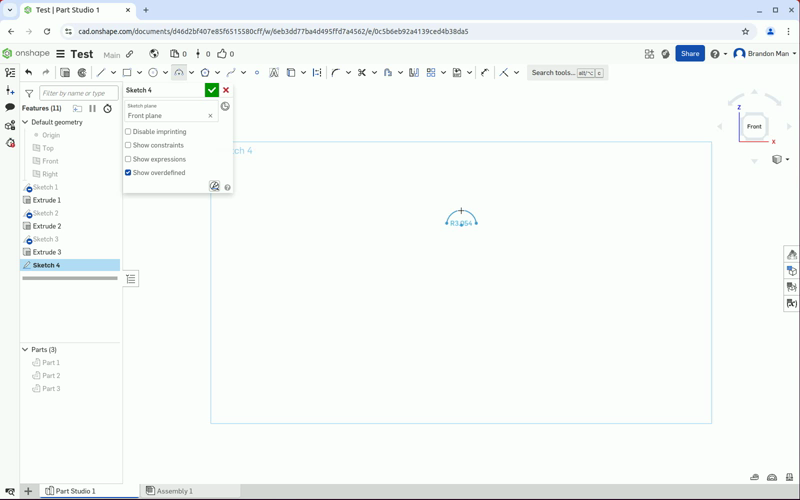
key(esc)
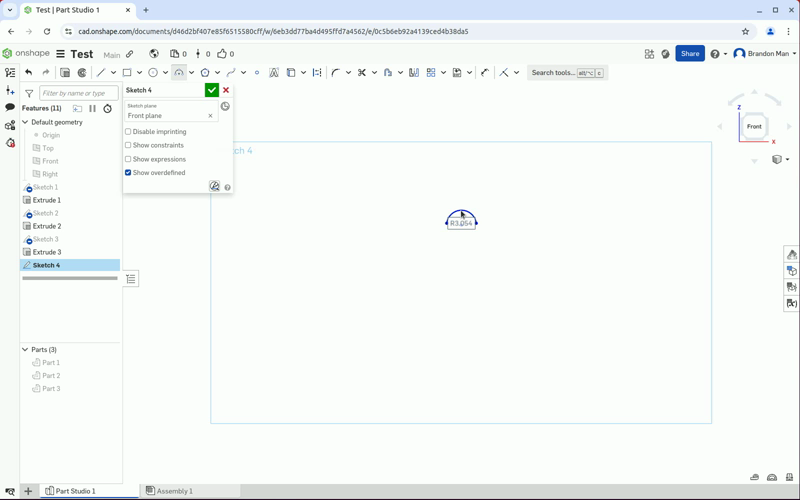
key(l)
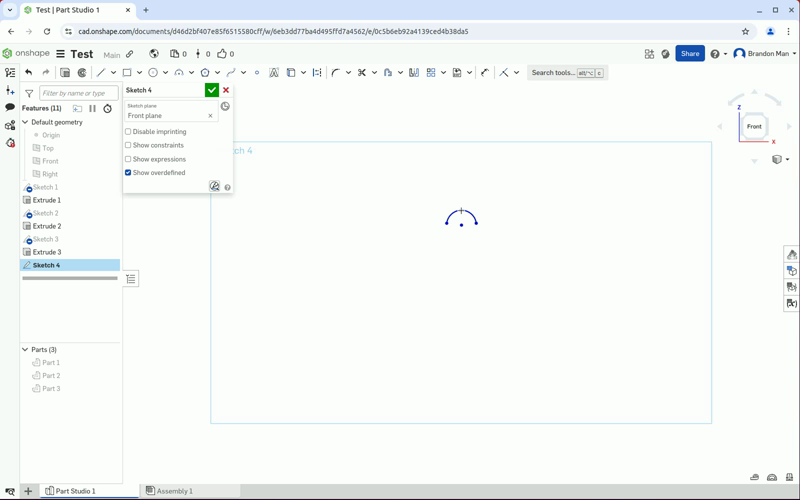
mouse_move(476, 223)
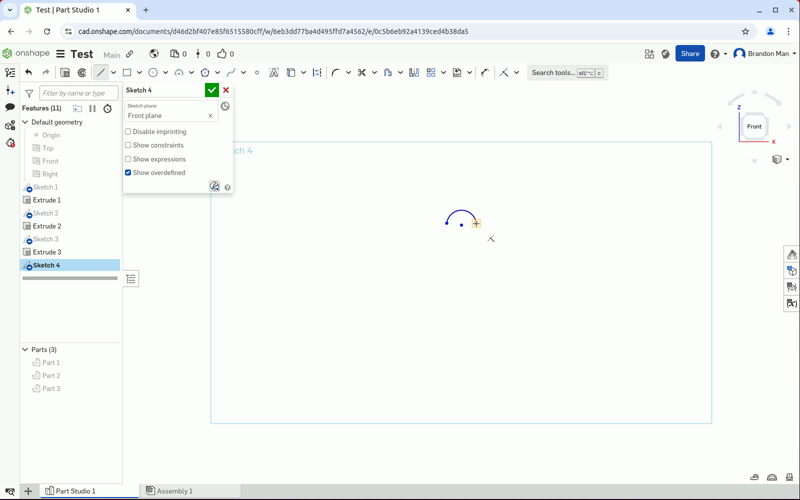
click(476, 223)
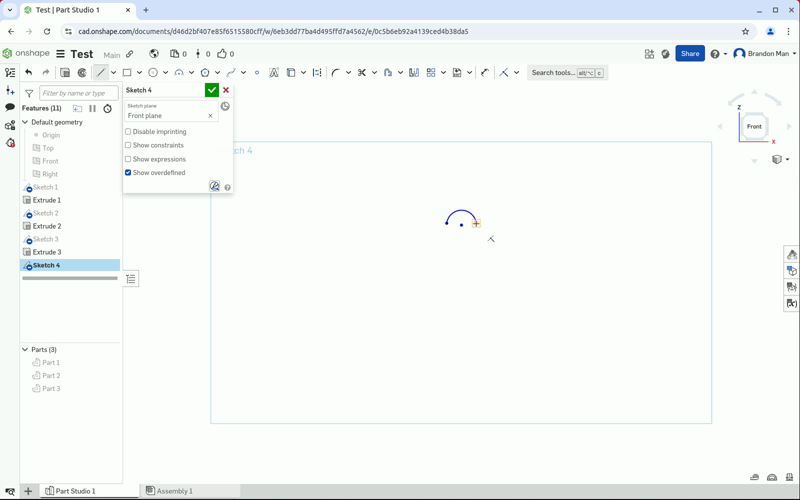
key_down(shift)
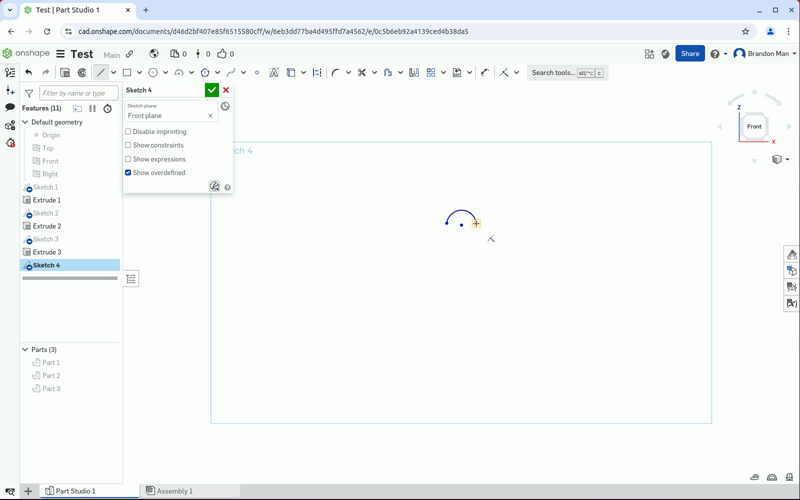
mouse_move(506, 223)
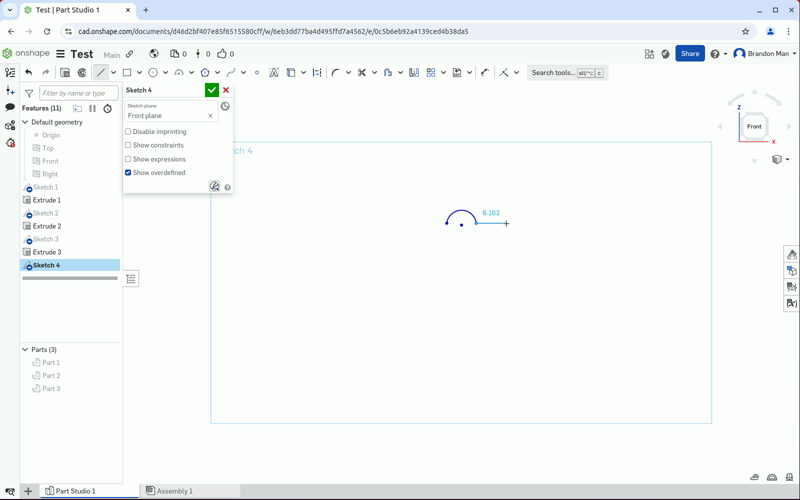
mouse_move(470, 176)
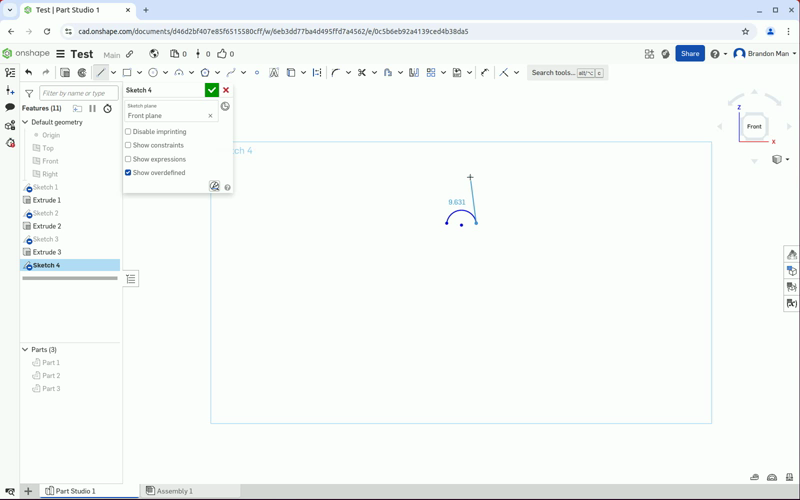
click(470, 176)
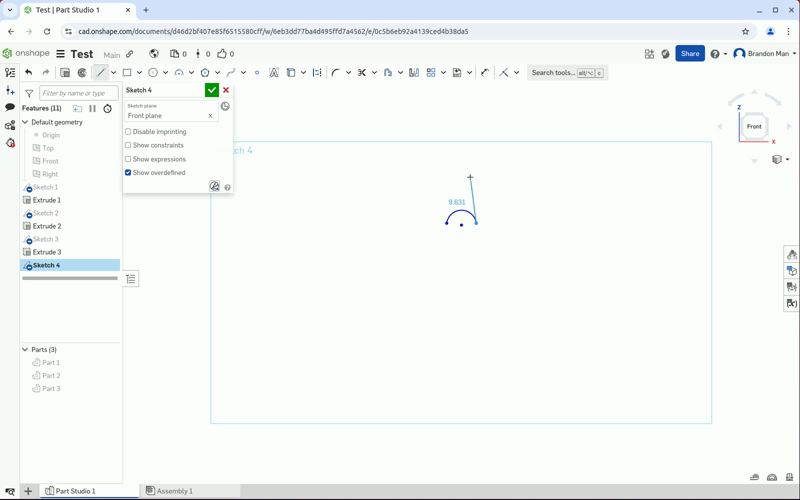
key_up(shift)
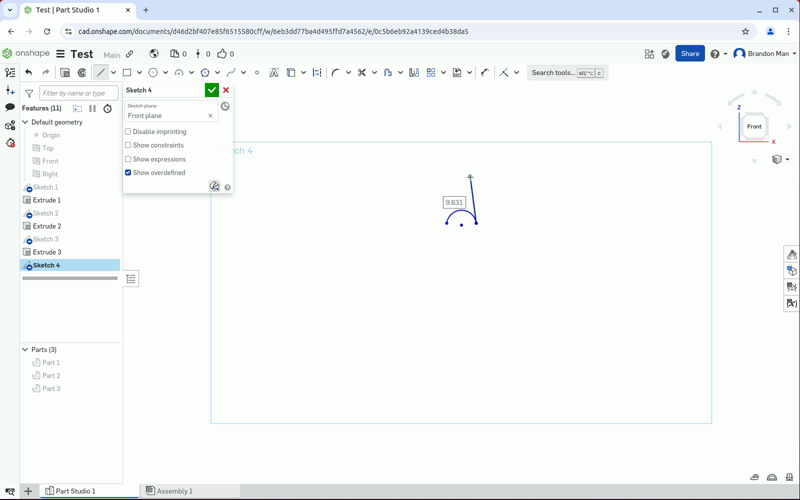
key(esc)
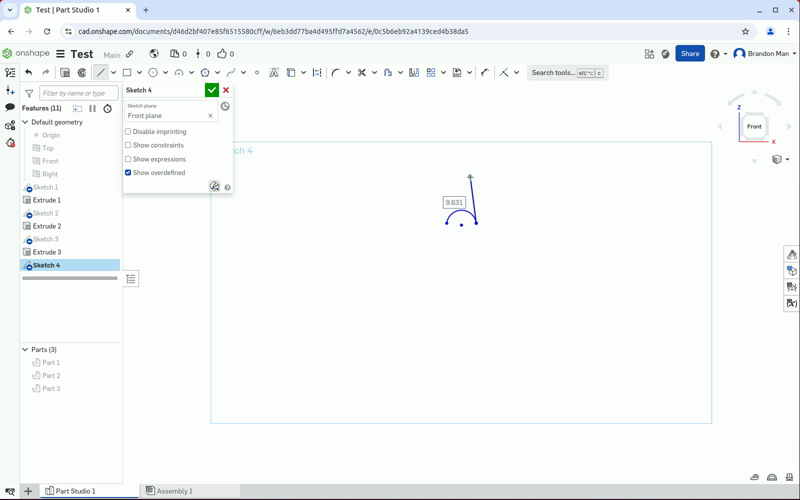
key(a)
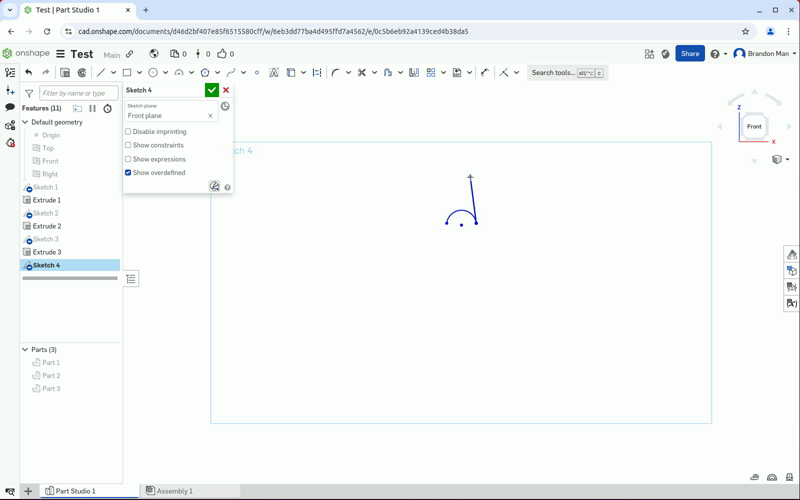
mouse_move(470, 176)
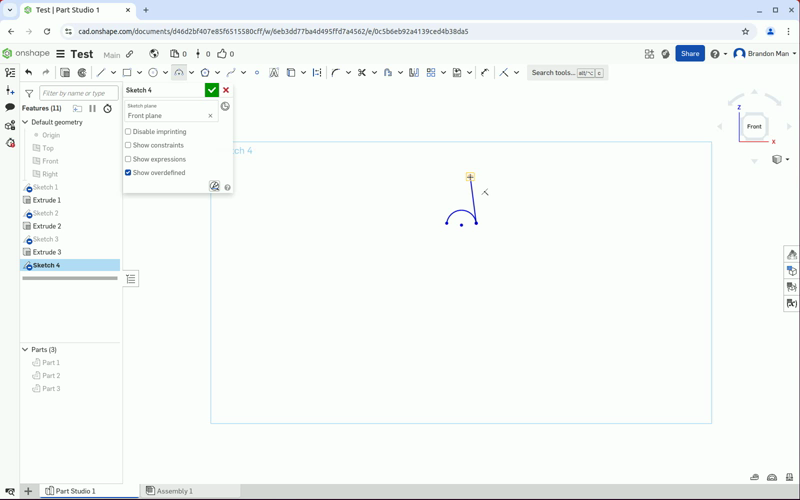
click(470, 176)
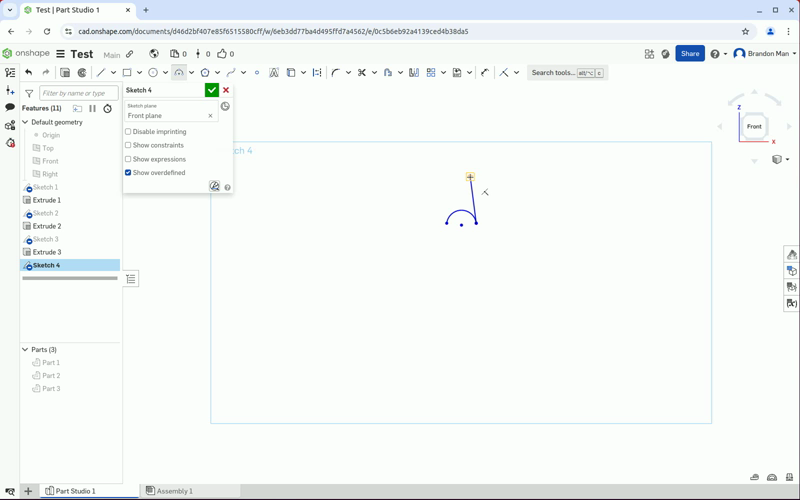
key_down(shift)
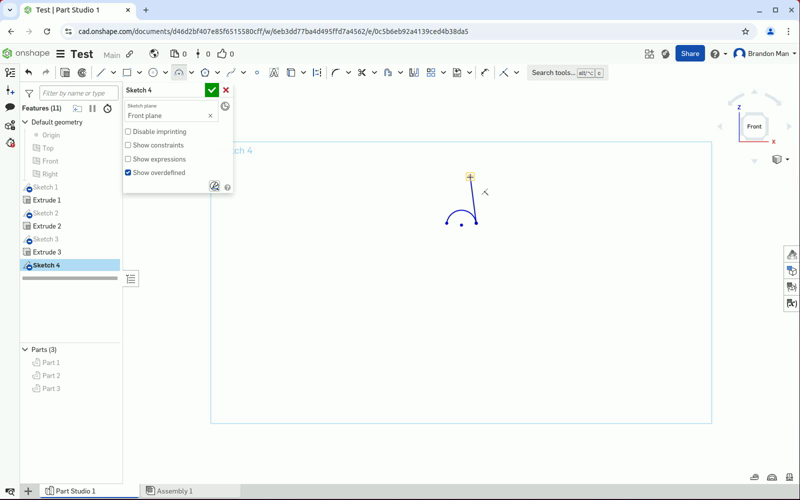
mouse_move(452, 176)
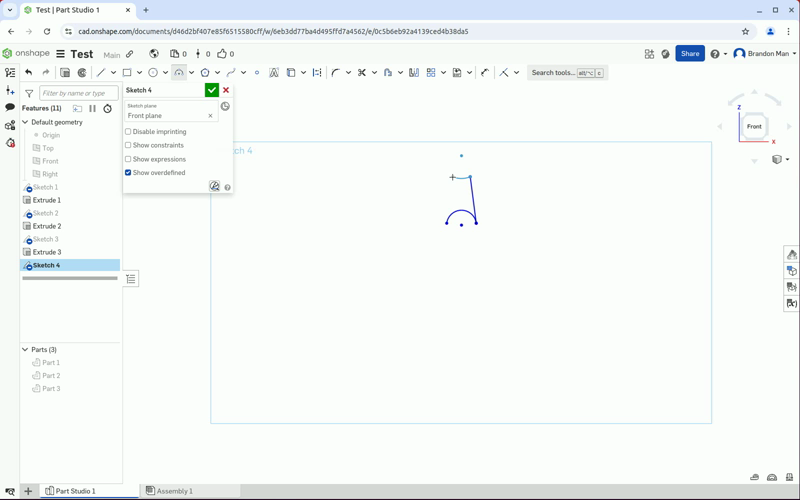
click(452, 176)
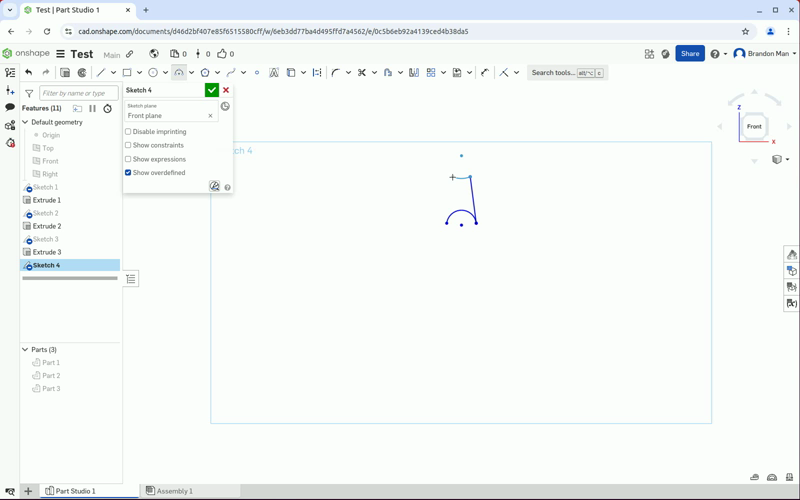
mouse_move(461, 186)
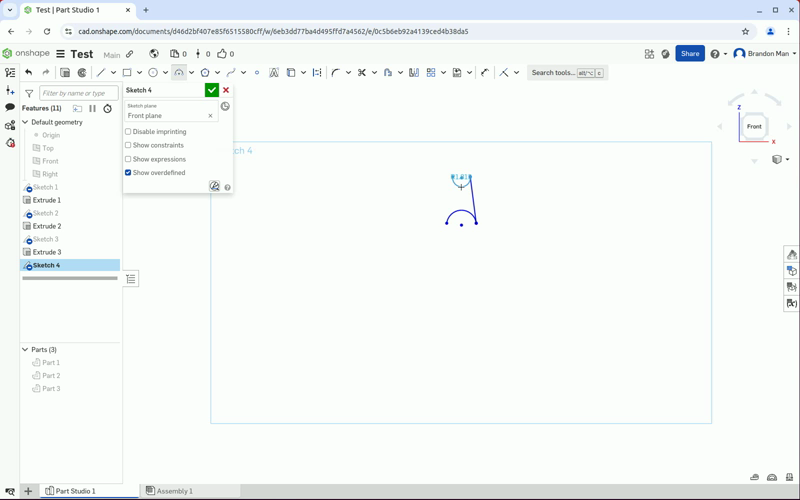
click(461, 186)
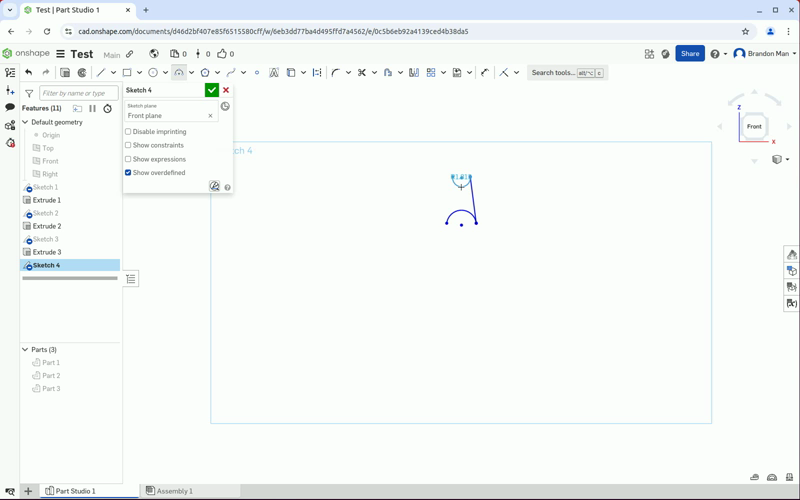
key_up(shift)
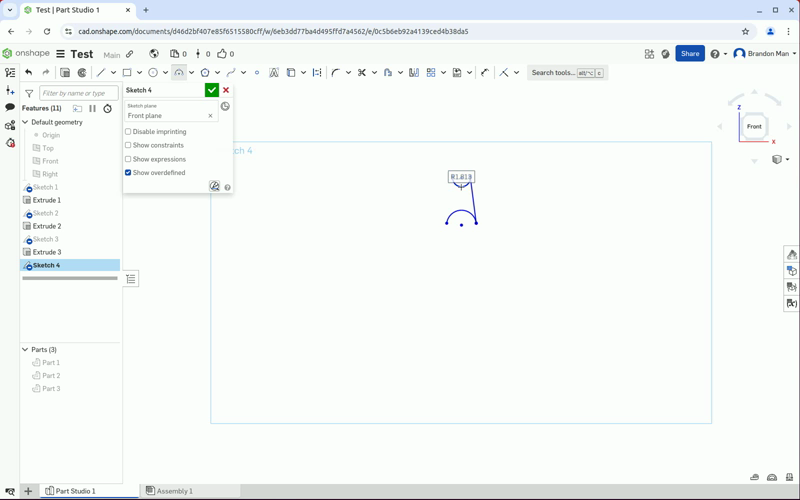
key(esc)
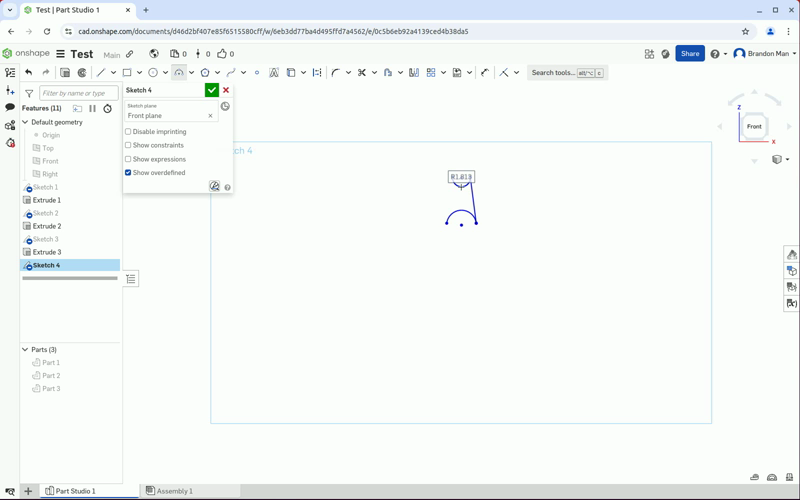
key(l)
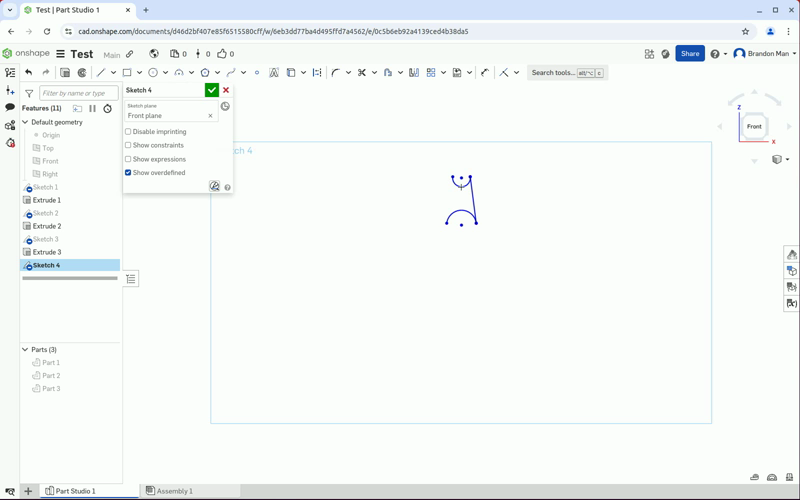
mouse_move(452, 176)
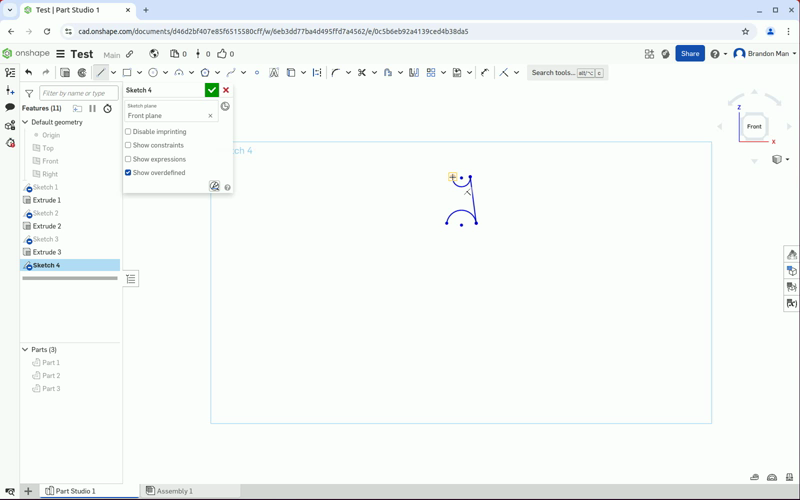
click(452, 176)
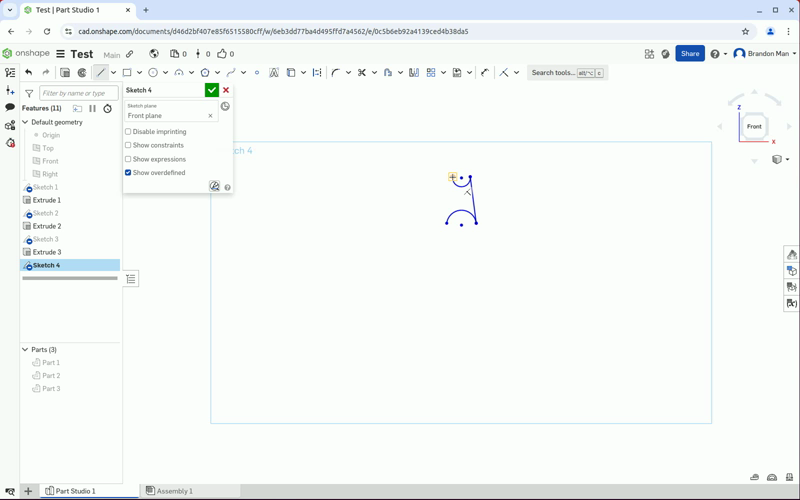
mouse_move(482, 176)
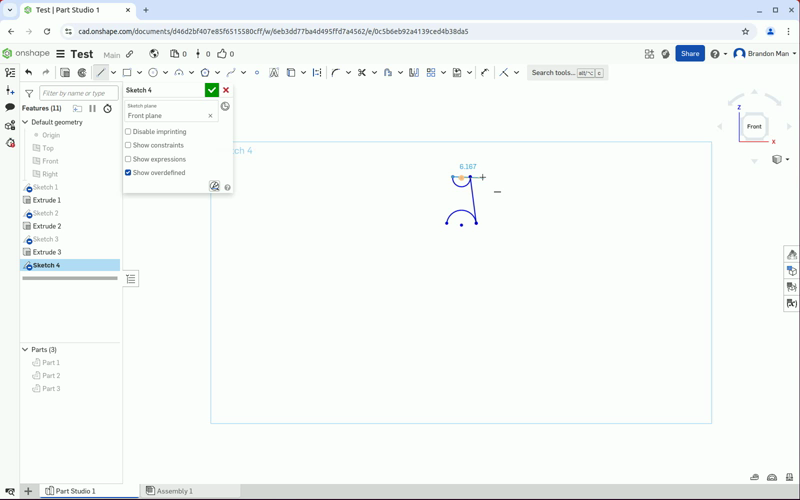
key_down(shift)
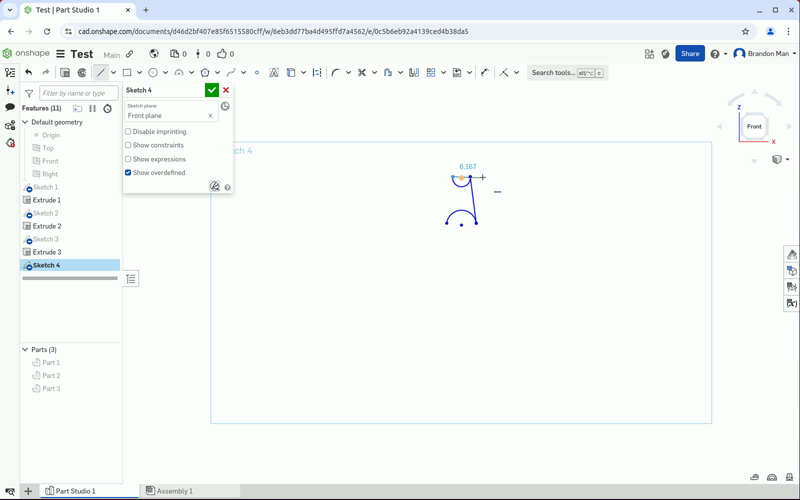
mouse_move(446, 223)
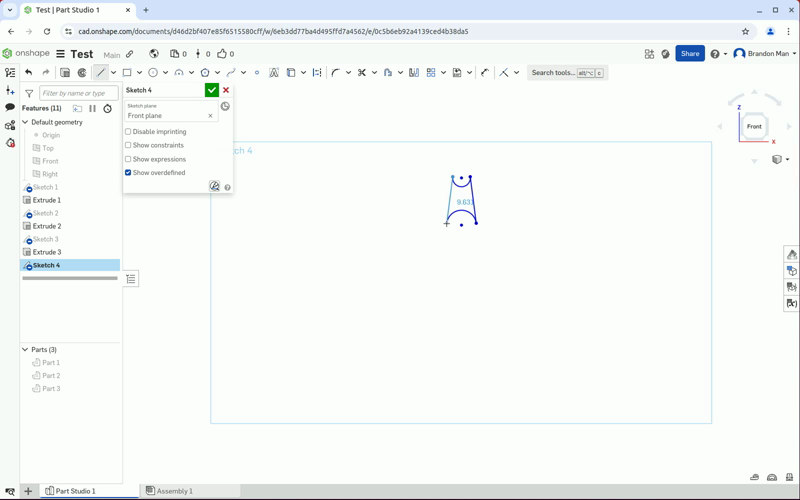
key_up(shift)
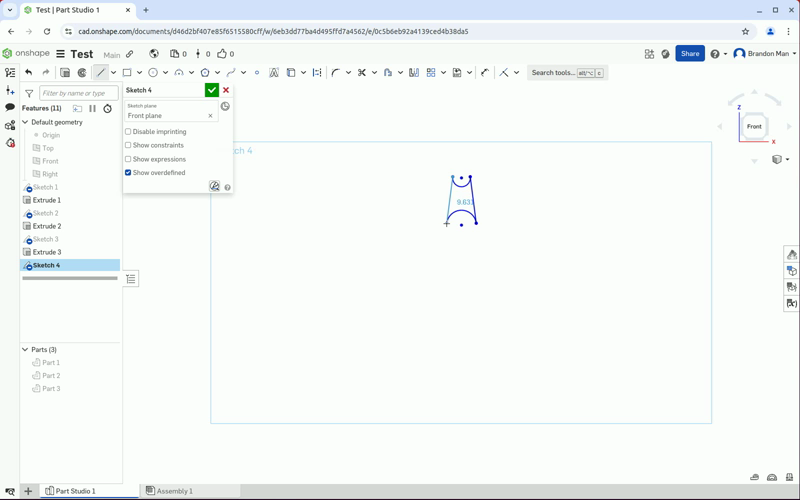
click(446, 223)
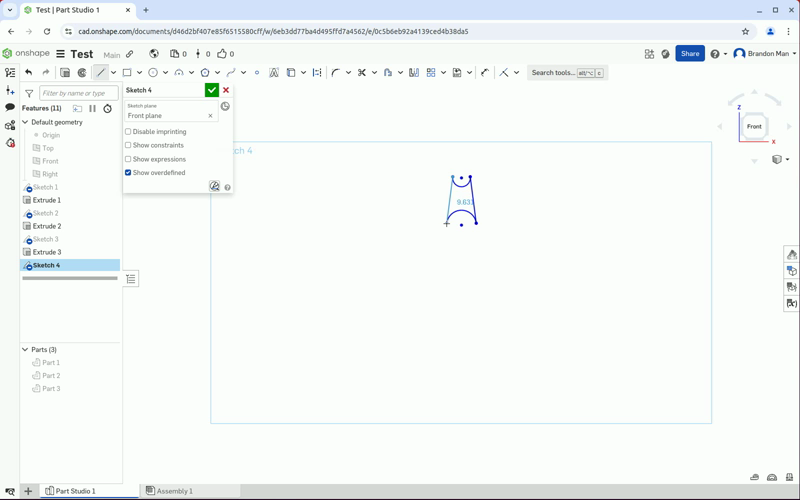
key(esc)
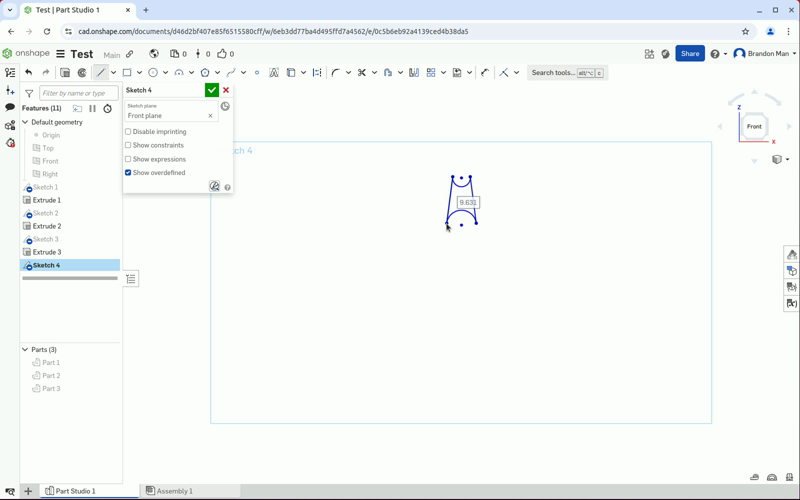
key(c)
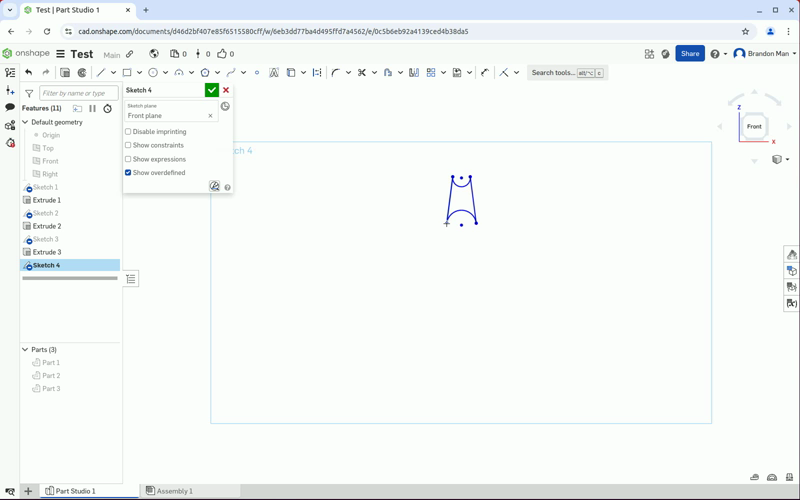
key_down(shift)
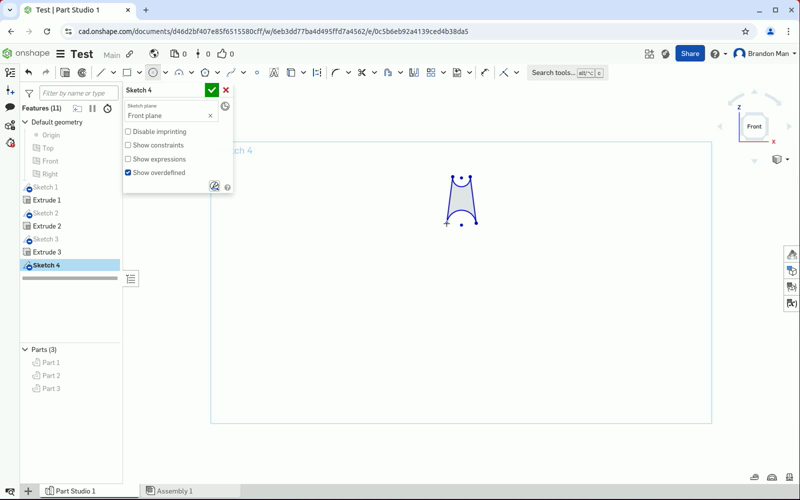
mouse_move(458, 191)
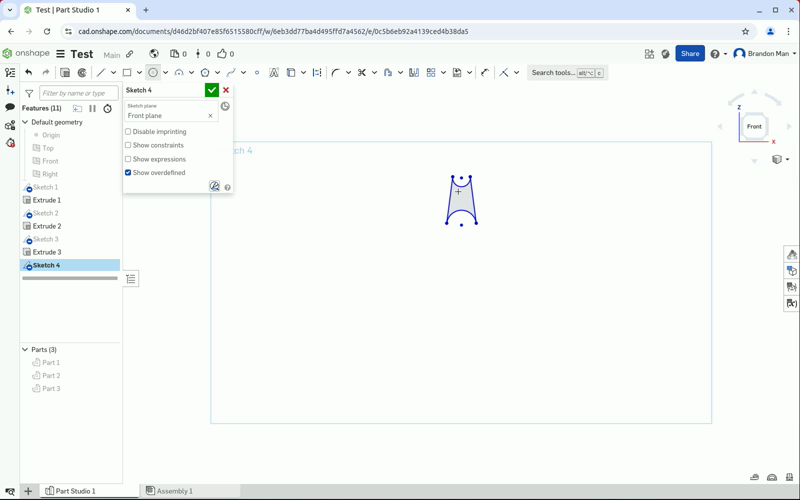
click(458, 191)
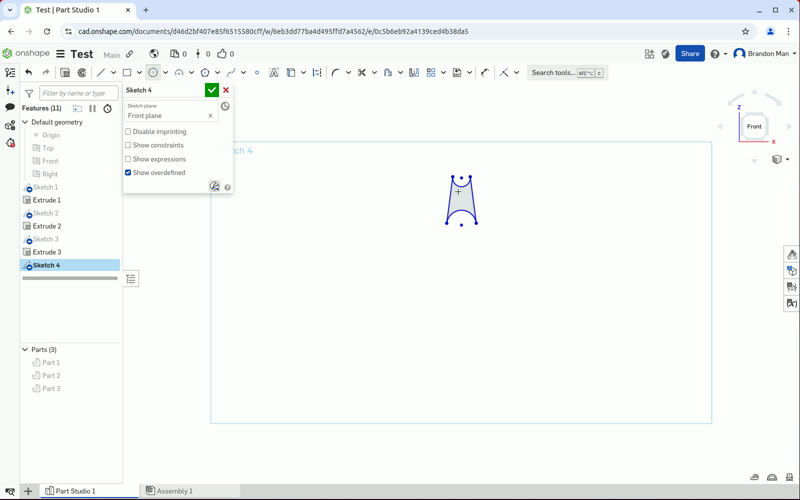
key_up(shift)
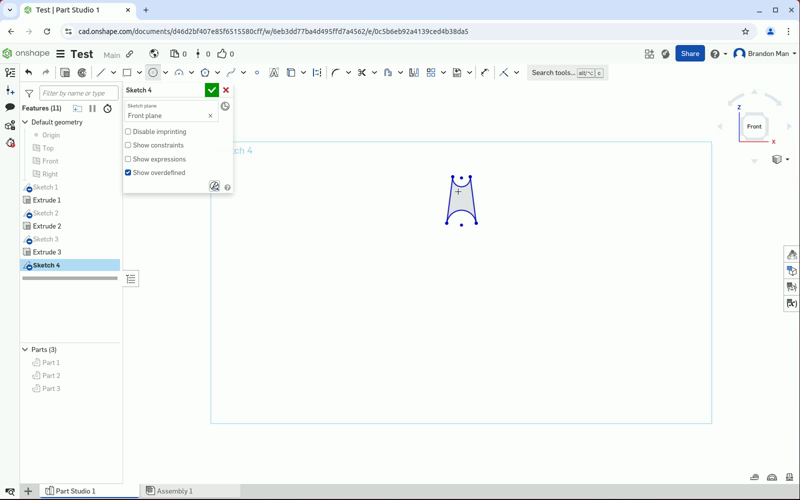
mouse_move(461, 191)
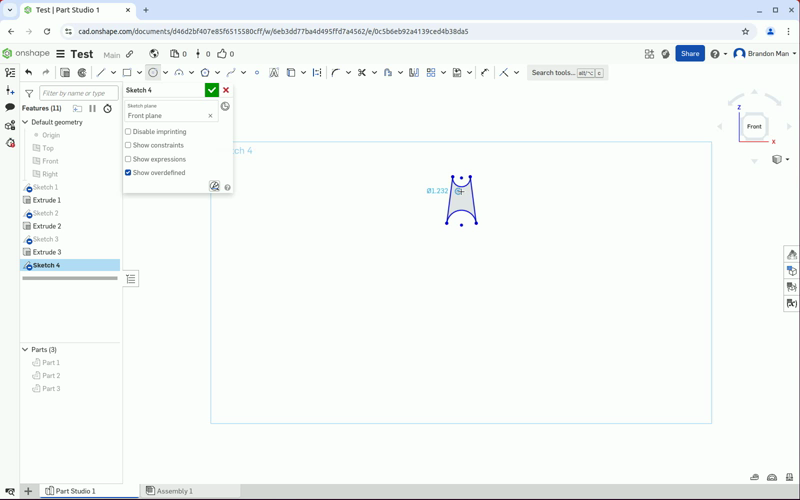
scroll(6)
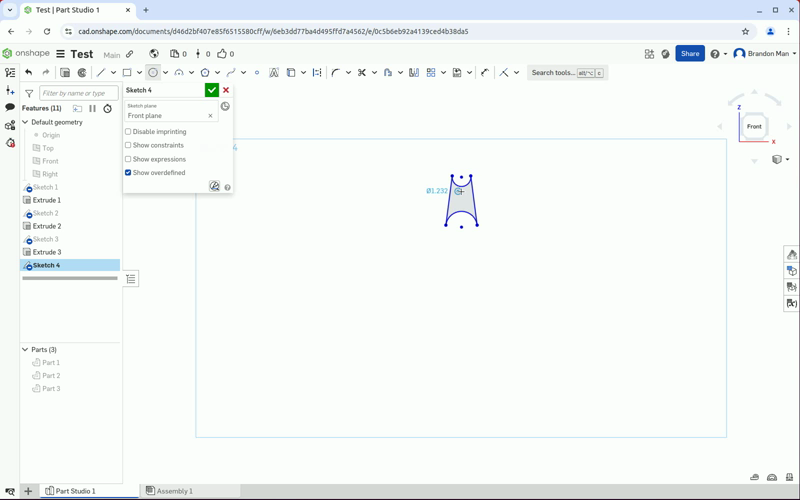
scroll(6)
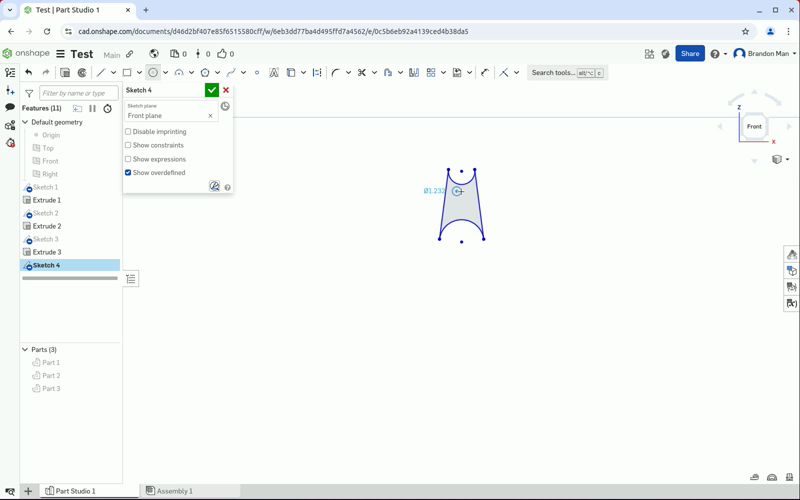
scroll(6)
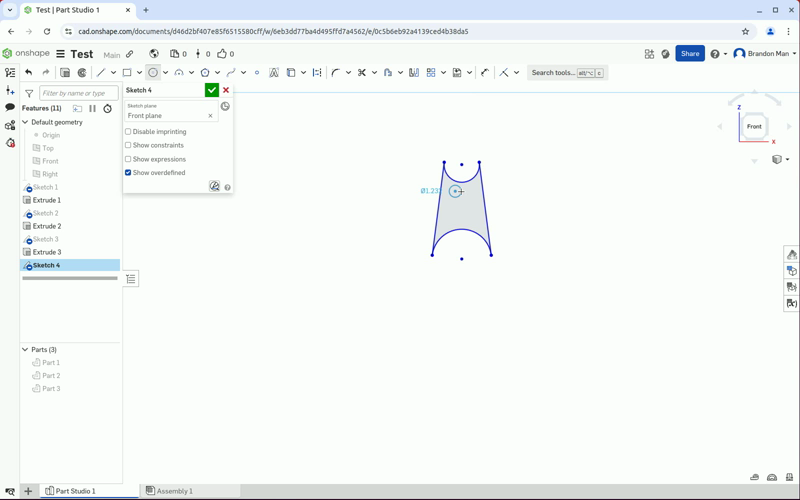
scroll(6)
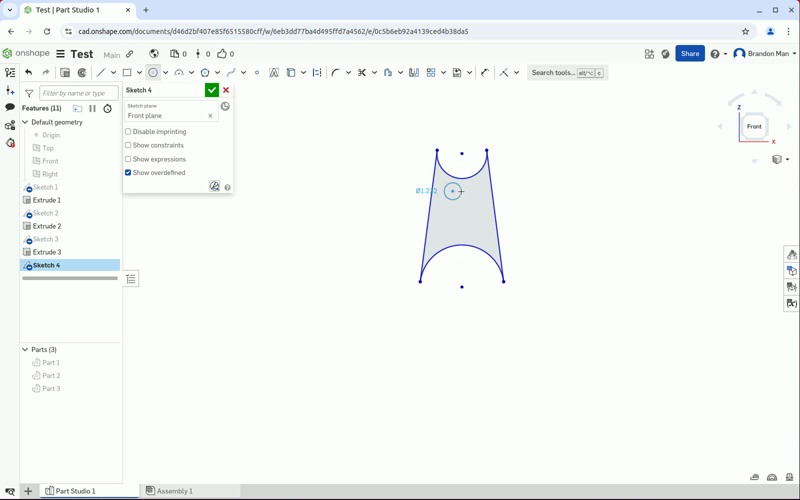
scroll(6)
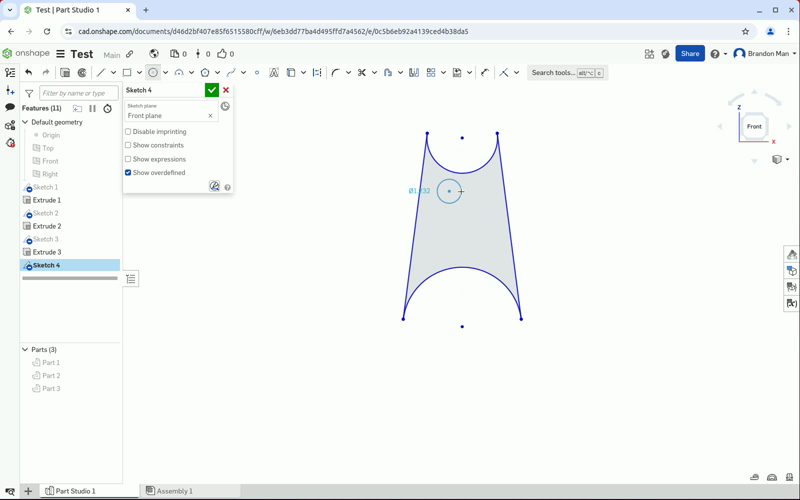
scroll(6)
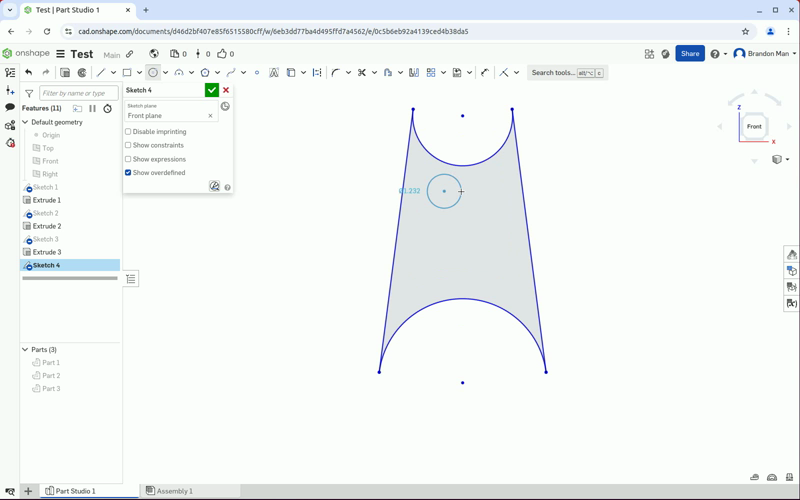
scroll(6)
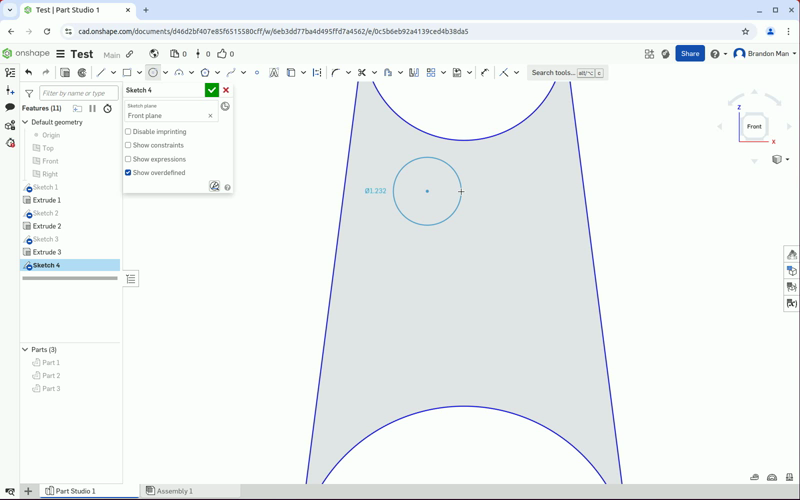
click(461, 191)
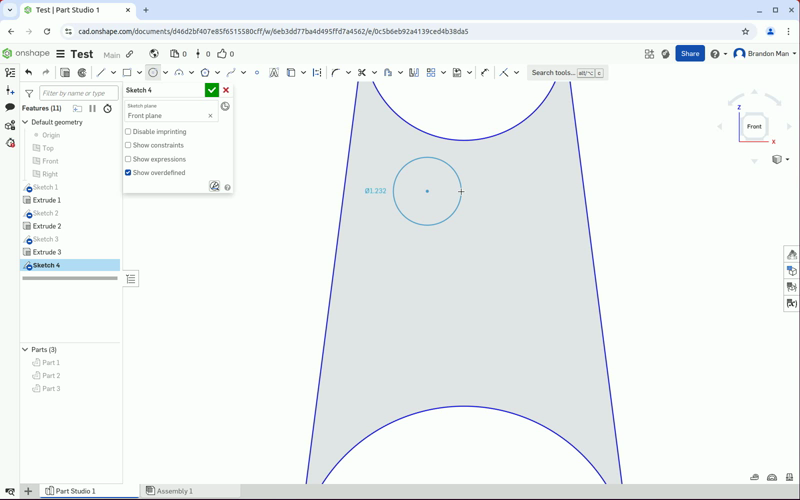
scroll(-6)
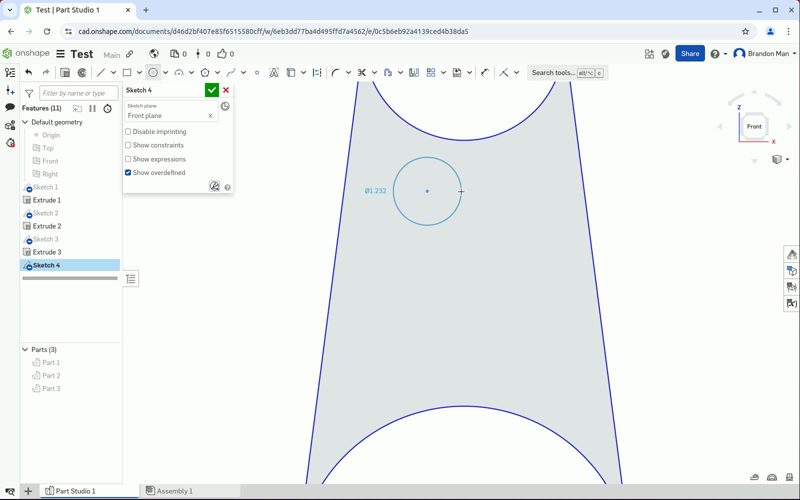
scroll(-6)
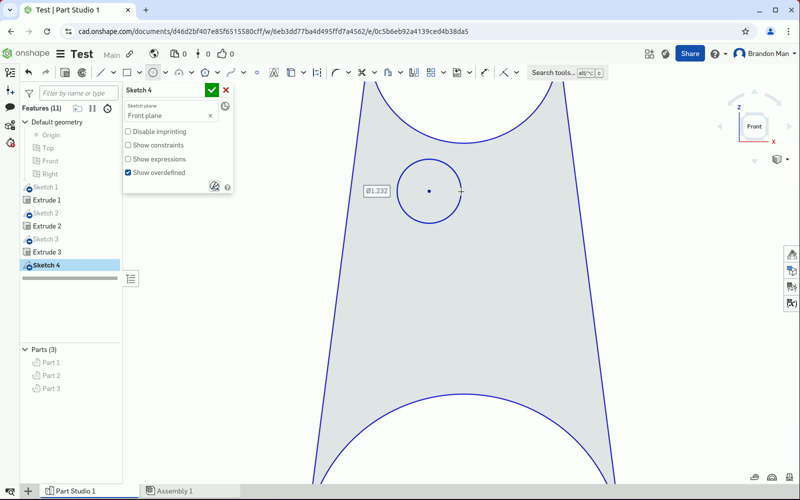
scroll(-6)
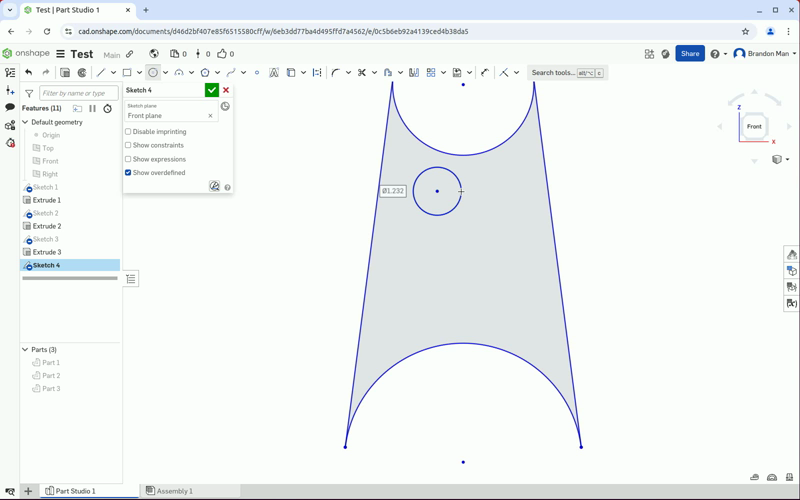
scroll(-6)
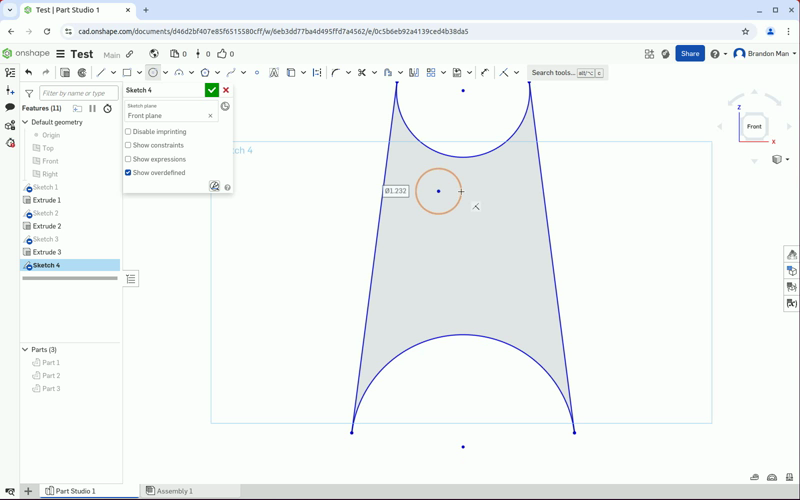
scroll(-6)
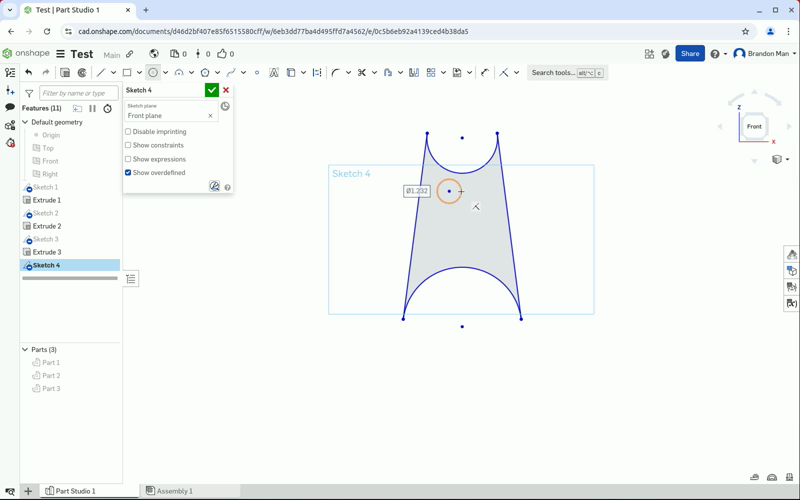
scroll(-6)
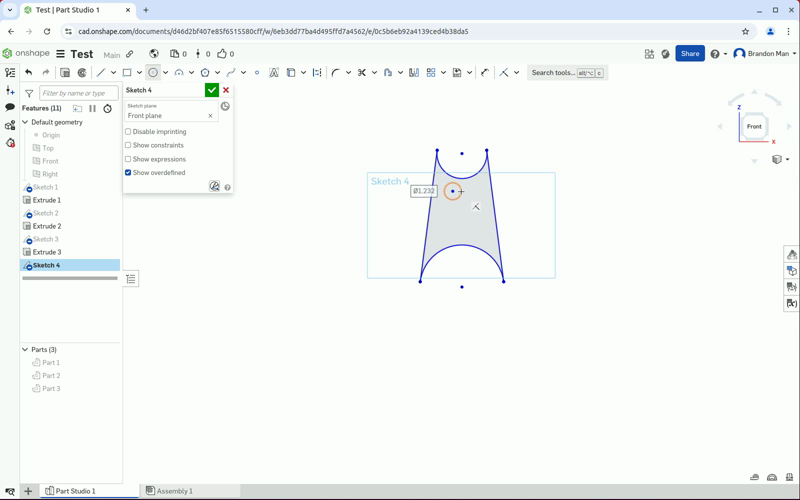
scroll(-6)
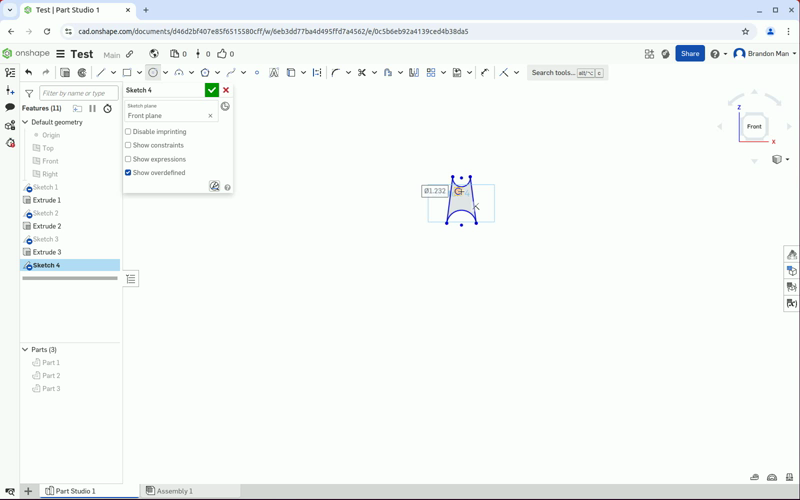
key(esc)
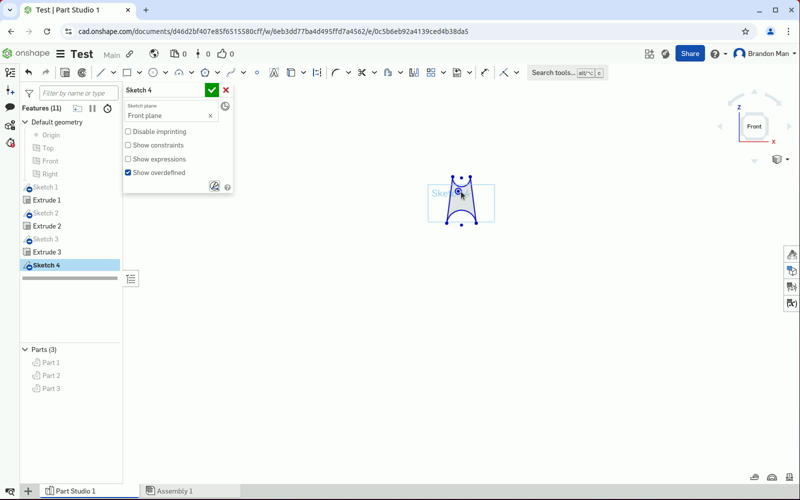
mouse_move(466, 208)
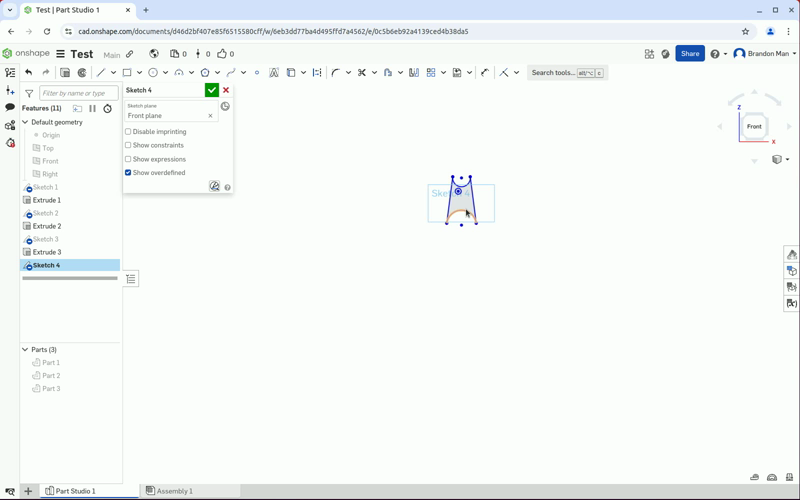
scroll(6)
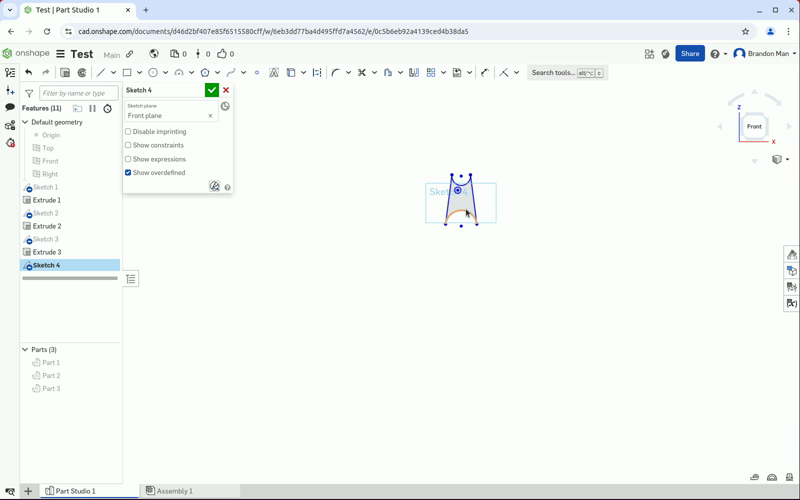
scroll(6)
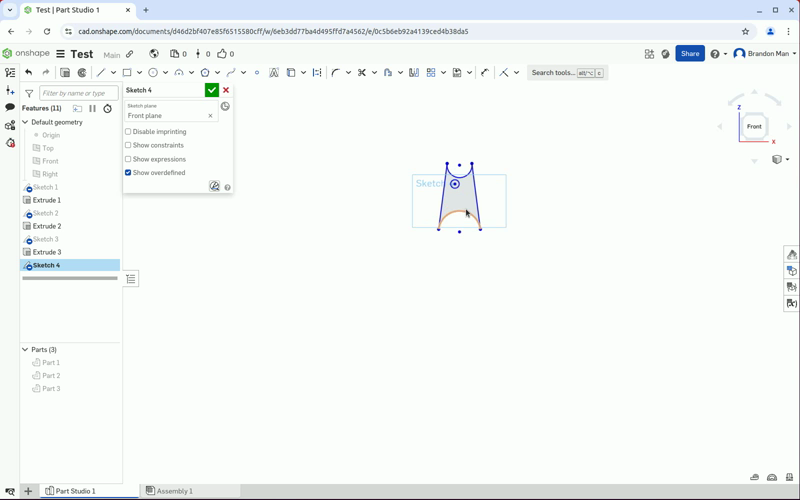
scroll(6)
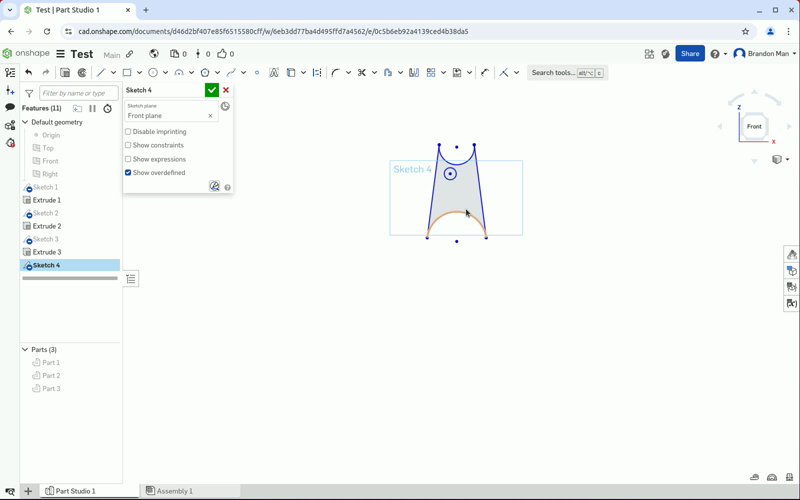
scroll(6)
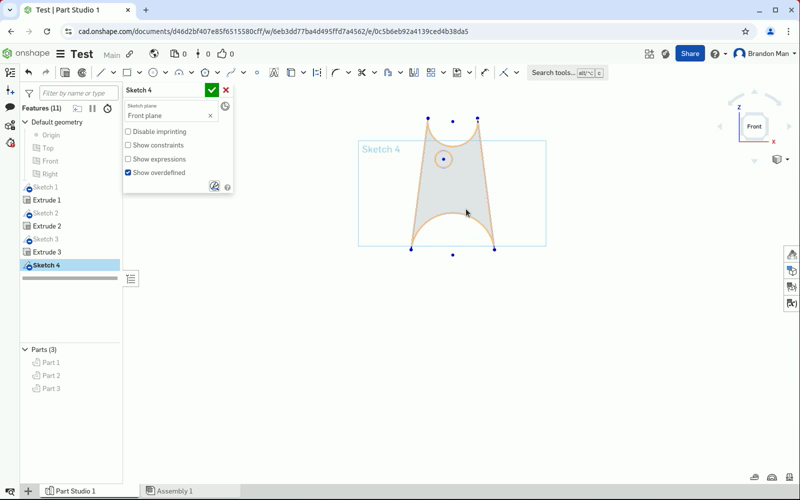
scroll(6)
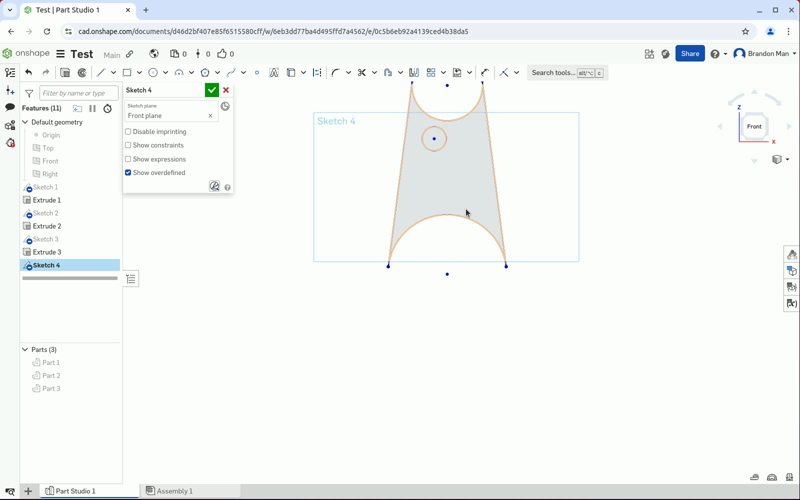
scroll(6)
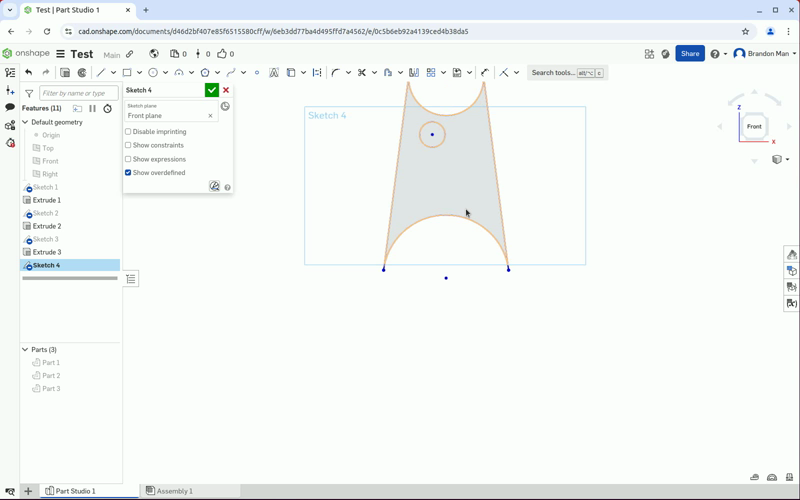
scroll(6)
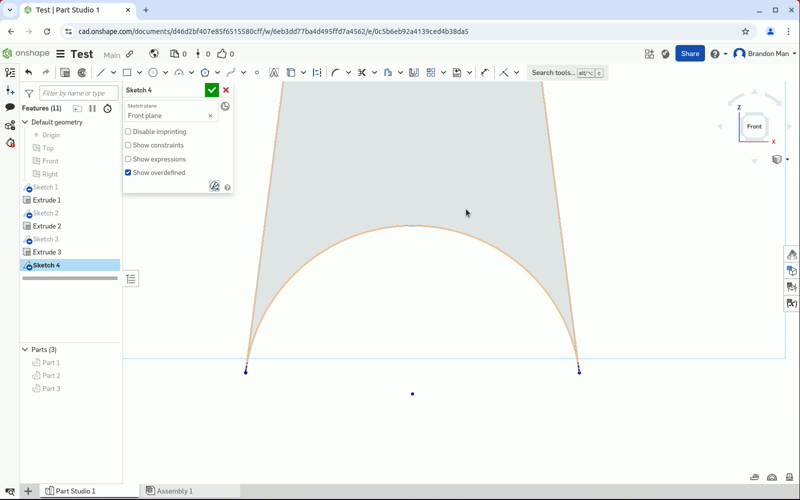
click(466, 208)
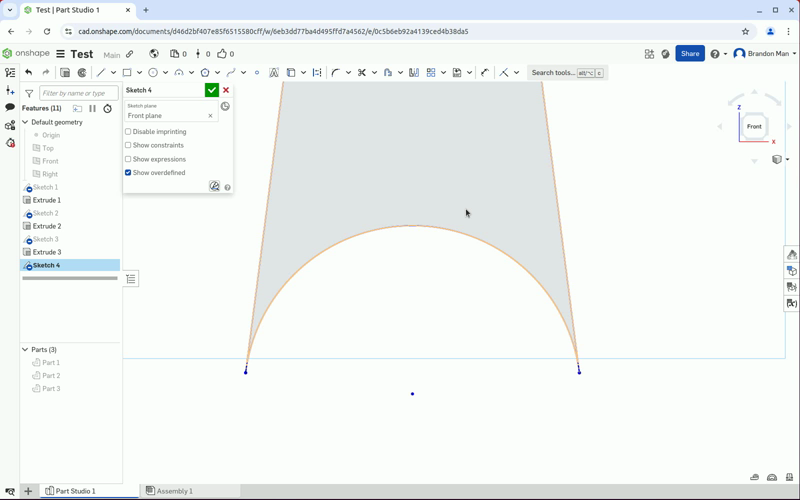
scroll(-6)
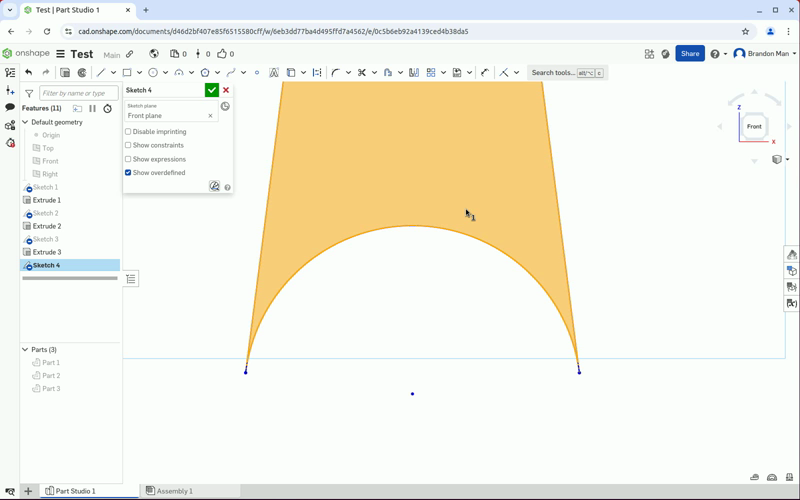
scroll(-6)
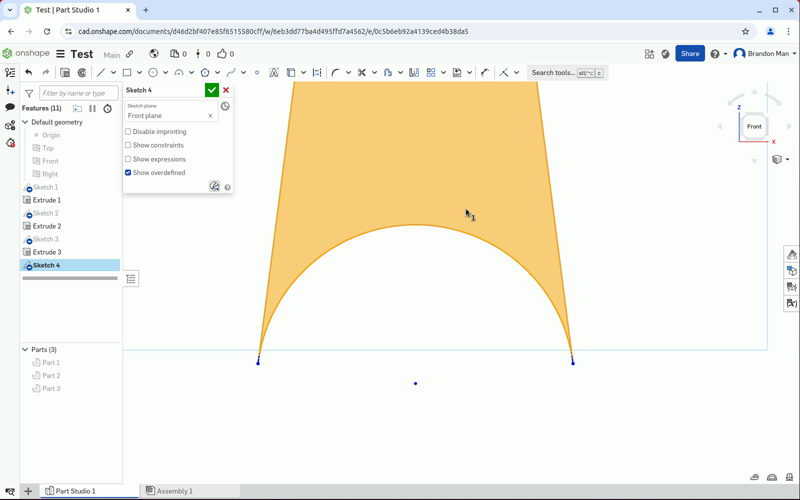
scroll(-6)
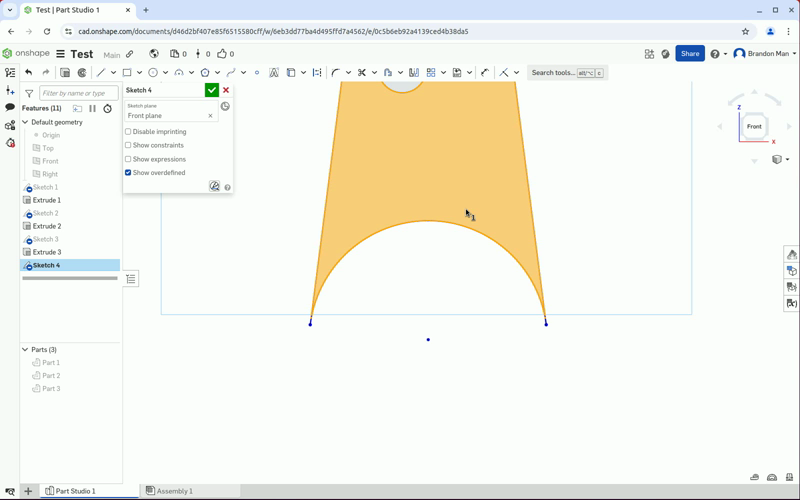
scroll(-6)
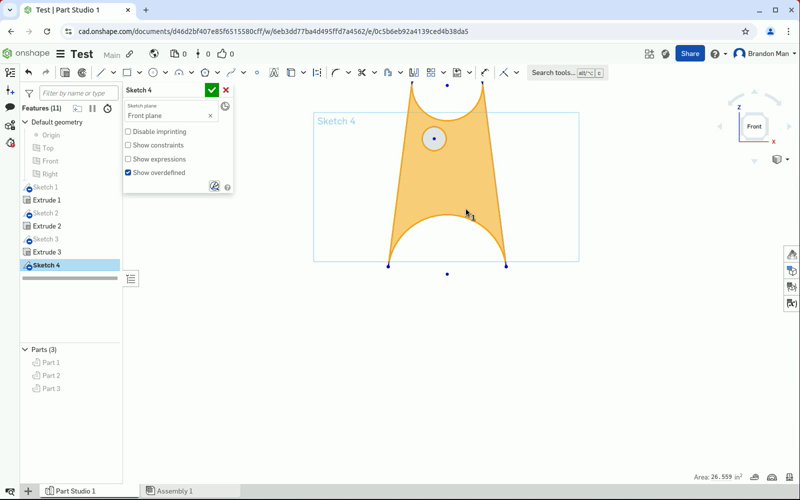
scroll(-6)
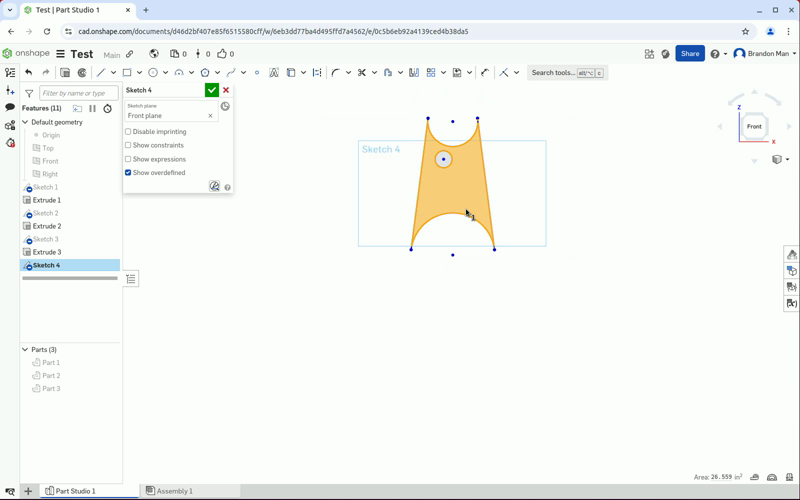
scroll(-6)
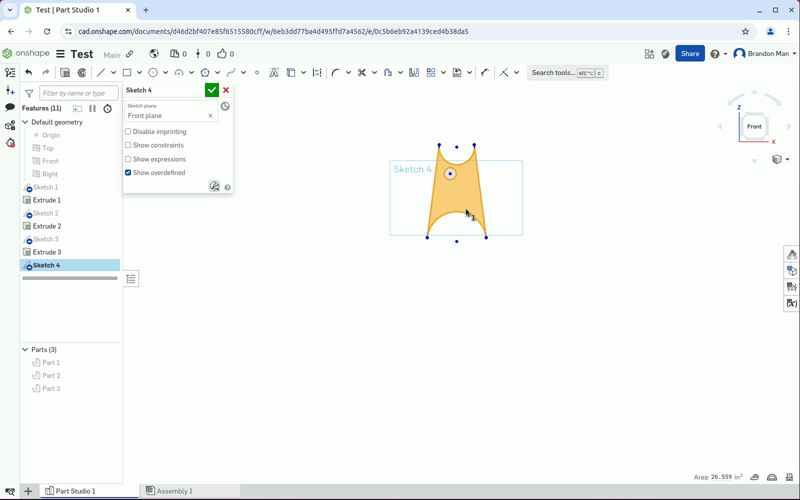
scroll(-6)
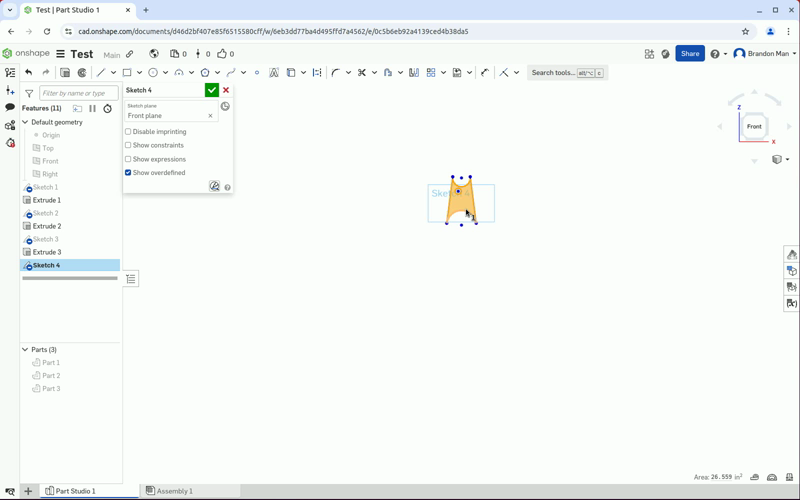
mouse_move(73, 352)
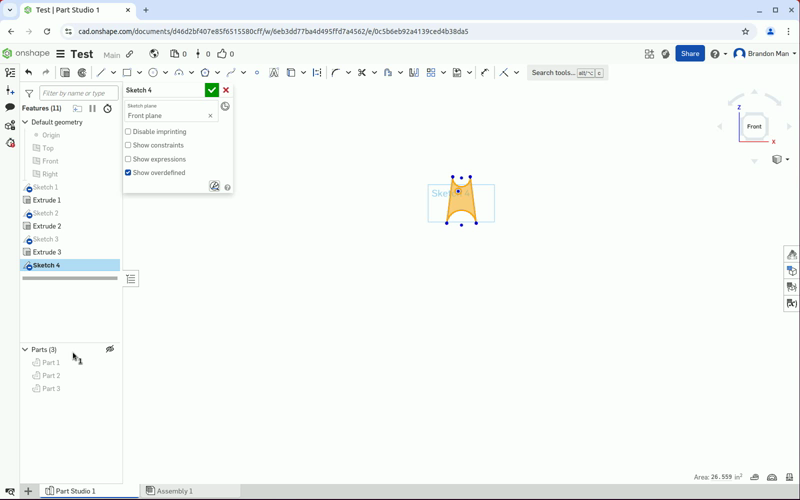
key(shift+y)
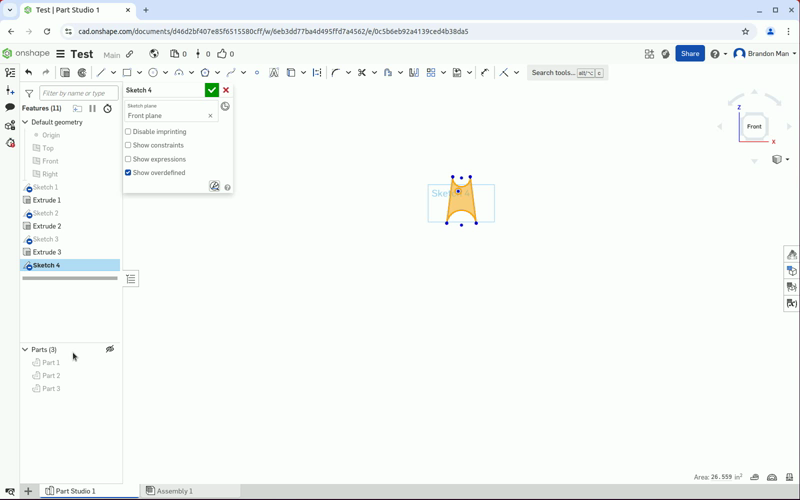
key(shift+e)
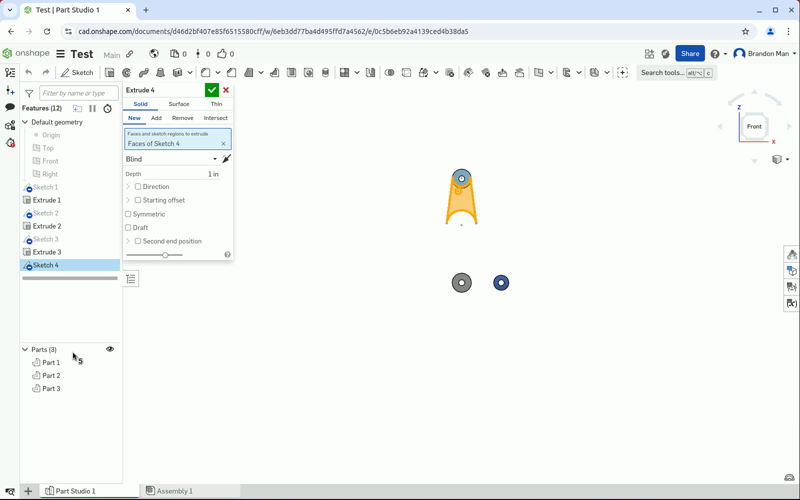
mouse_move(143, 106)
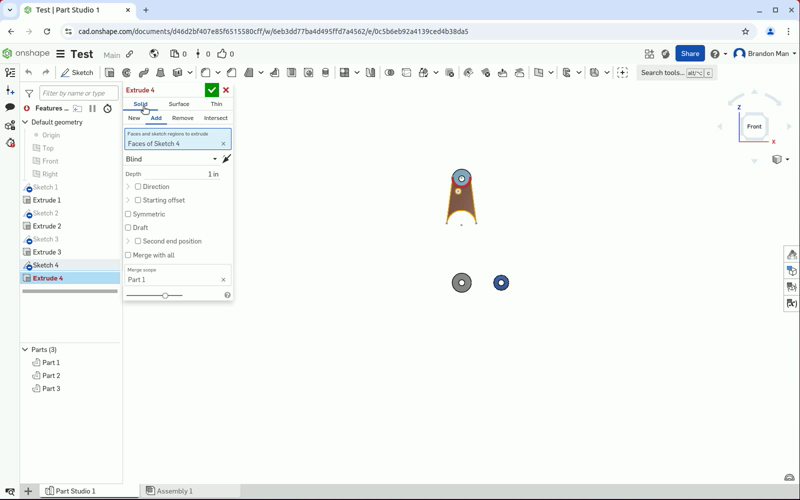
click(143, 106)
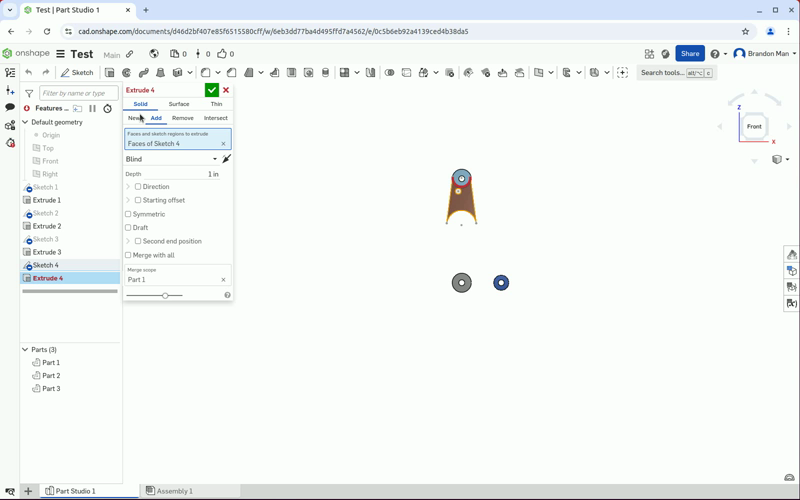
mouse_move(137, 120)
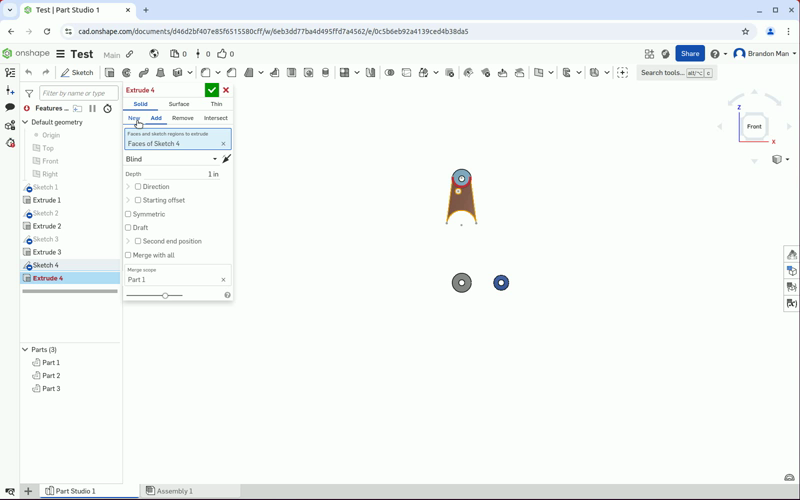
click(137, 120)
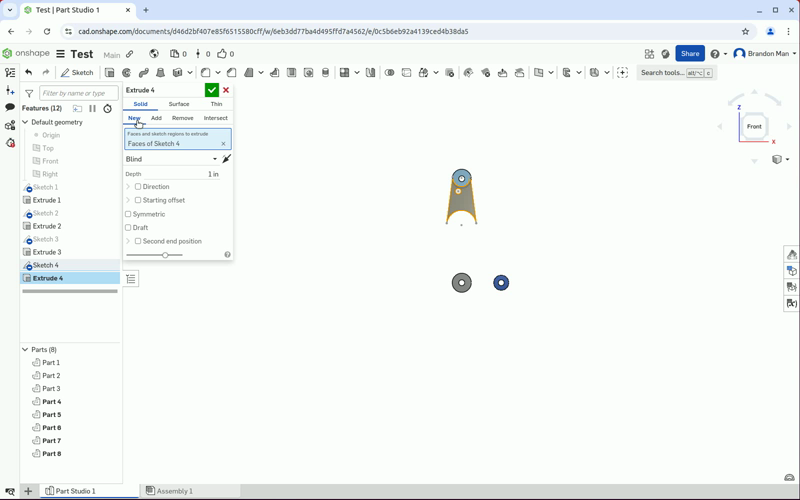
key(tab, 4)
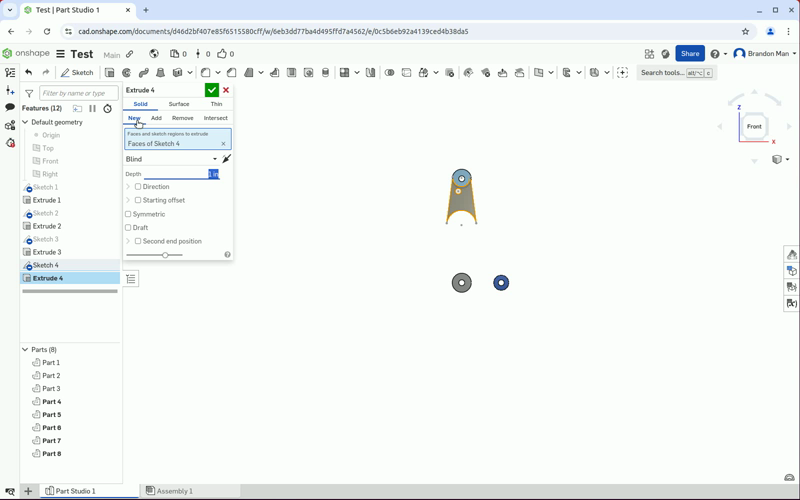
text(0.481)
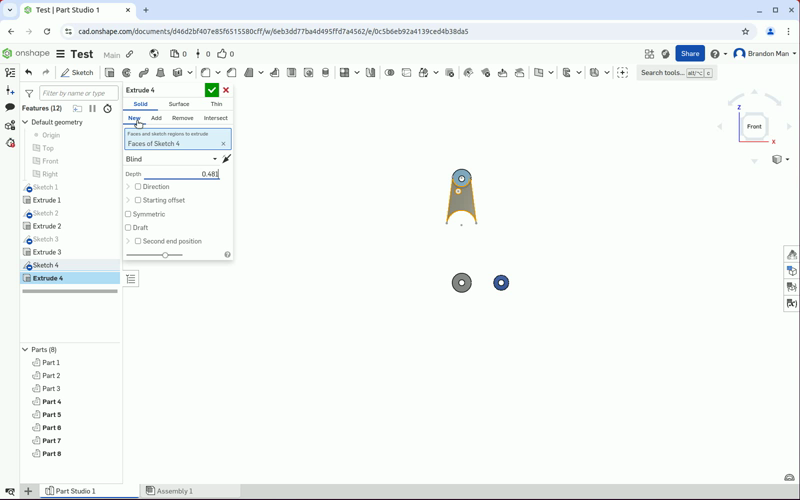
key(enter)
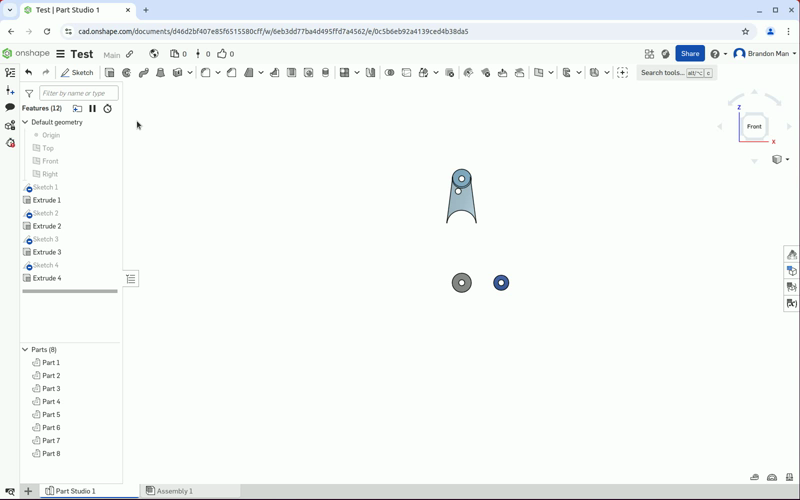
key(shift+h)
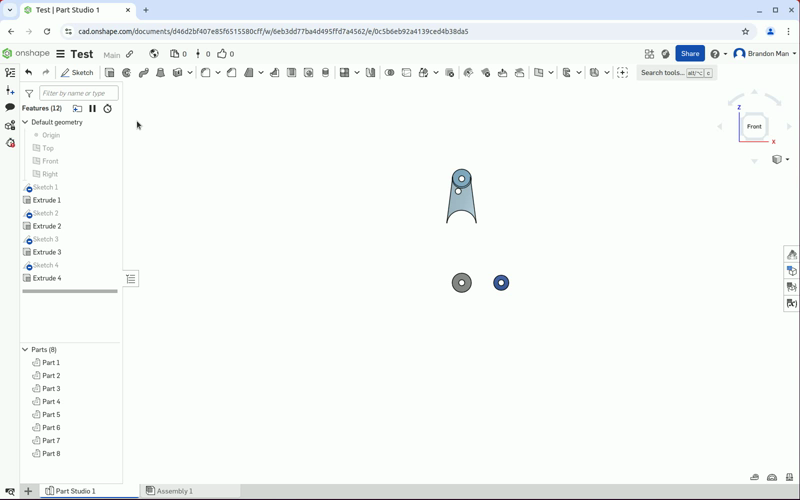
key(shift+h)
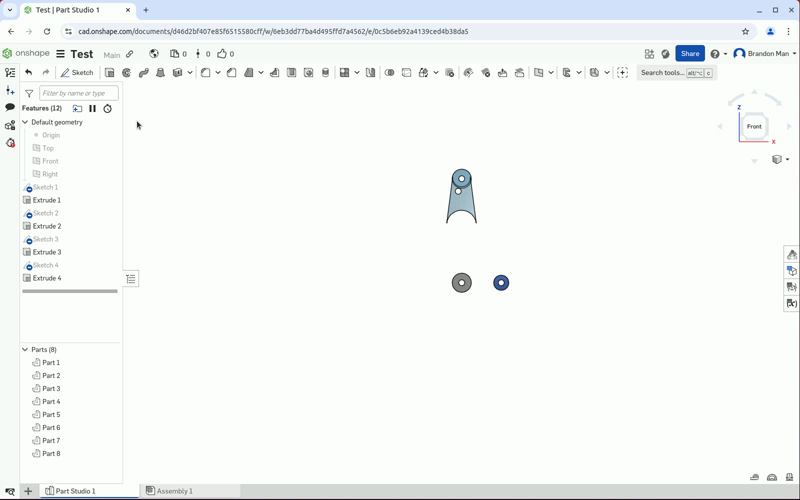
mouse_move(73, 189)
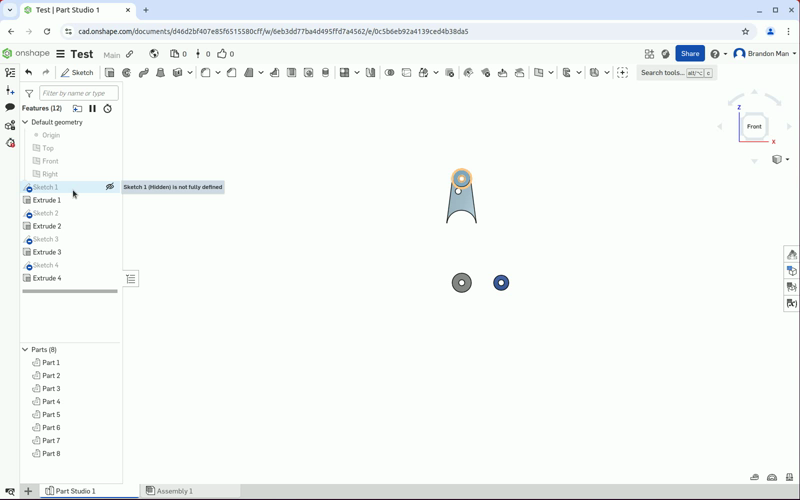
click(73, 189)
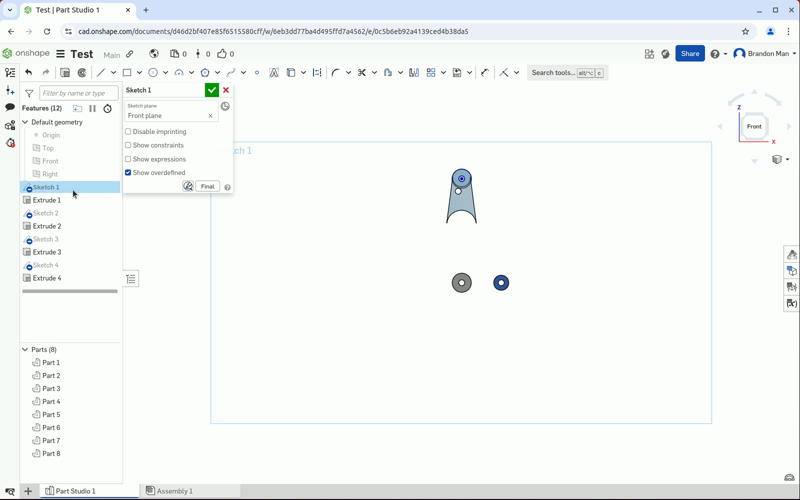
mouse_move(229, 92)
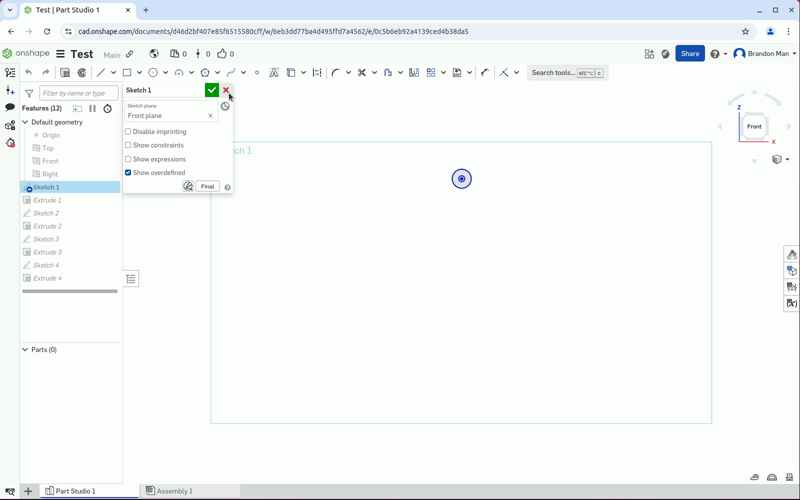
click(229, 92)
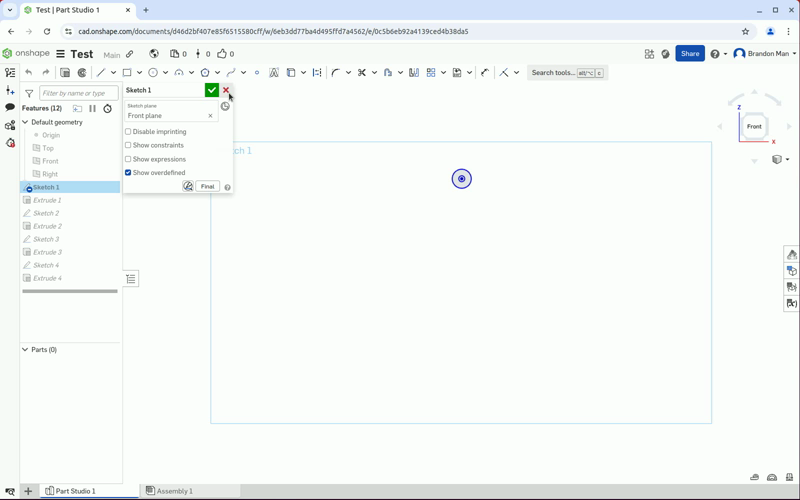
key(shift+s)
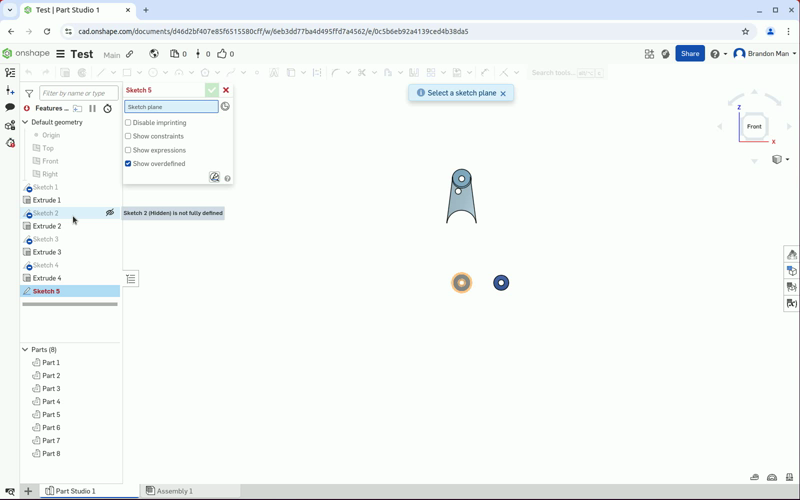
scroll(3)
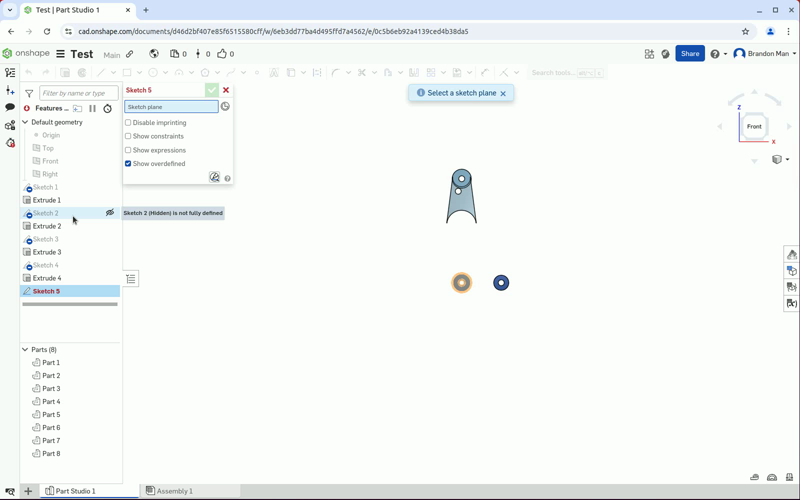
mouse_move(73, 163)
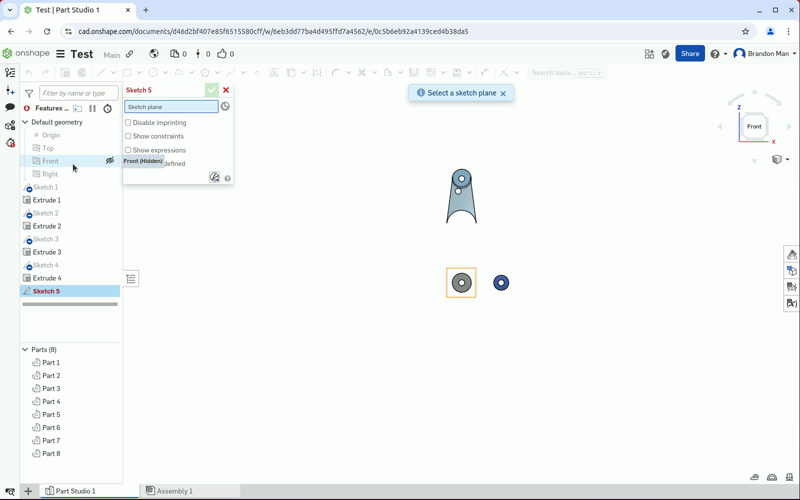
click(73, 163)
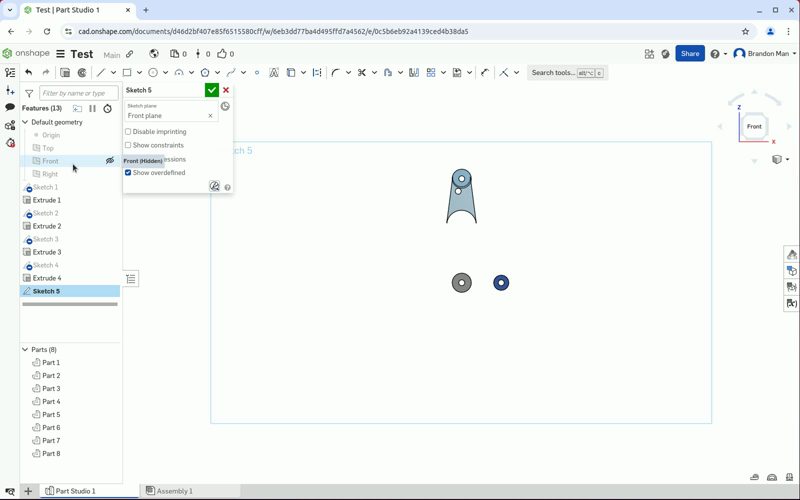
mouse_move(73, 352)
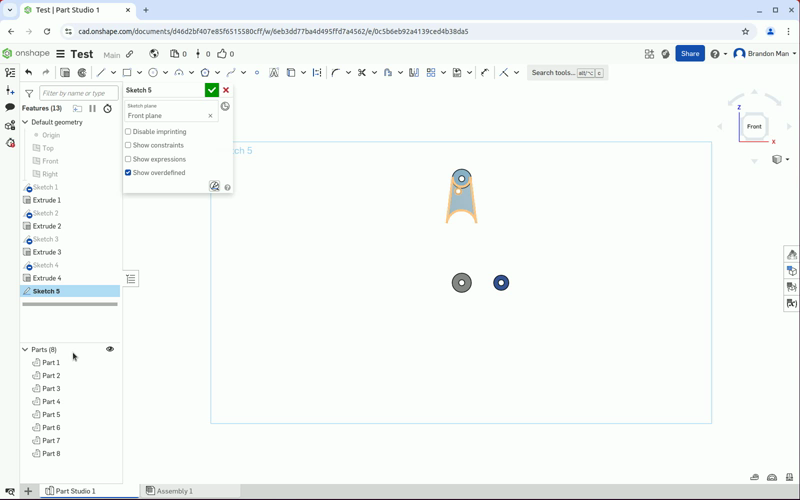
key(y)
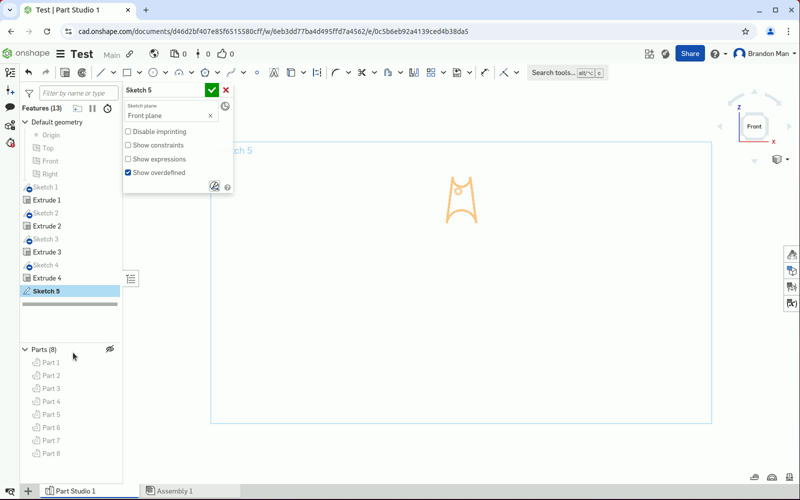
key(c)
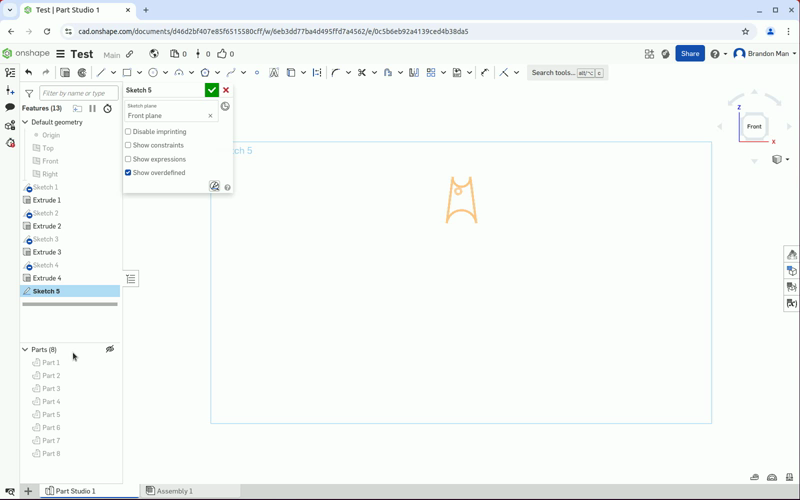
key_down(shift)
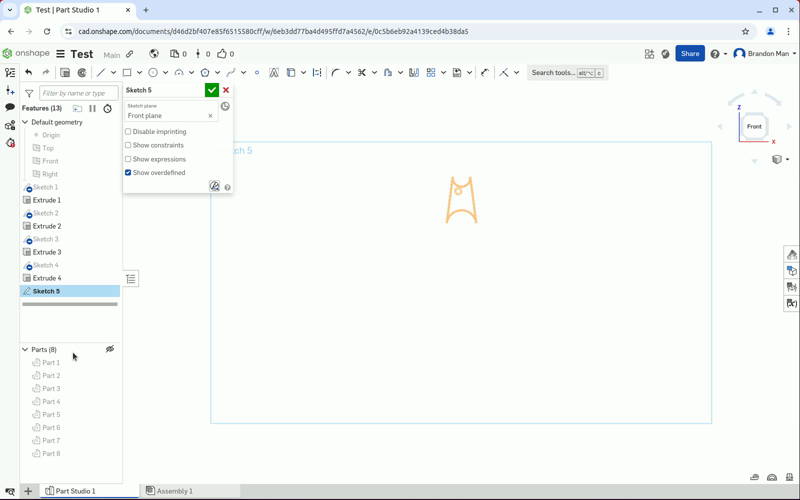
mouse_move(461, 225)
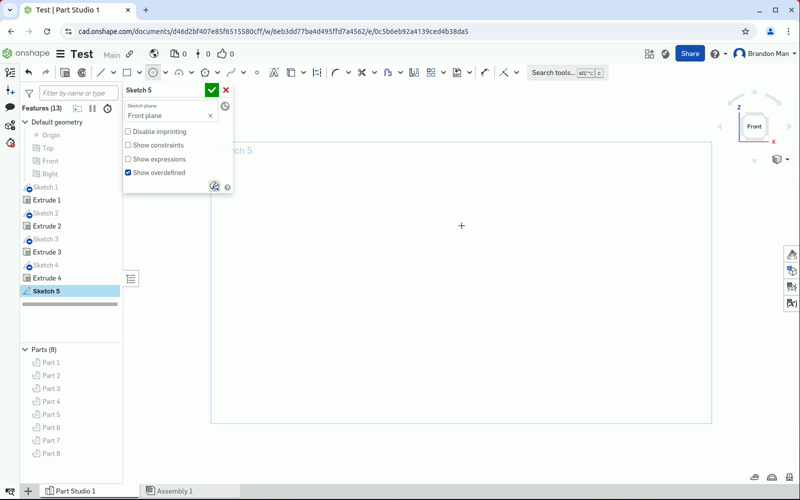
click(461, 225)
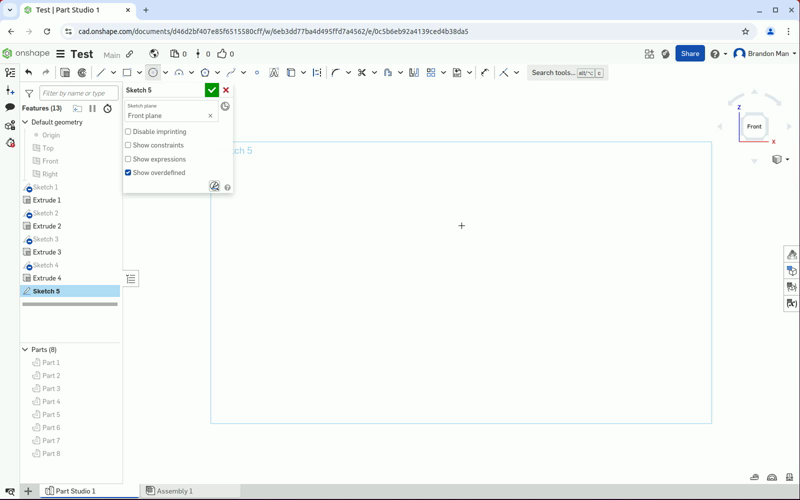
key_up(shift)
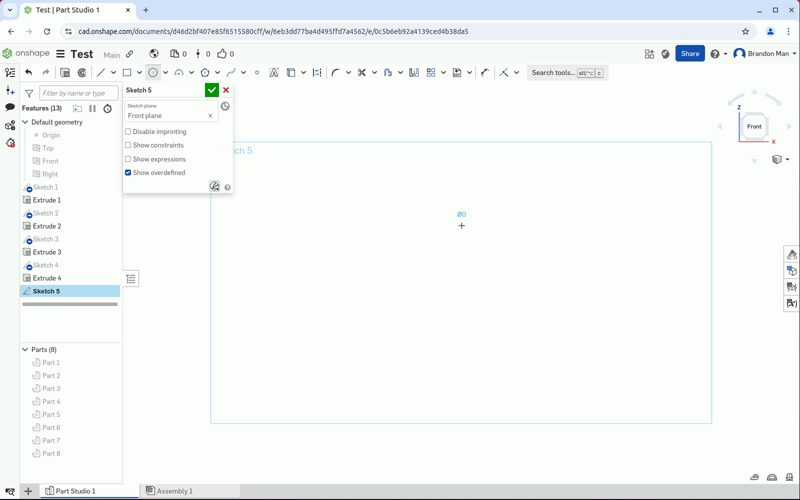
mouse_move(477, 225)
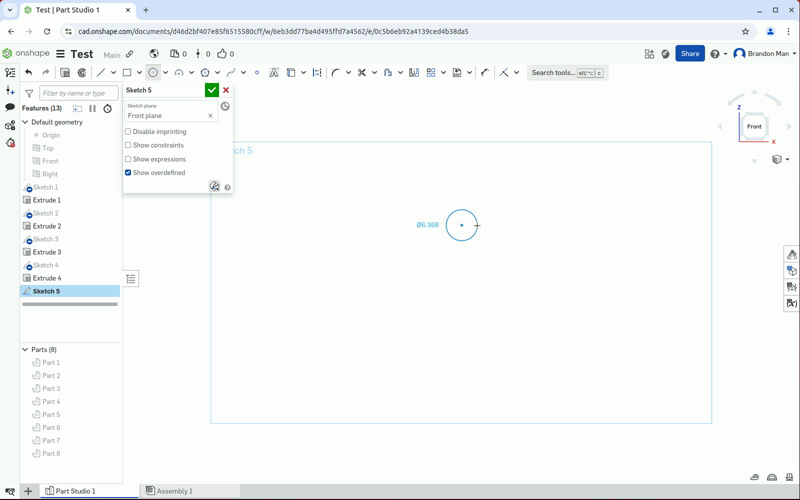
click(477, 225)
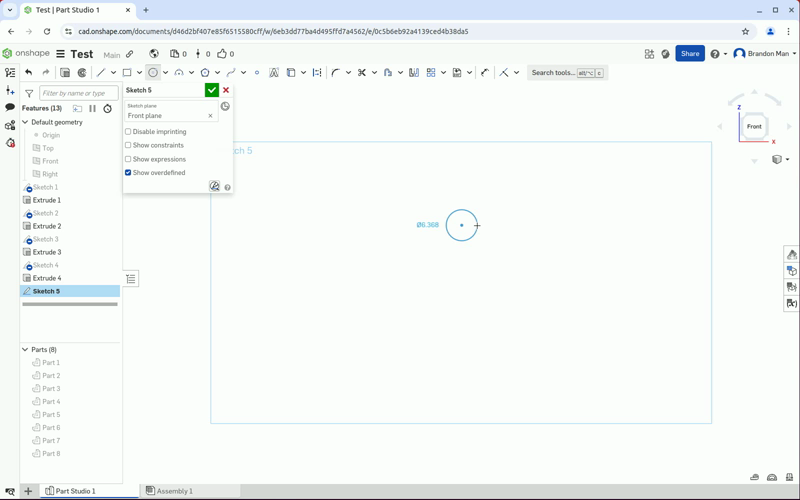
key(esc)
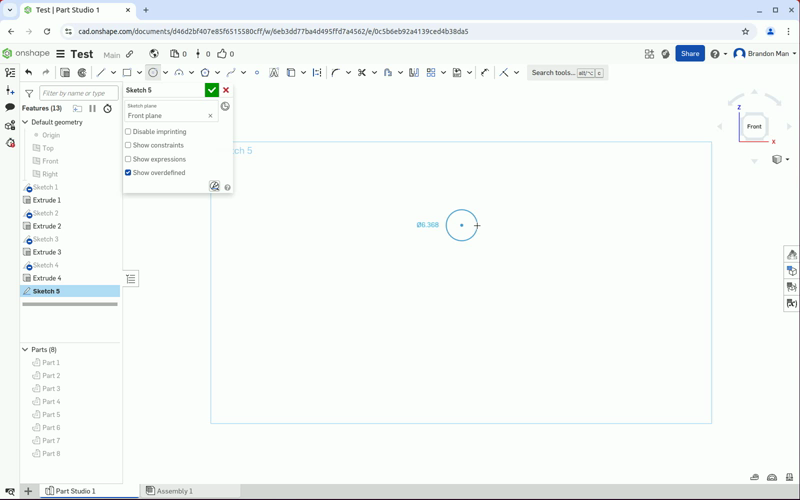
key(c)
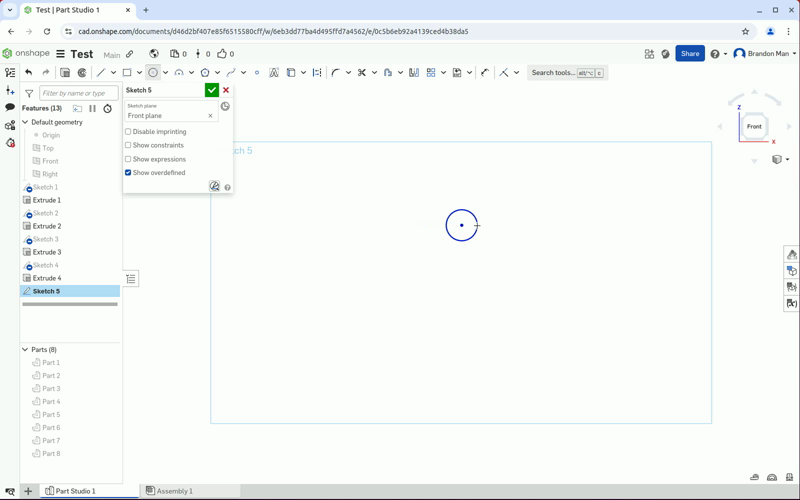
key_down(shift)
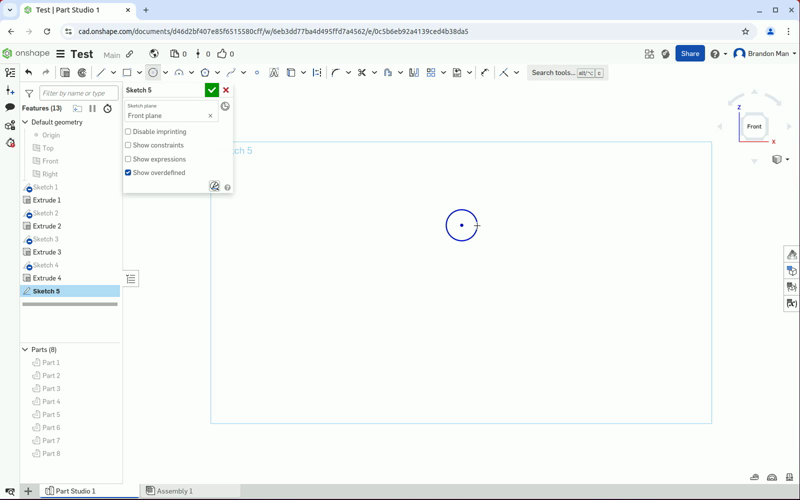
mouse_move(461, 225)
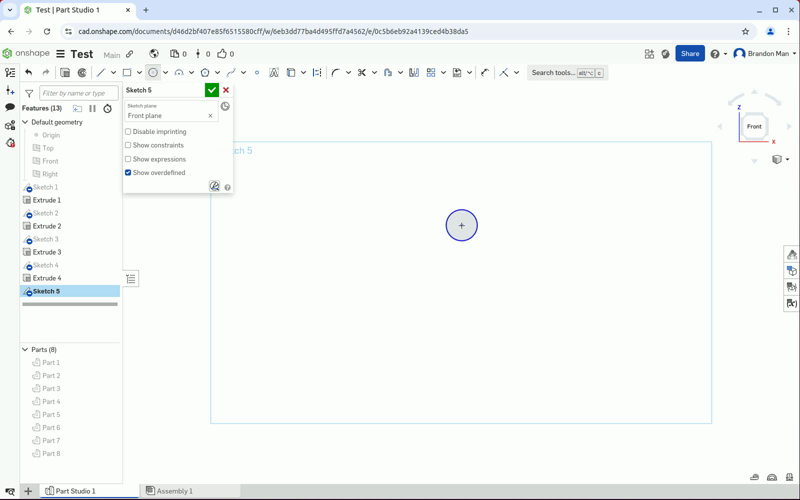
click(461, 225)
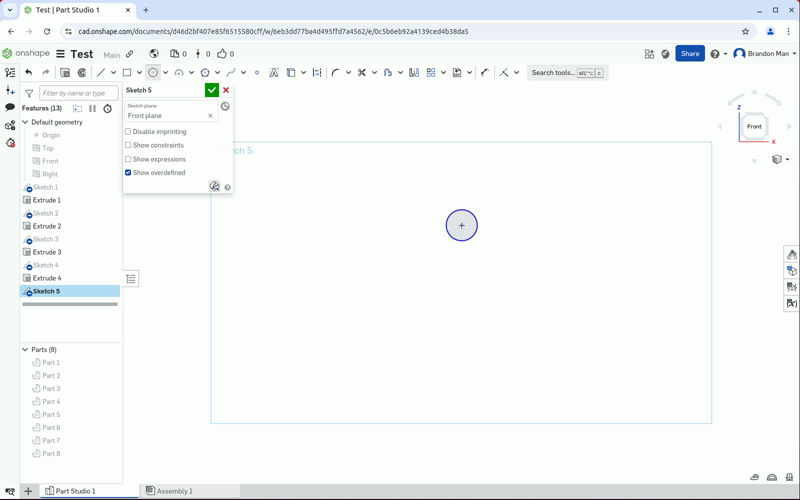
key_up(shift)
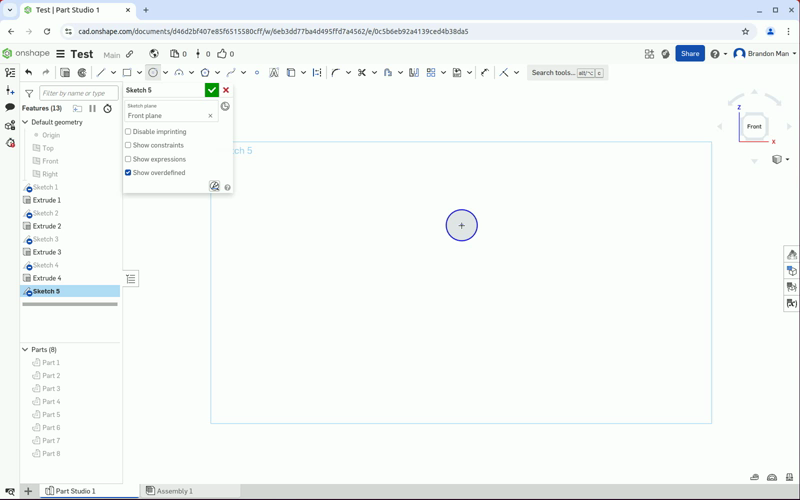
mouse_move(465, 225)
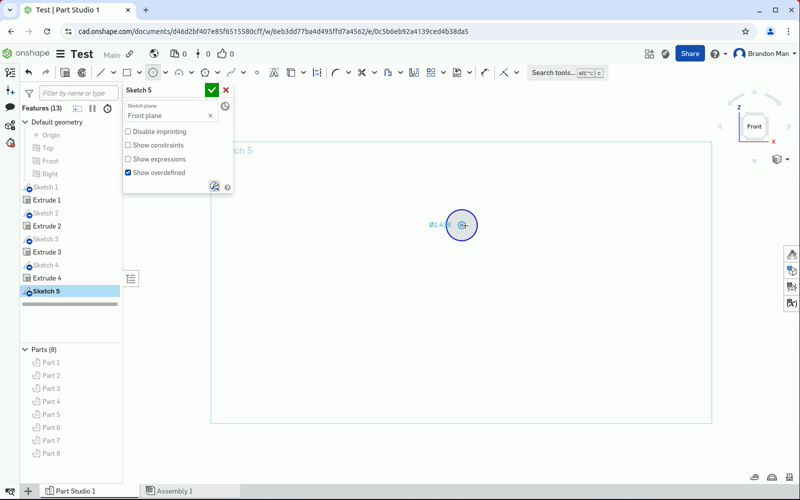
scroll(6)
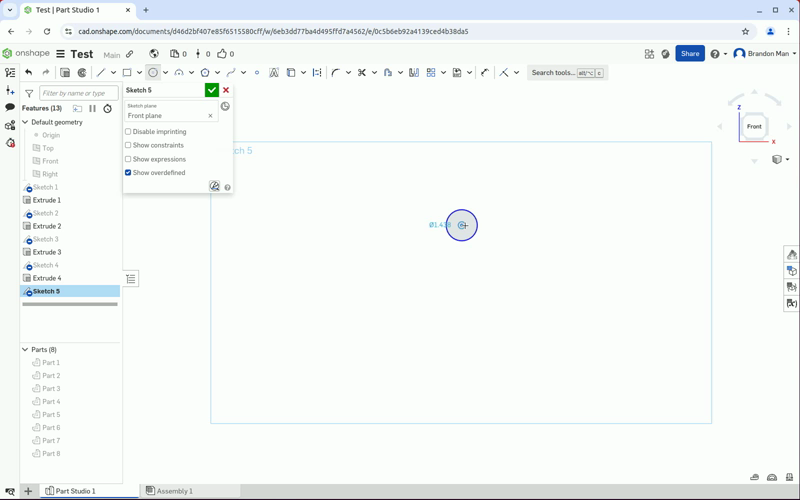
scroll(6)
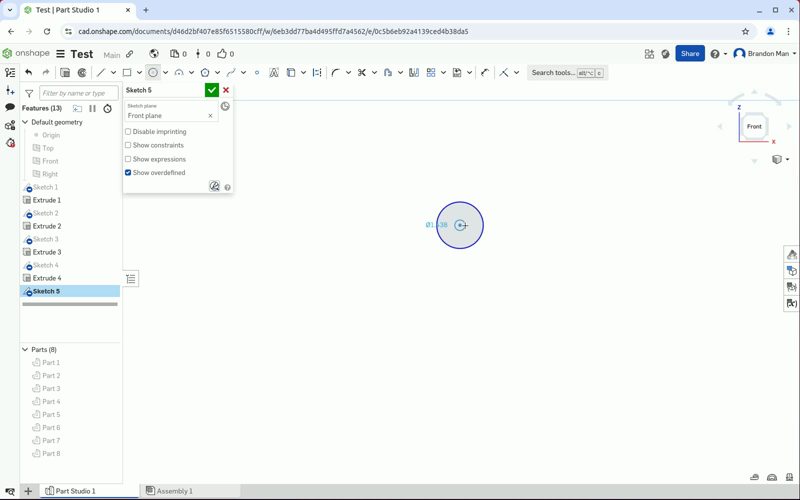
scroll(6)
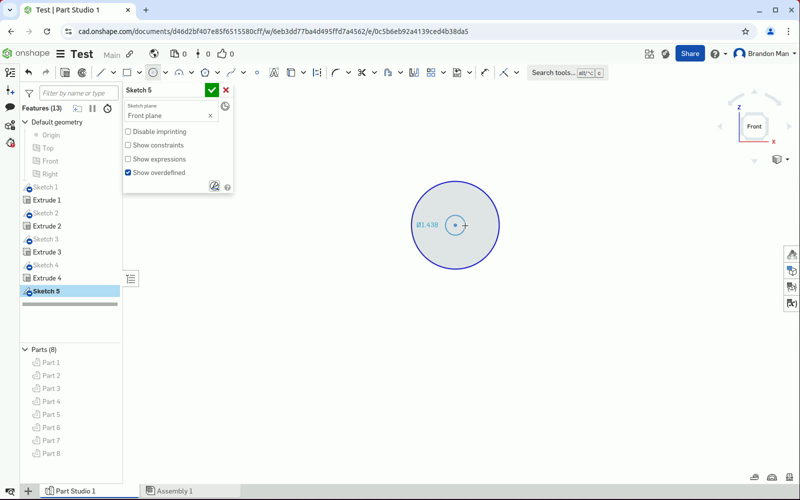
scroll(6)
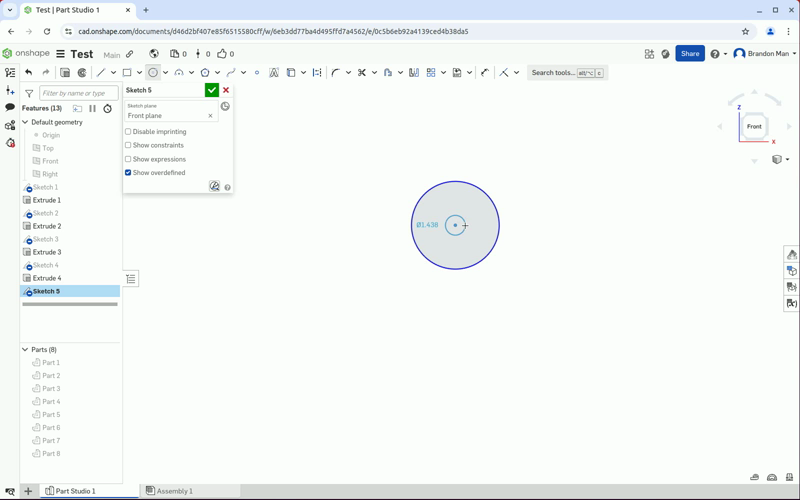
scroll(6)
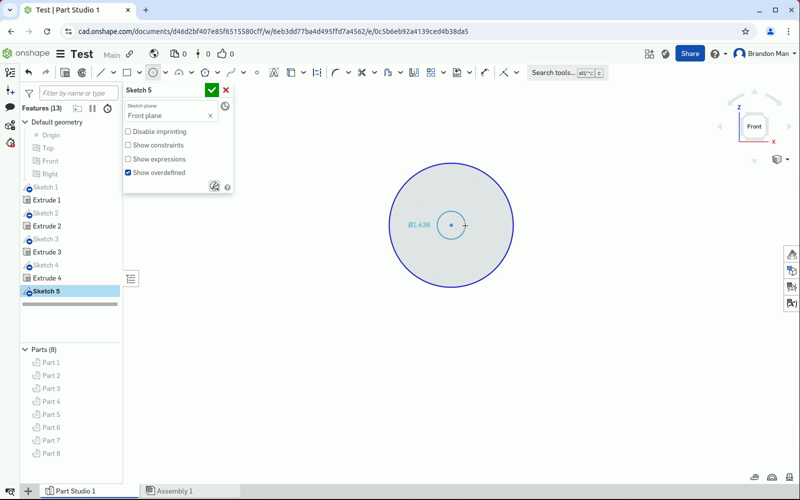
scroll(6)
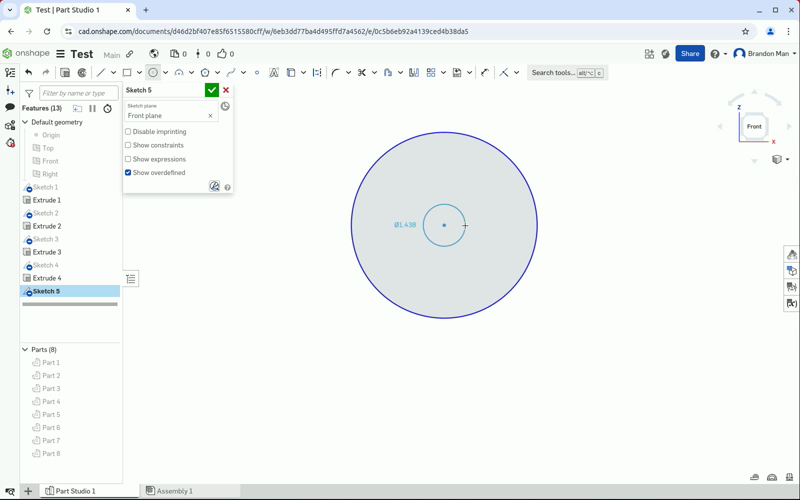
scroll(6)
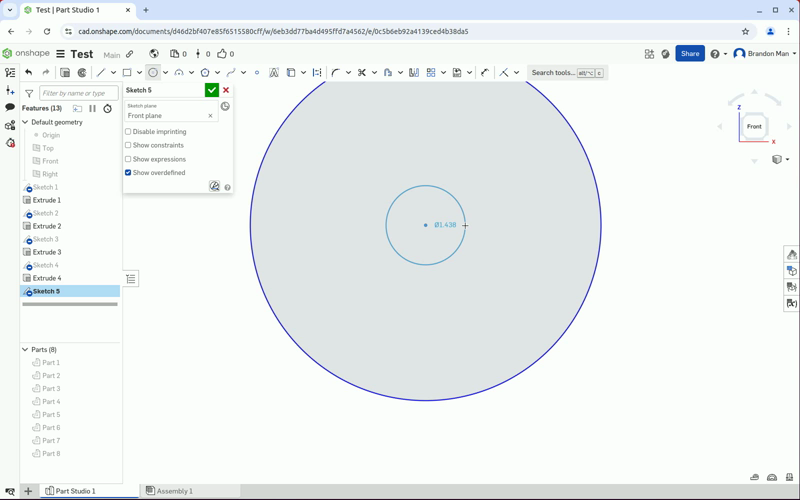
click(465, 225)
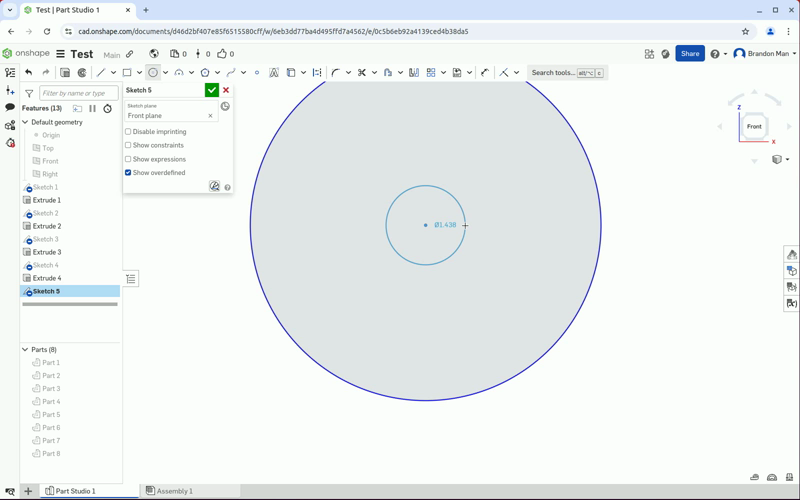
scroll(-6)
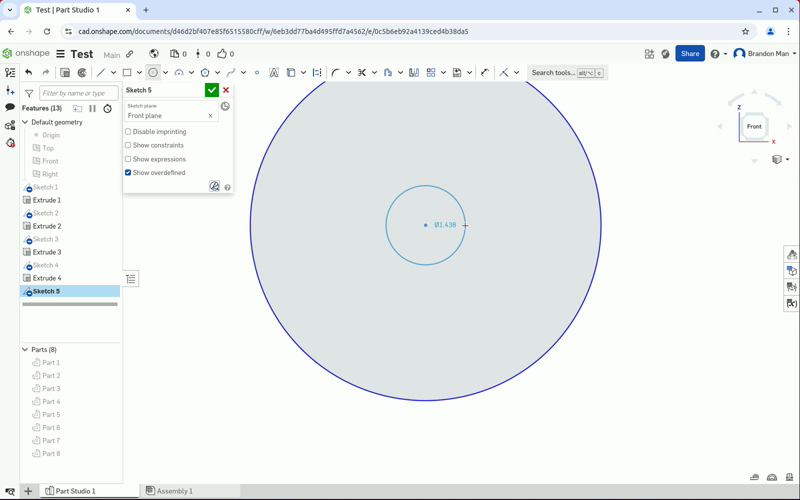
scroll(-6)
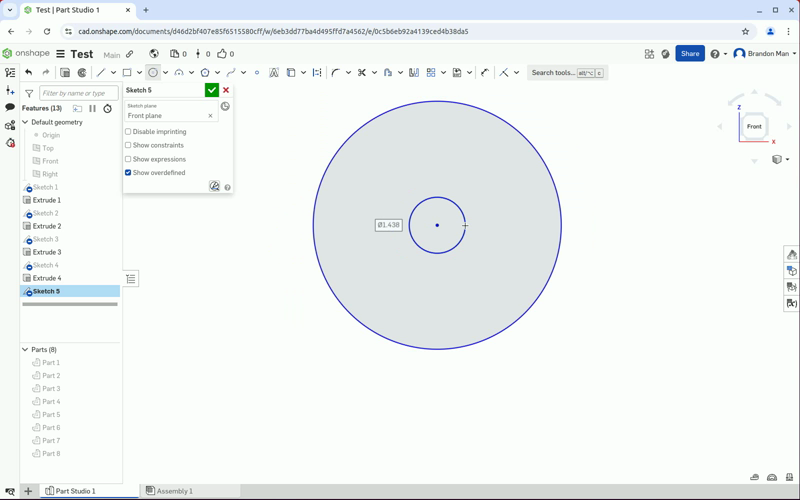
scroll(-6)
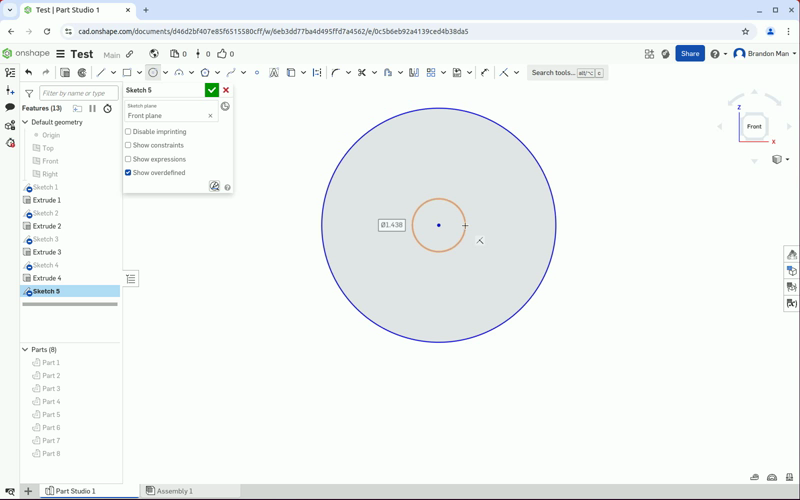
scroll(-6)
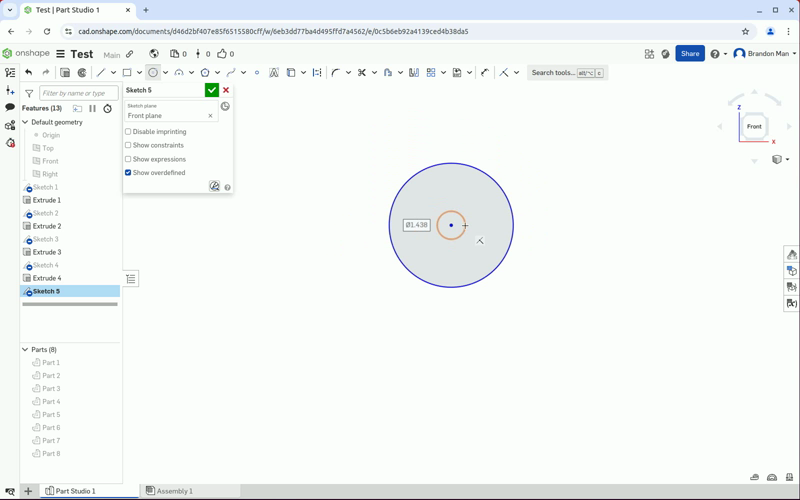
scroll(-6)
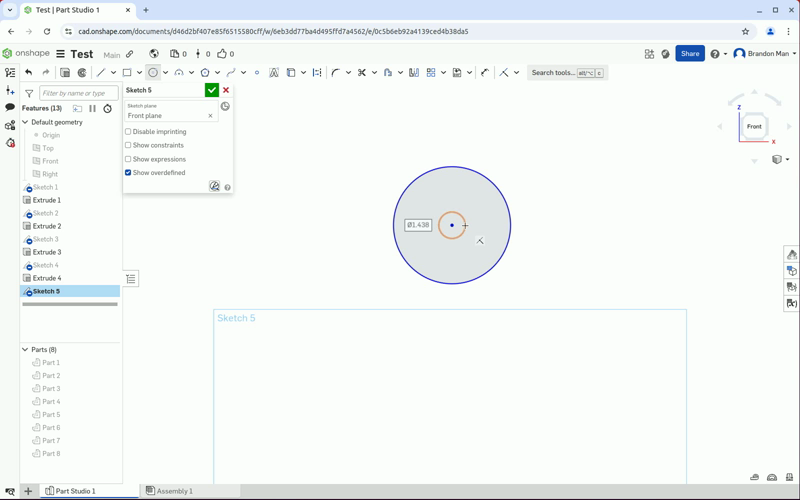
scroll(-6)
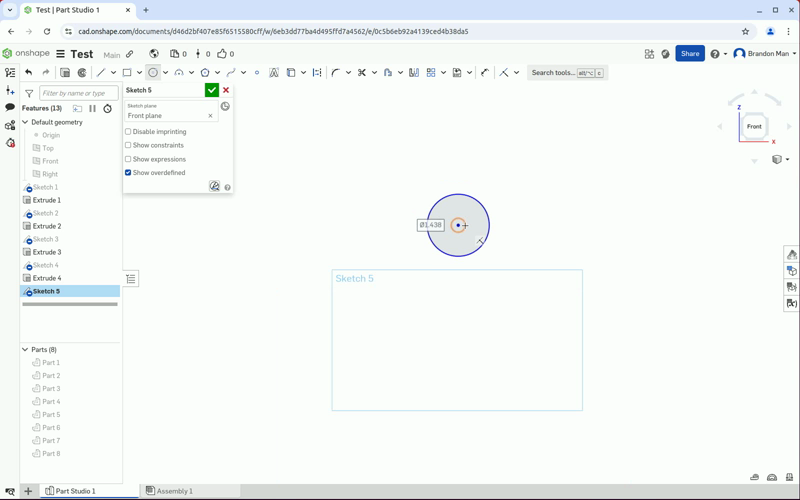
scroll(-6)
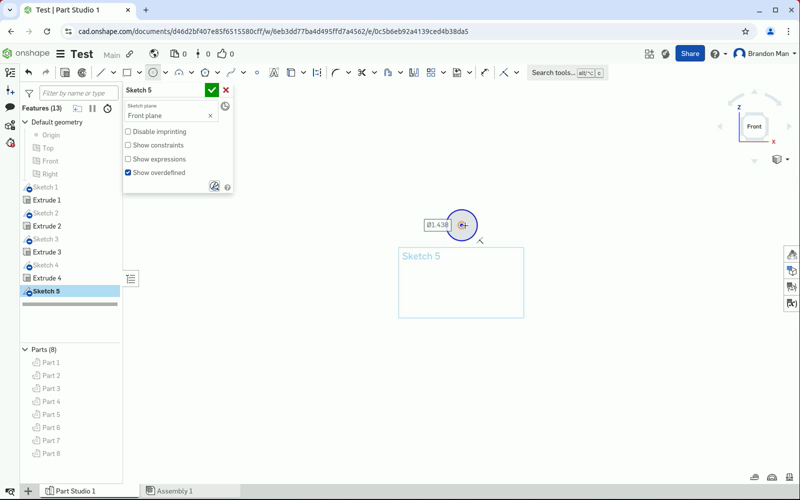
key(esc)
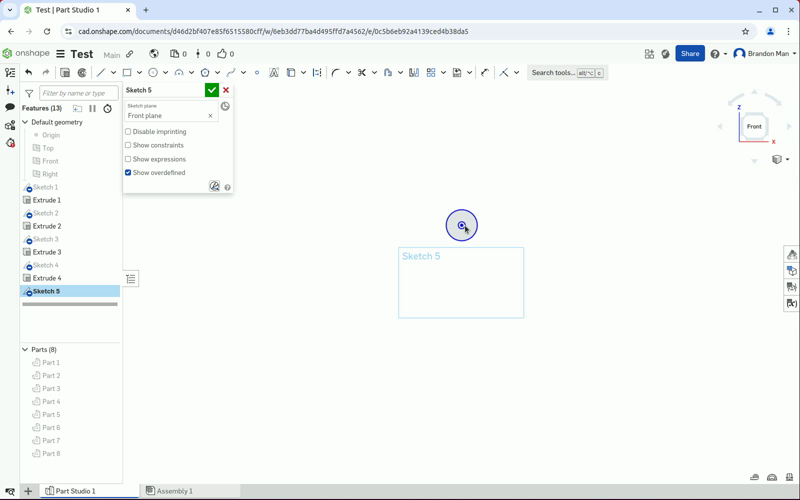
mouse_move(466, 222)
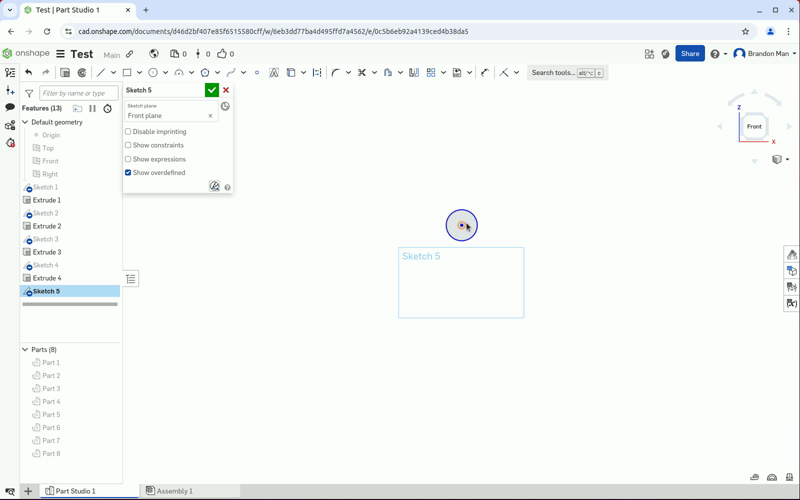
scroll(6)
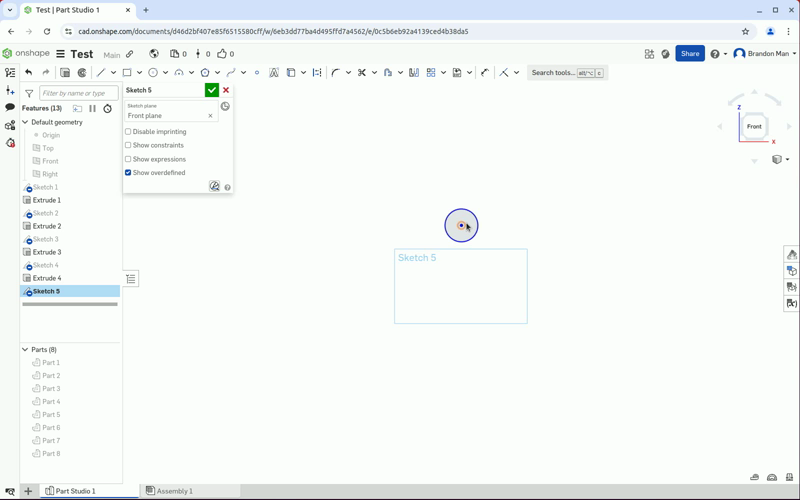
scroll(6)
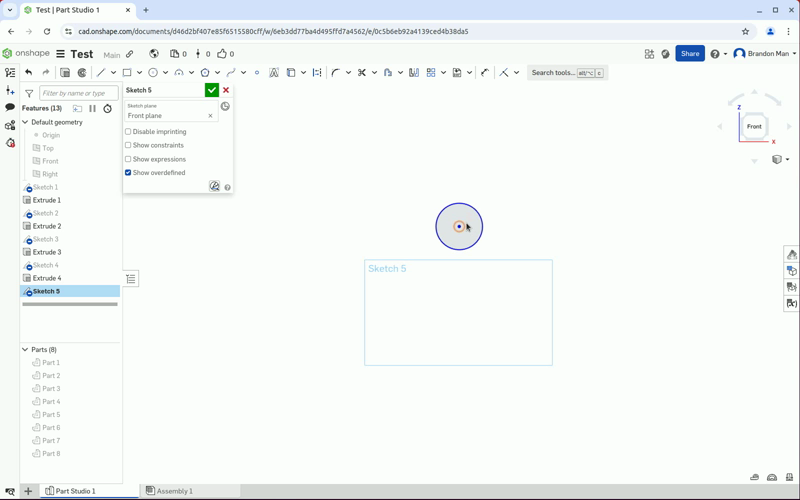
scroll(6)
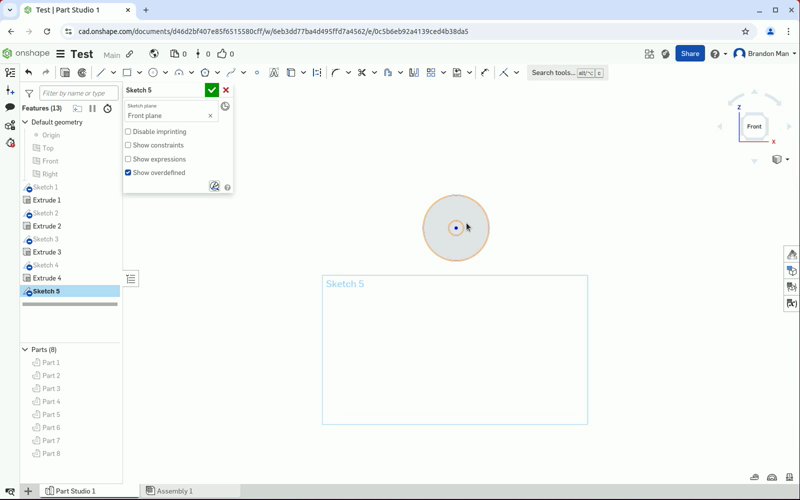
scroll(6)
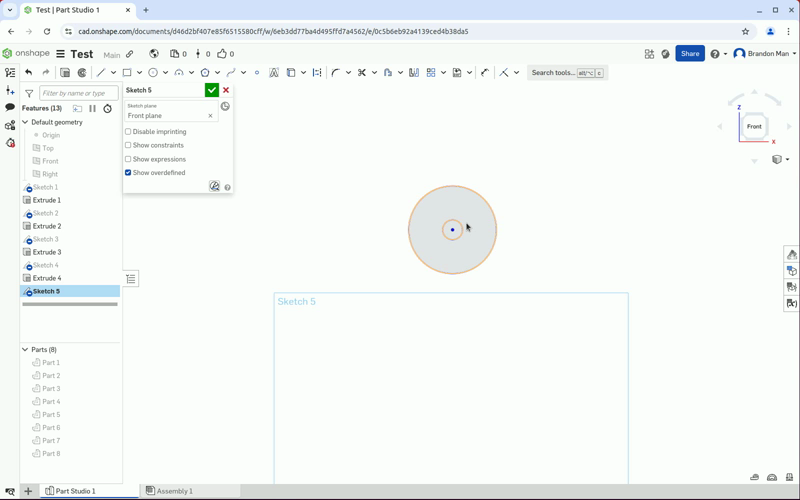
scroll(6)
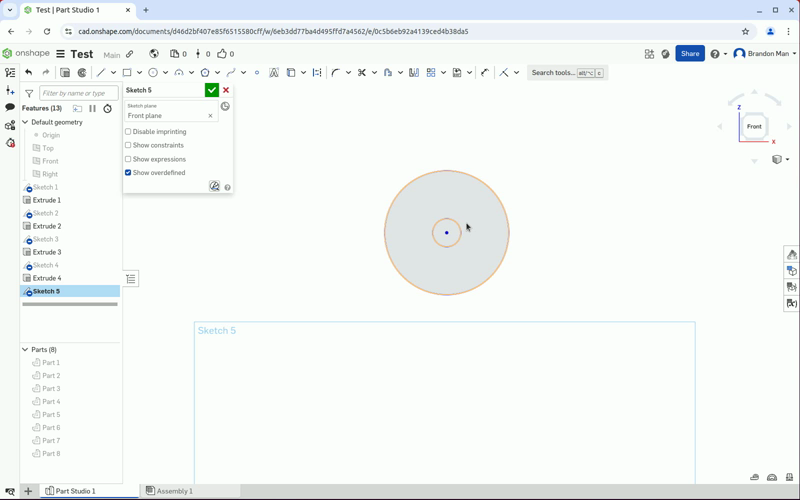
scroll(6)
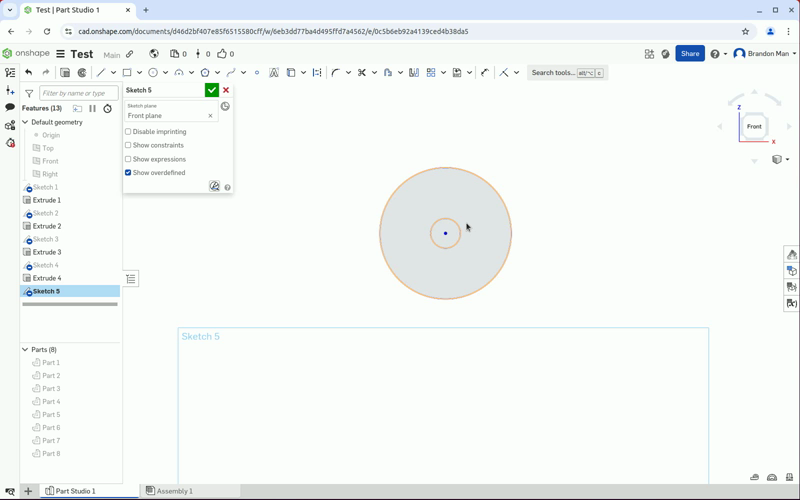
scroll(6)
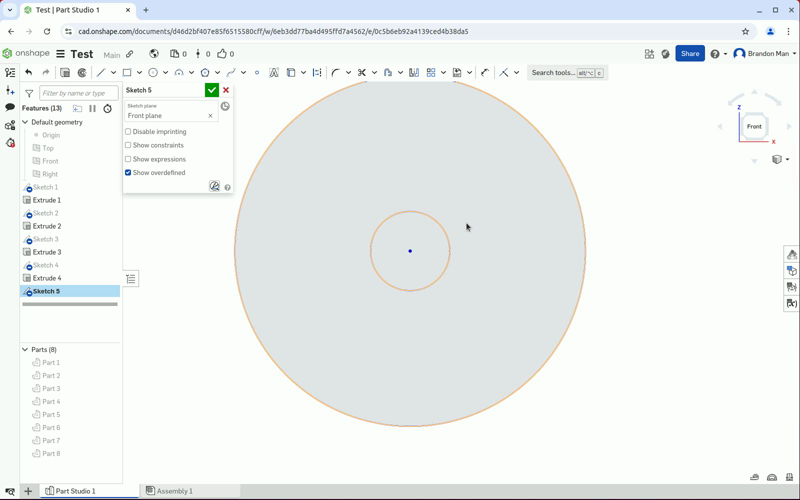
click(466, 222)
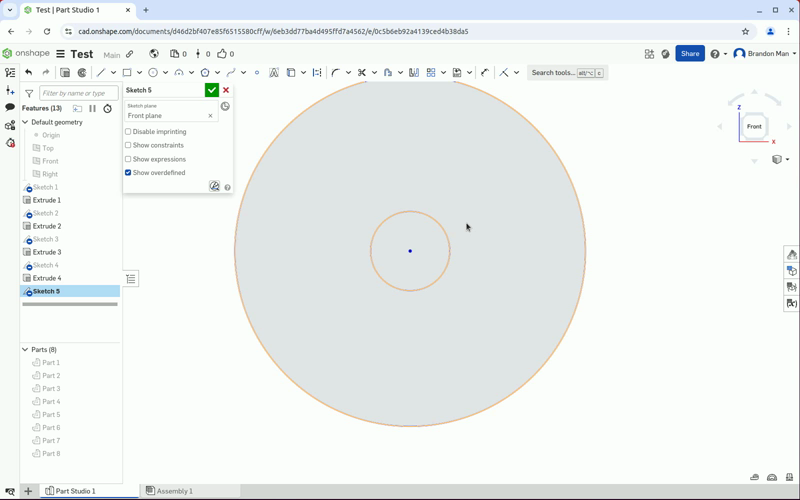
scroll(-6)
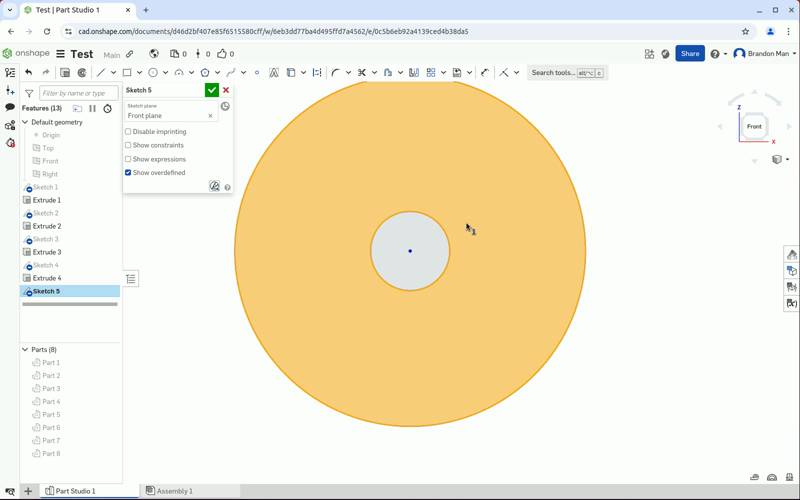
scroll(-6)
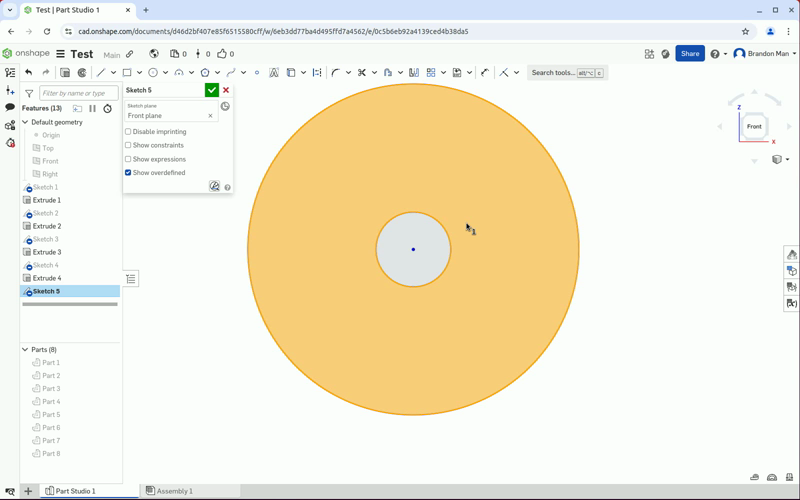
scroll(-6)
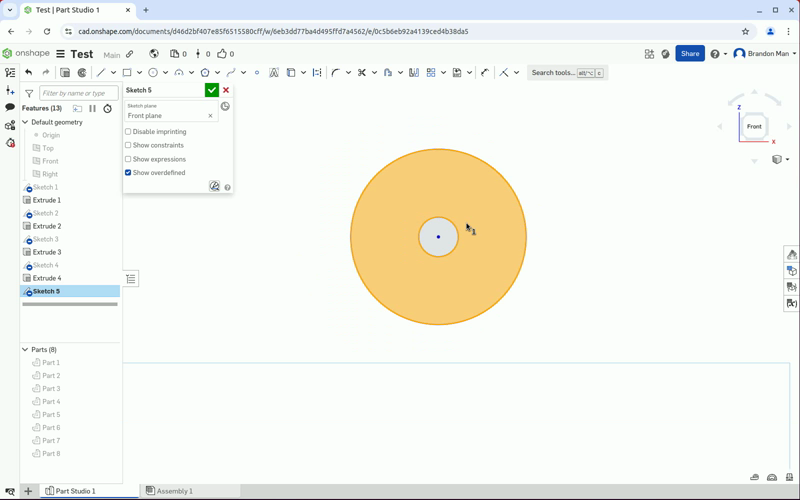
scroll(-6)
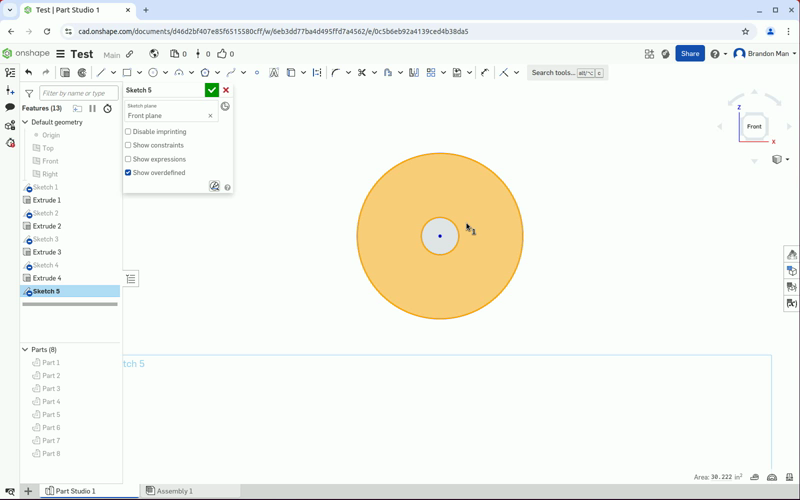
scroll(-6)
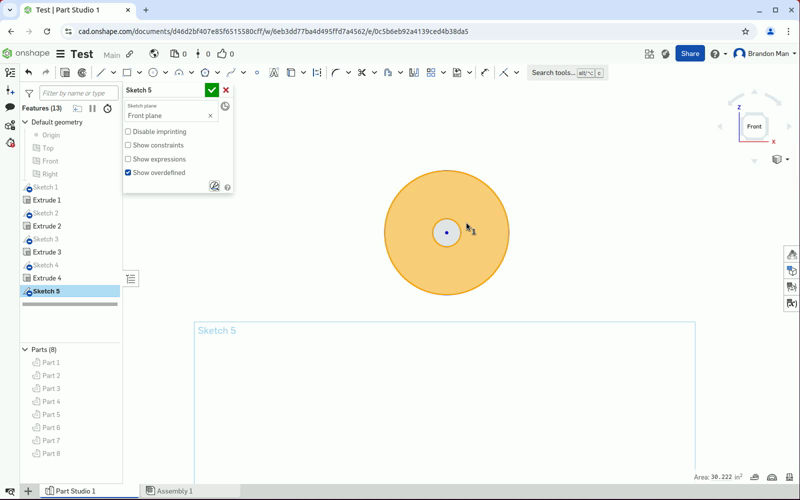
scroll(-6)
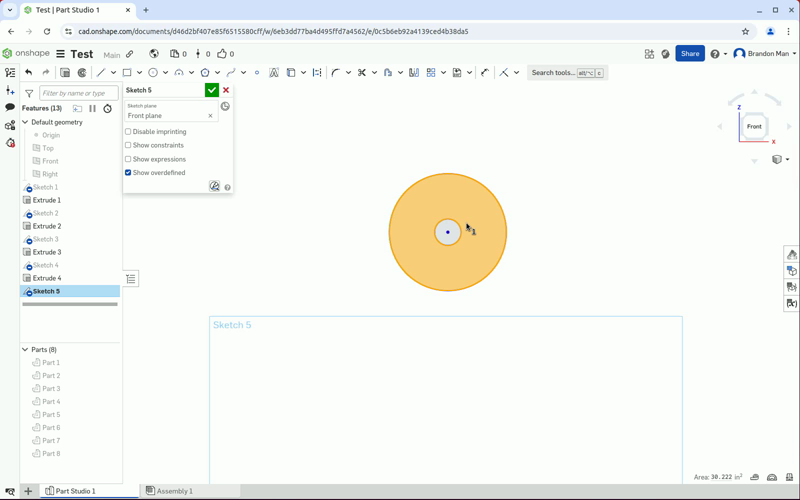
scroll(-6)
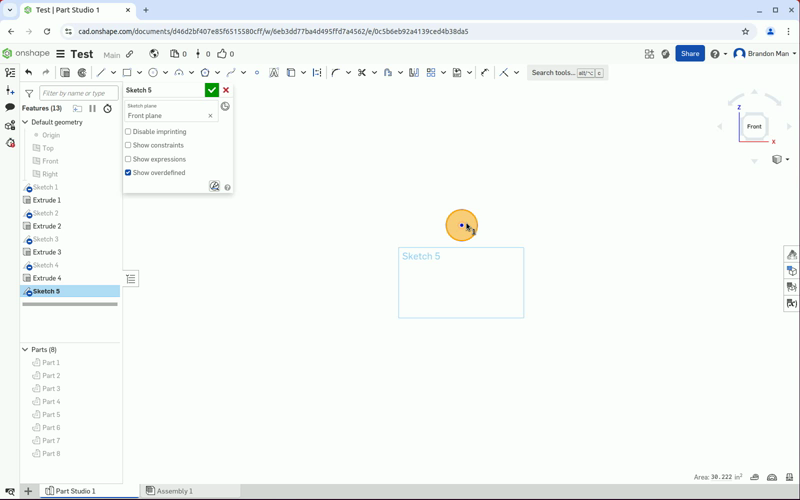
mouse_move(73, 352)
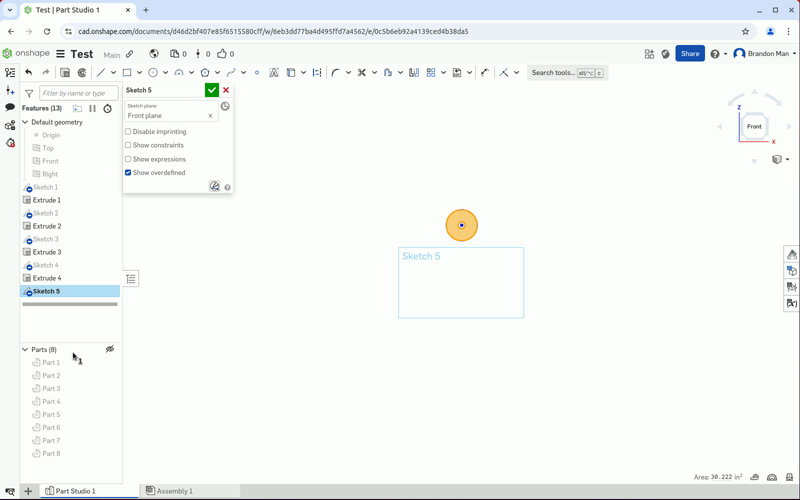
key(shift+y)
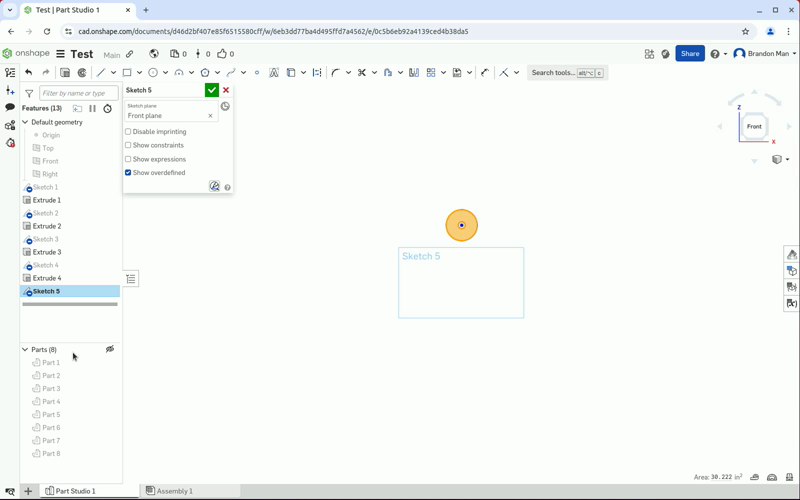
key(shift+e)
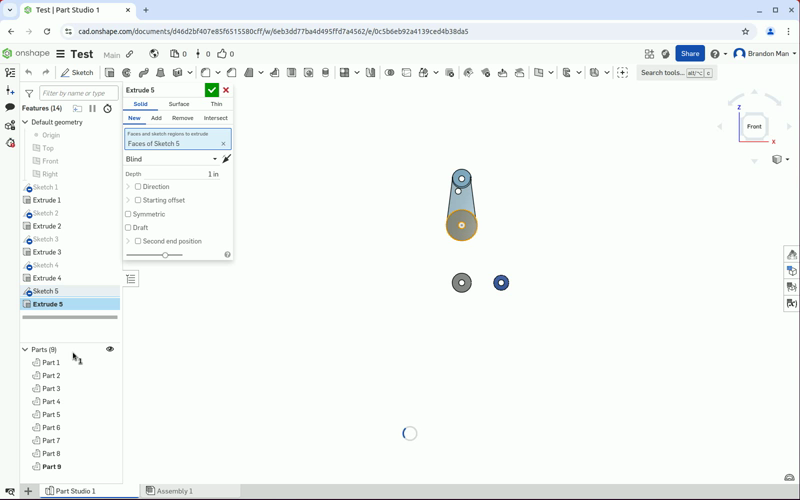
mouse_move(143, 106)
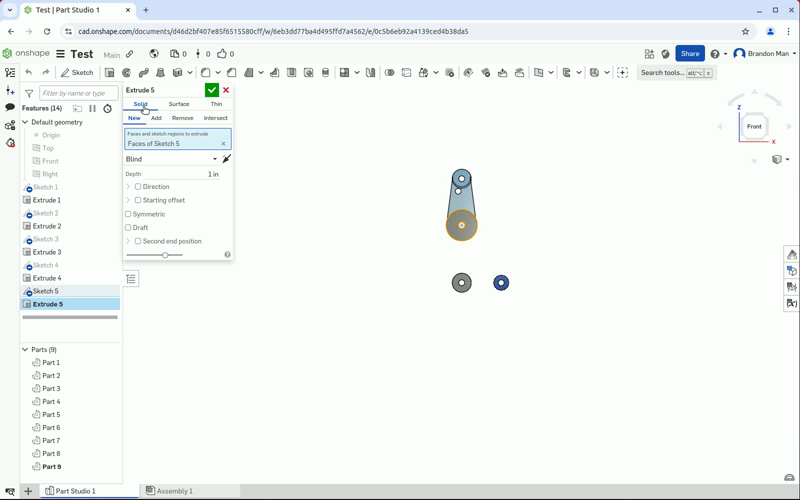
click(143, 106)
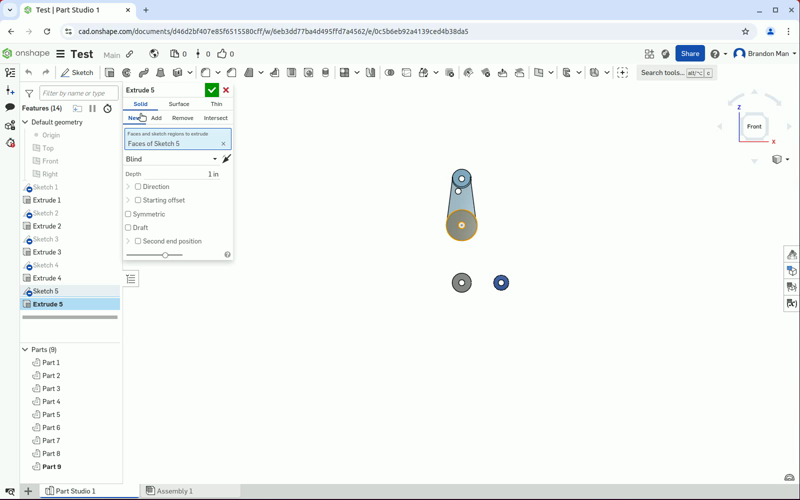
mouse_move(137, 120)
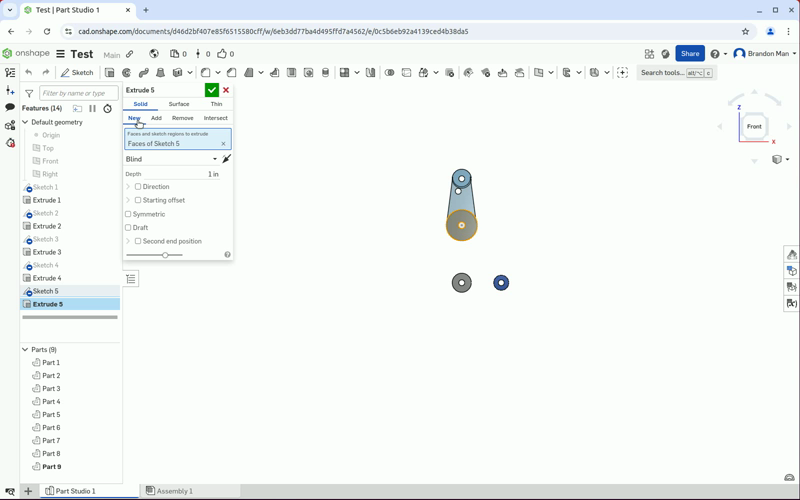
click(137, 120)
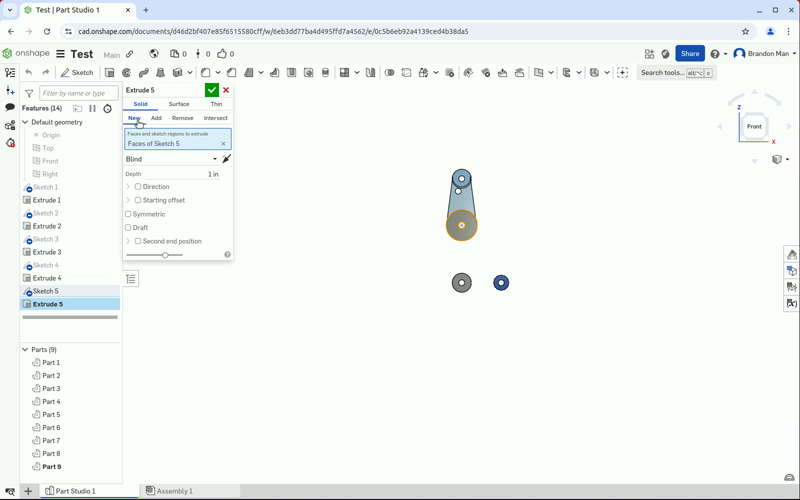
key(tab, 4)
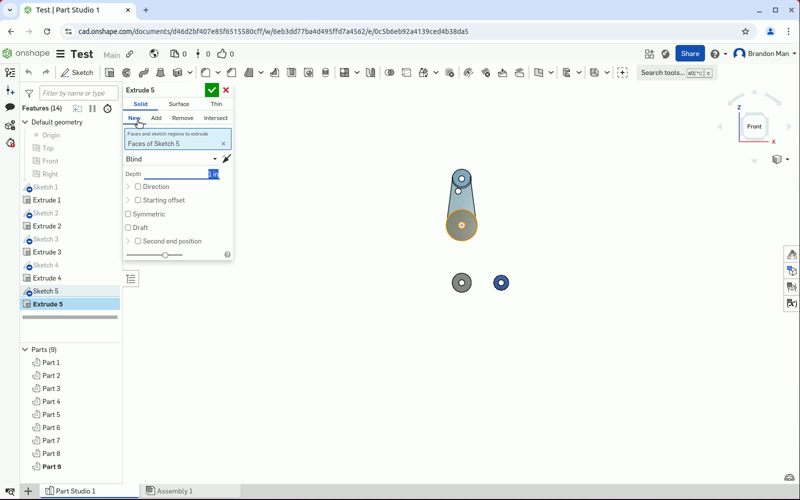
text(0.481)
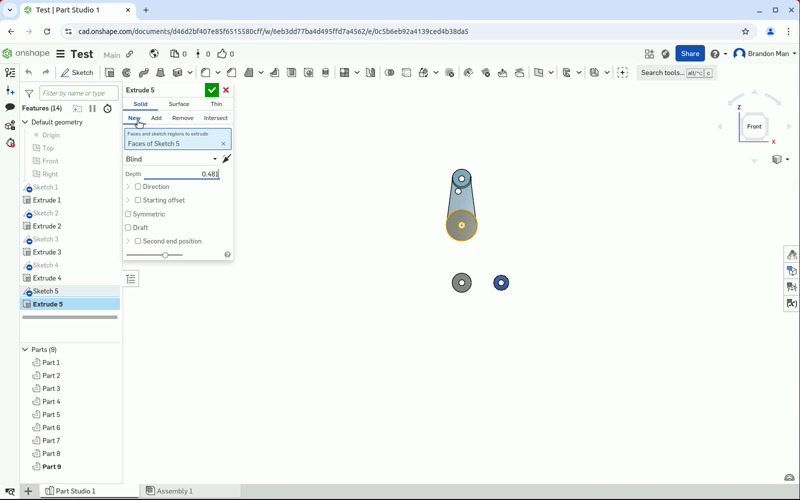
key(enter)
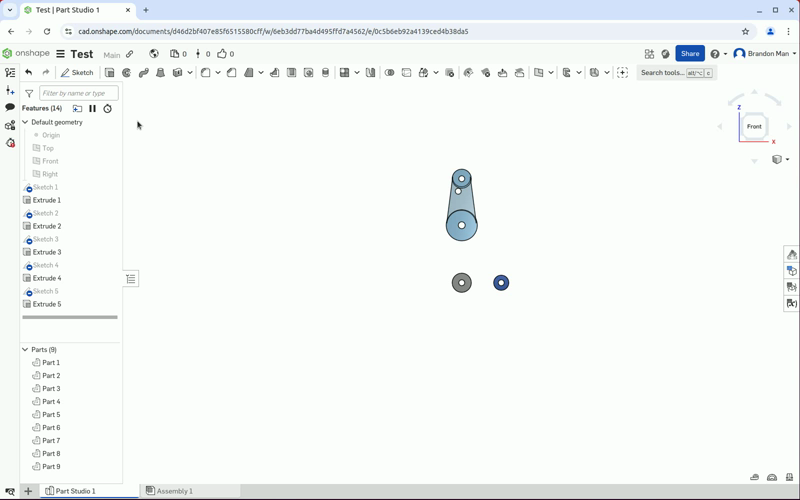
key(shift+h)
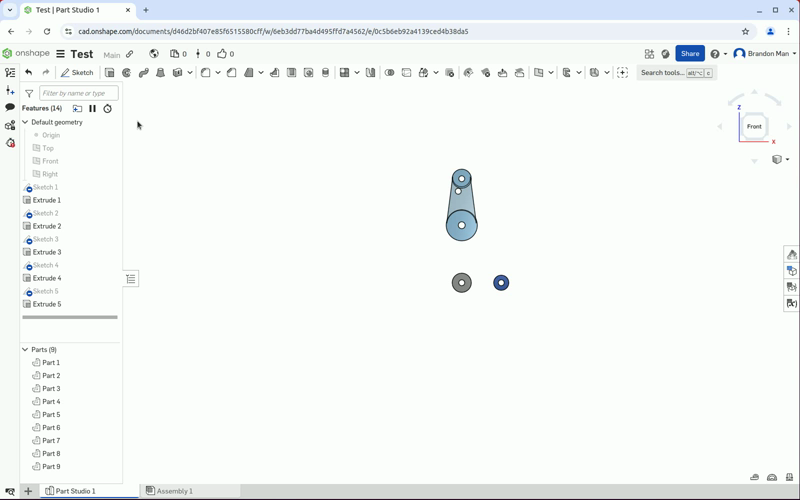
key(shift+h)
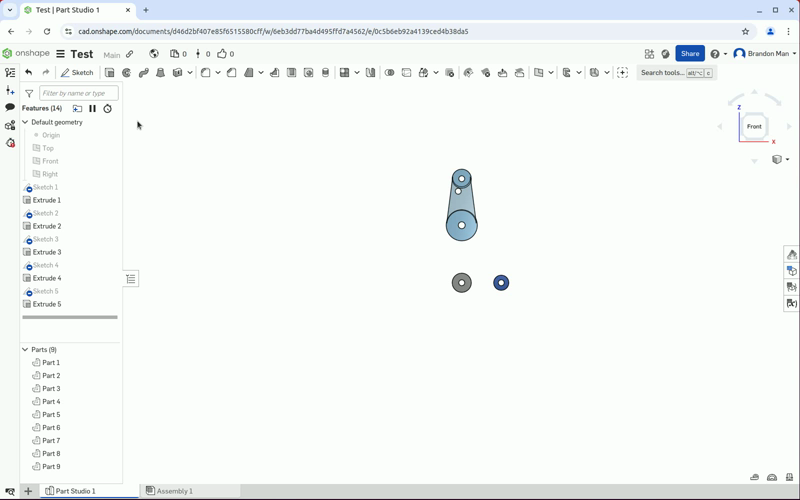
mouse_move(73, 189)
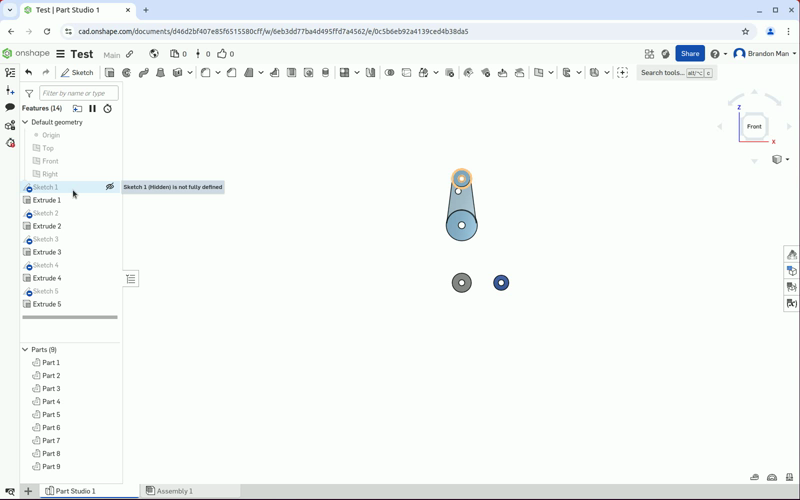
click(73, 189)
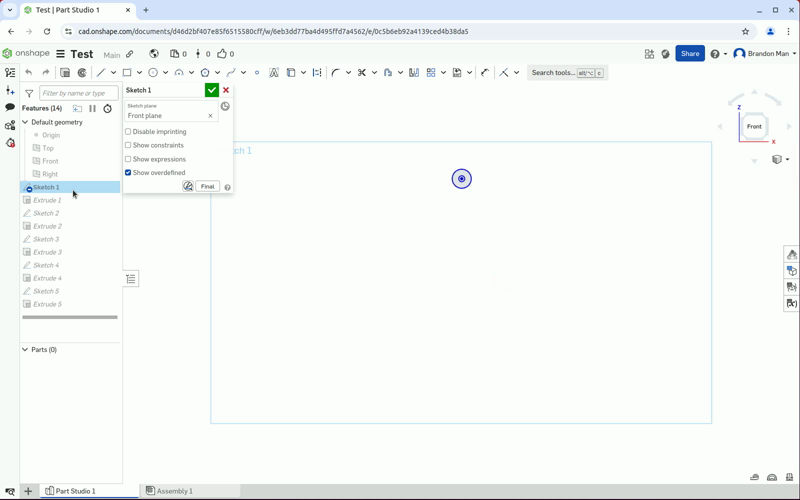
mouse_move(229, 92)
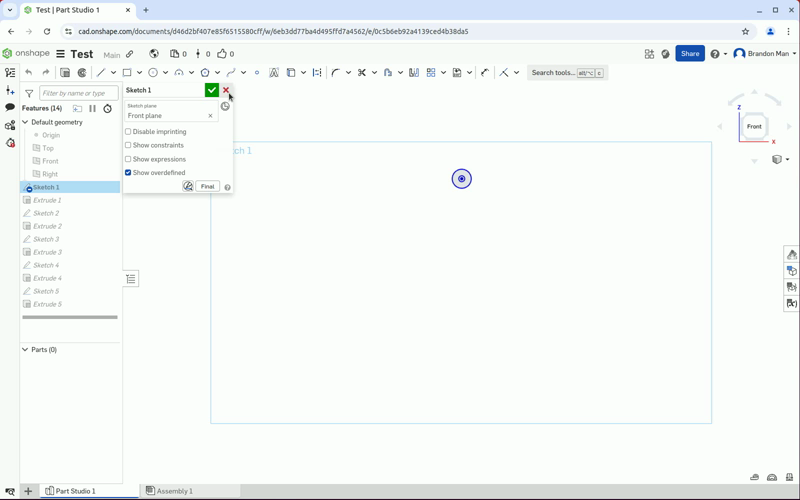
click(229, 92)
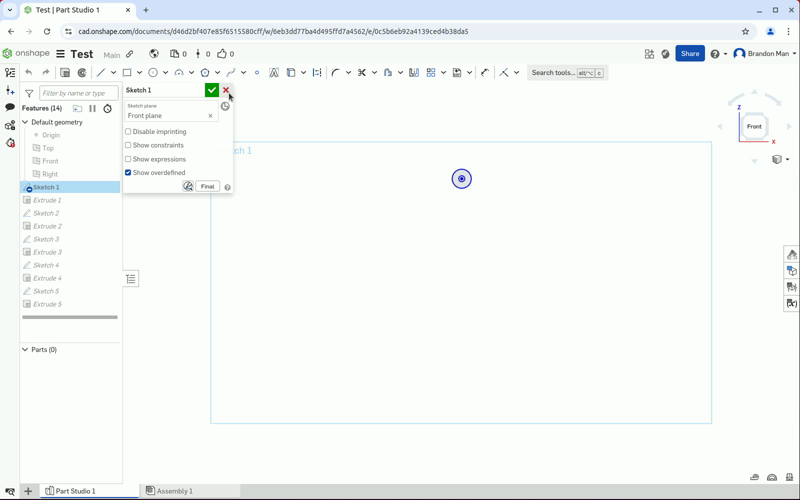
key(shift+s)
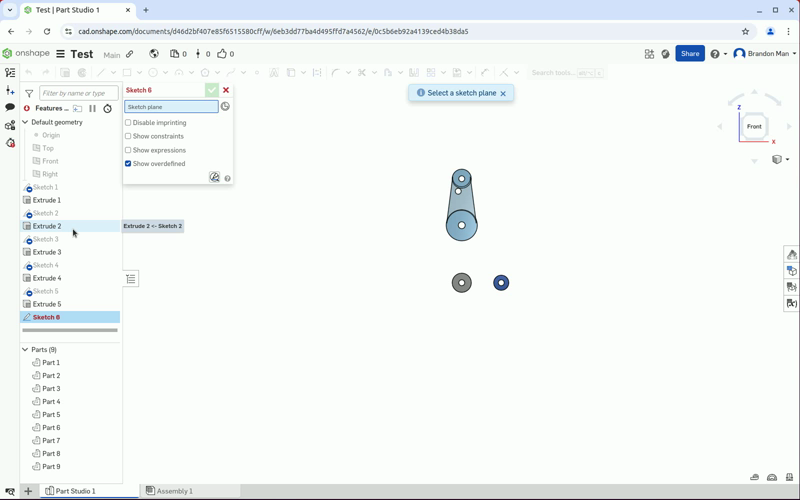
scroll(3)
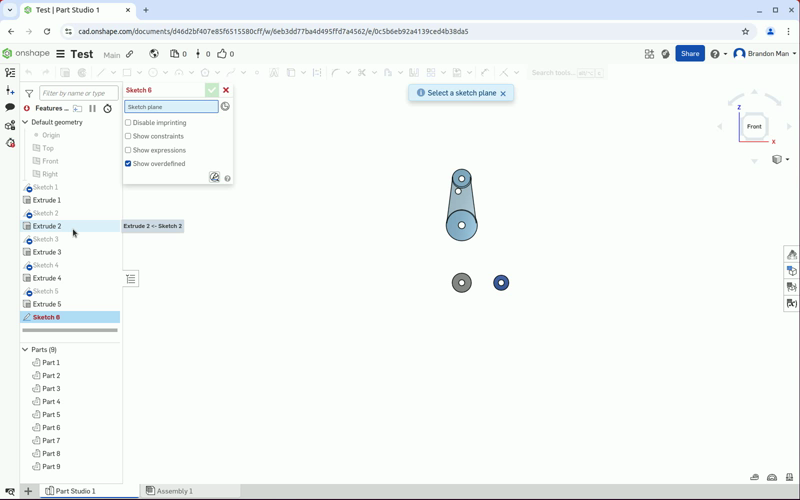
mouse_move(73, 163)
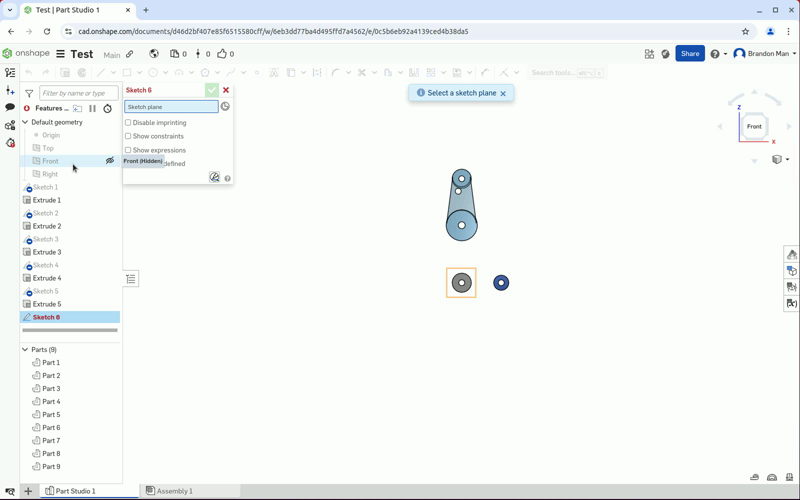
click(73, 163)
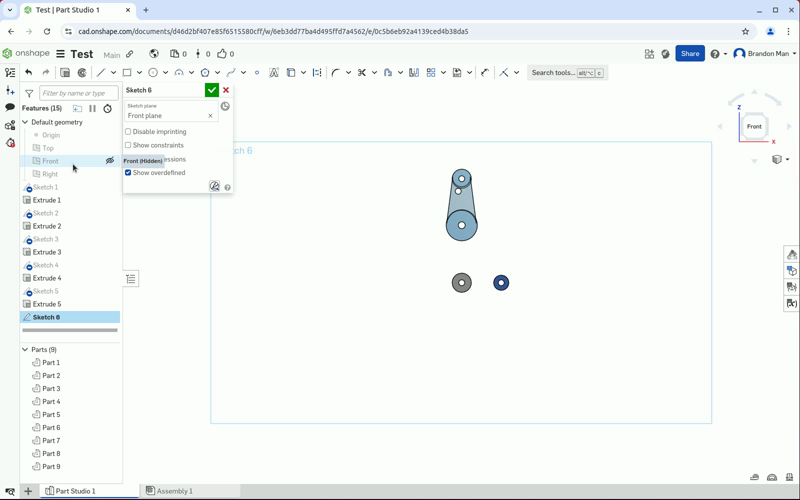
mouse_move(73, 352)
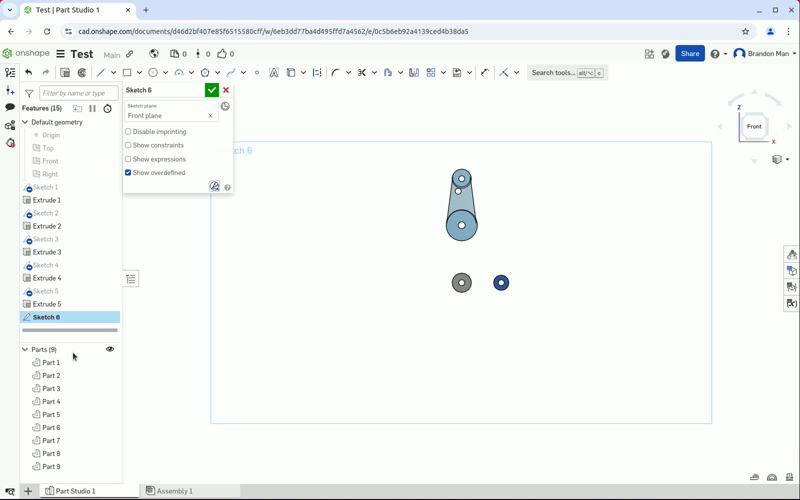
key(y)
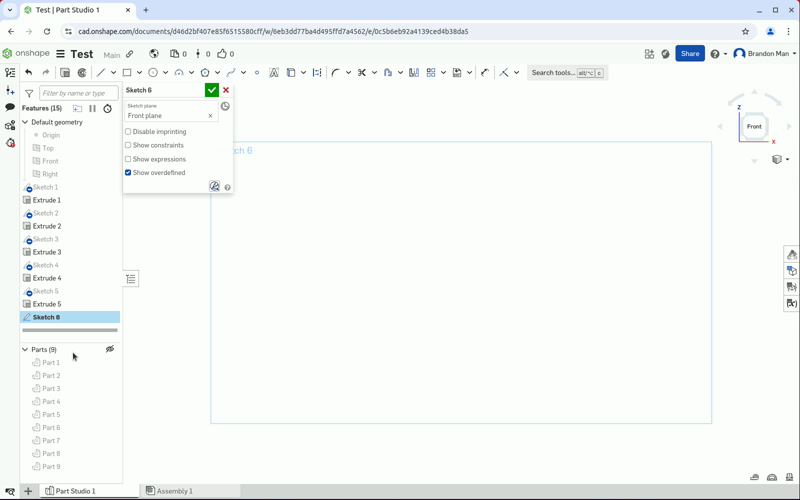
key(l)
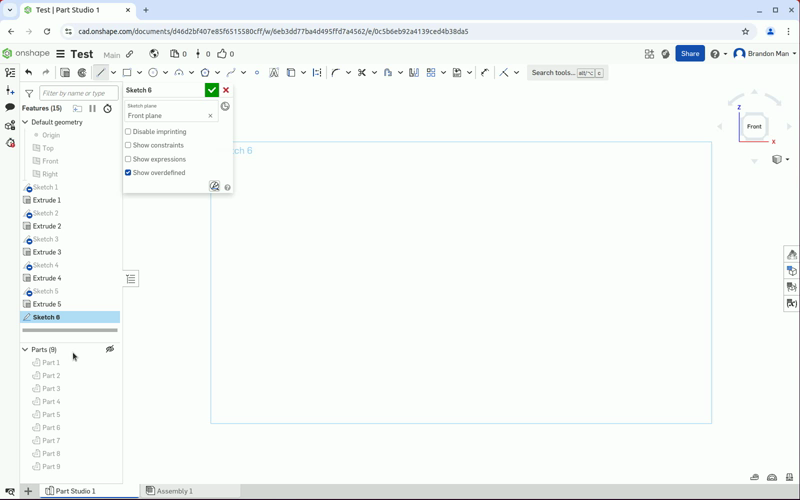
key_down(shift)
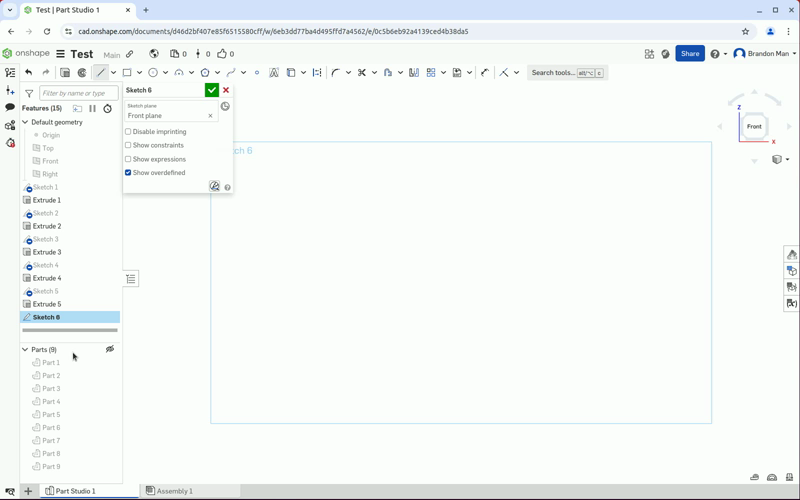
mouse_move(446, 226)
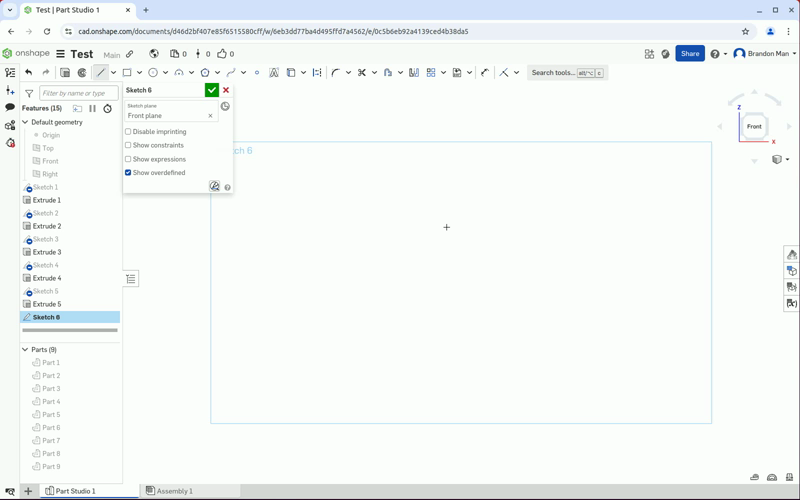
click(446, 226)
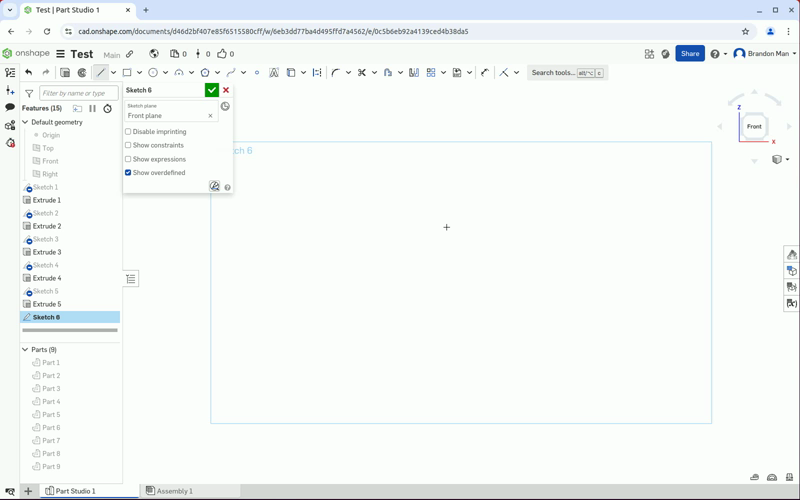
key_up(shift)
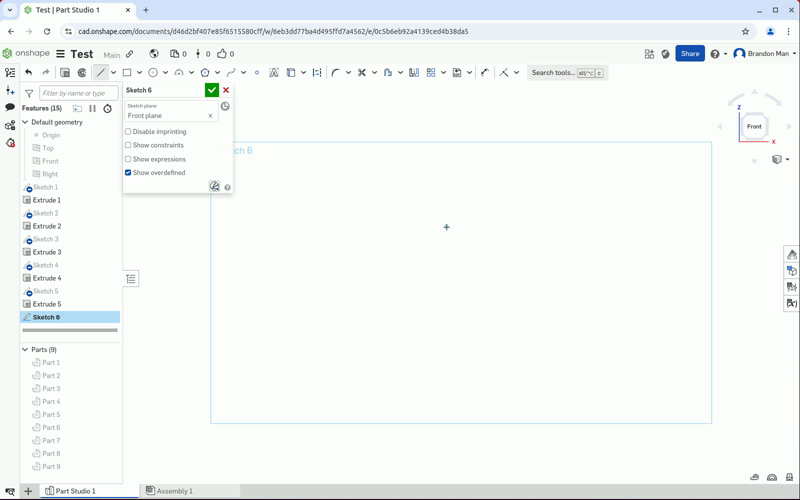
key_down(shift)
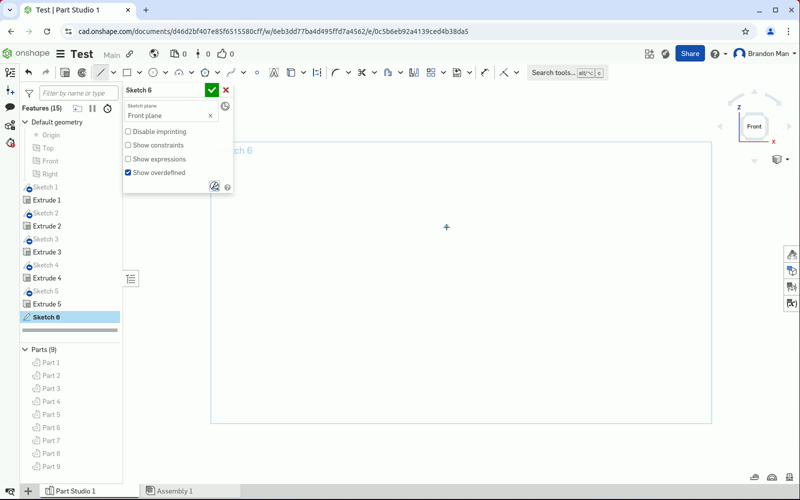
mouse_move(476, 226)
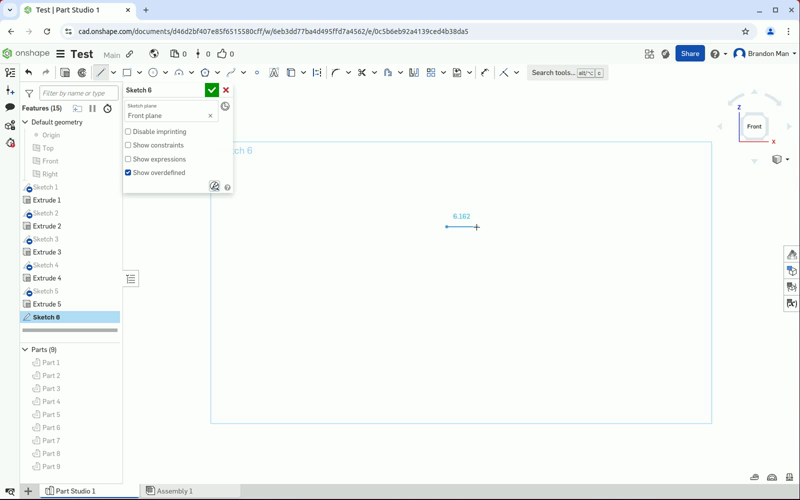
mouse_move(452, 284)
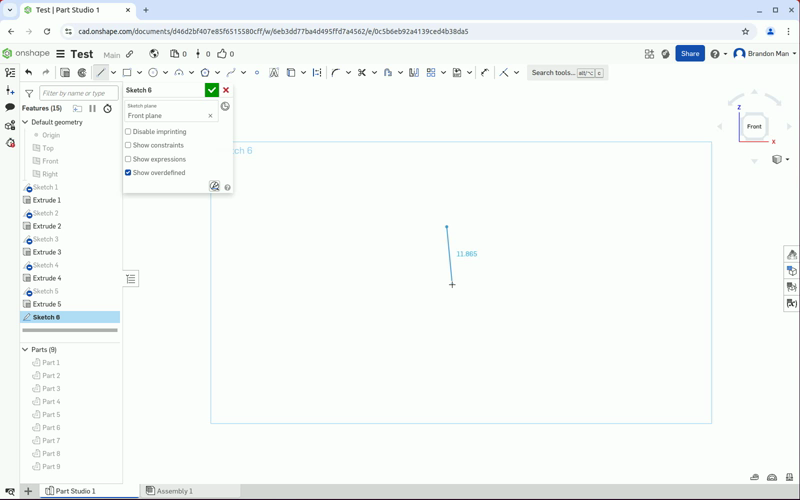
click(452, 284)
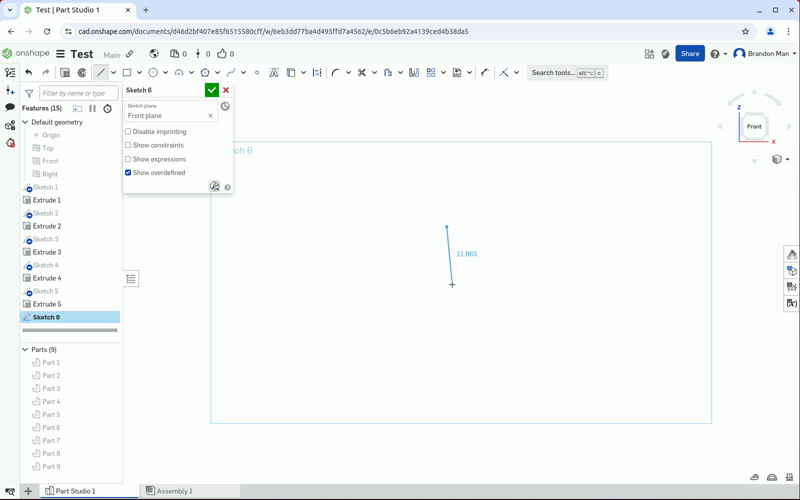
key_up(shift)
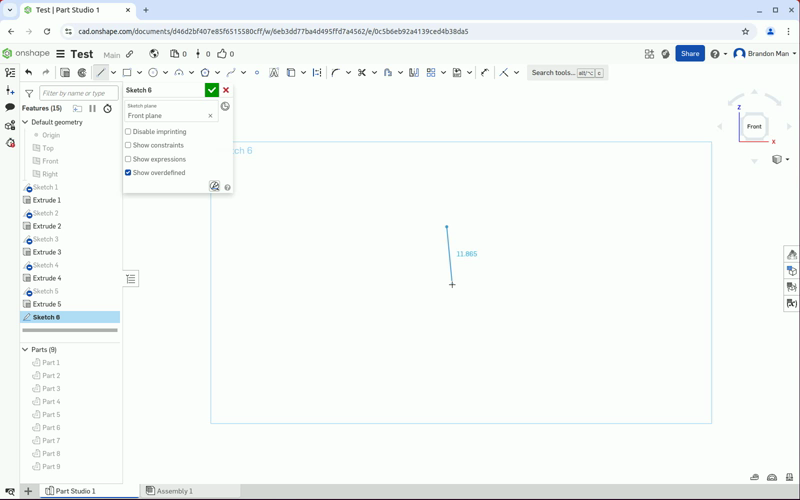
key(esc)
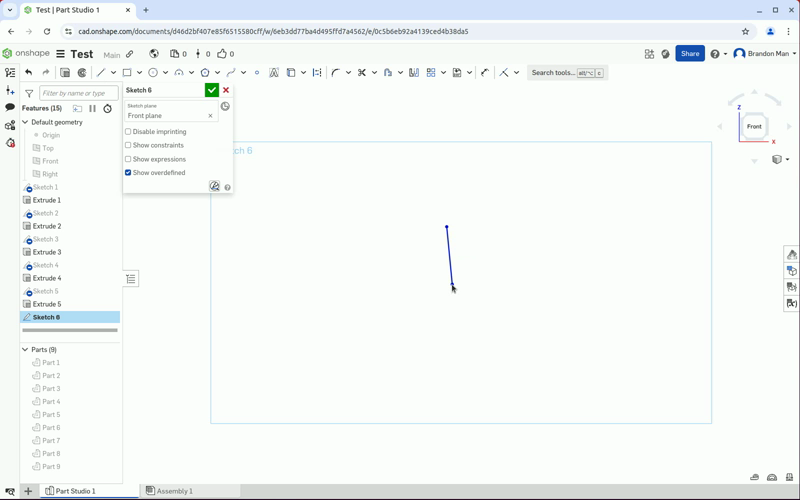
key(a)
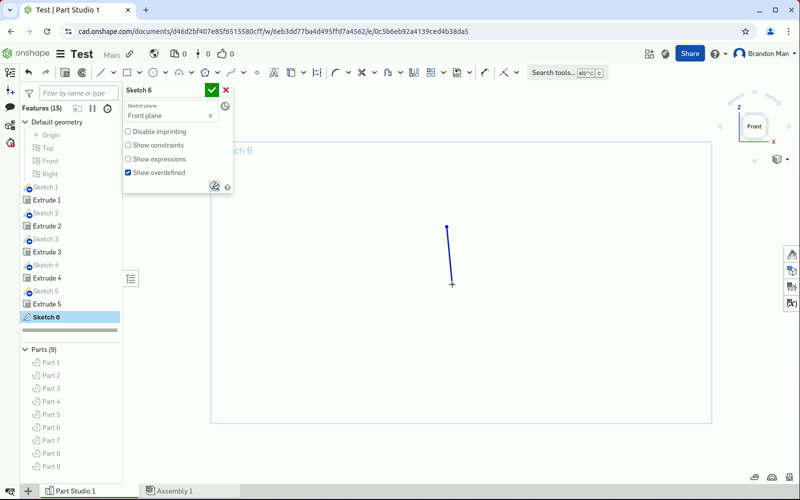
mouse_move(452, 284)
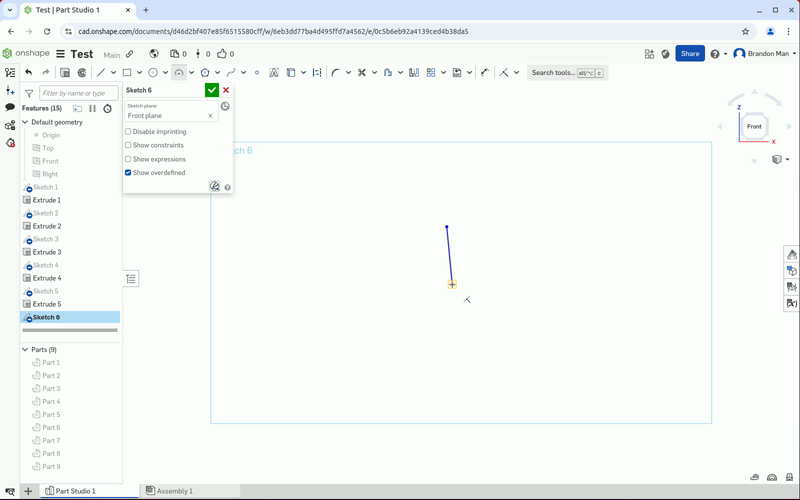
click(452, 284)
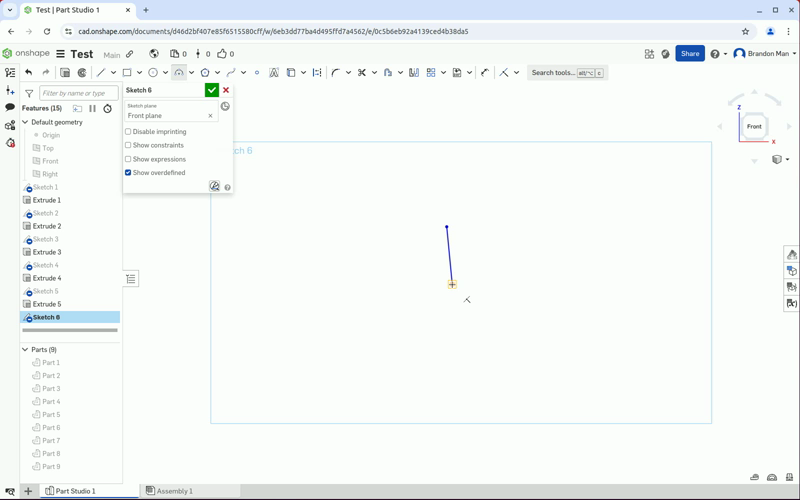
key_down(shift)
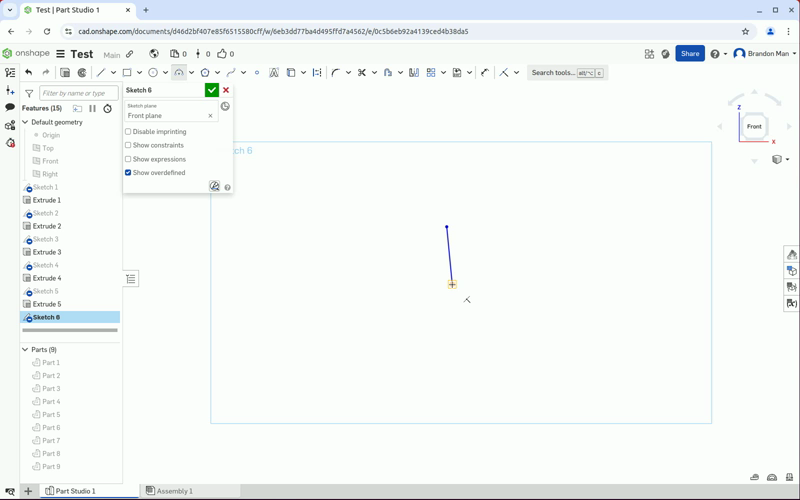
mouse_move(461, 291)
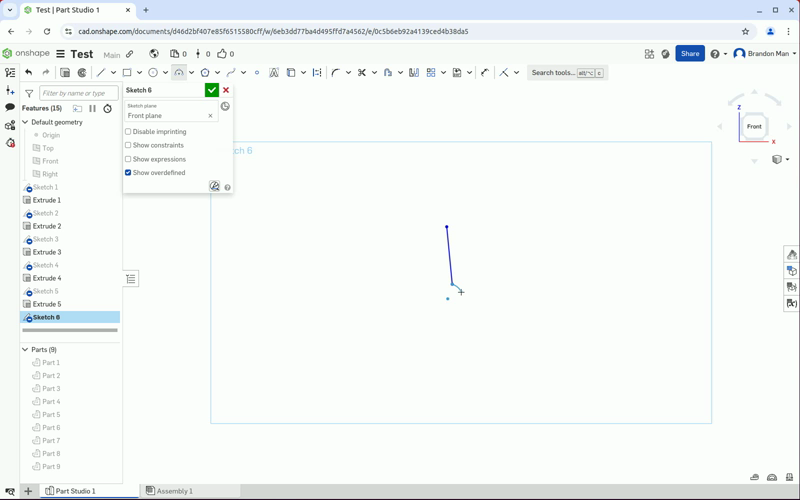
click(461, 291)
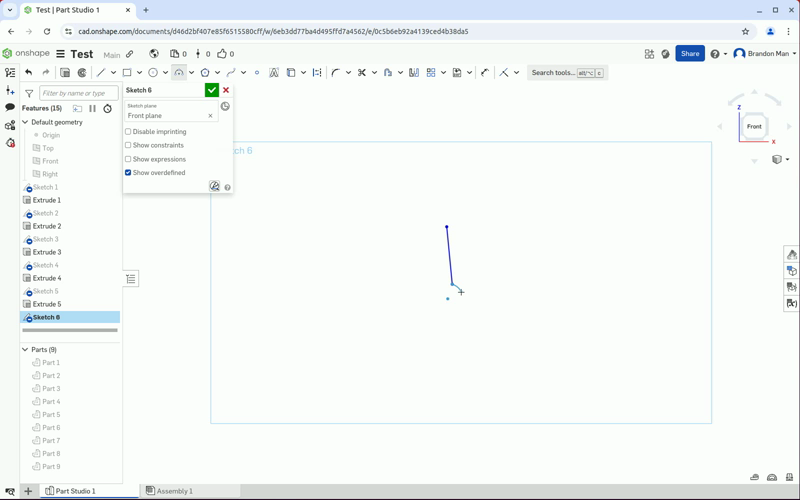
mouse_move(466, 276)
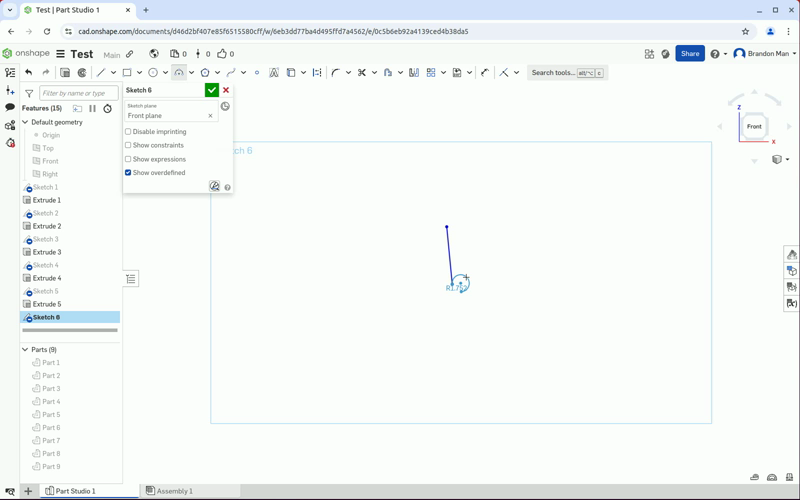
click(466, 276)
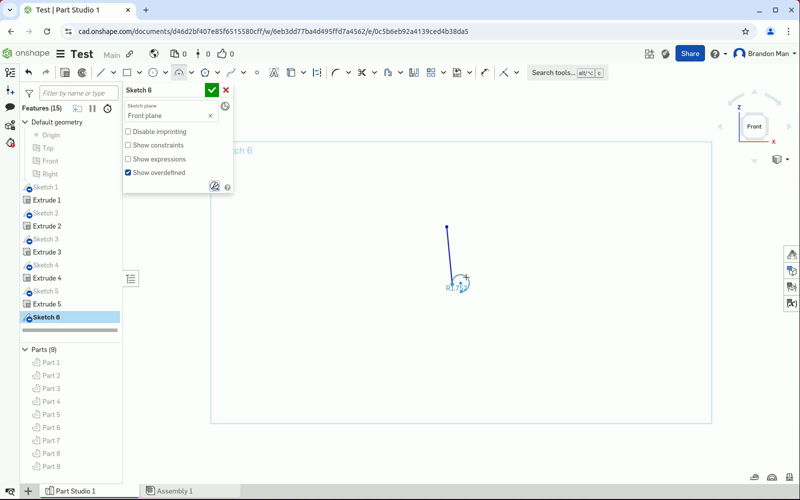
key_up(shift)
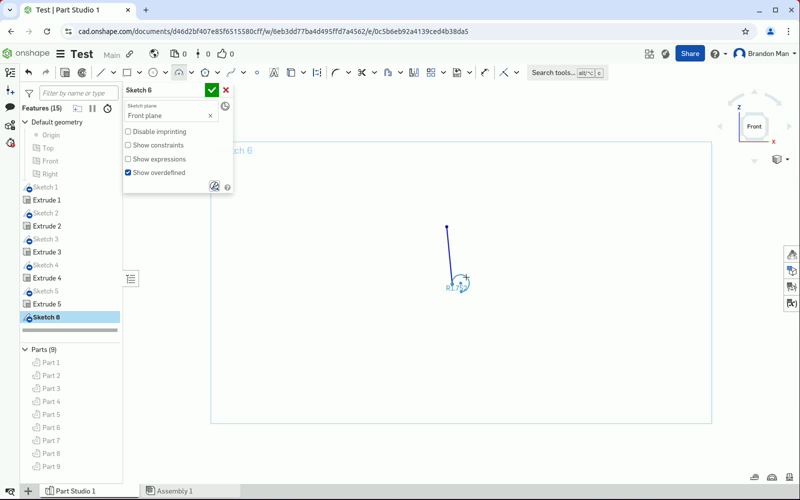
key(esc)
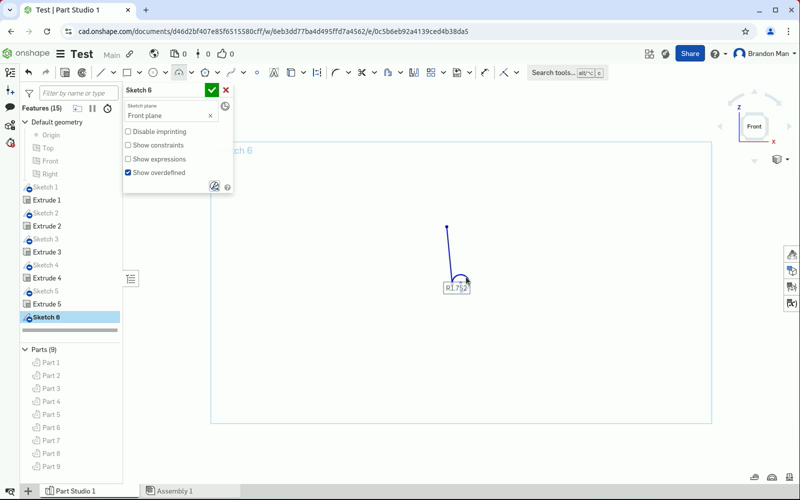
key(l)
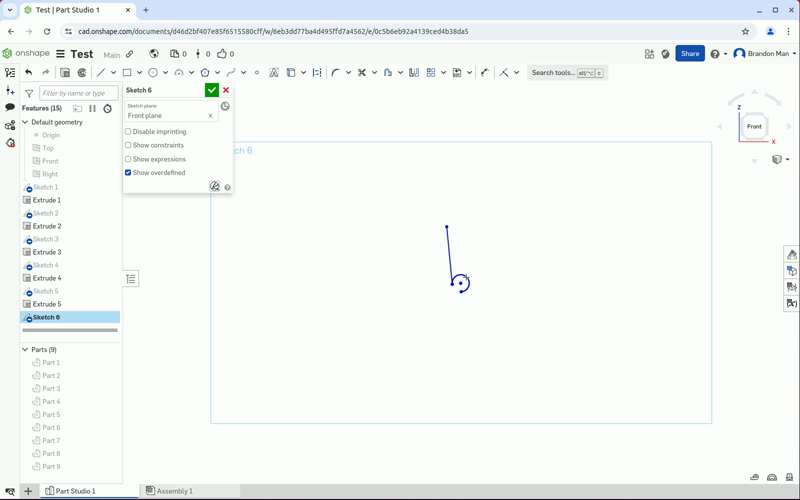
mouse_move(461, 291)
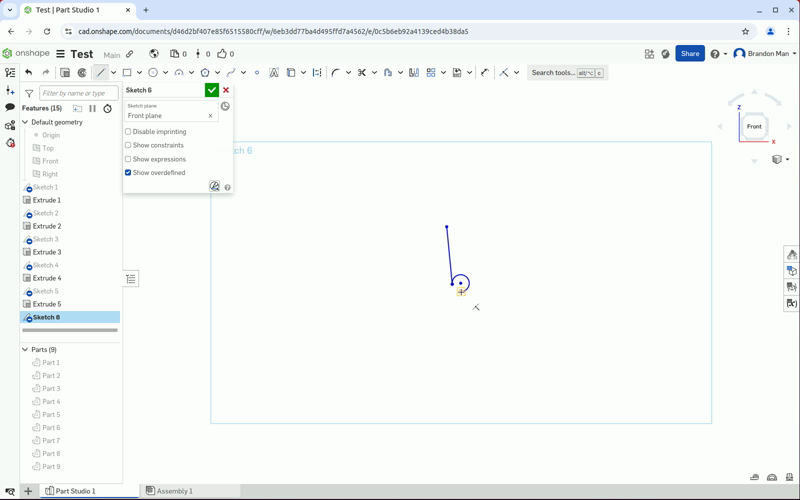
click(461, 291)
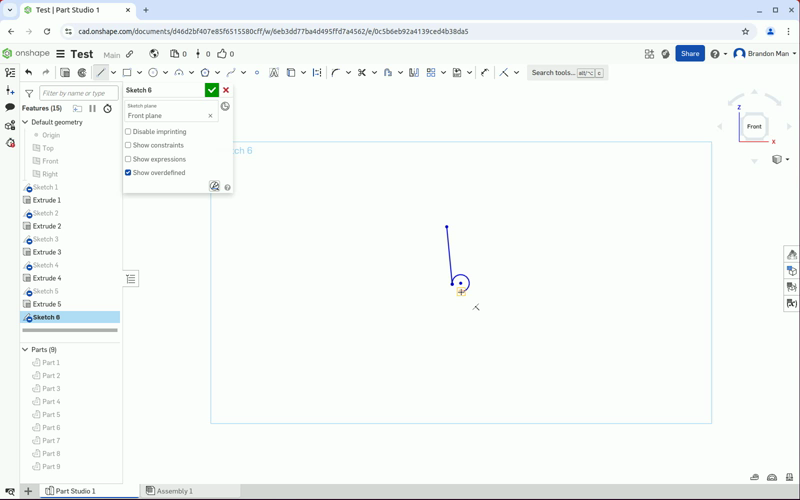
key_down(shift)
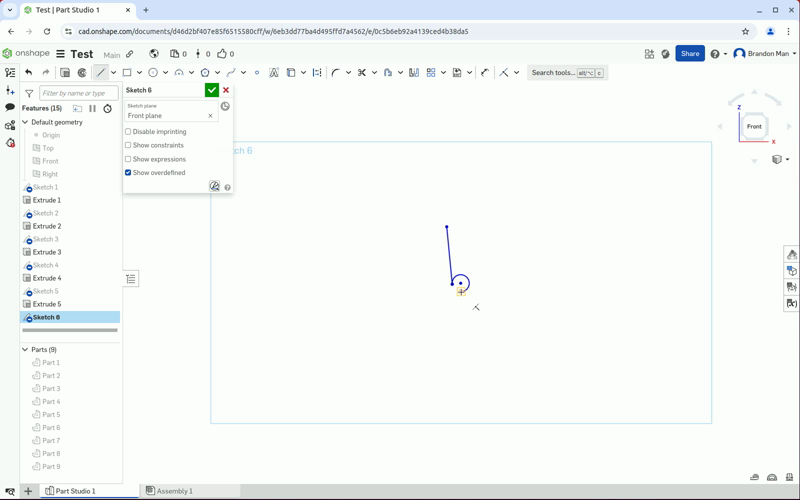
mouse_move(491, 291)
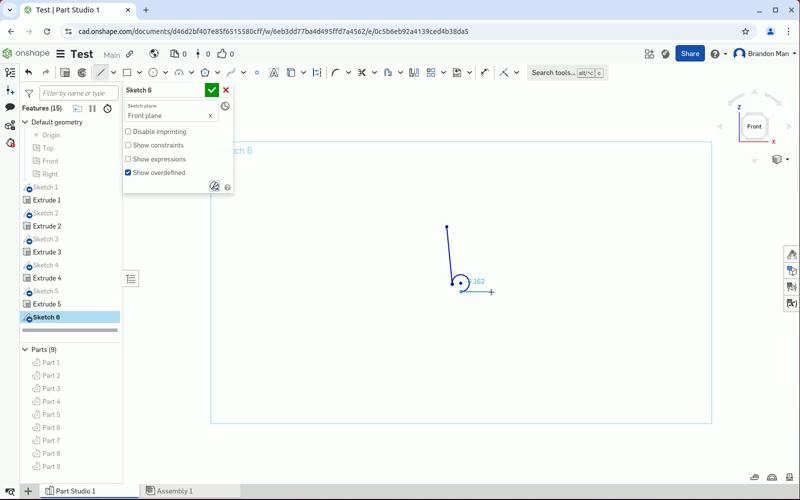
mouse_move(502, 290)
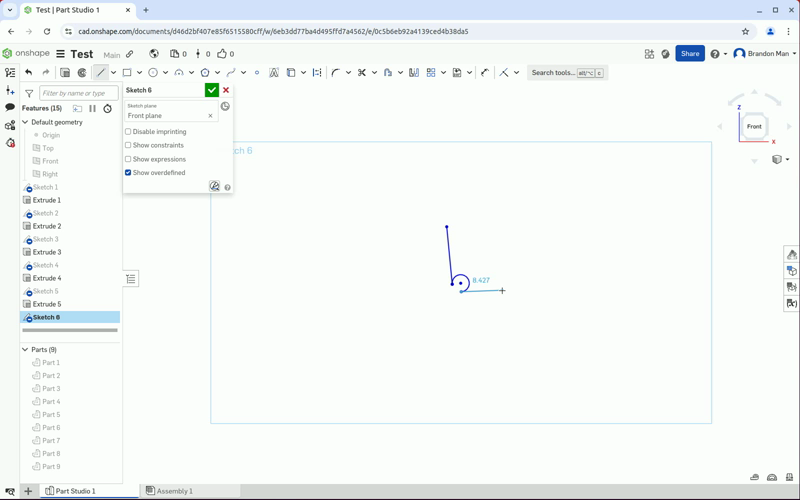
click(502, 290)
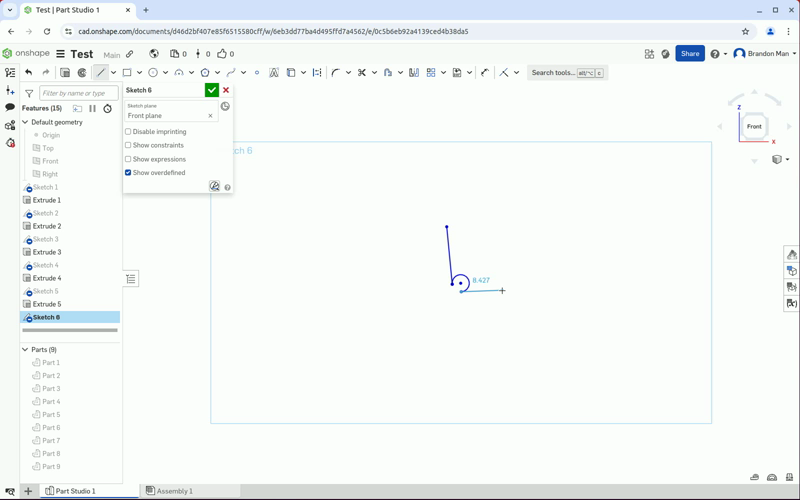
key_up(shift)
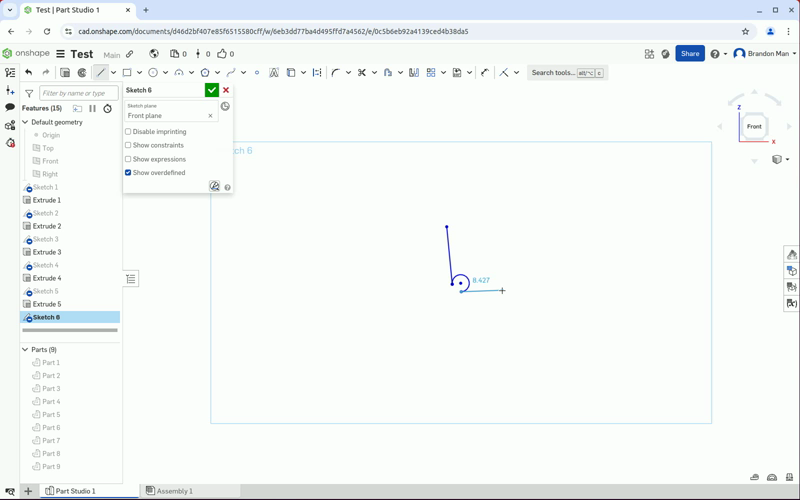
key(esc)
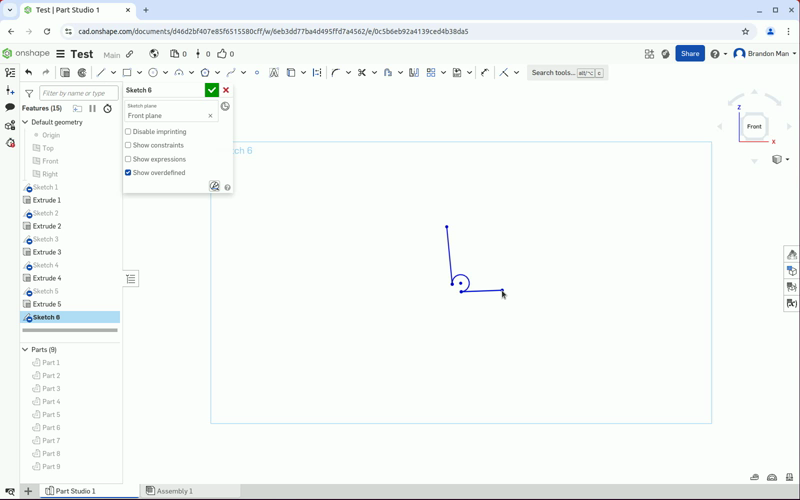
key(a)
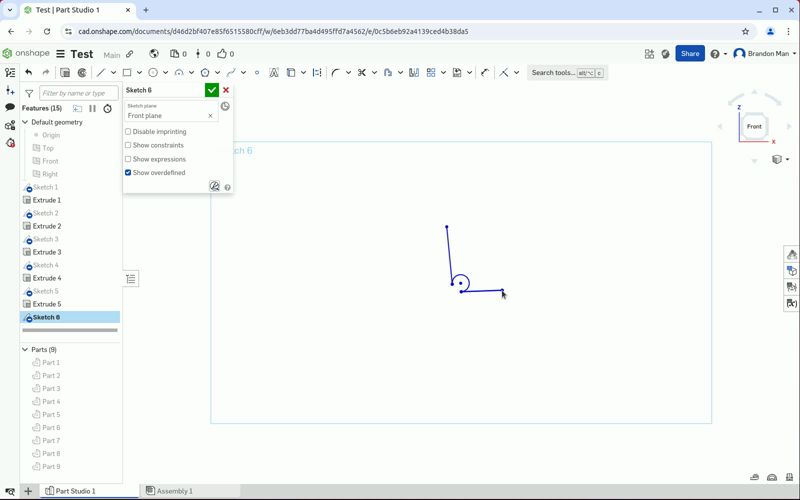
mouse_move(502, 290)
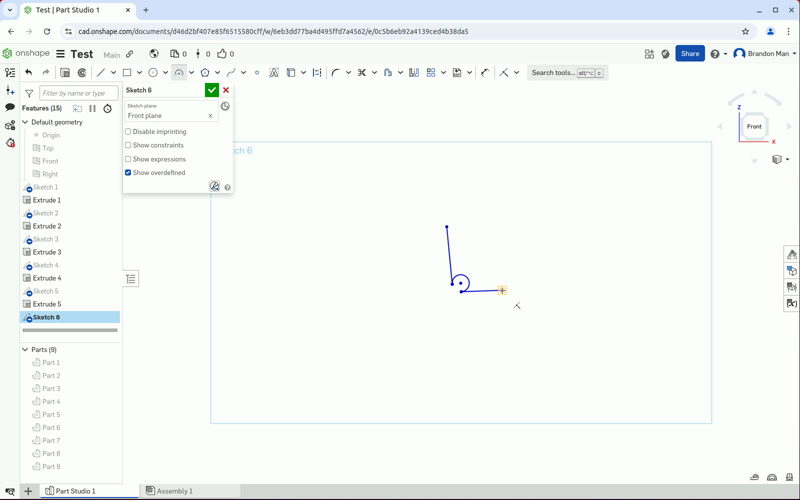
click(502, 290)
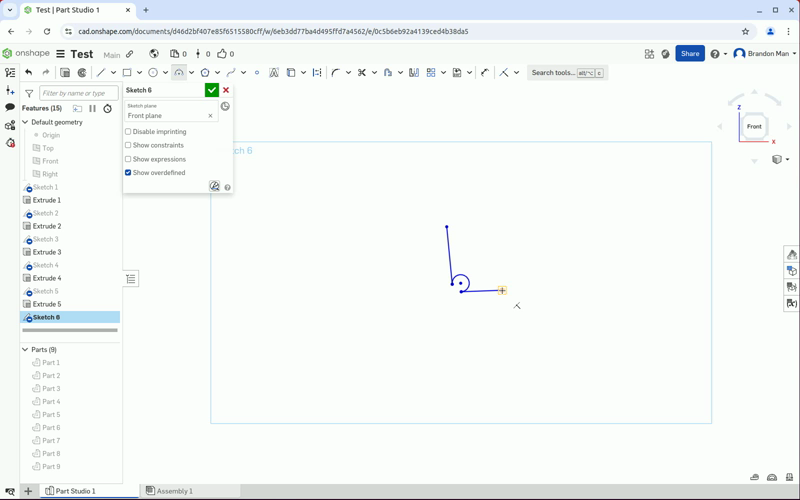
key_down(shift)
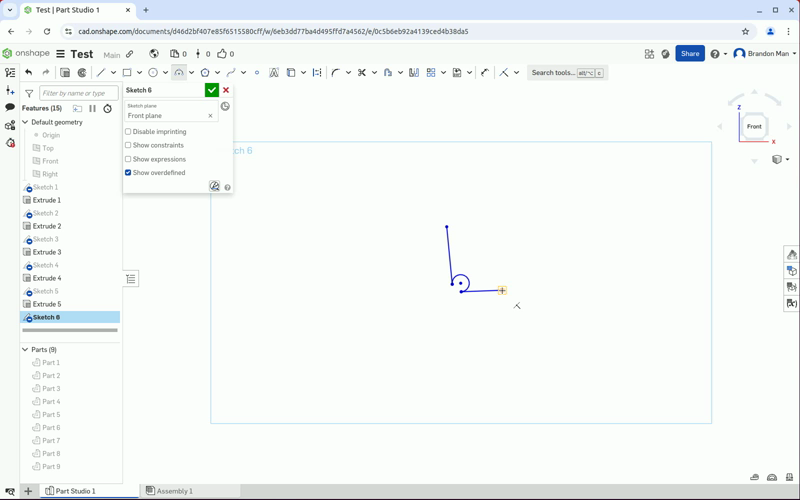
mouse_move(502, 276)
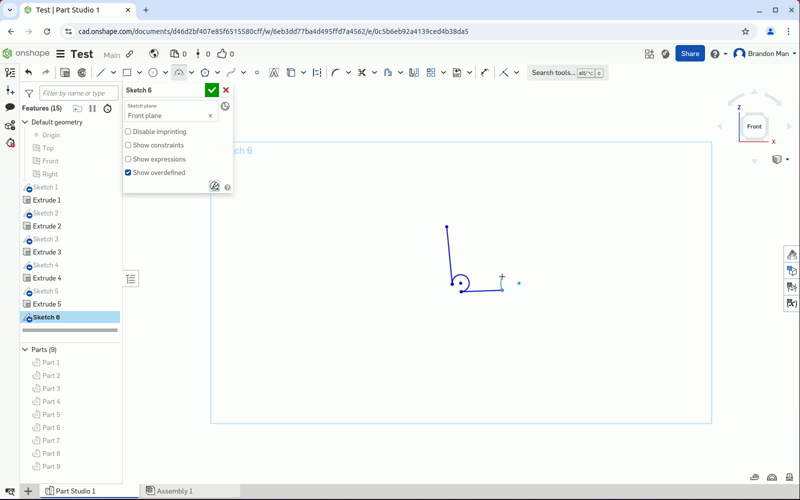
click(502, 276)
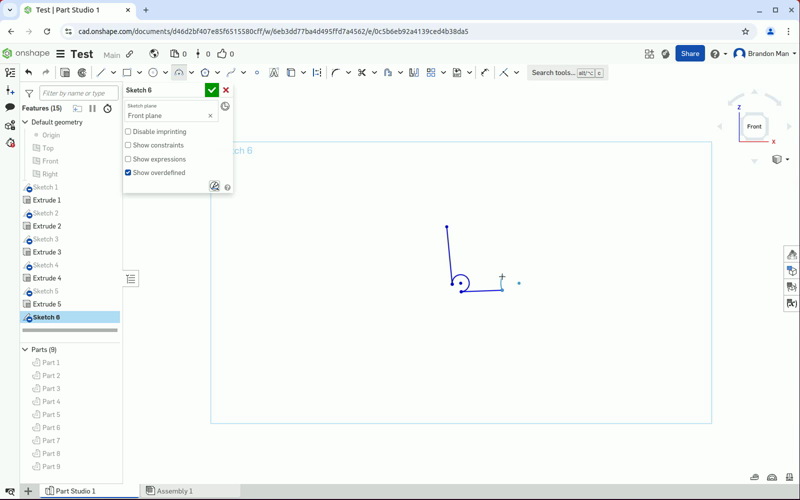
mouse_move(494, 282)
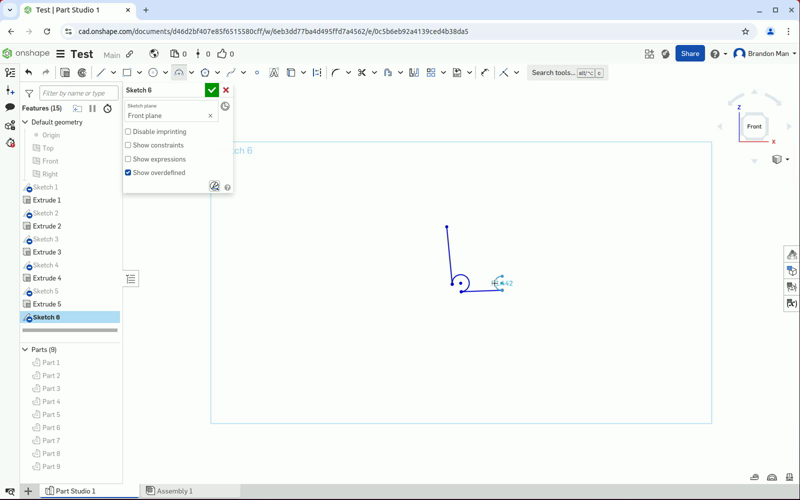
click(494, 282)
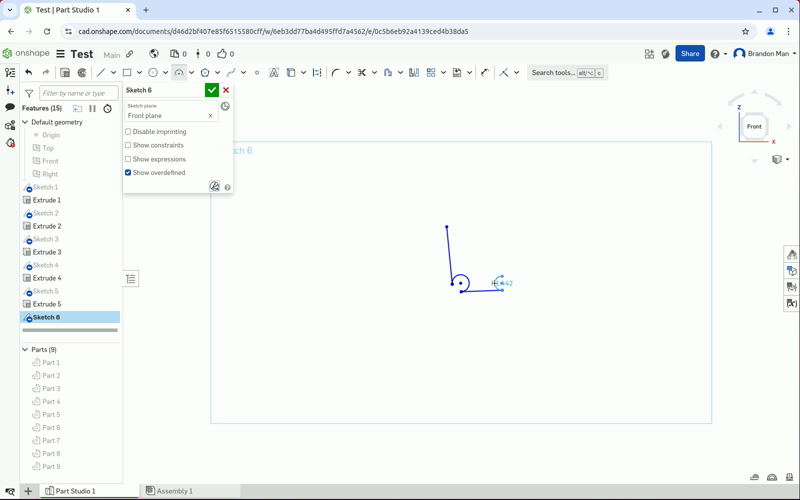
key_up(shift)
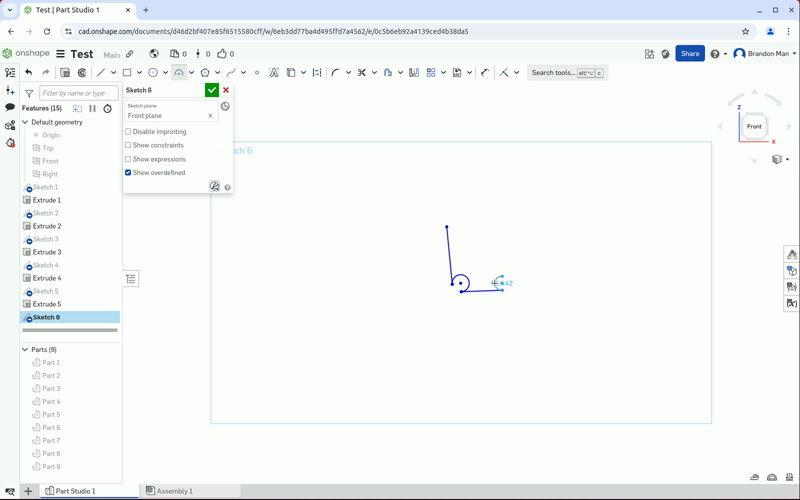
key(esc)
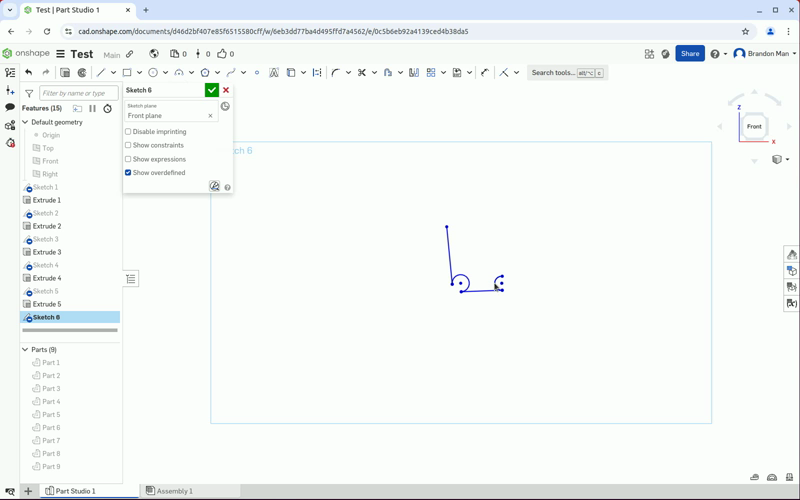
key(l)
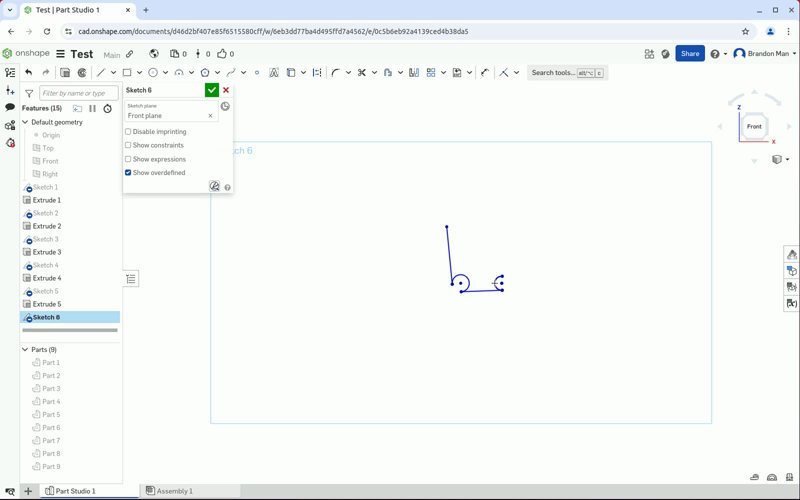
mouse_move(502, 276)
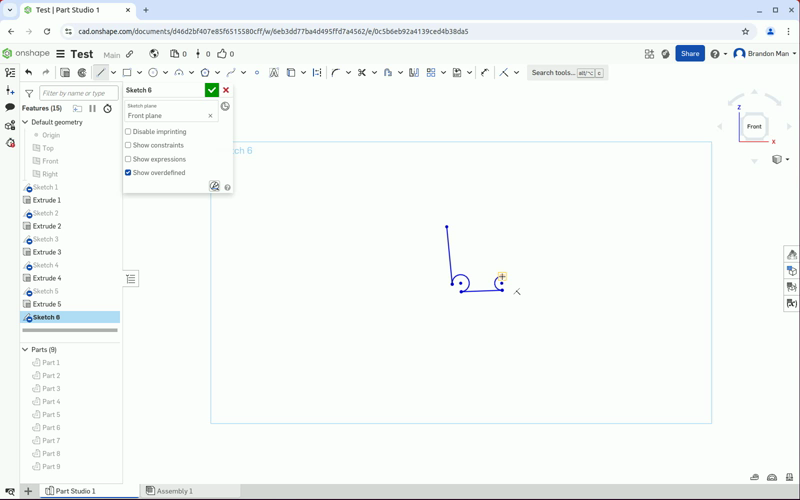
click(502, 276)
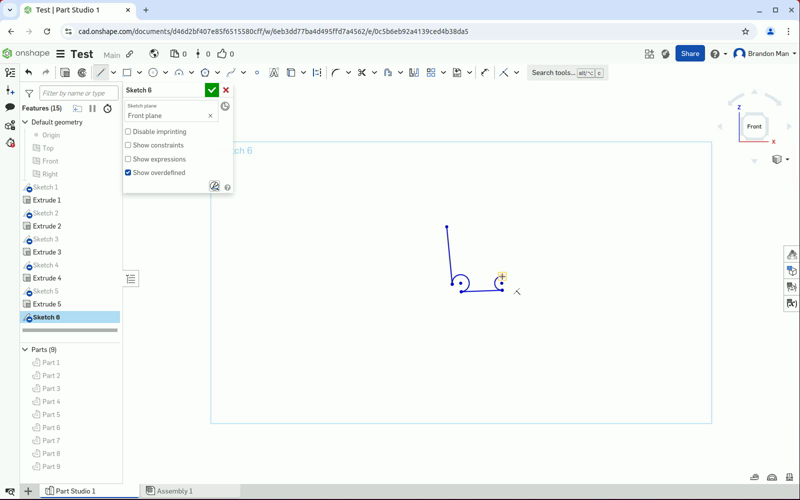
key_down(shift)
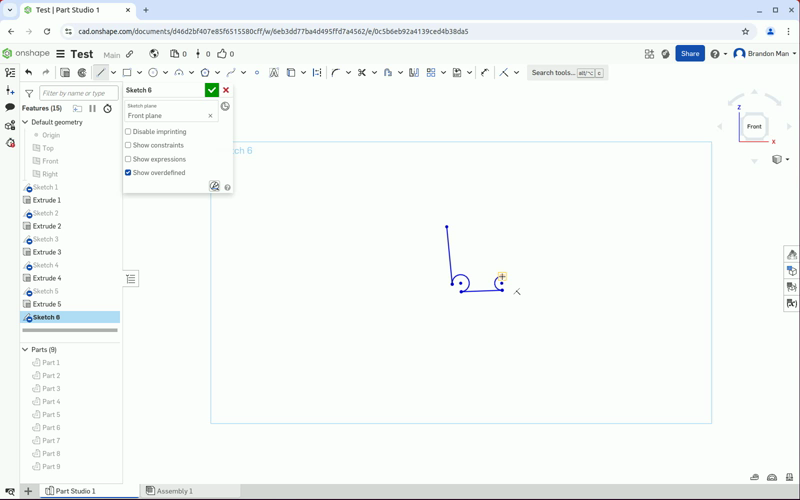
mouse_move(532, 276)
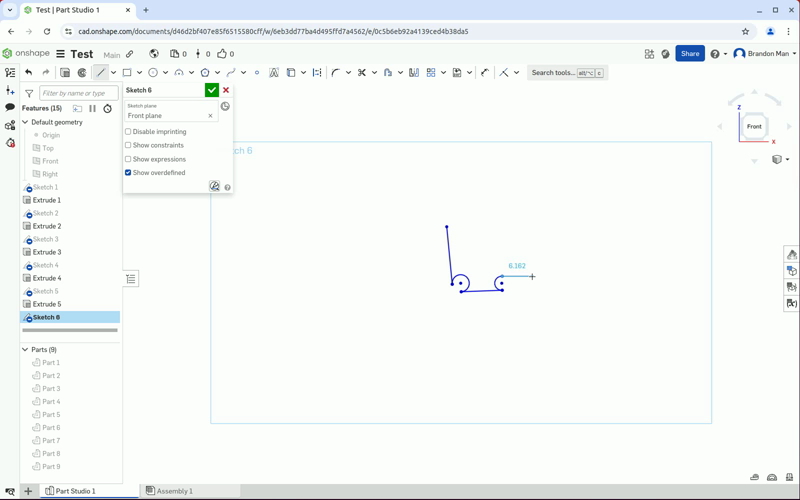
mouse_move(478, 275)
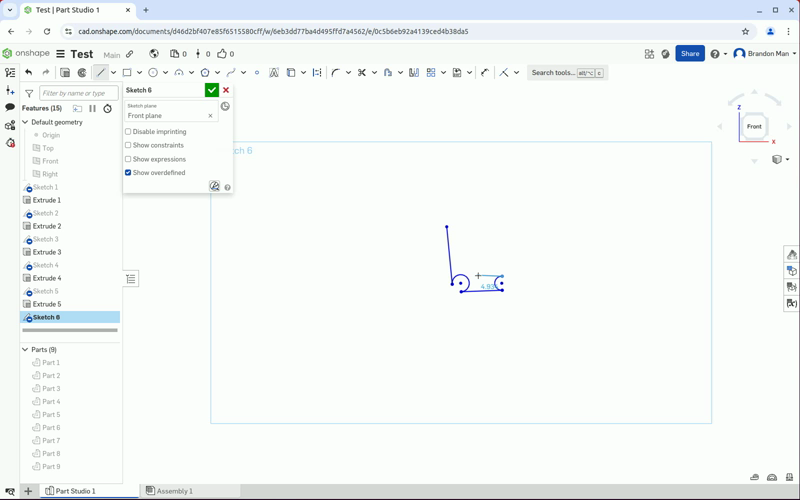
click(478, 275)
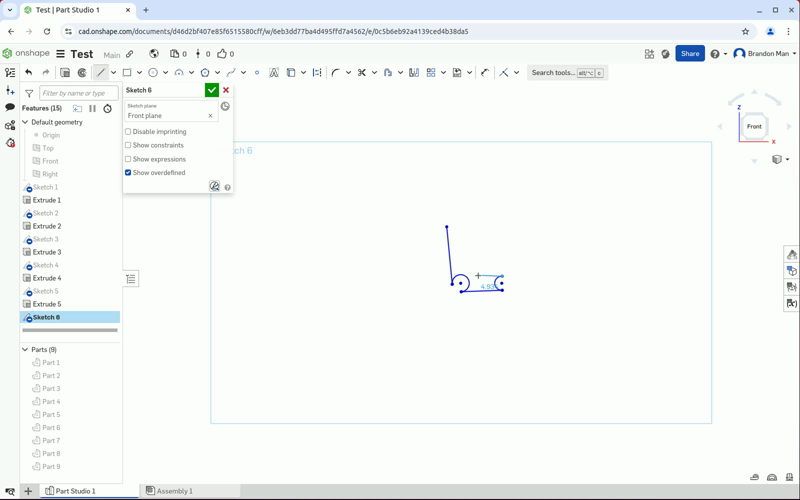
key_up(shift)
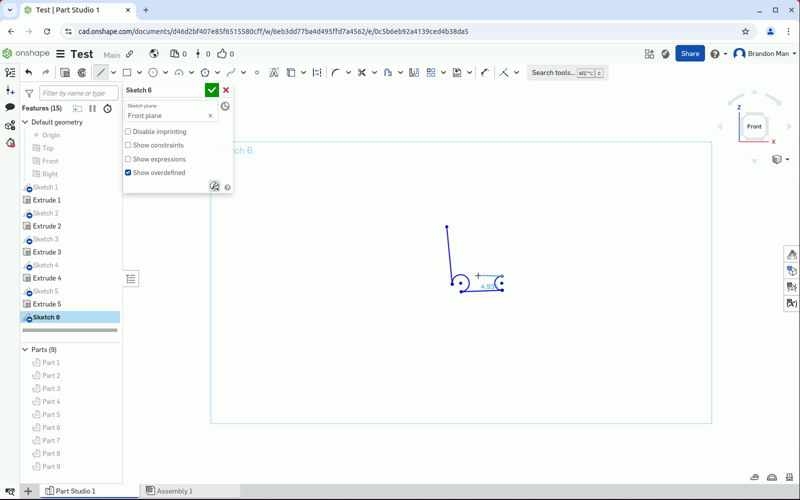
key(esc)
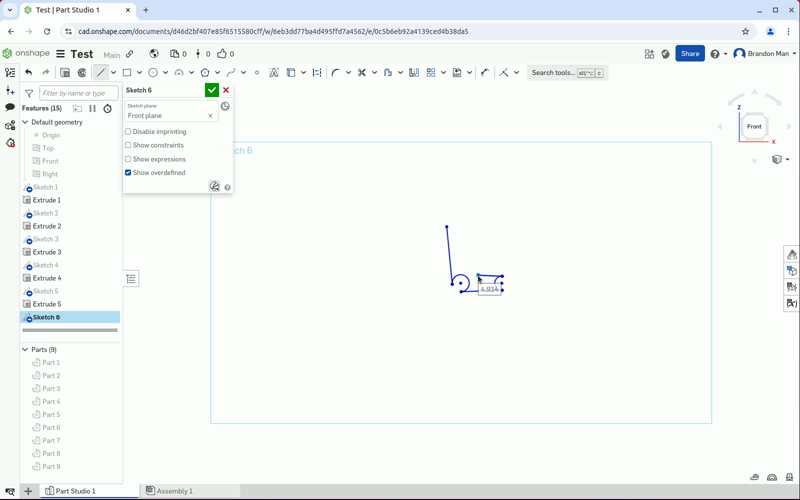
key(a)
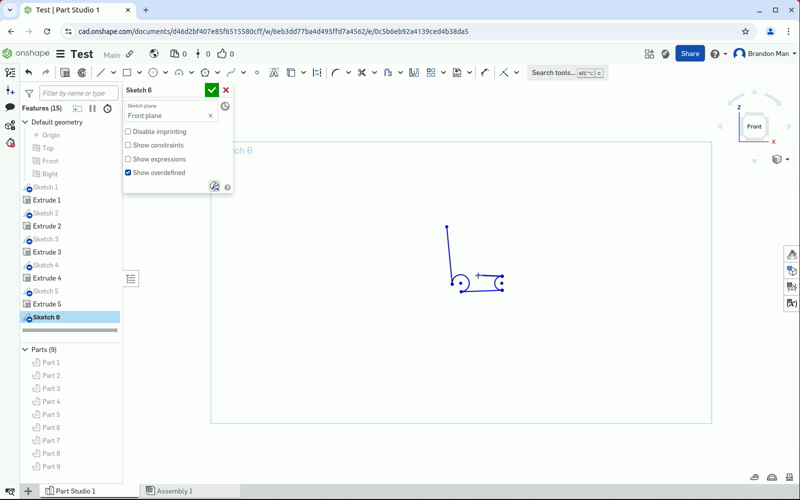
mouse_move(478, 275)
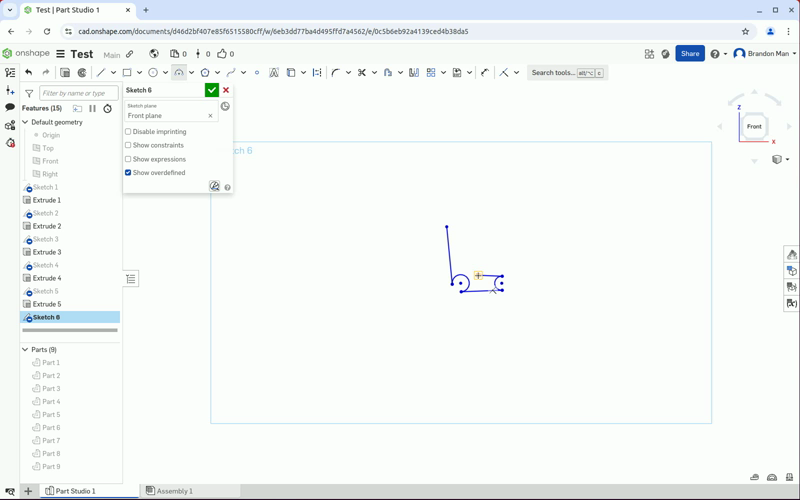
click(478, 275)
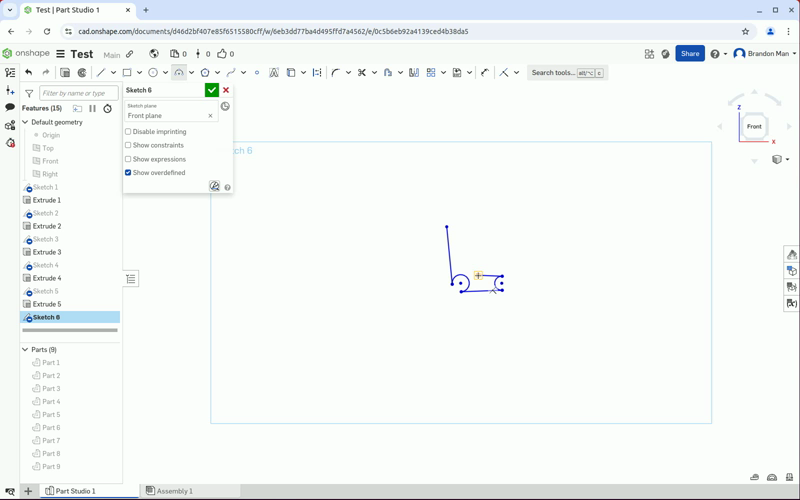
key_down(shift)
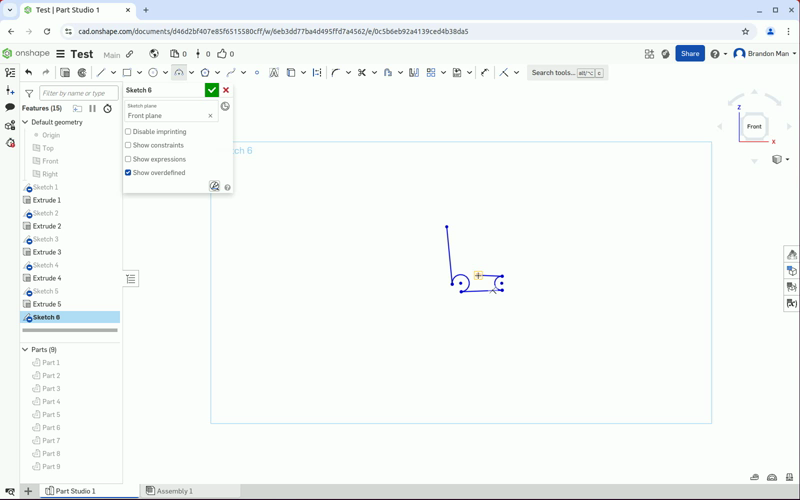
mouse_move(471, 267)
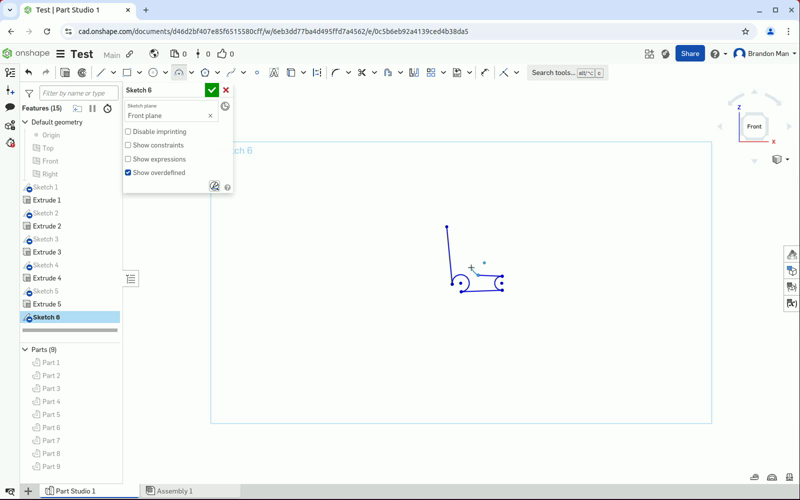
click(471, 267)
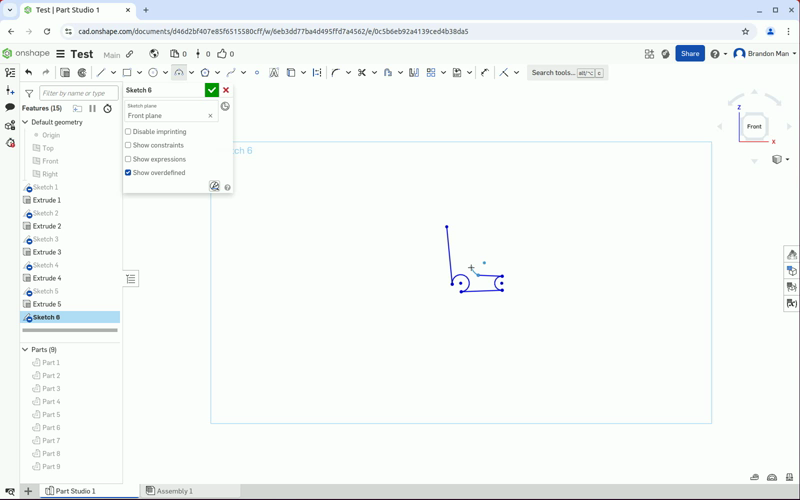
mouse_move(472, 272)
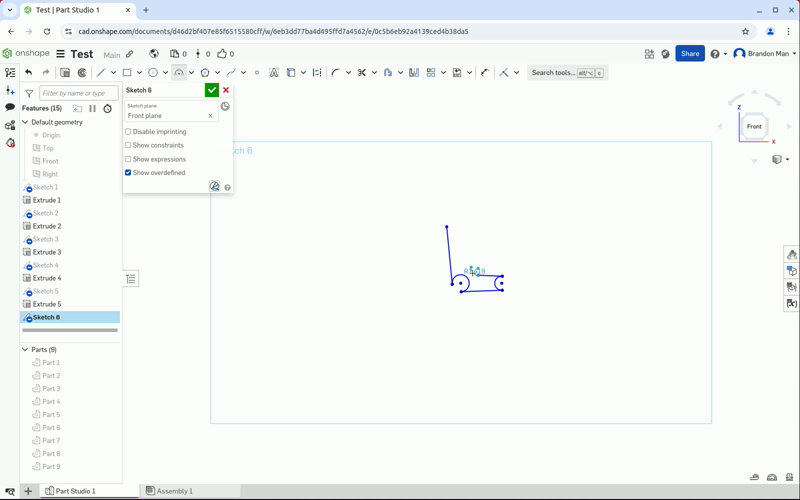
click(472, 272)
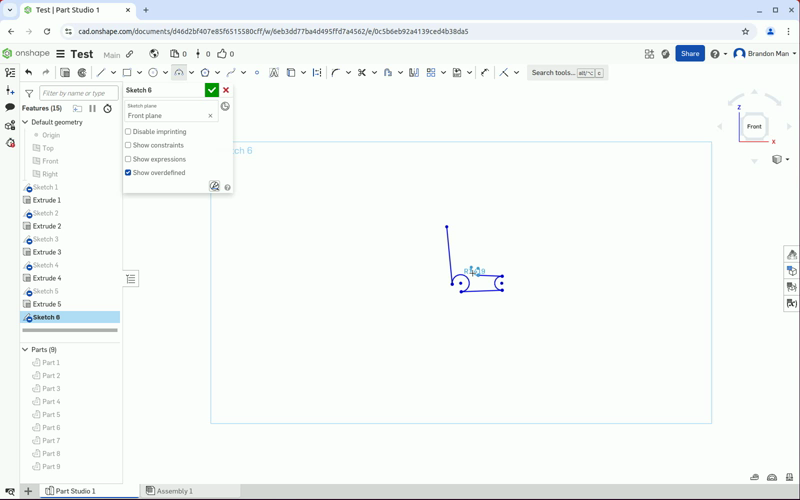
key_up(shift)
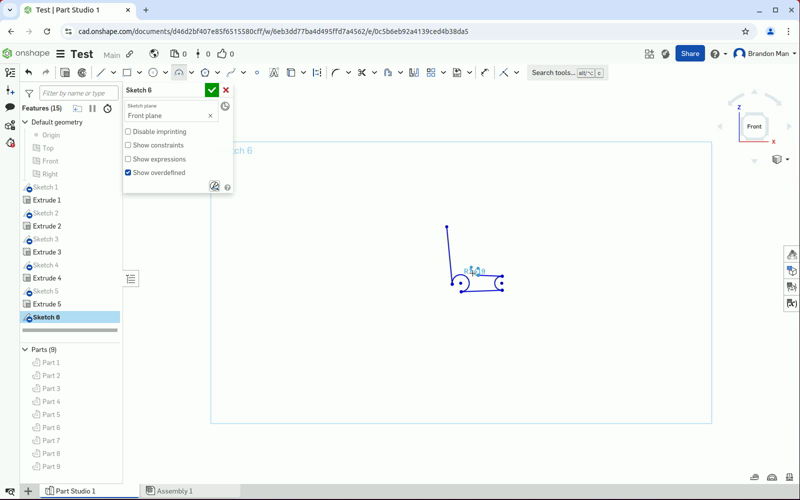
key(esc)
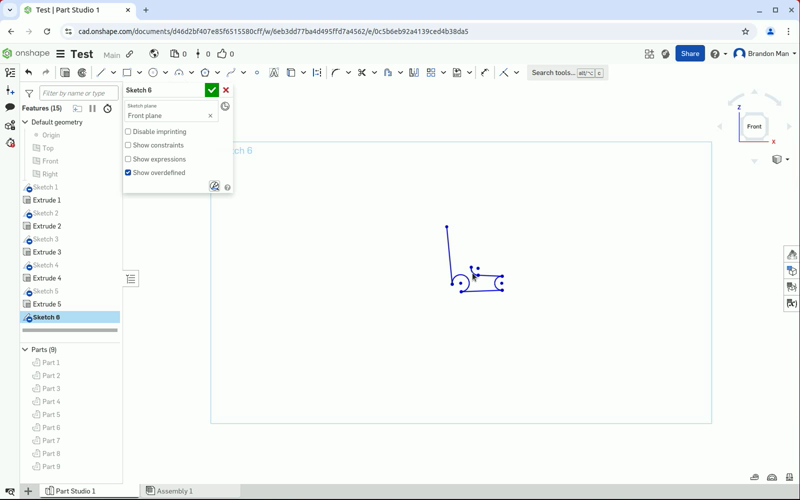
key(l)
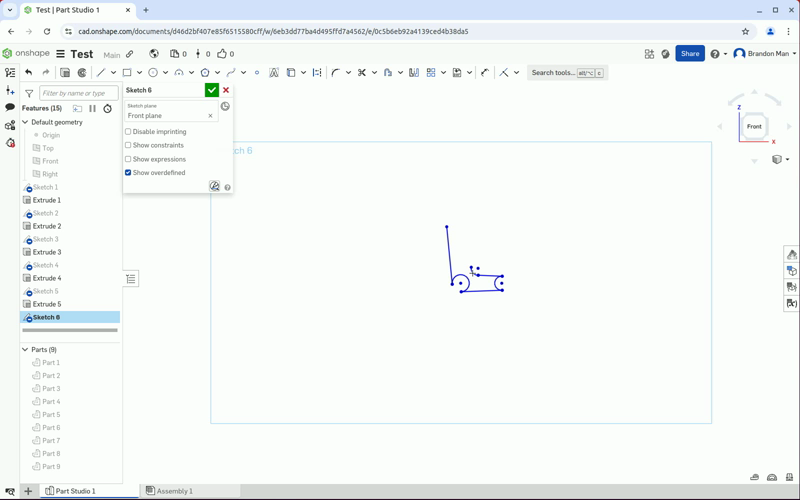
mouse_move(471, 267)
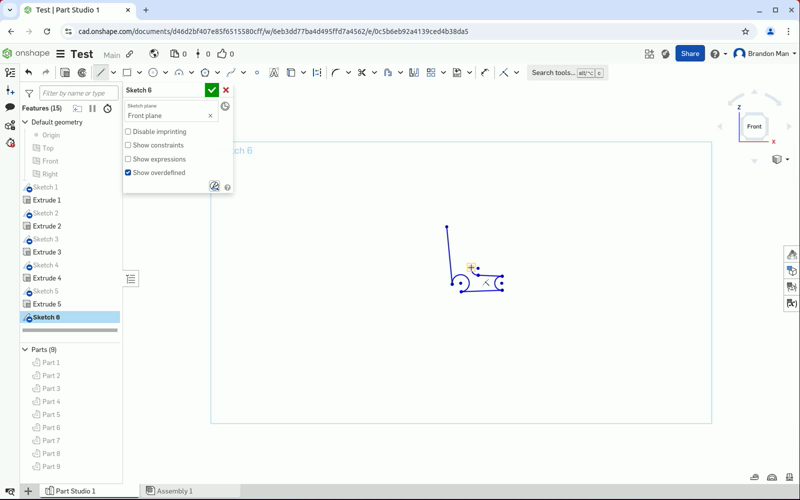
click(471, 267)
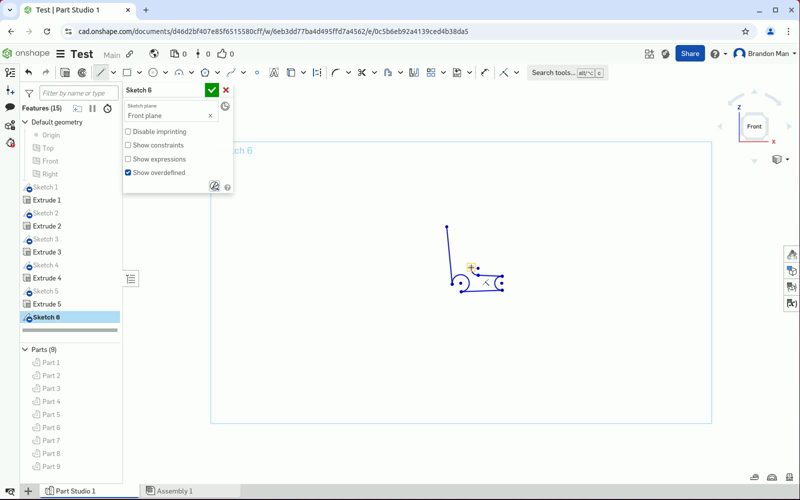
key_down(shift)
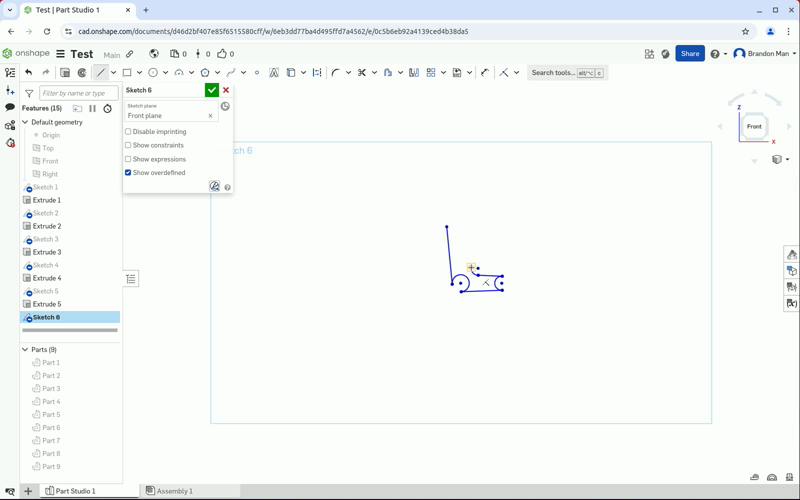
mouse_move(501, 267)
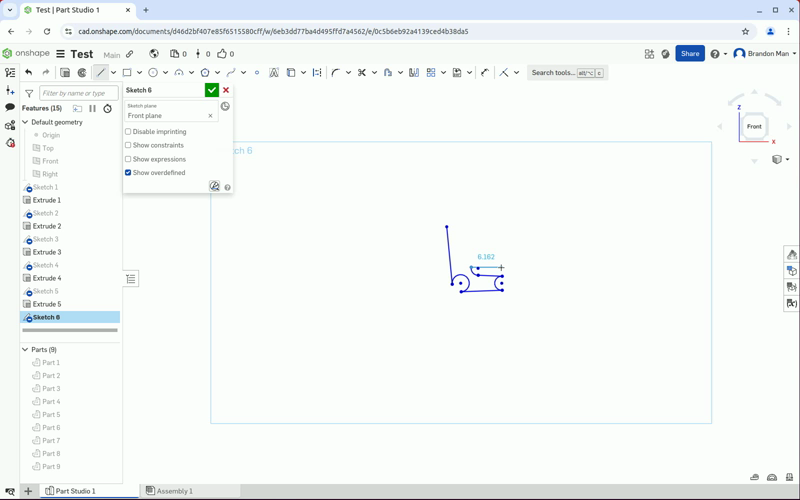
mouse_move(475, 226)
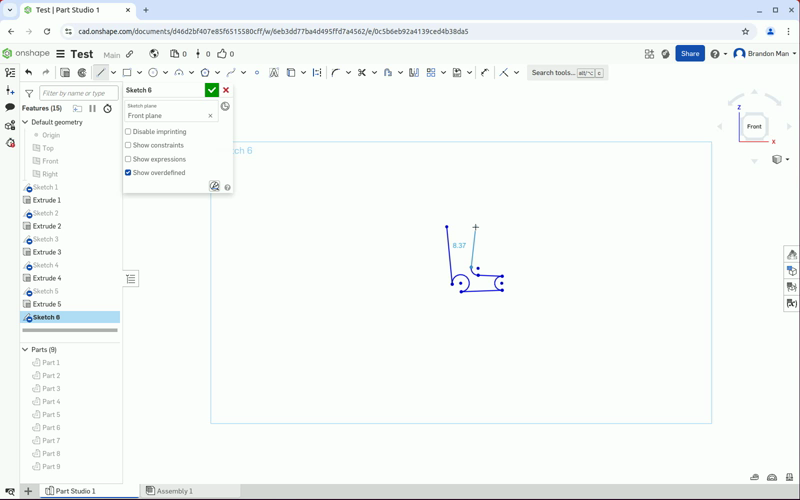
click(475, 226)
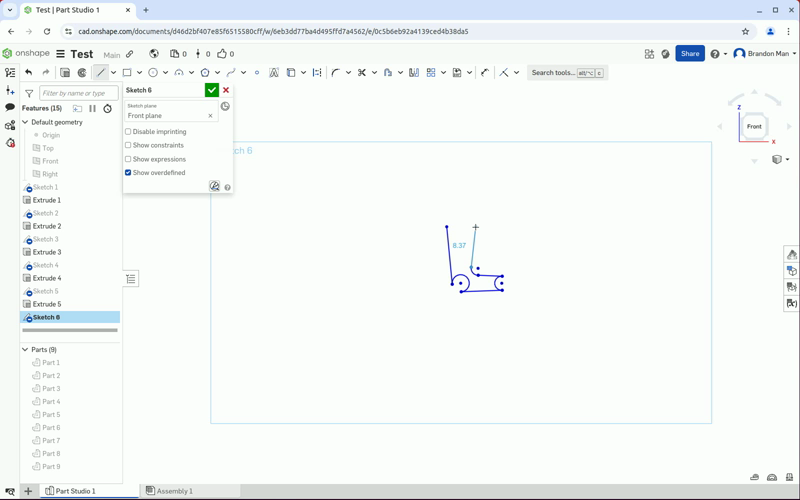
key_up(shift)
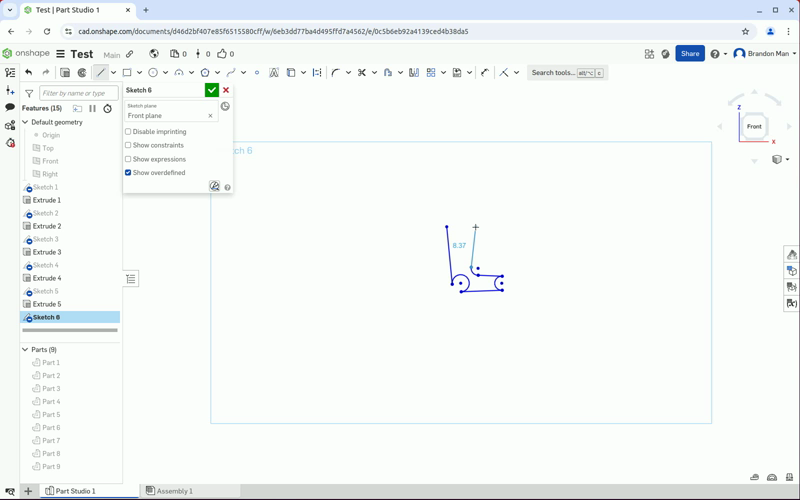
key(esc)
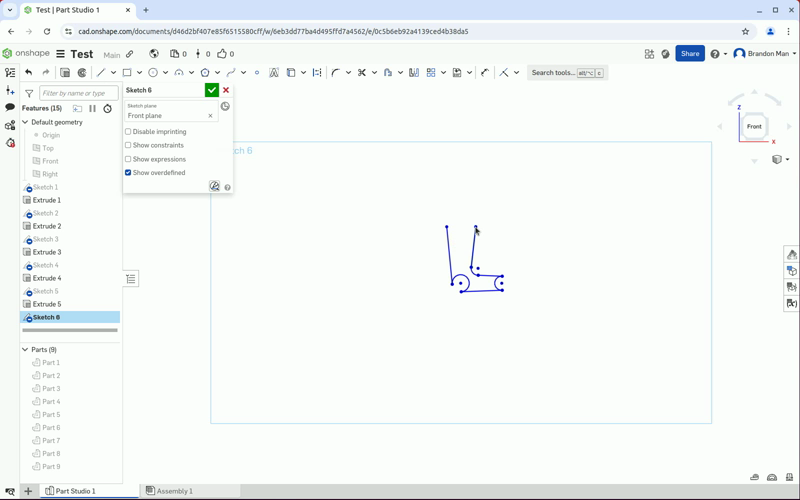
key(a)
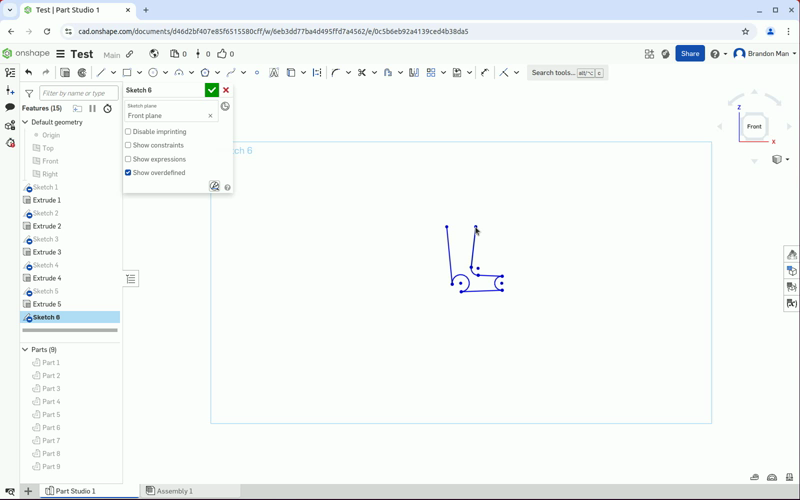
mouse_move(475, 226)
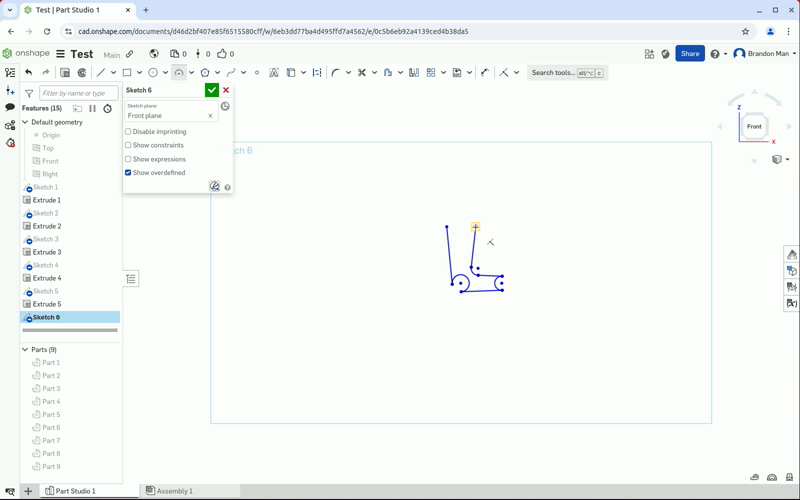
click(475, 226)
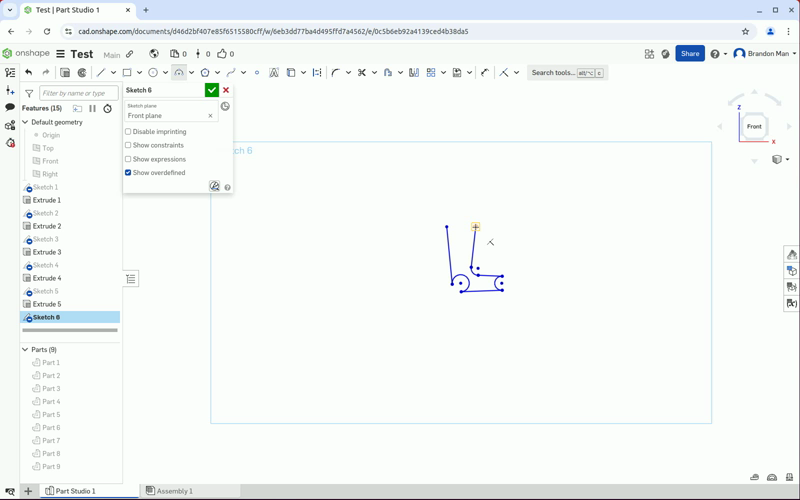
mouse_move(446, 226)
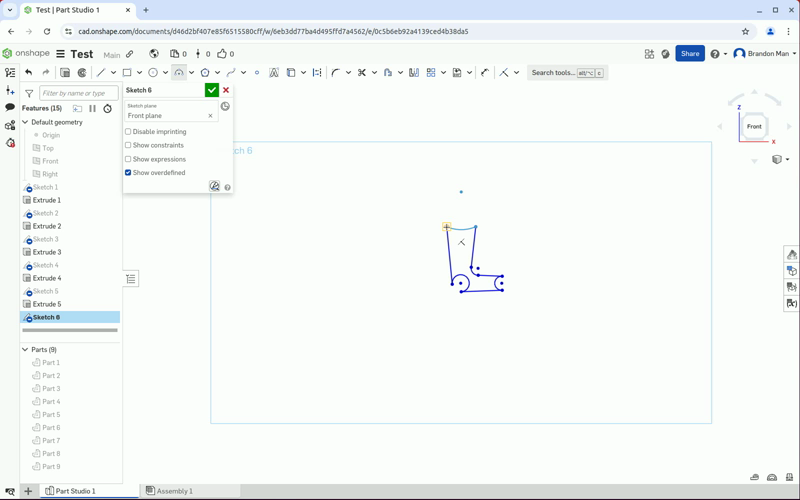
click(446, 226)
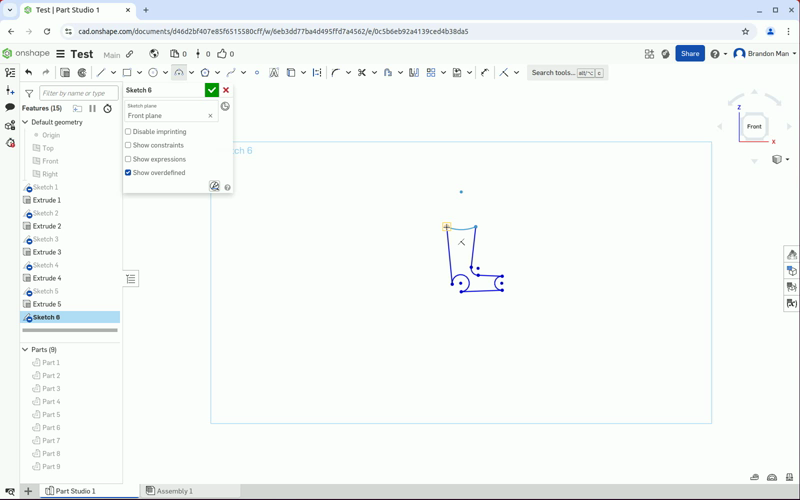
key_down(shift)
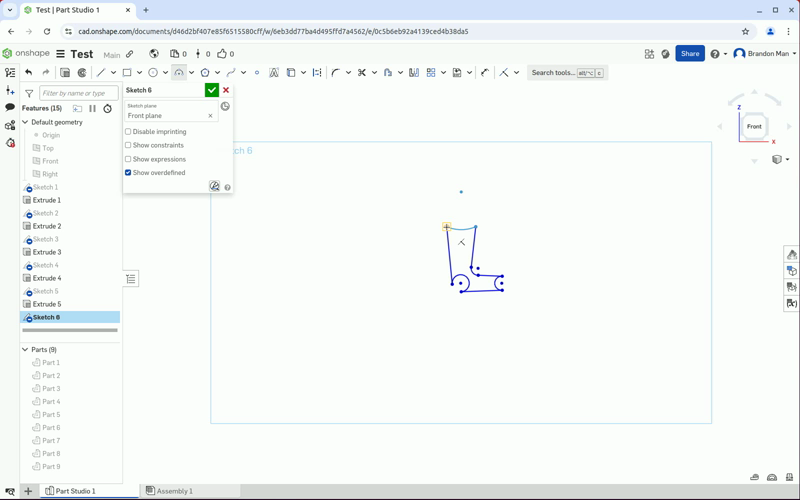
mouse_move(461, 239)
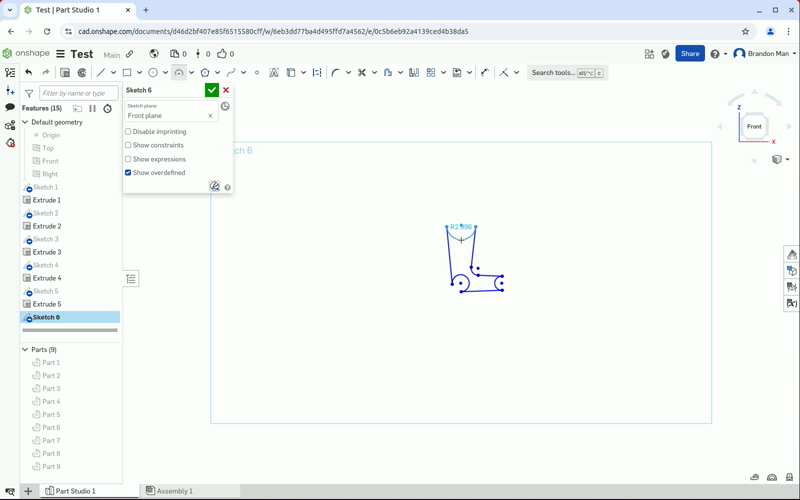
click(461, 239)
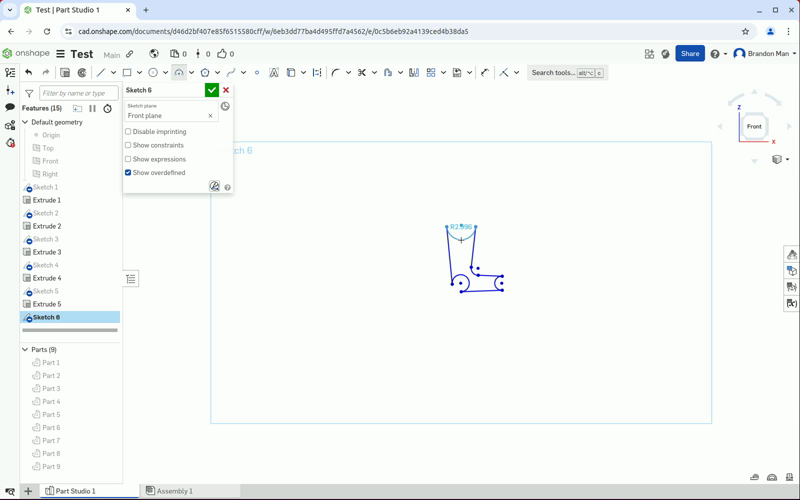
key_up(shift)
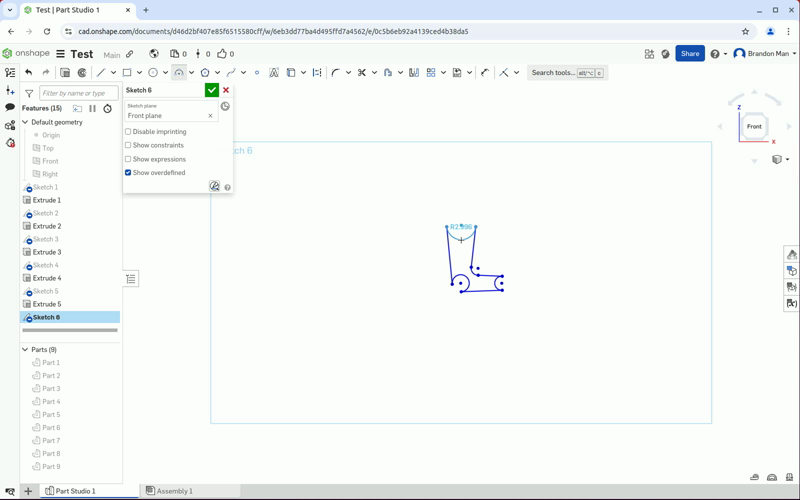
key(esc)
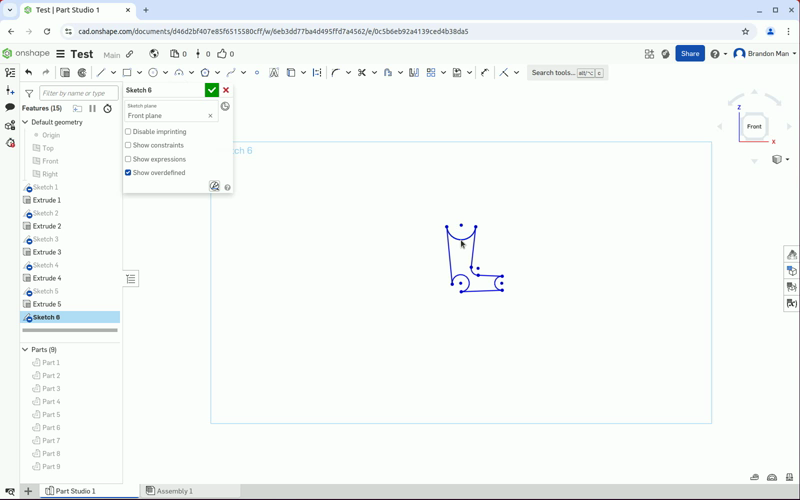
mouse_move(469, 289)
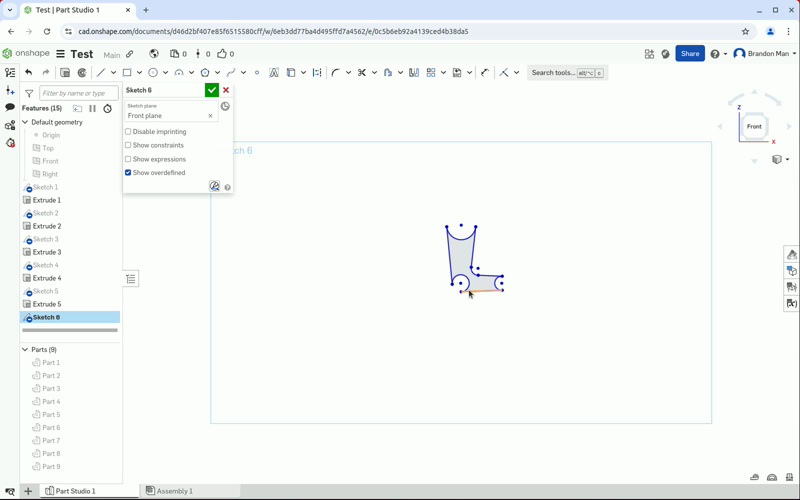
scroll(6)
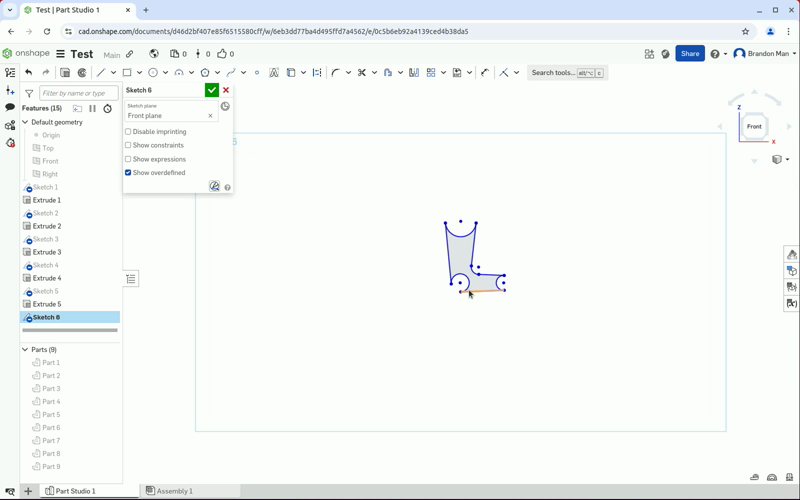
scroll(6)
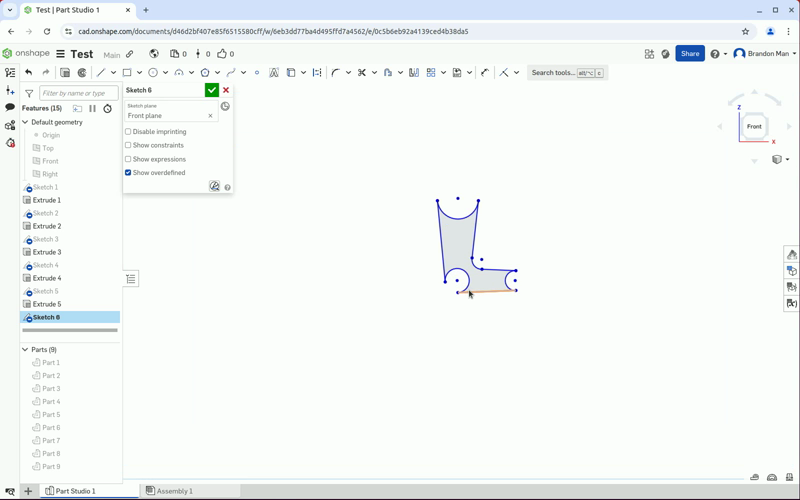
scroll(6)
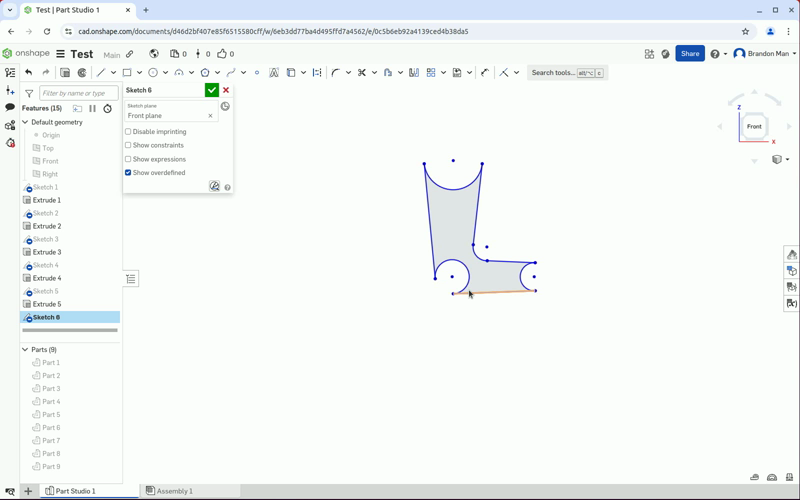
scroll(6)
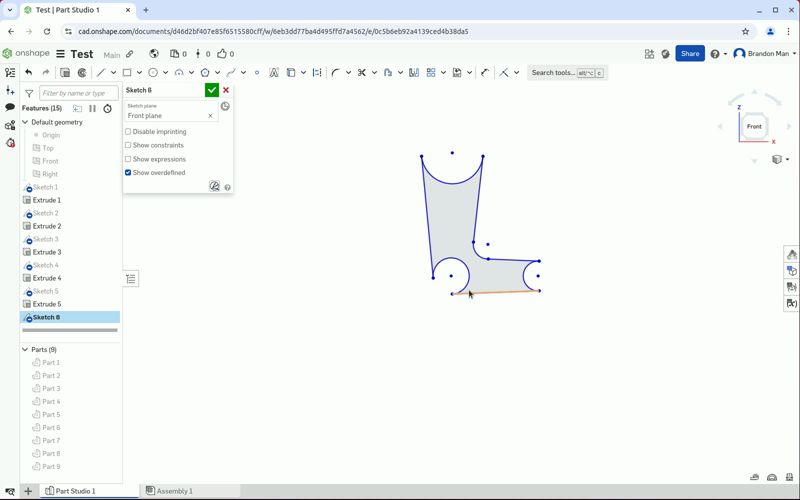
scroll(6)
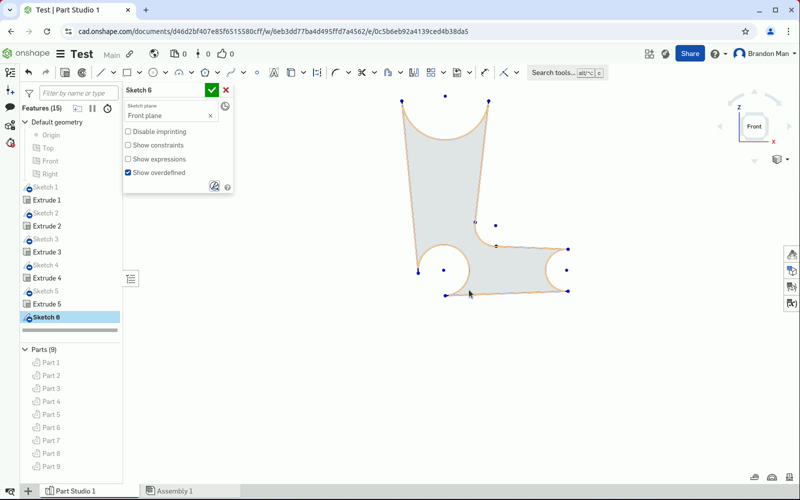
scroll(6)
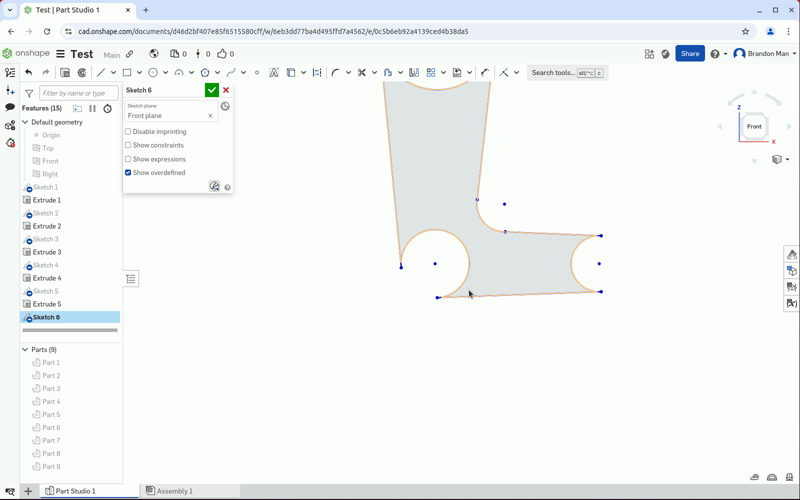
scroll(6)
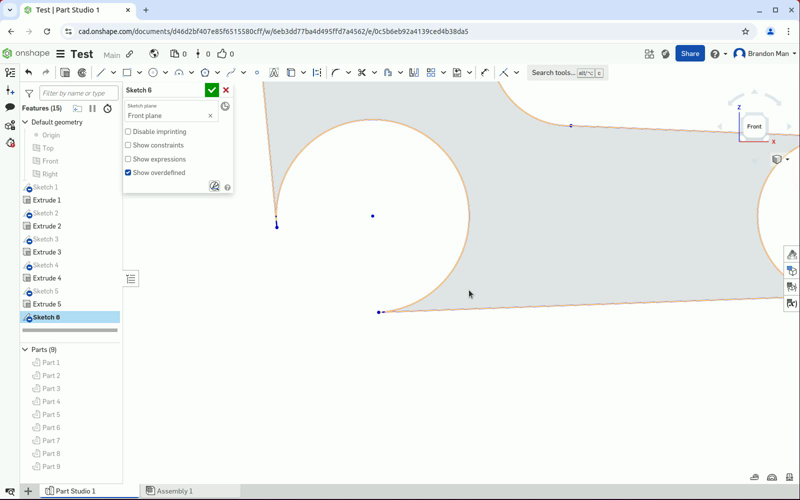
click(469, 289)
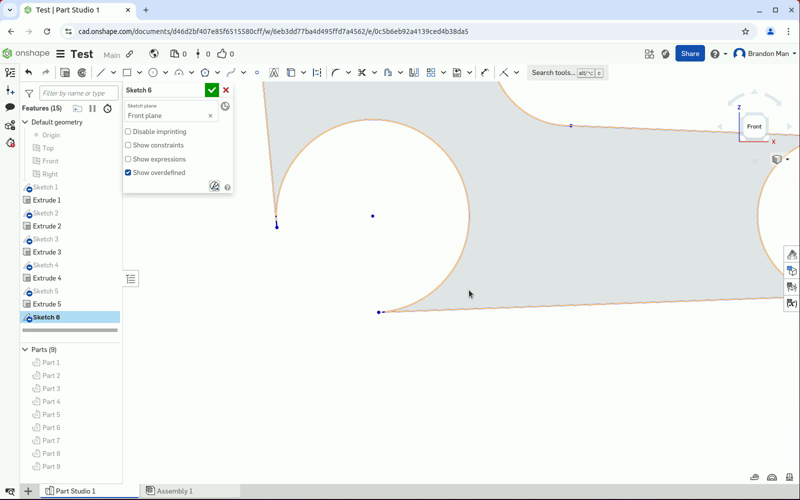
scroll(-6)
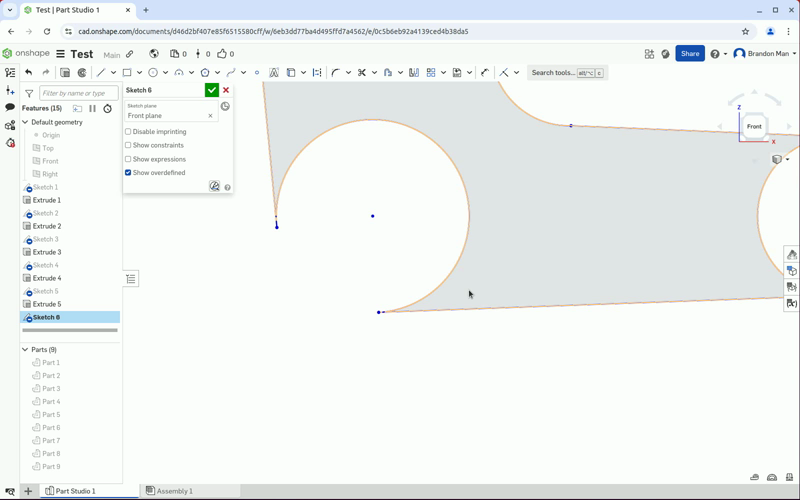
scroll(-6)
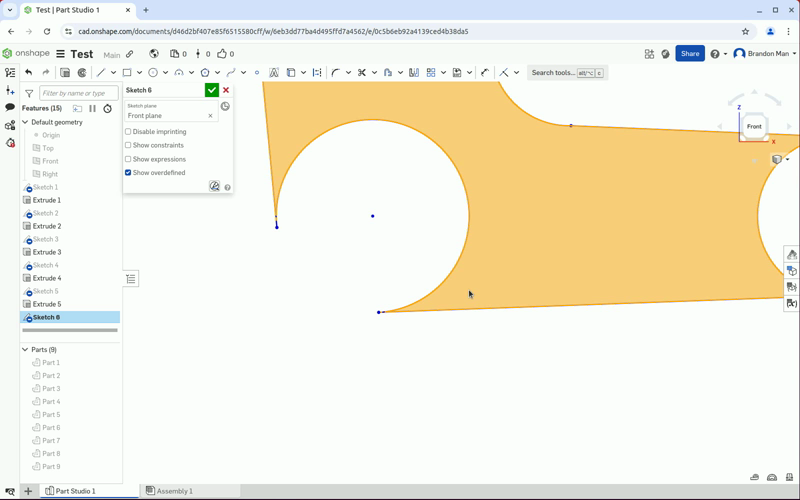
scroll(-6)
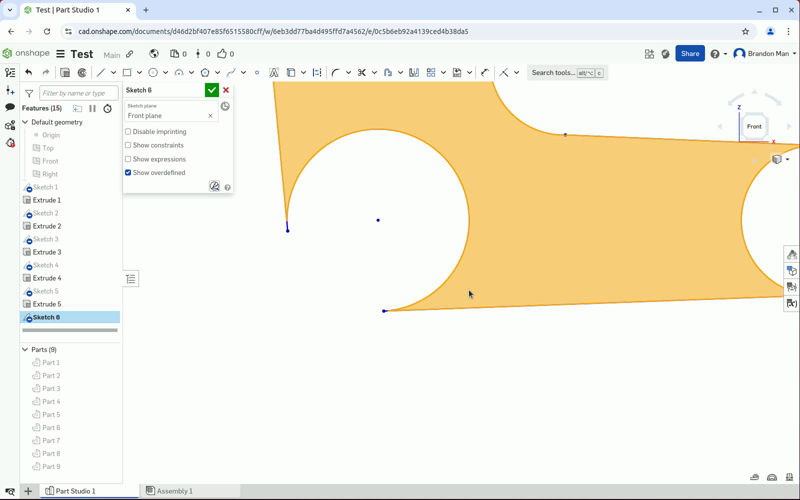
scroll(-6)
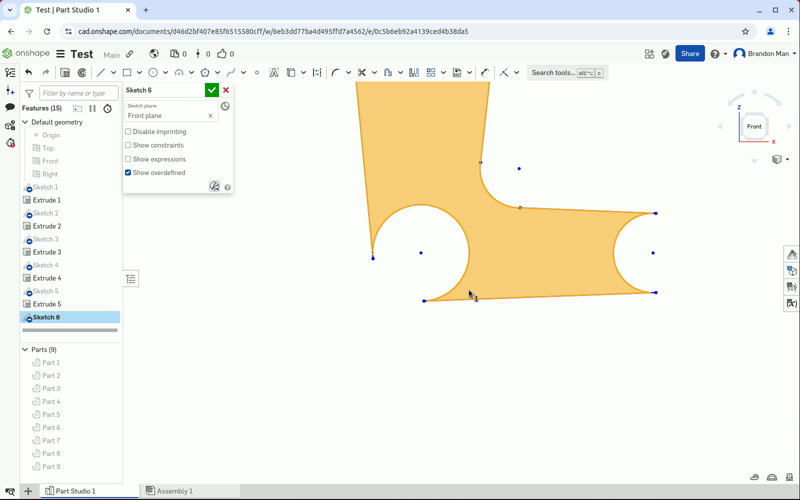
scroll(-6)
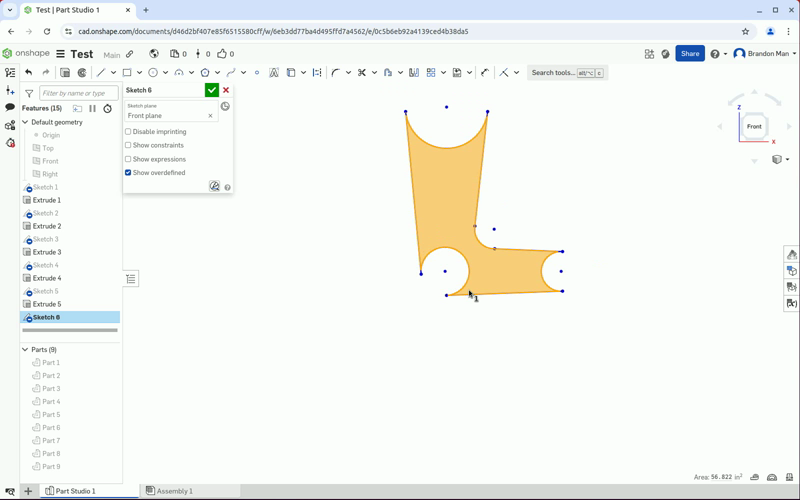
scroll(-6)
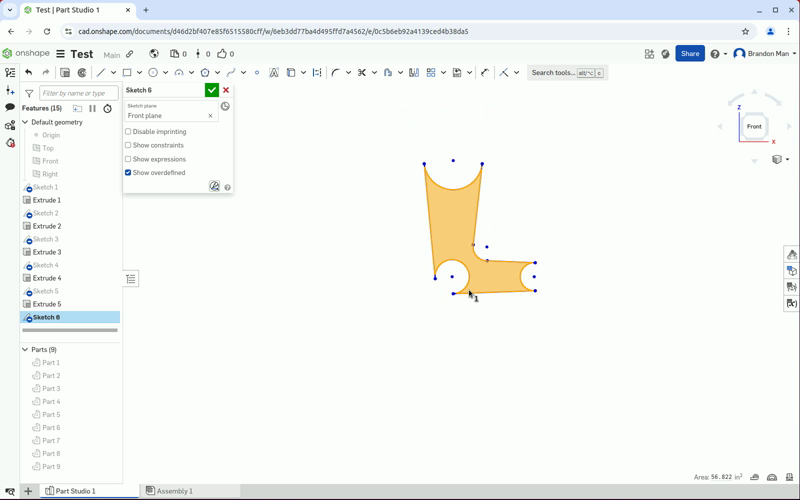
scroll(-6)
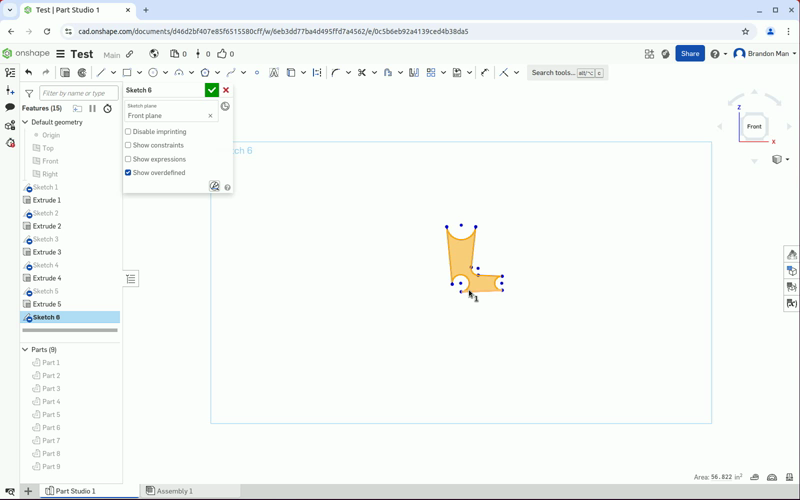
mouse_move(73, 352)
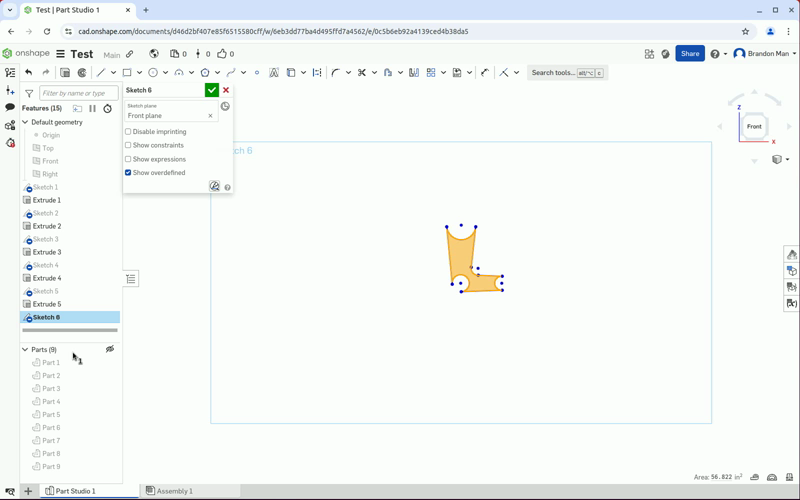
key(shift+y)
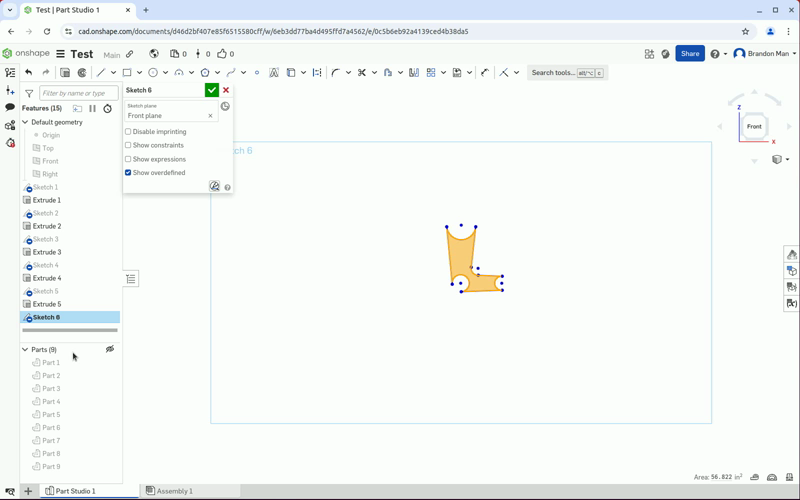
key(shift+e)
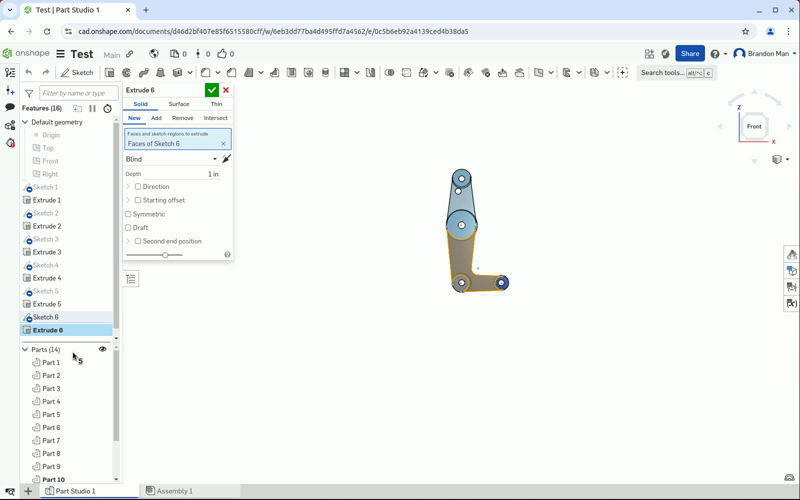
mouse_move(143, 106)
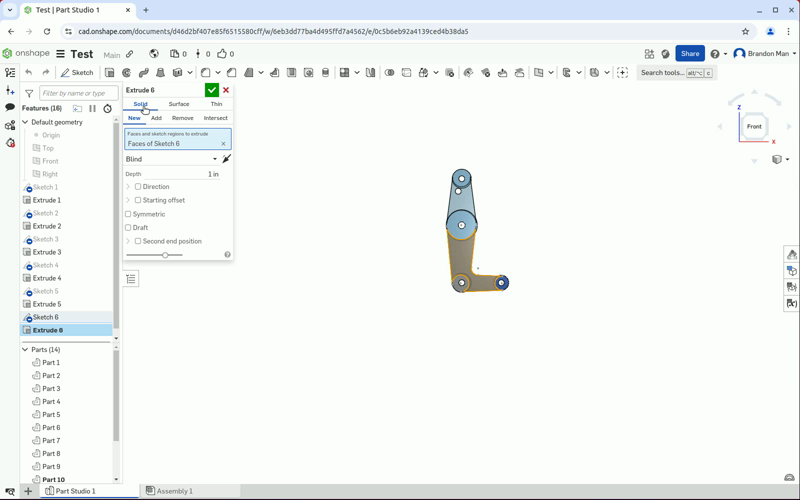
click(143, 106)
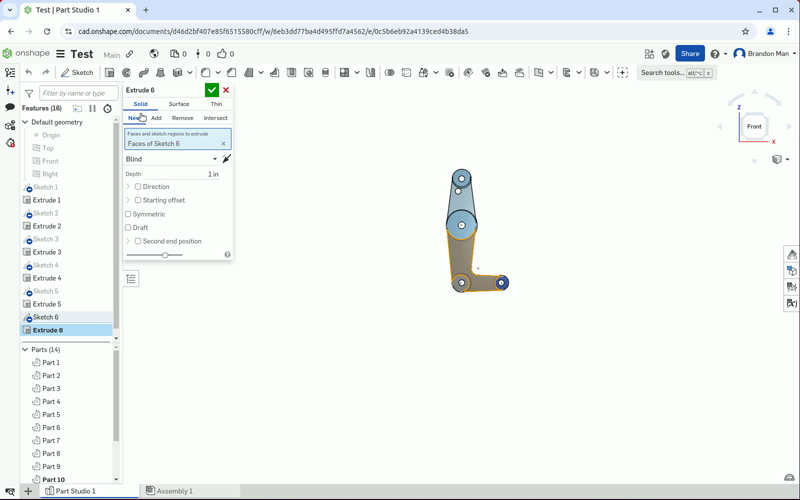
mouse_move(137, 120)
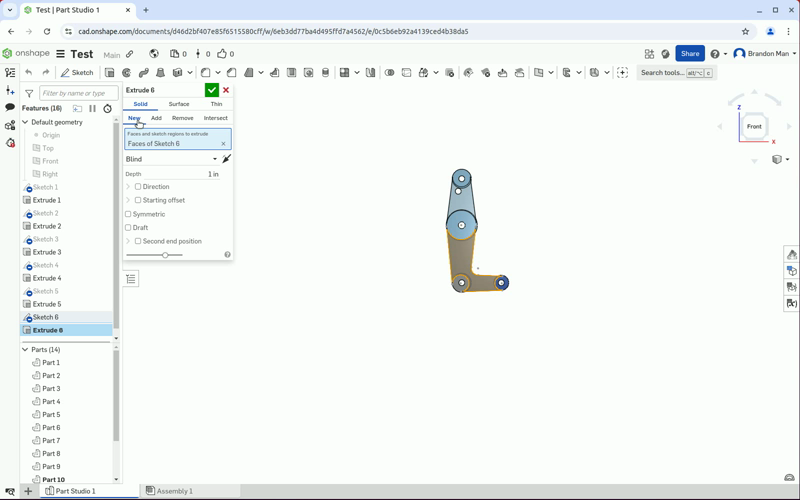
click(137, 120)
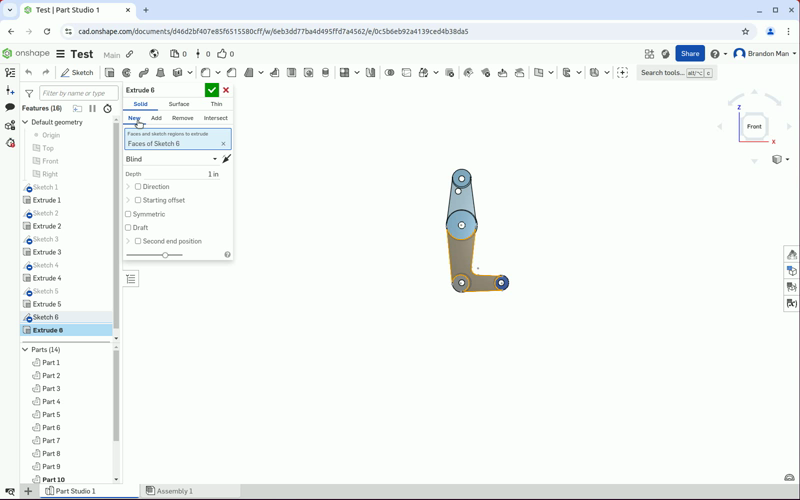
key(tab, 4)
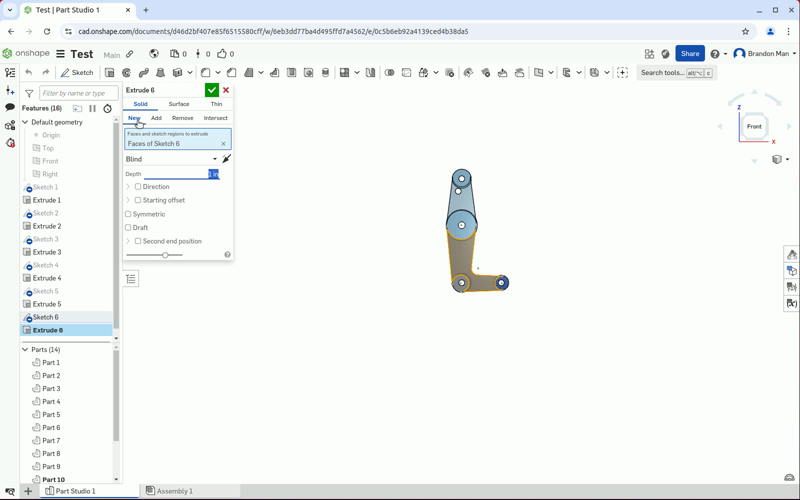
text(0.481)
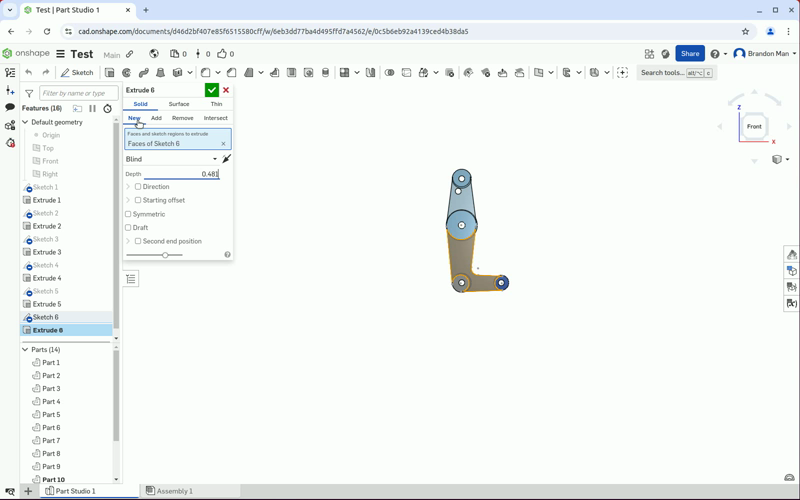
key(enter)
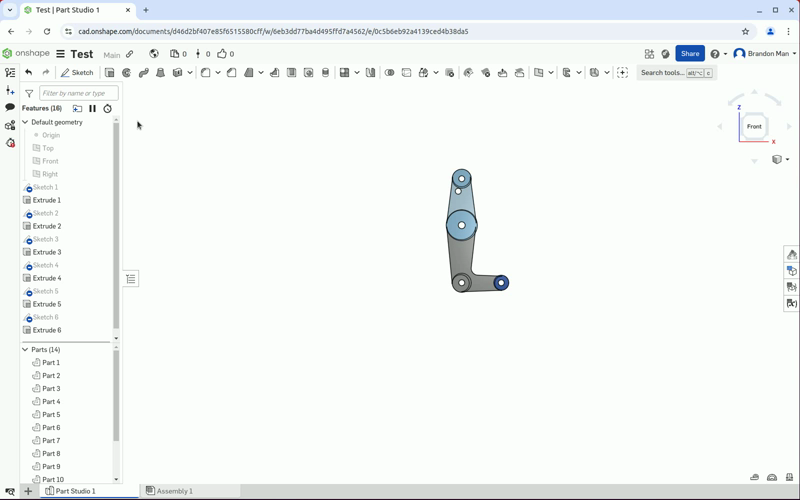
key(shift+h)
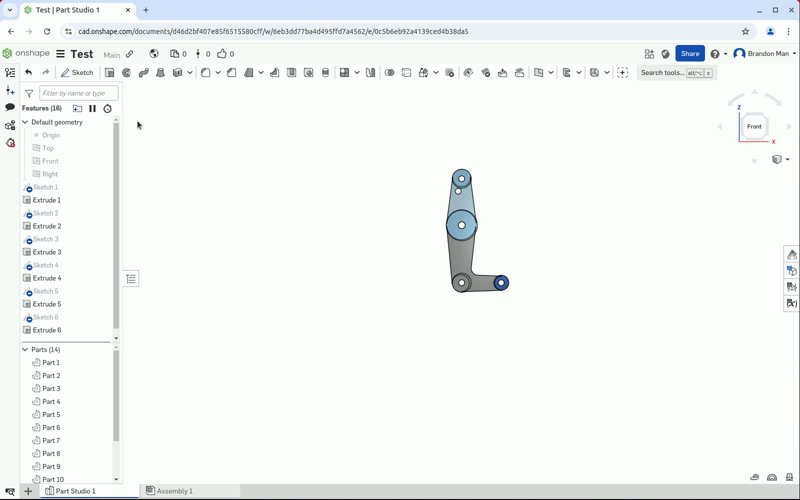
key(shift+h)
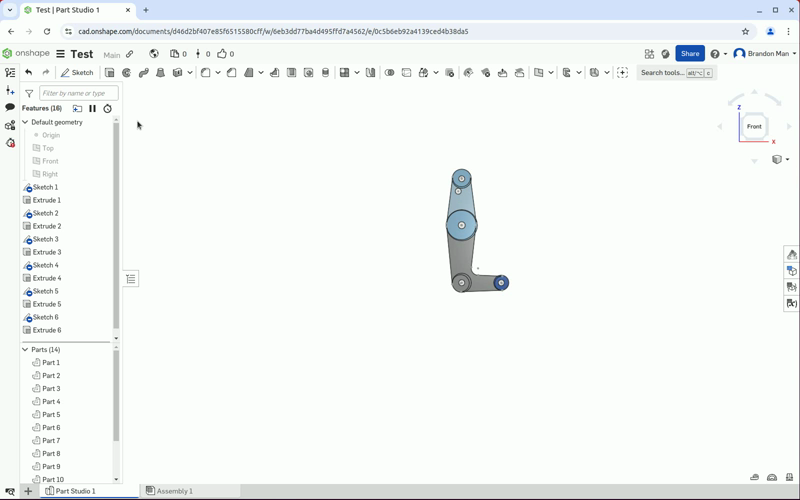
key(shift+7)
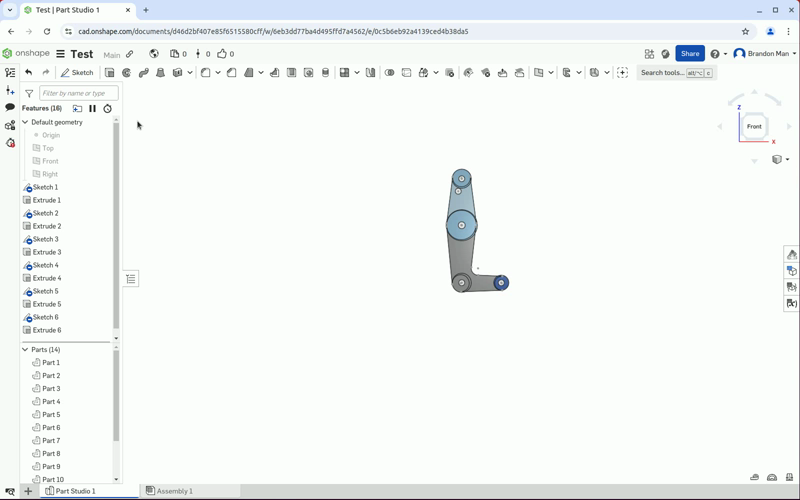
key(left, 2)
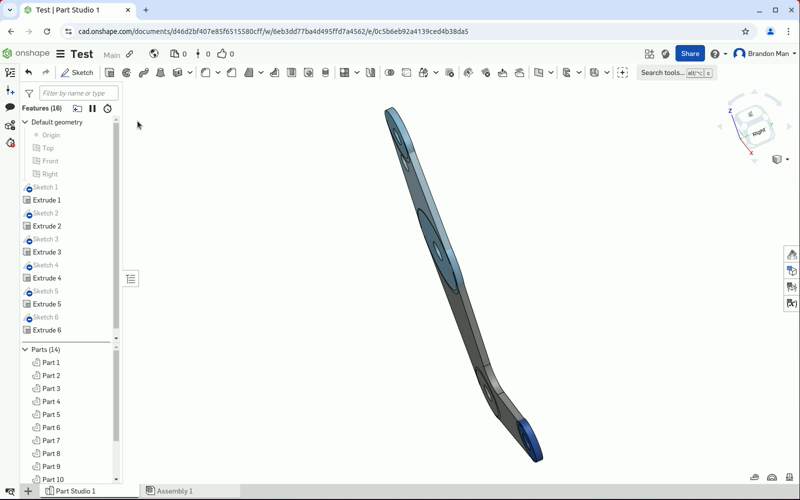
key(down, 2)
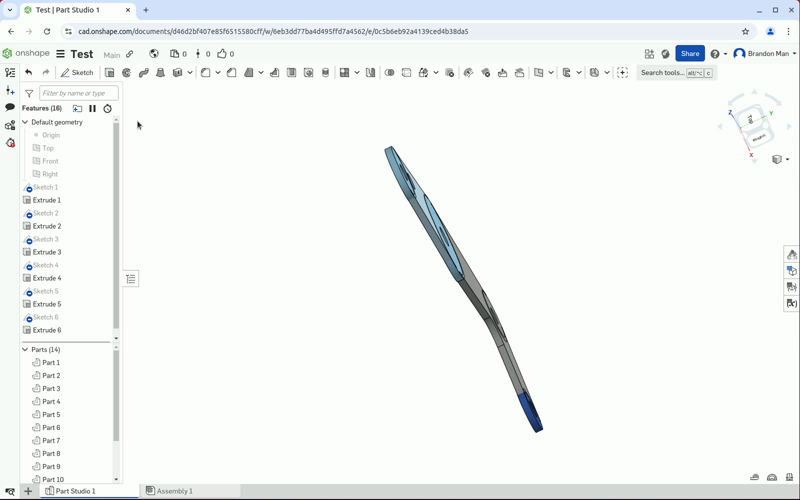
key(up, 2)
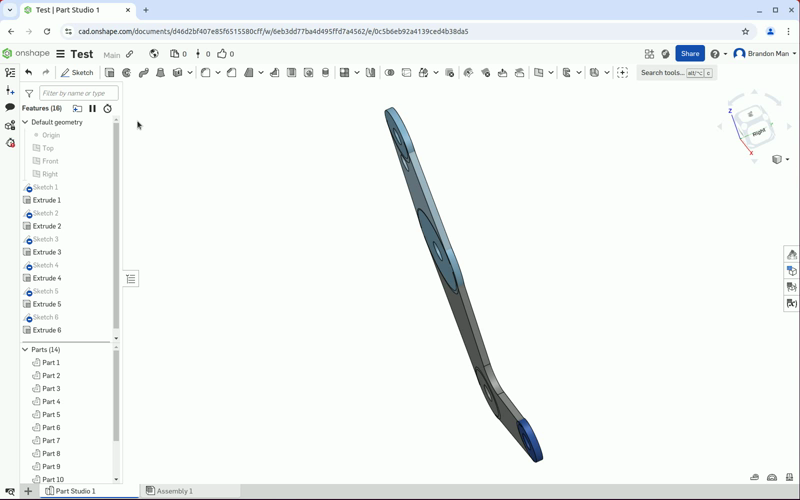
key(right, 2)
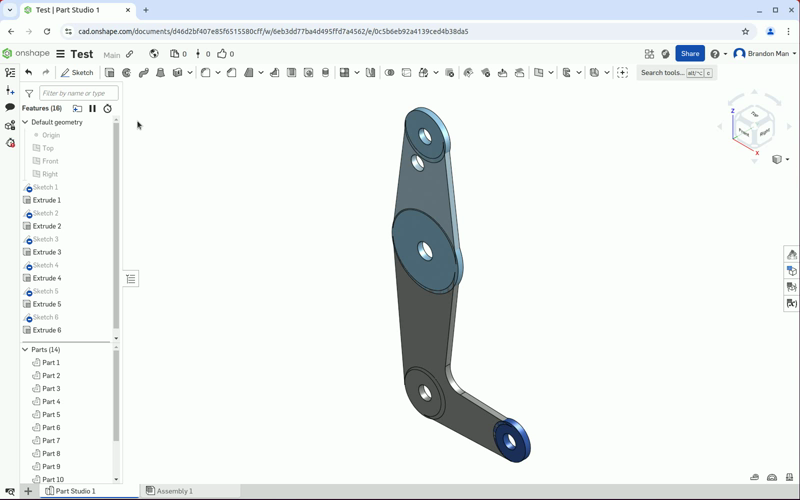
mouse_move(69, 189)
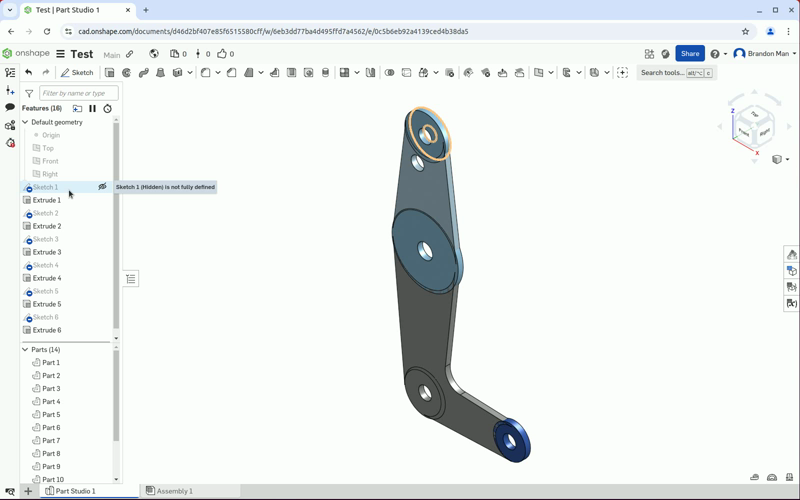
click(69, 189)